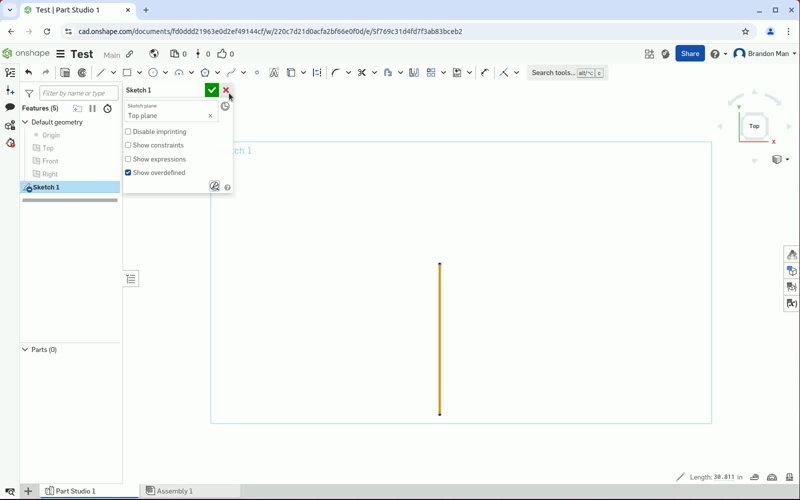
key(shift+h)
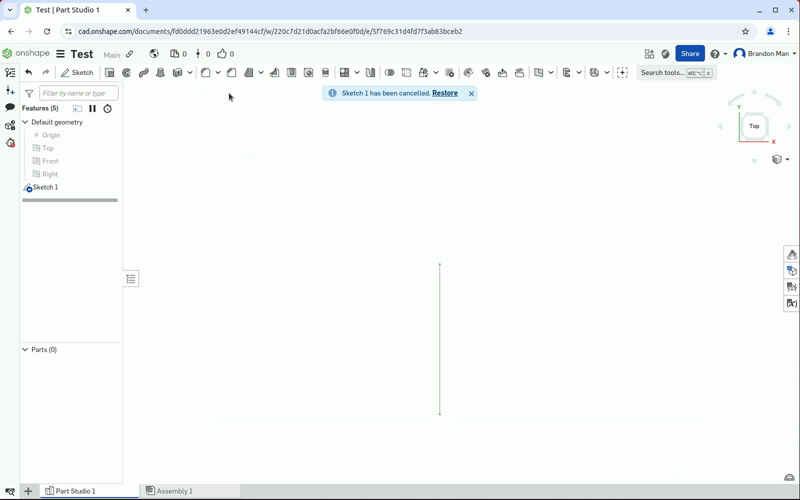
key(shift+s)
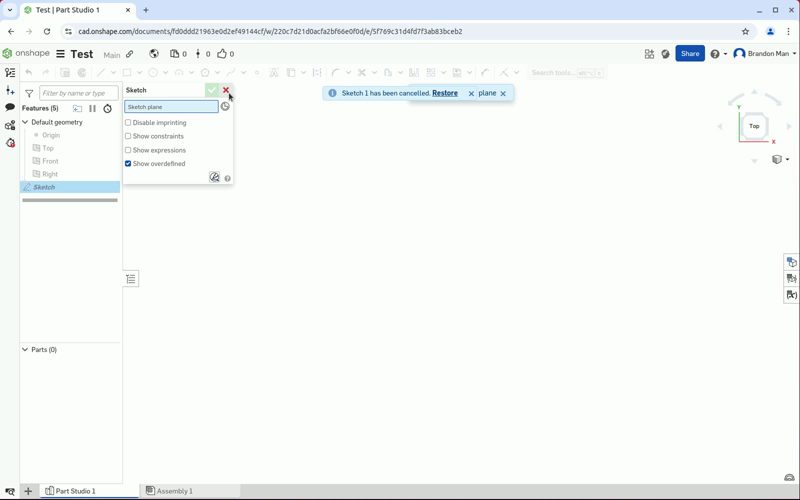
mouse_move(73, 150)
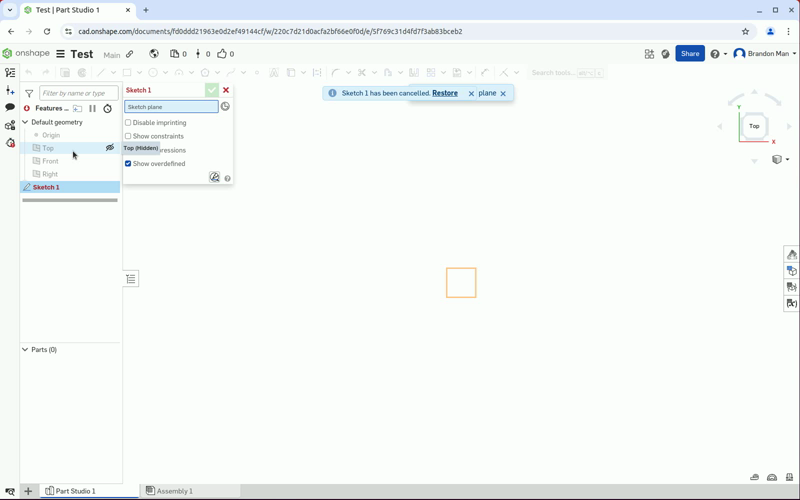
click(73, 150)
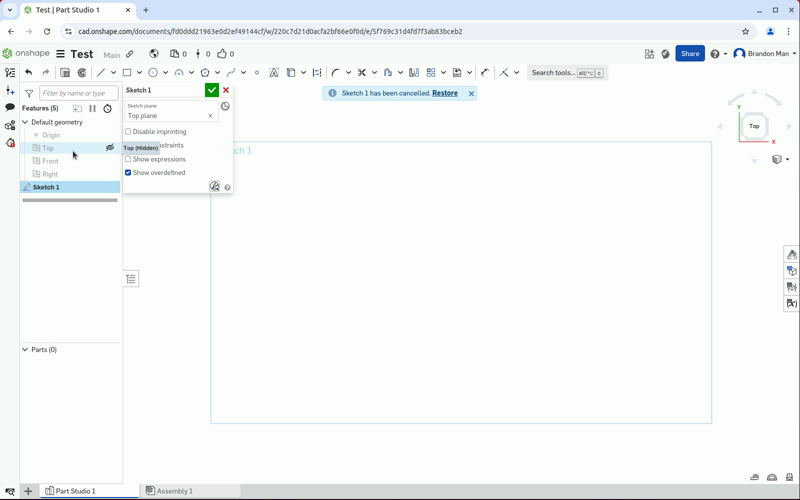
mouse_move(73, 352)
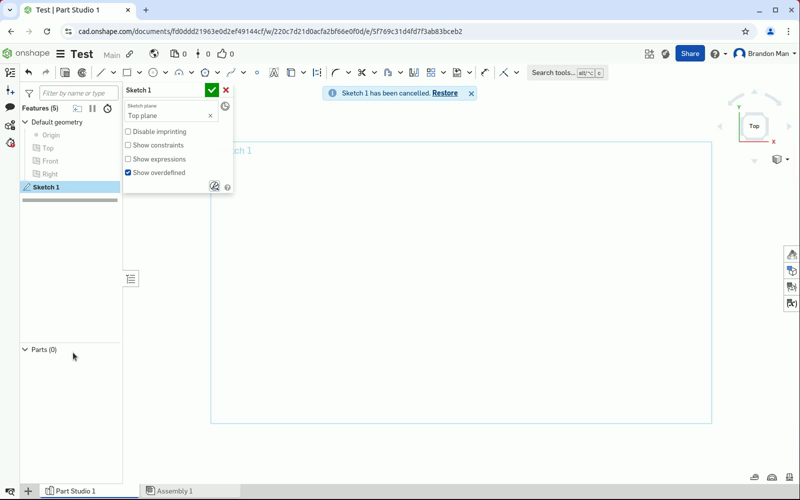
key(y)
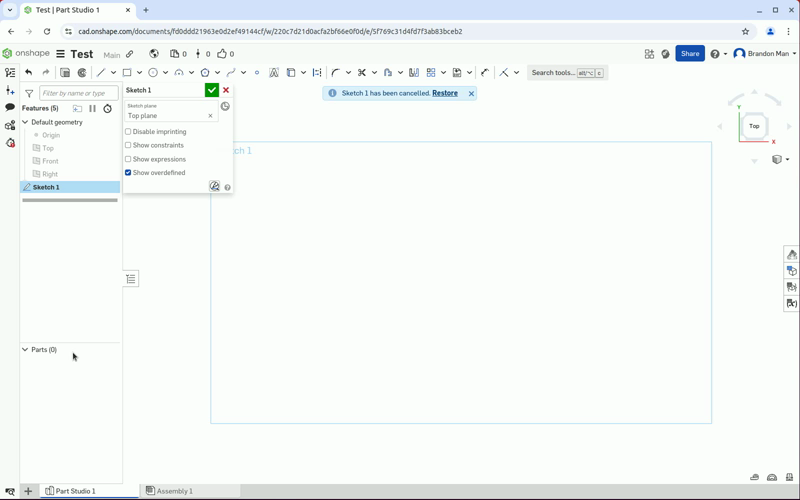
key(l)
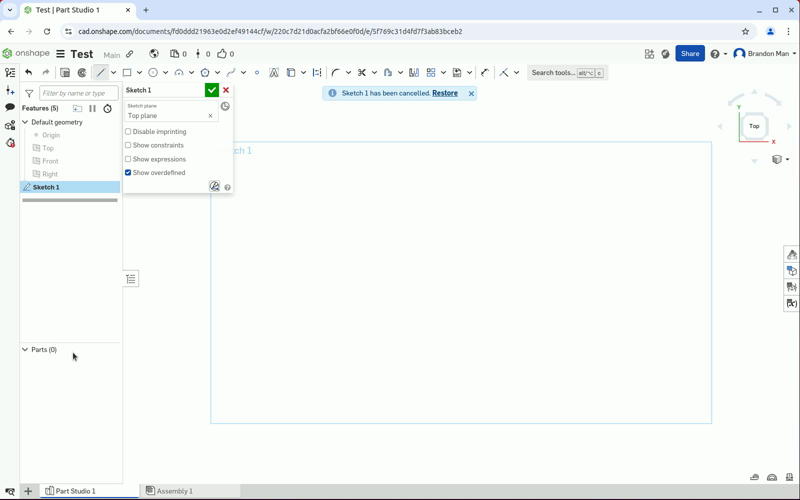
key_down(shift)
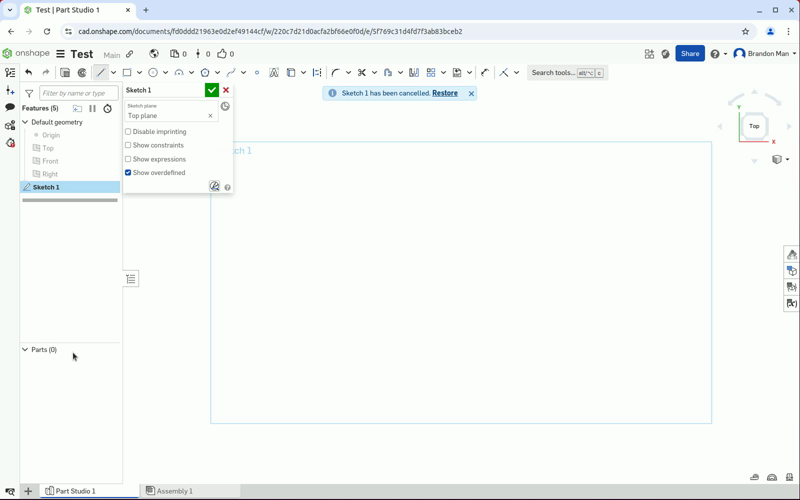
mouse_move(351, 335)
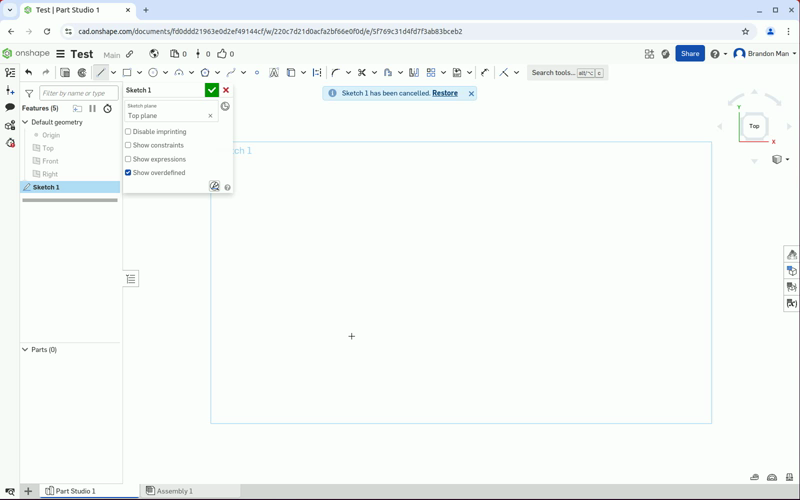
click(351, 335)
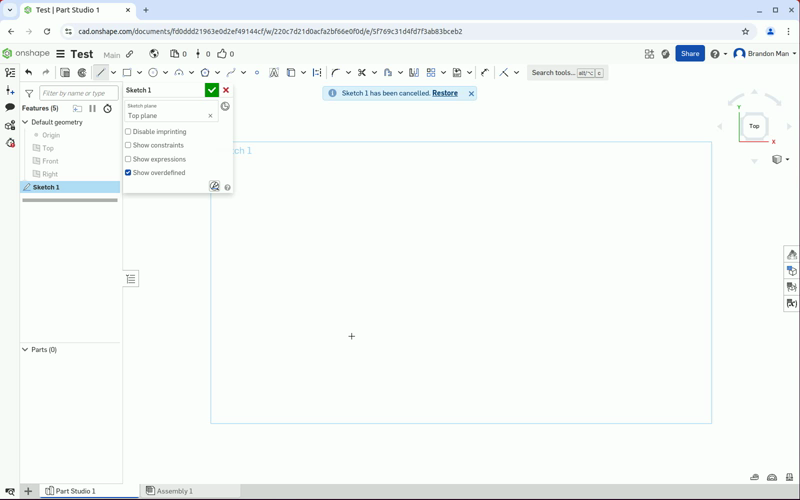
key_up(shift)
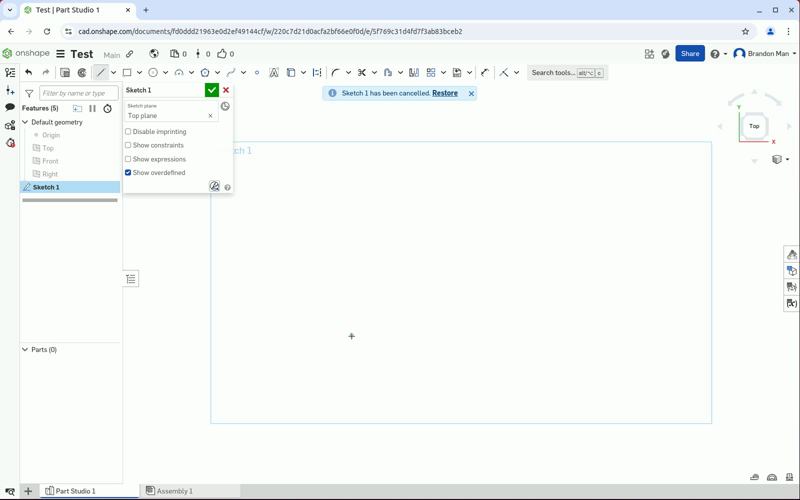
key_down(shift)
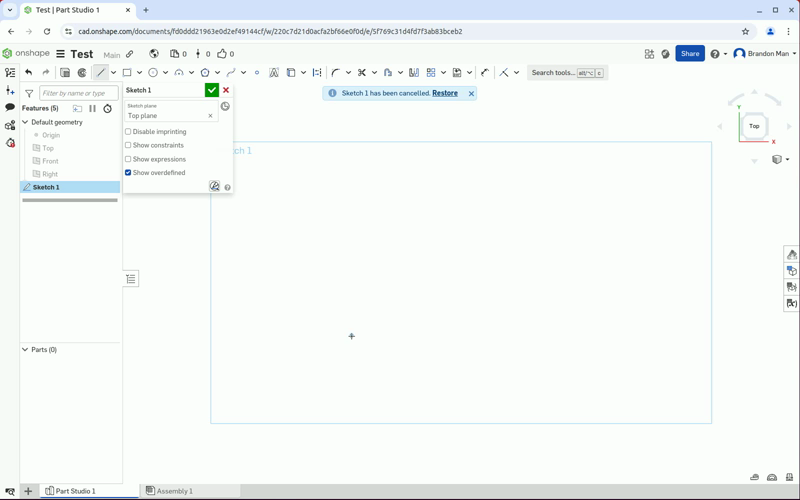
mouse_move(569, 335)
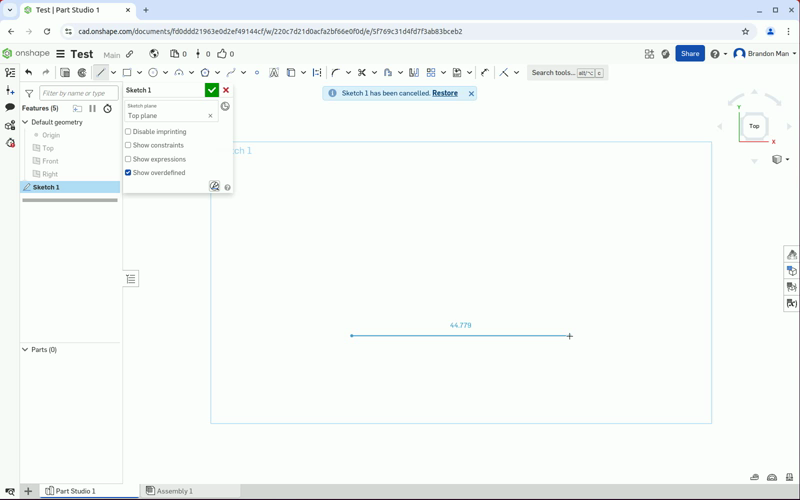
click(569, 335)
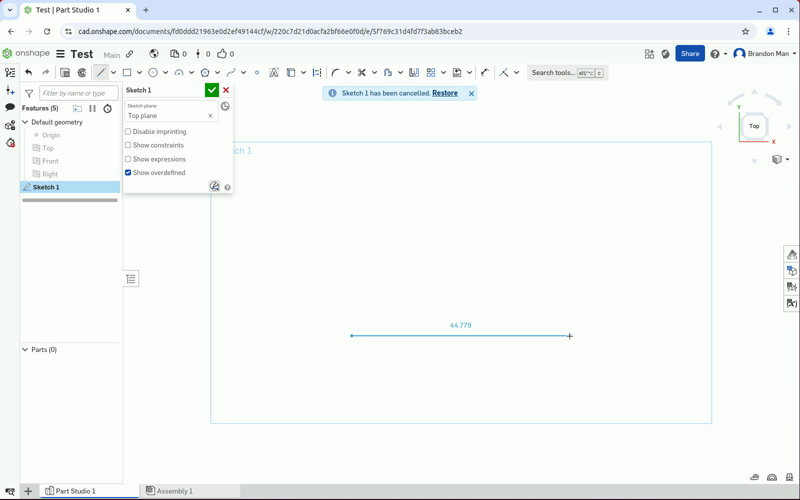
key_up(shift)
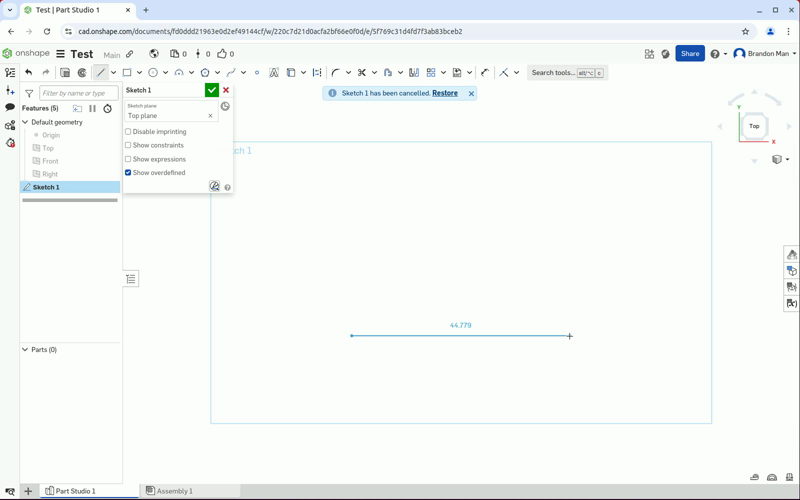
key_down(shift)
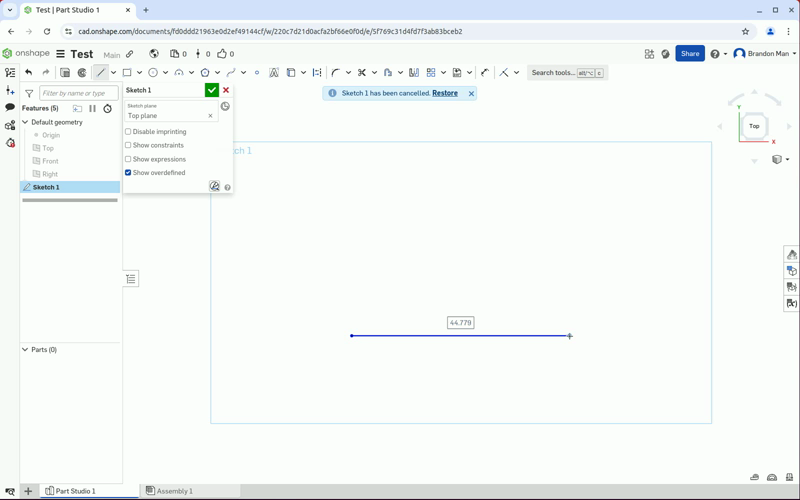
mouse_move(569, 230)
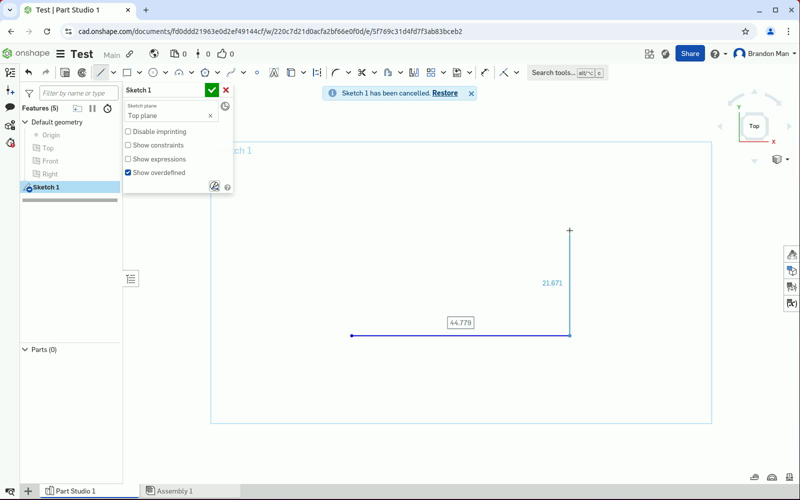
click(569, 230)
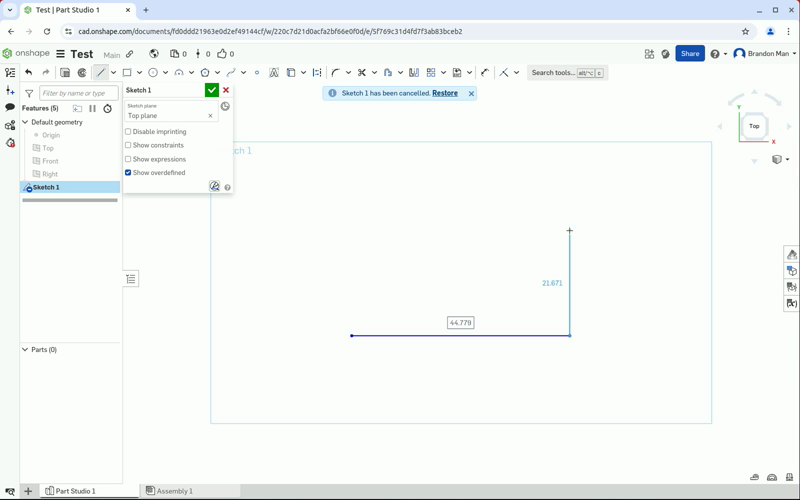
key_up(shift)
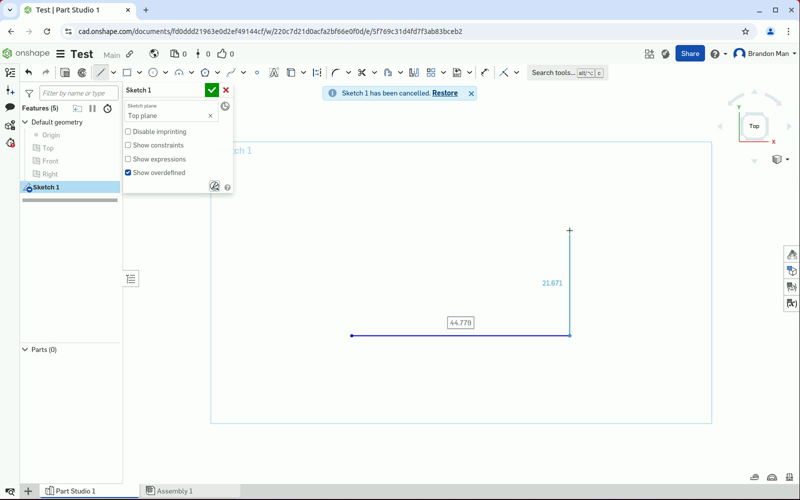
key_down(shift)
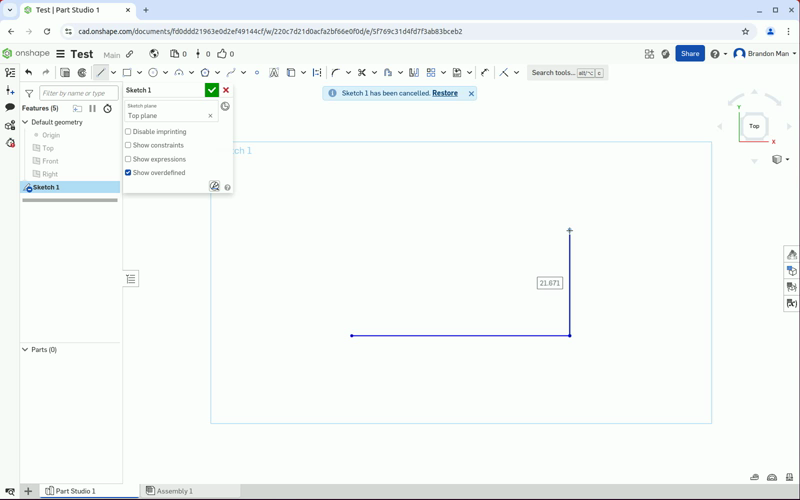
mouse_move(351, 230)
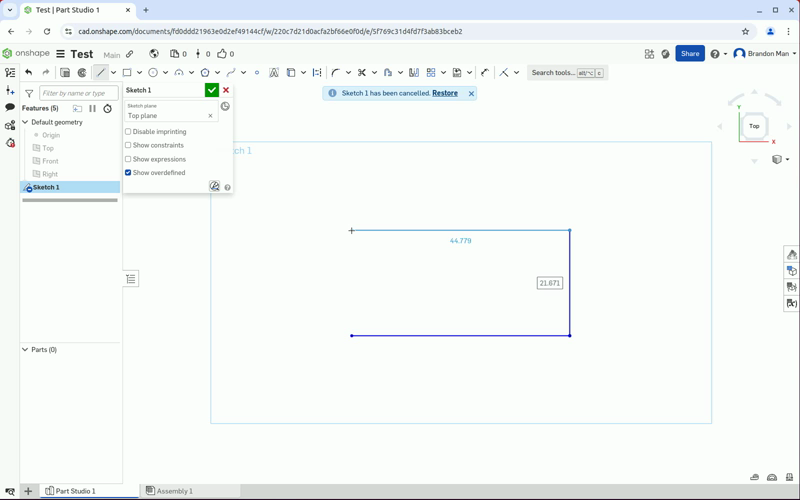
click(351, 230)
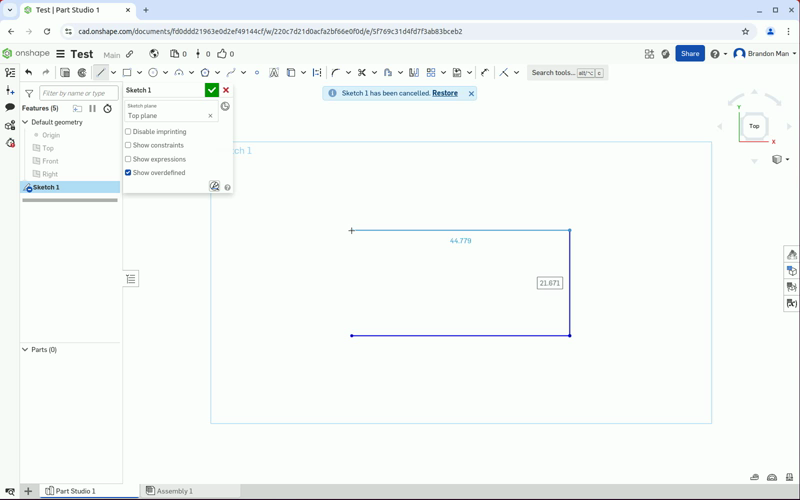
key_up(shift)
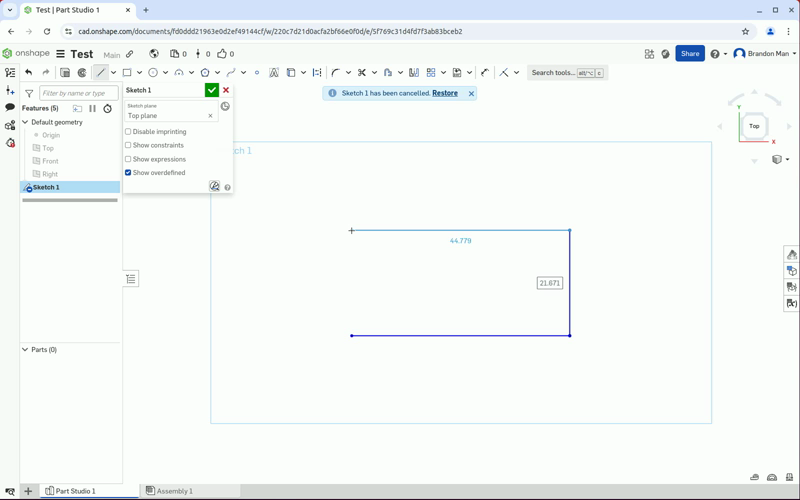
key_down(shift)
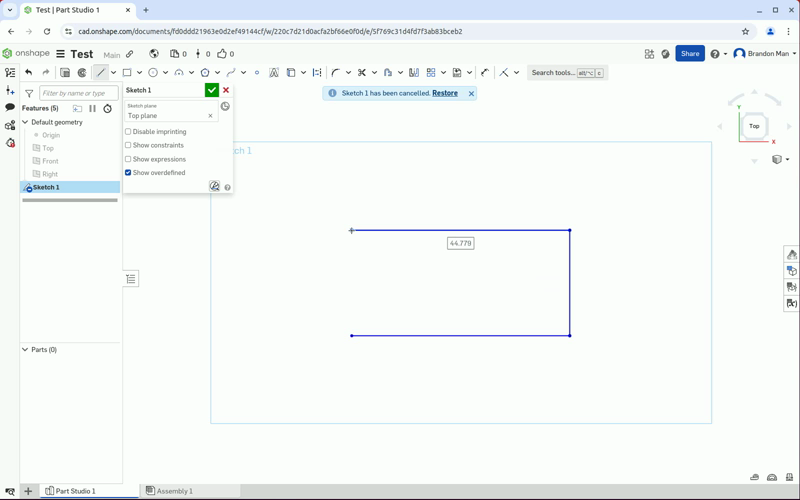
mouse_move(351, 335)
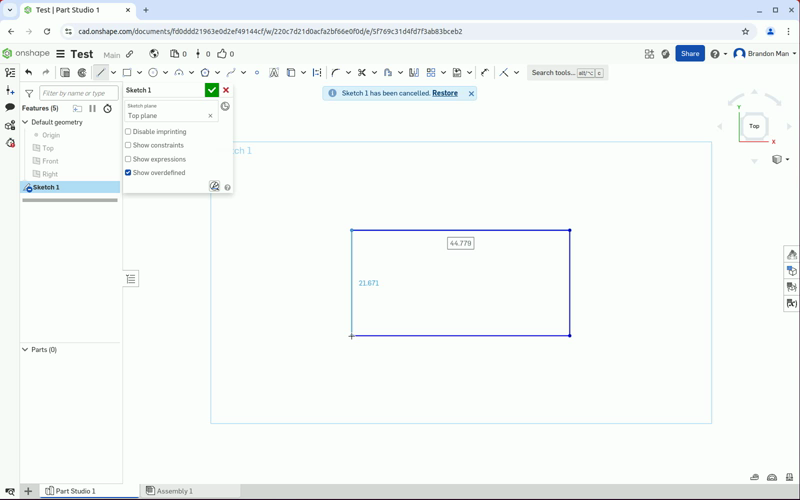
key_up(shift)
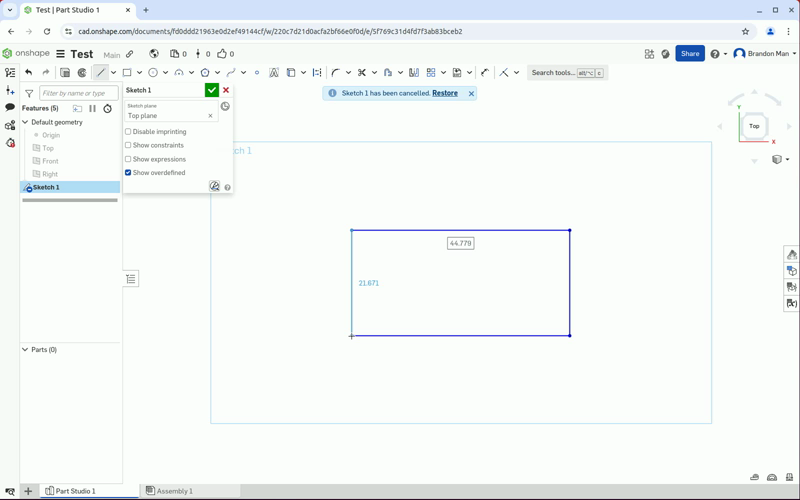
click(351, 335)
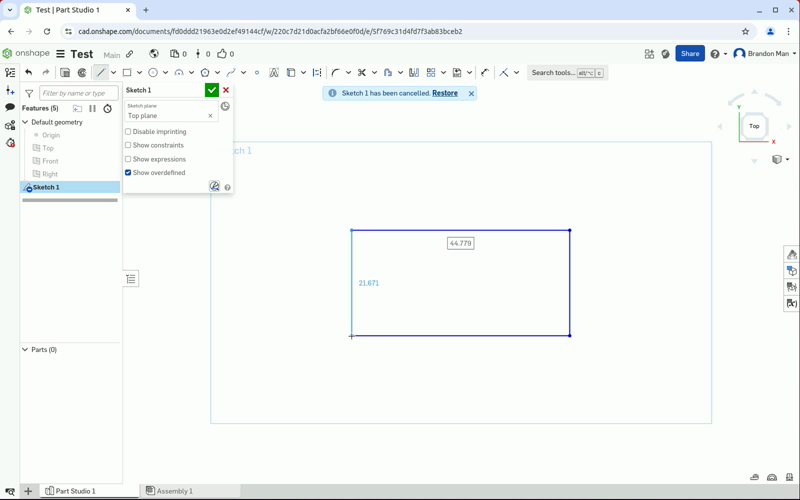
key(esc)
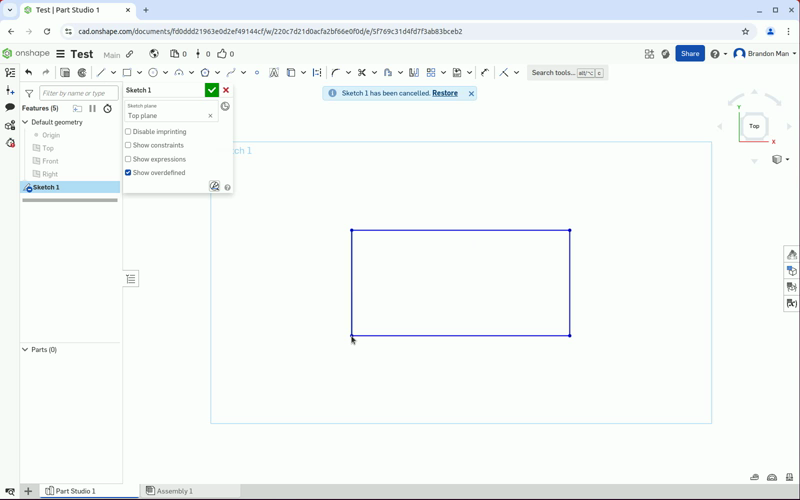
mouse_move(422, 307)
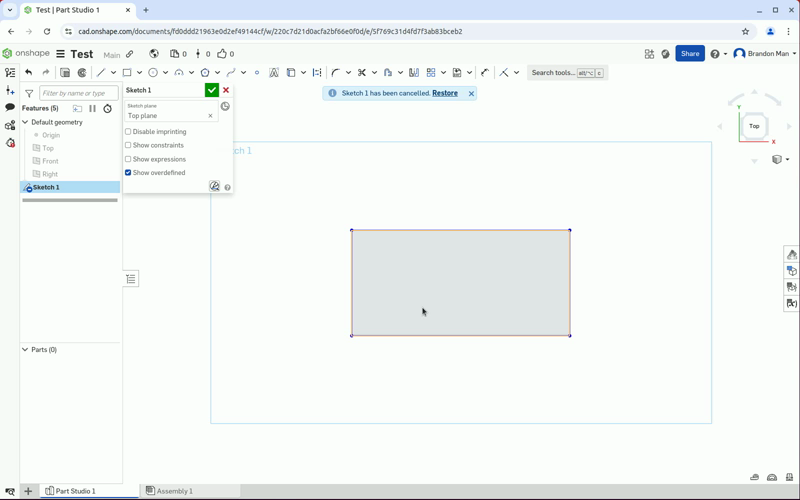
click(422, 307)
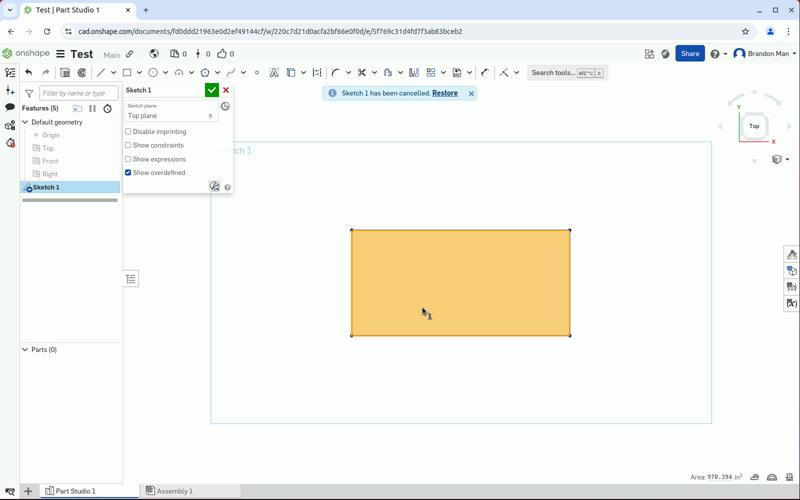
mouse_move(73, 352)
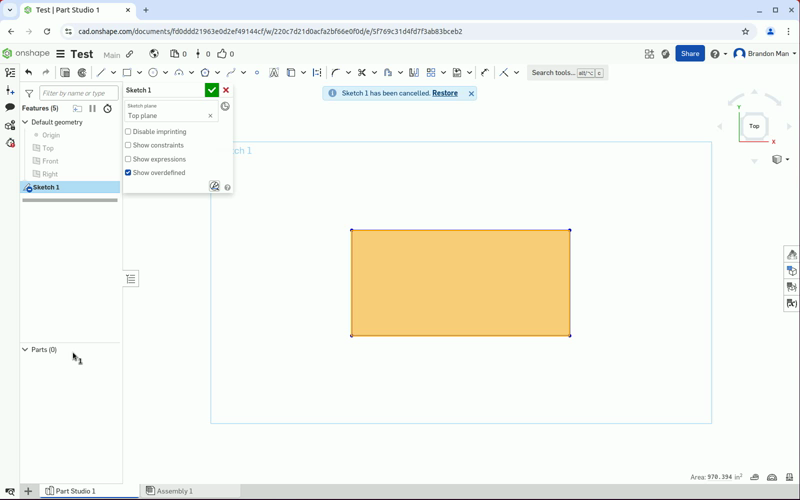
key(shift+y)
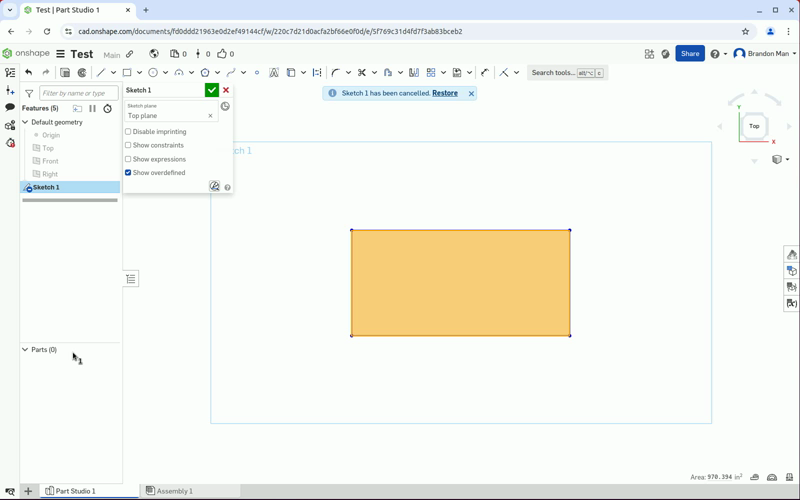
key(shift+e)
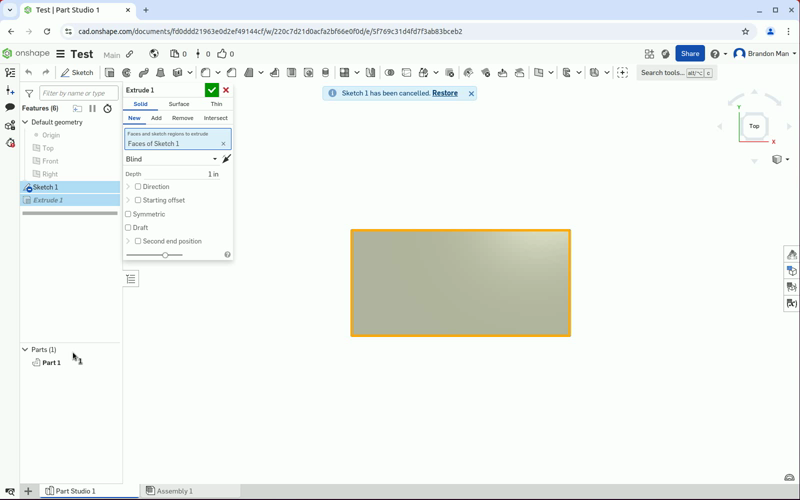
mouse_move(143, 106)
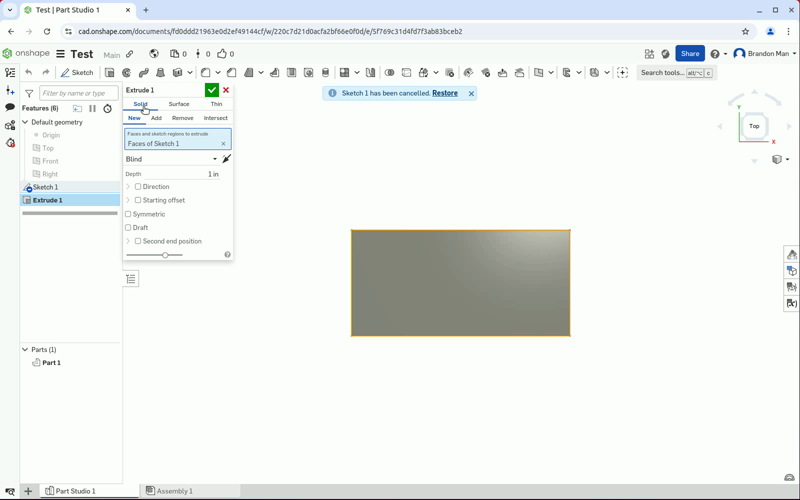
click(143, 106)
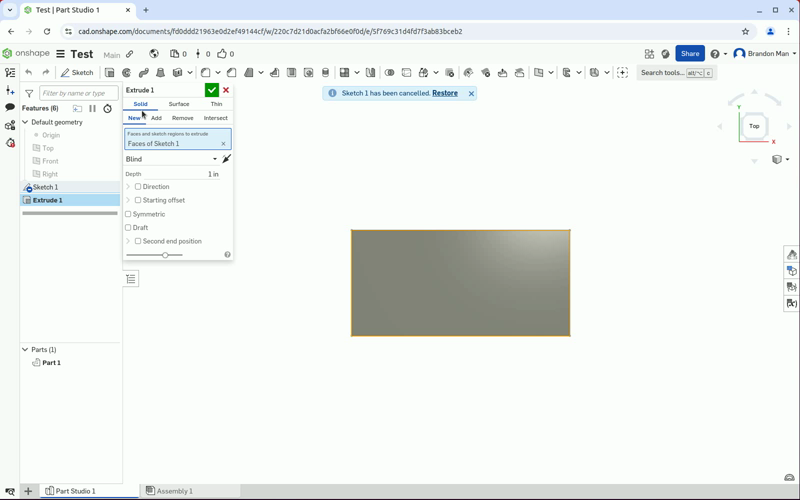
mouse_move(137, 120)
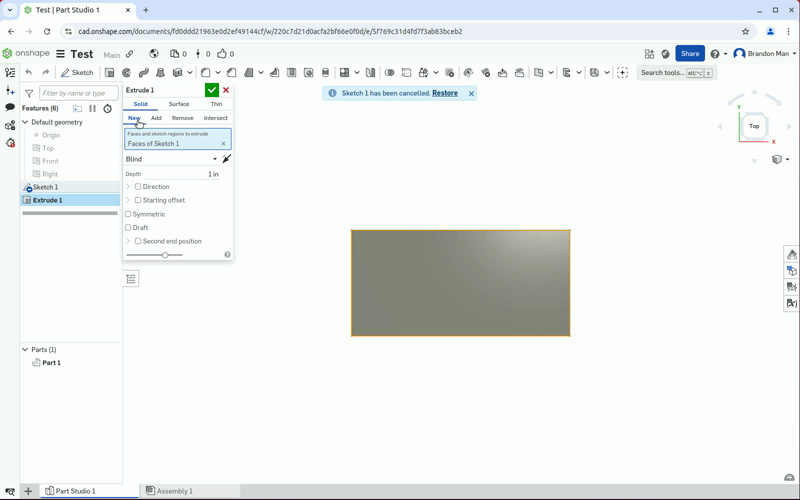
click(137, 120)
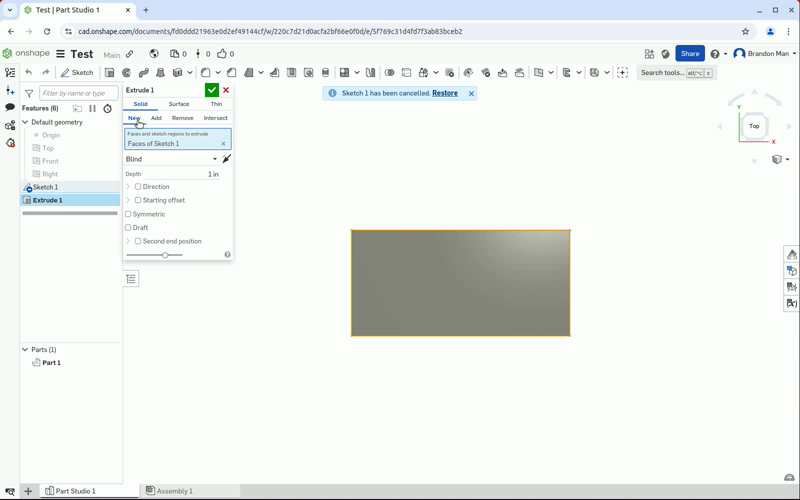
key(tab, 4)
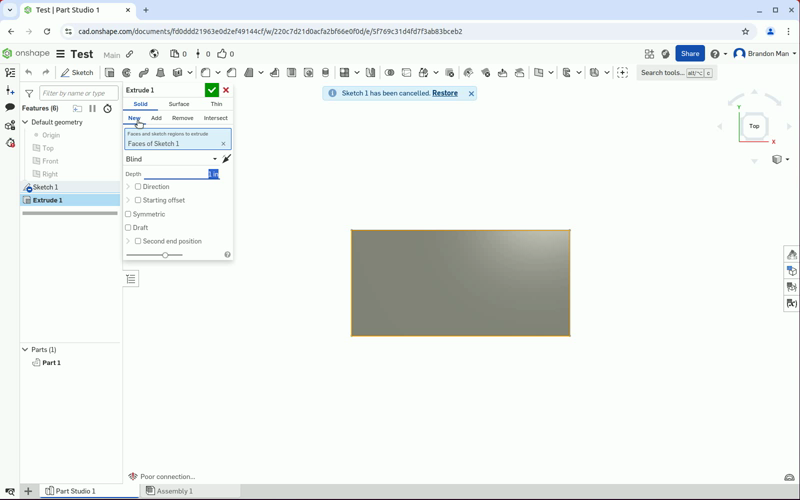
text(4.574)
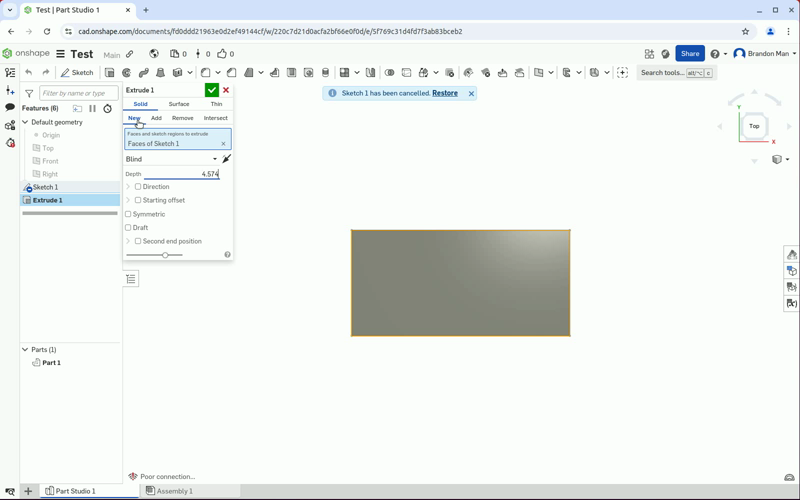
key(enter)
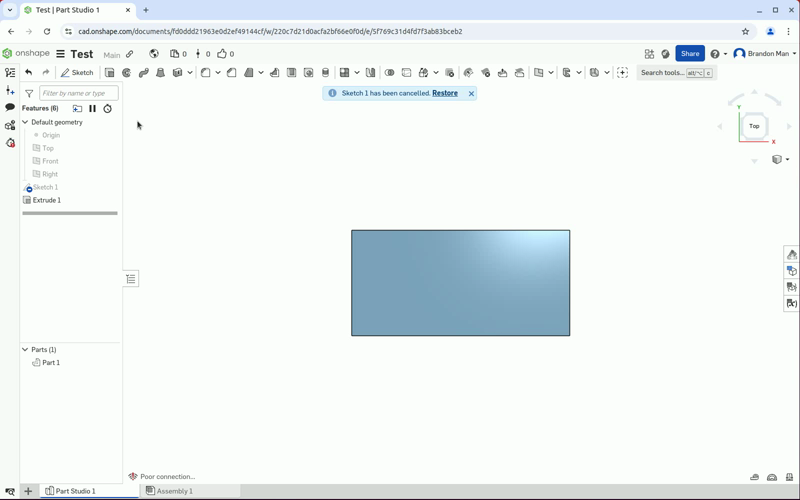
key(shift+h)
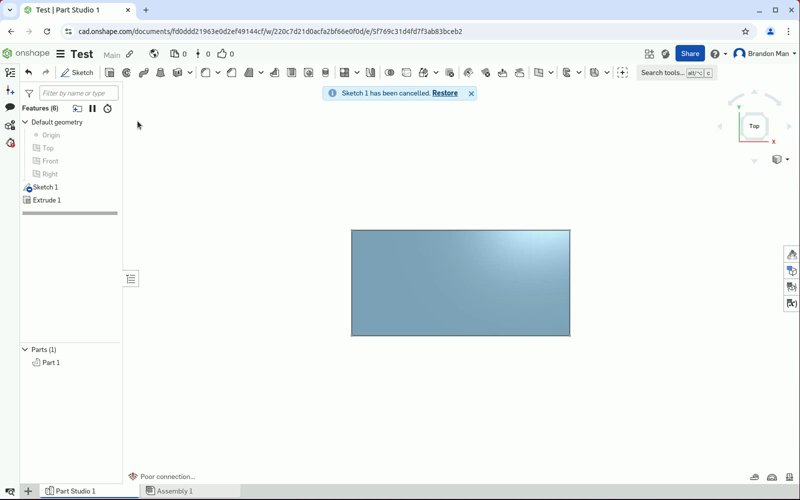
key(shift+h)
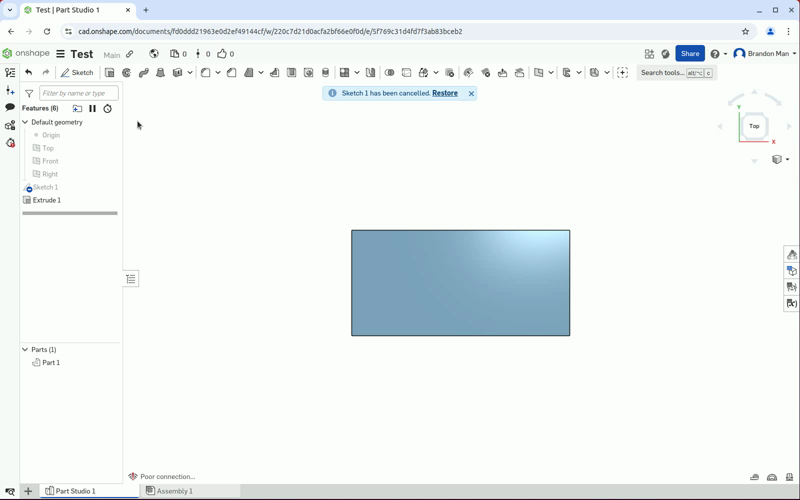
mouse_move(73, 189)
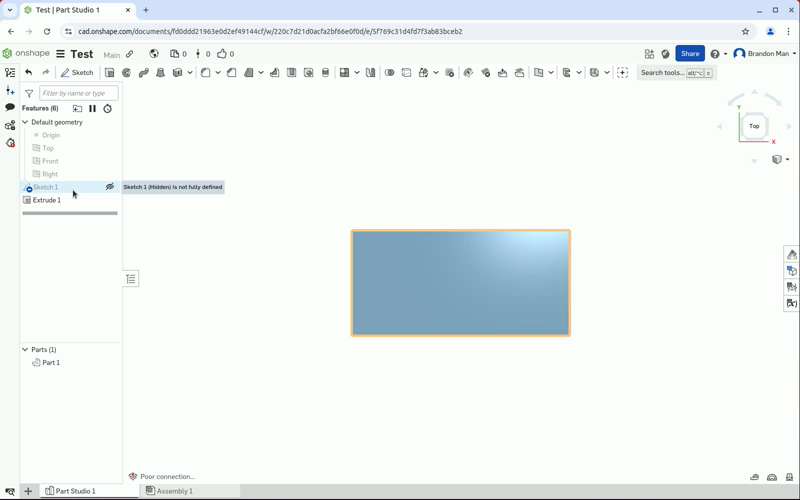
click(73, 189)
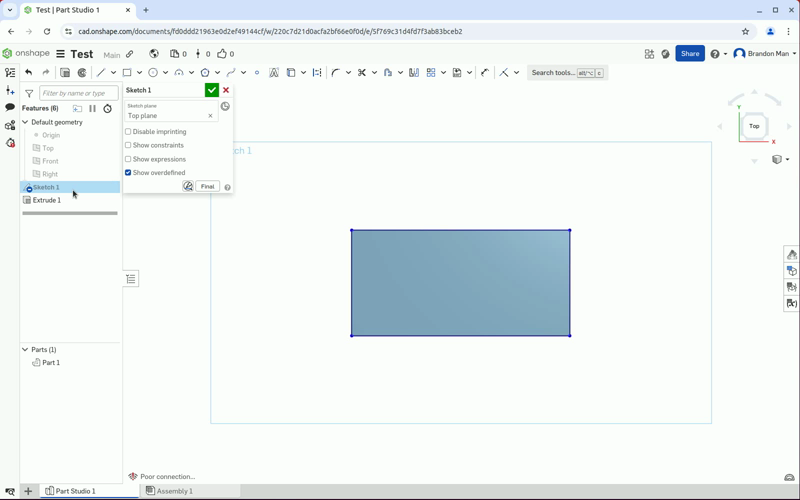
mouse_move(229, 92)
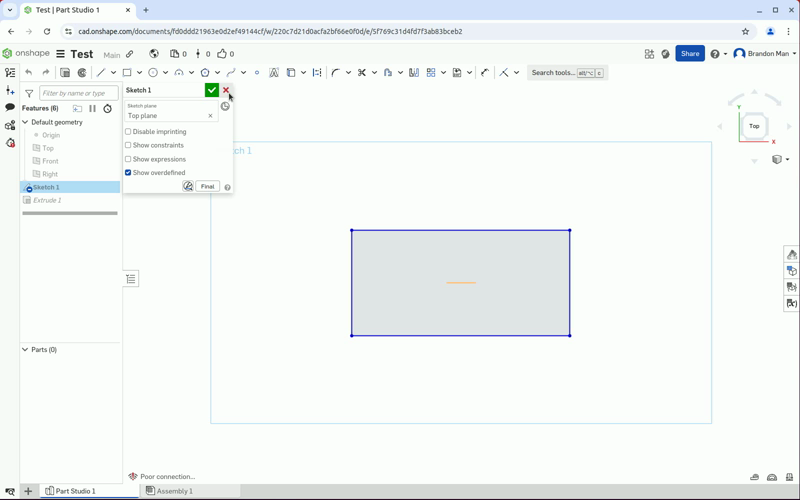
click(229, 92)
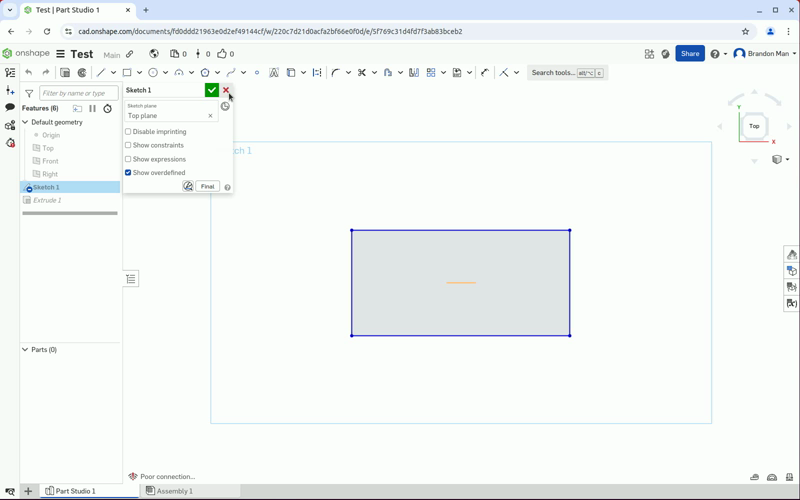
mouse_move(73, 352)
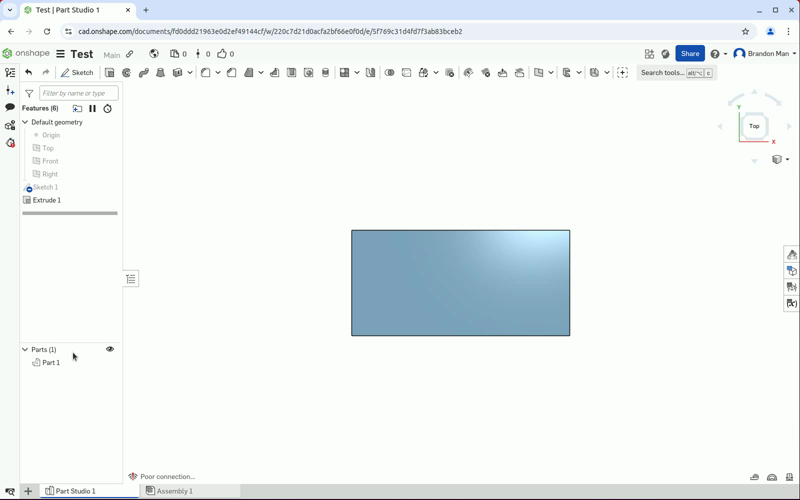
key(y)
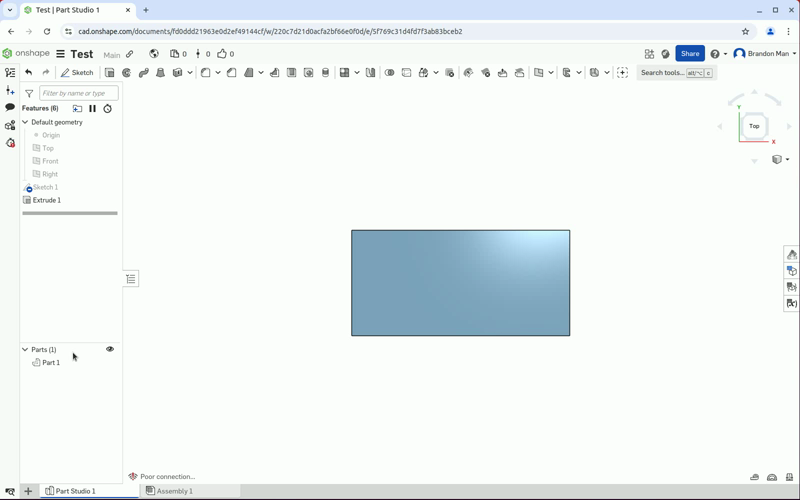
key(shift+p)
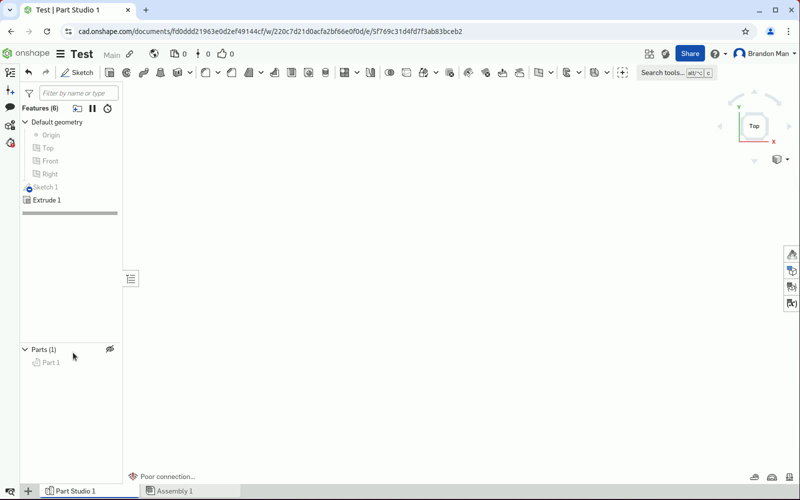
key(space)
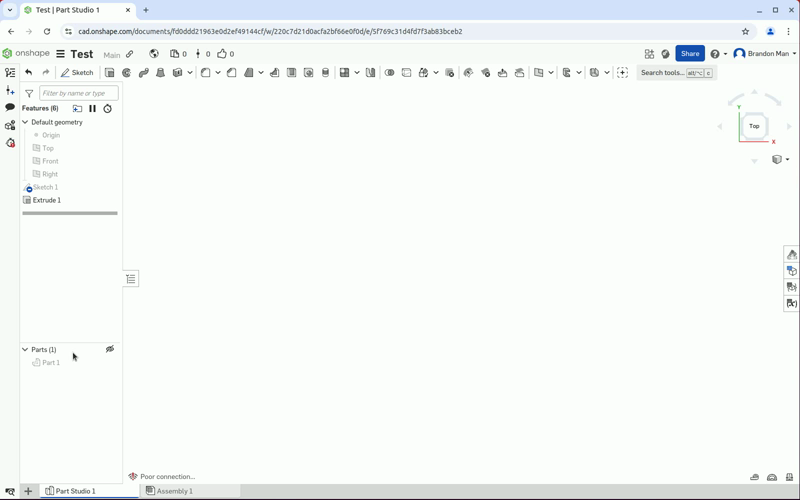
key_down(shift)
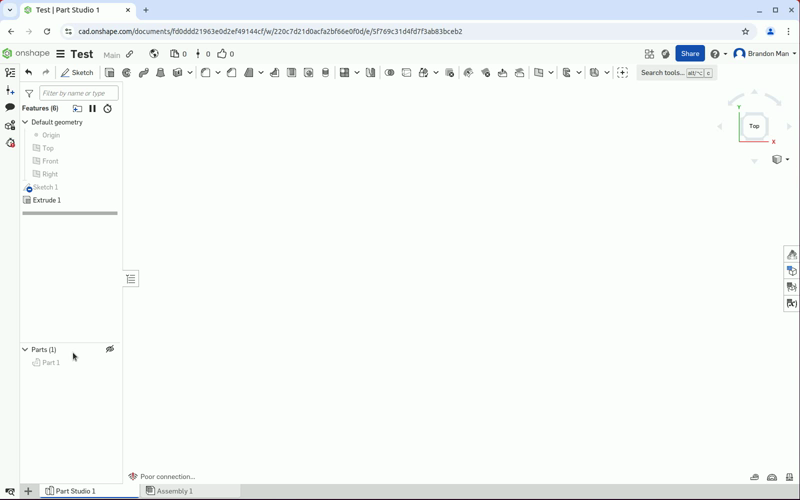
key(up)
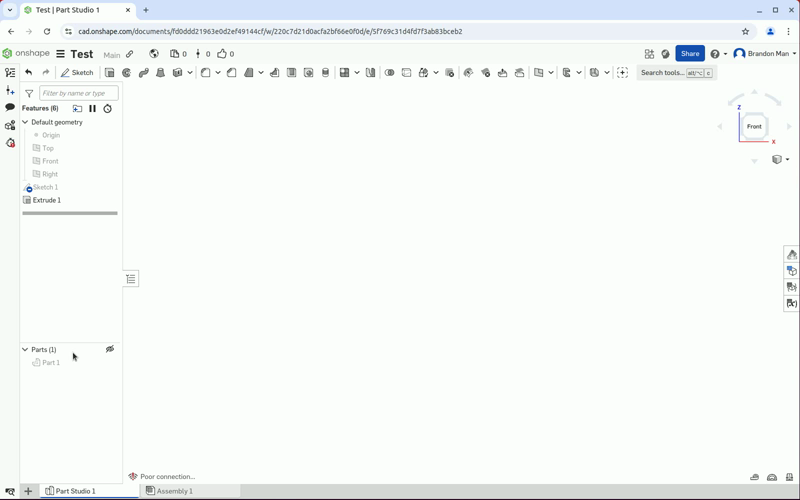
key_up(shift)
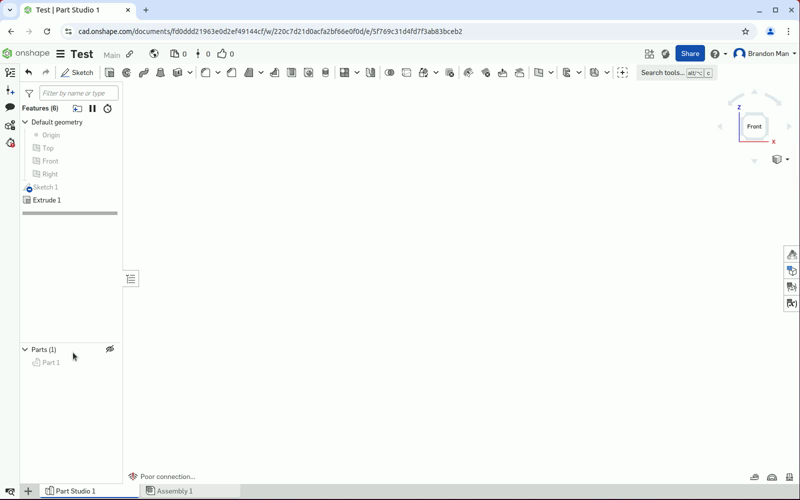
key(space)
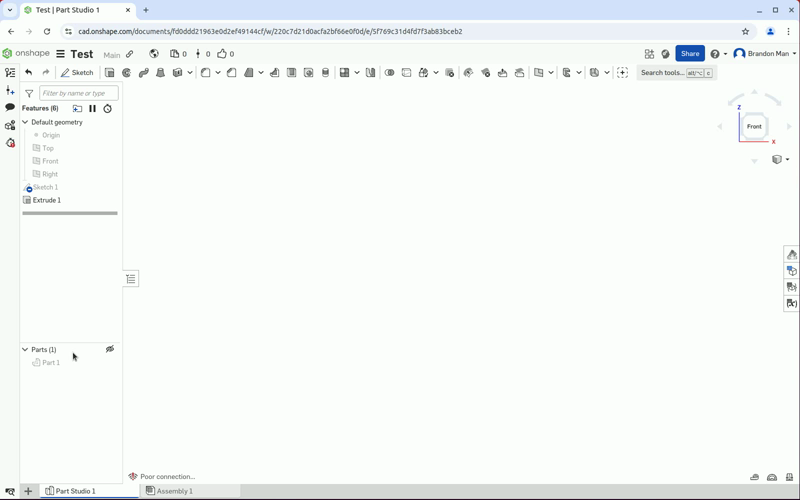
key_down(shift)
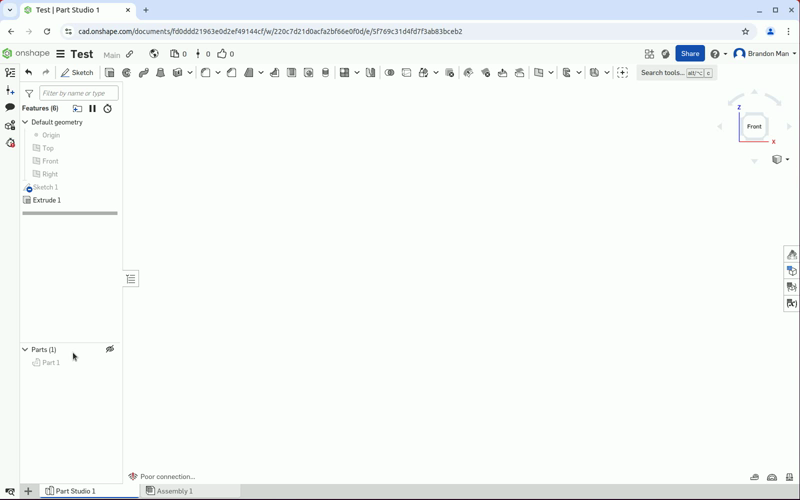
key(left)
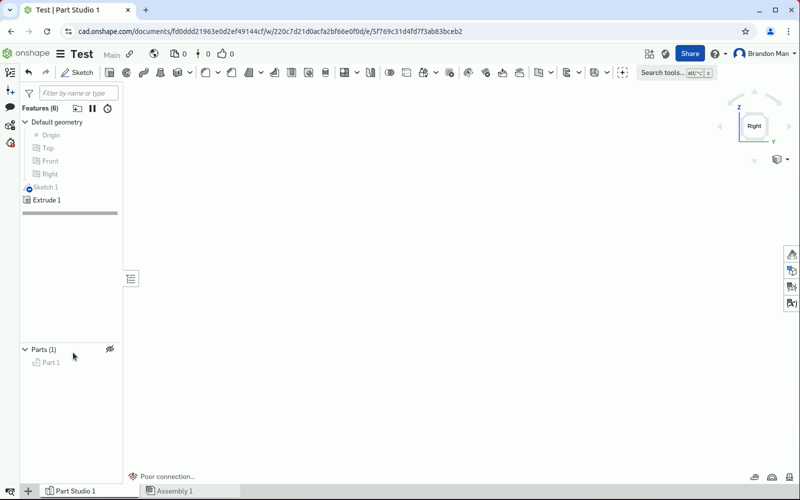
key_up(shift)
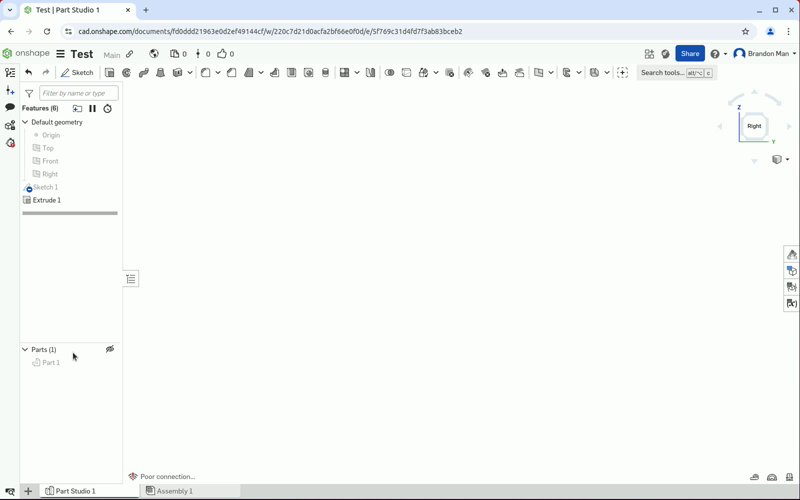
mouse_move(73, 352)
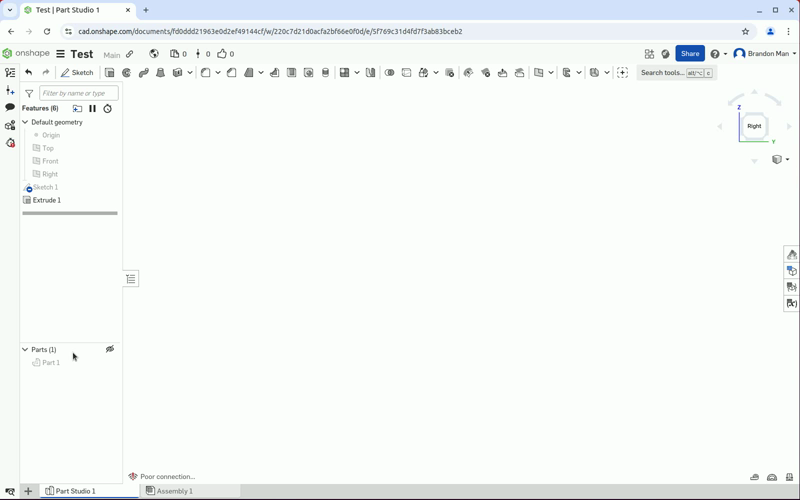
key(shift+y)
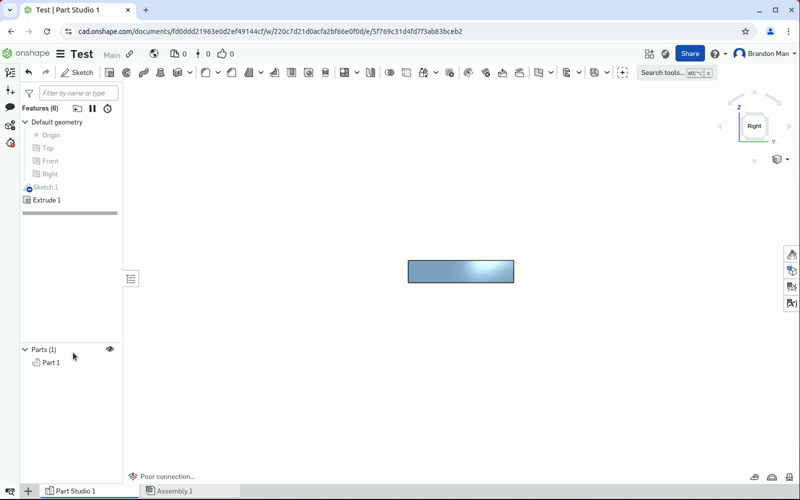
mouse_move(541, 75)
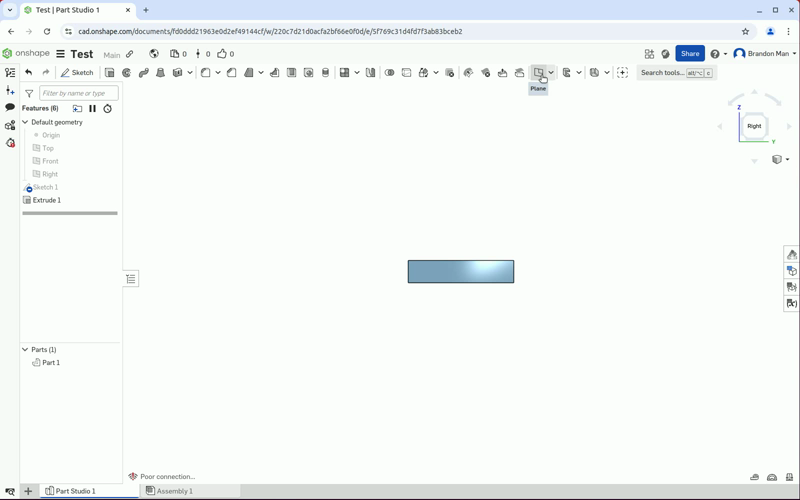
click(541, 75)
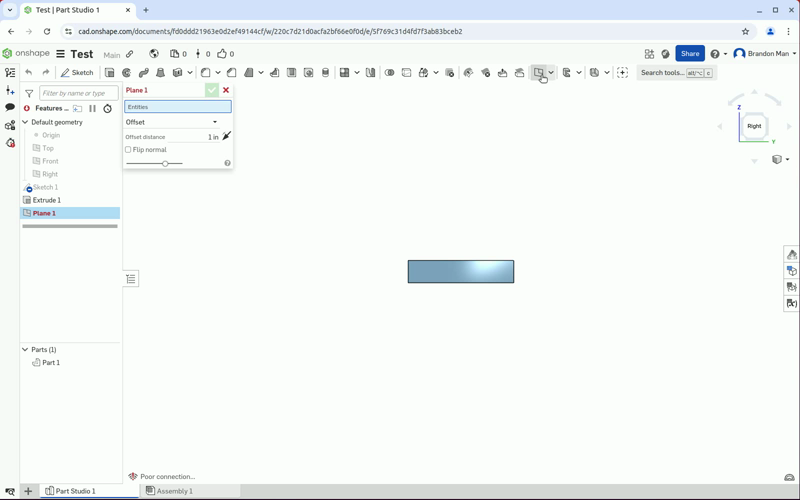
mouse_move(73, 176)
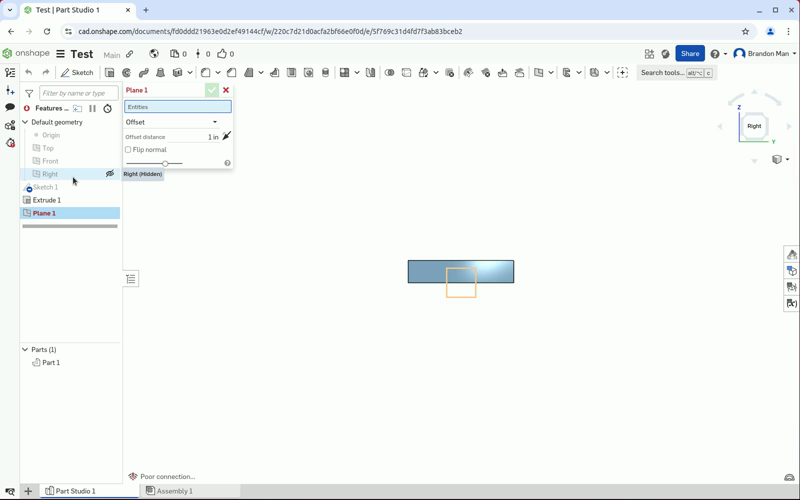
click(73, 176)
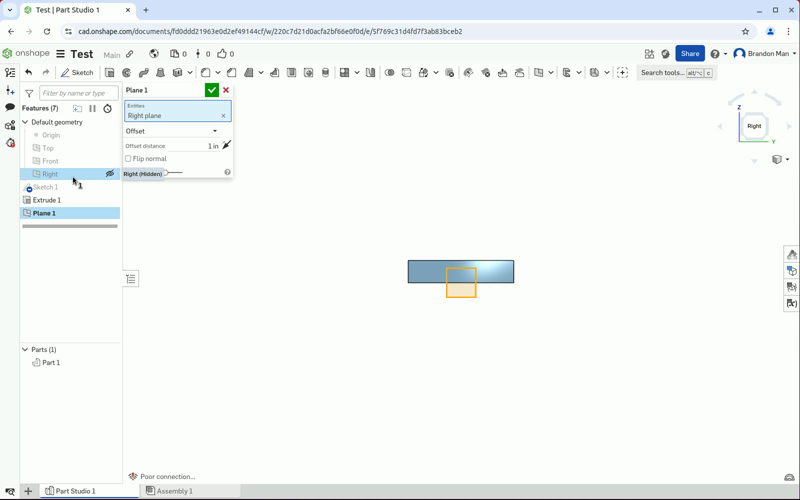
key(tab, 2)
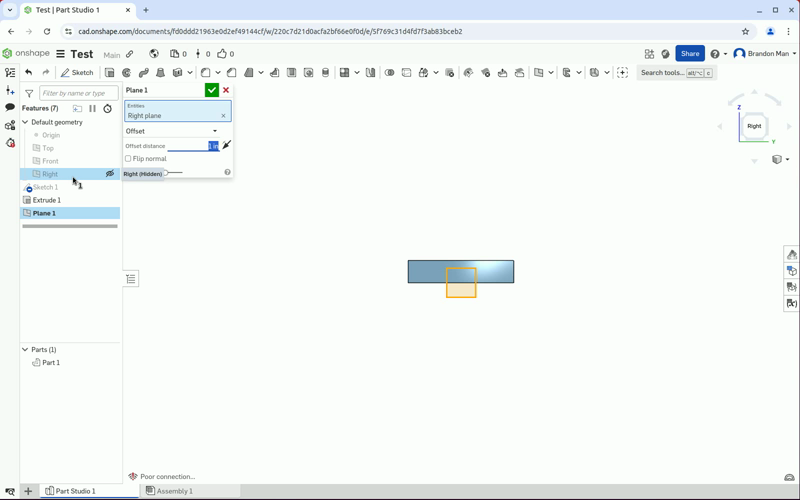
text(22.4)
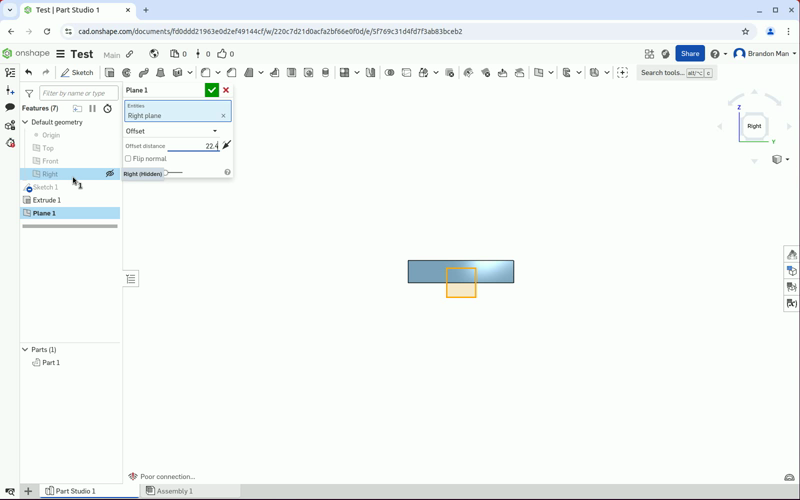
key(enter, 2)
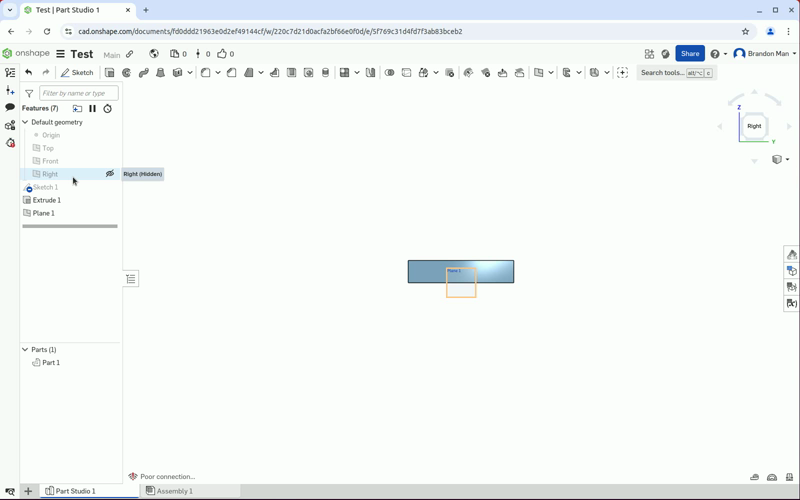
key(shift+s)
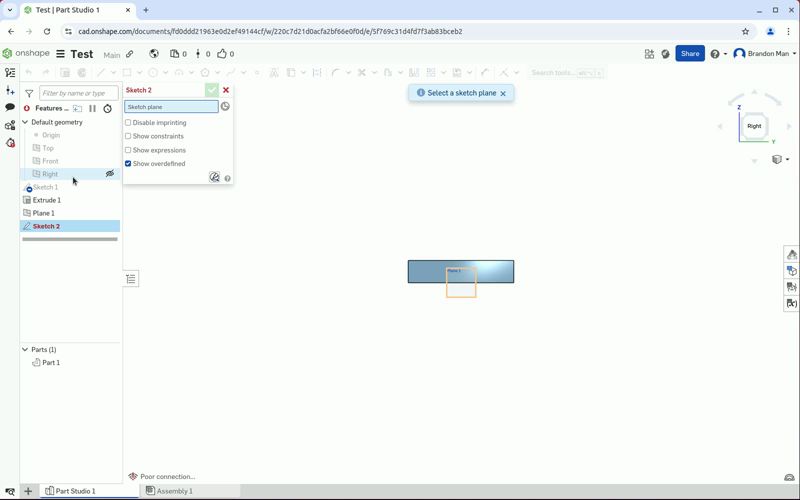
mouse_move(73, 215)
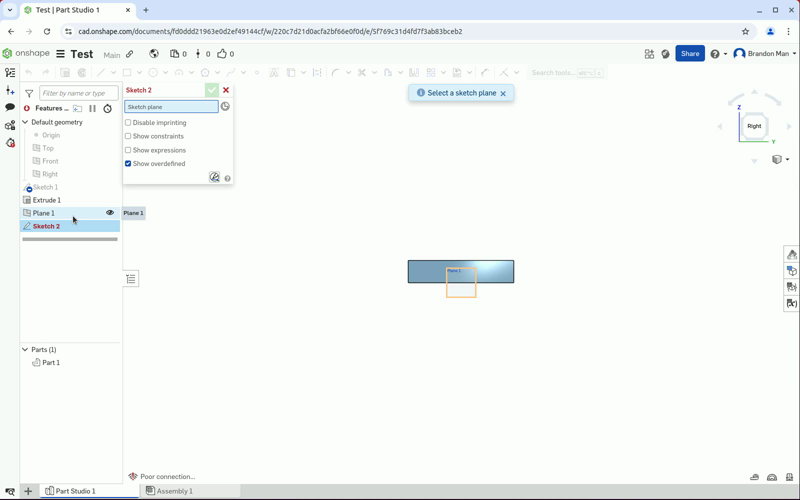
click(73, 215)
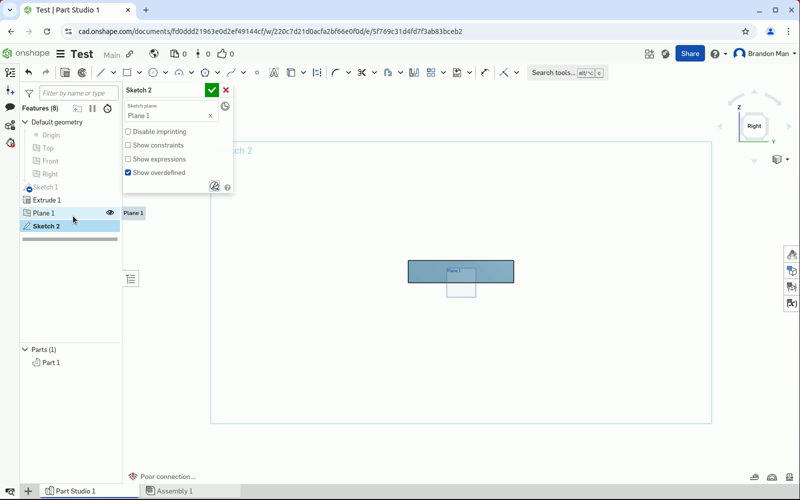
mouse_move(73, 352)
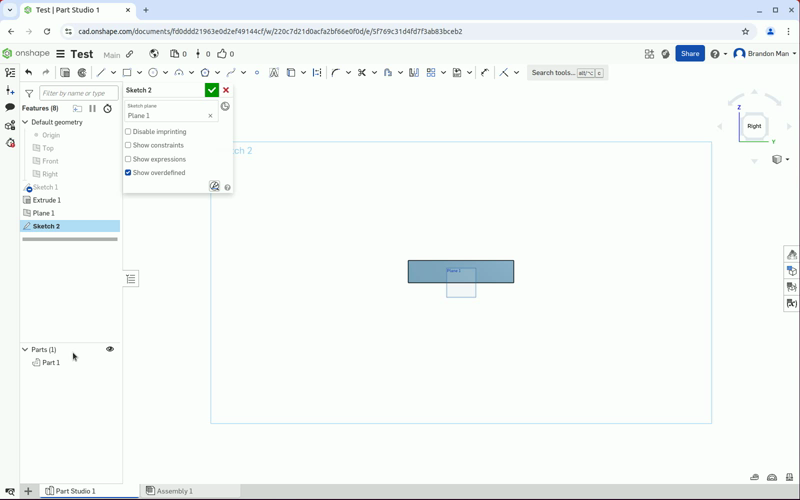
key(y)
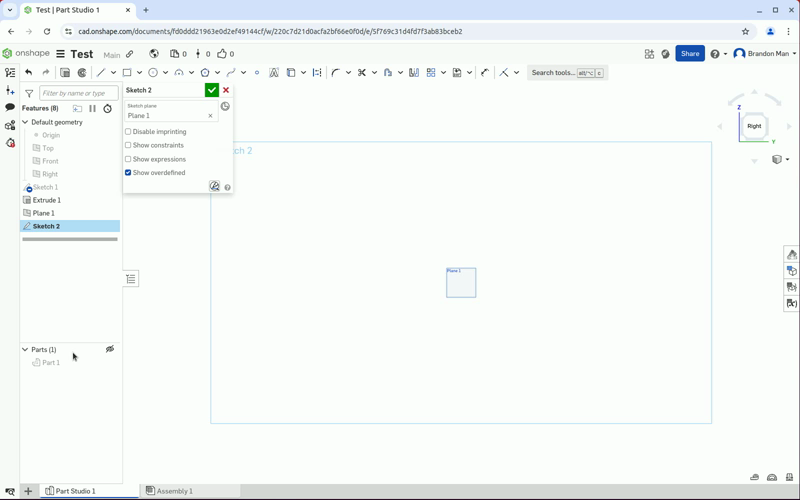
key(l)
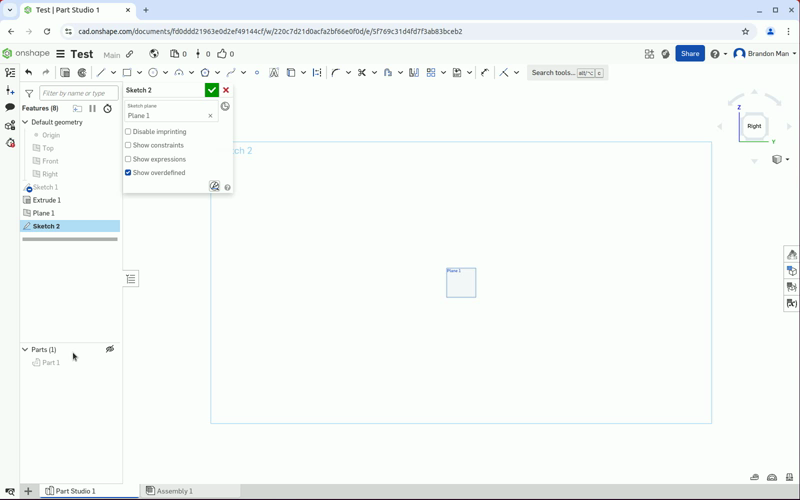
key_down(shift)
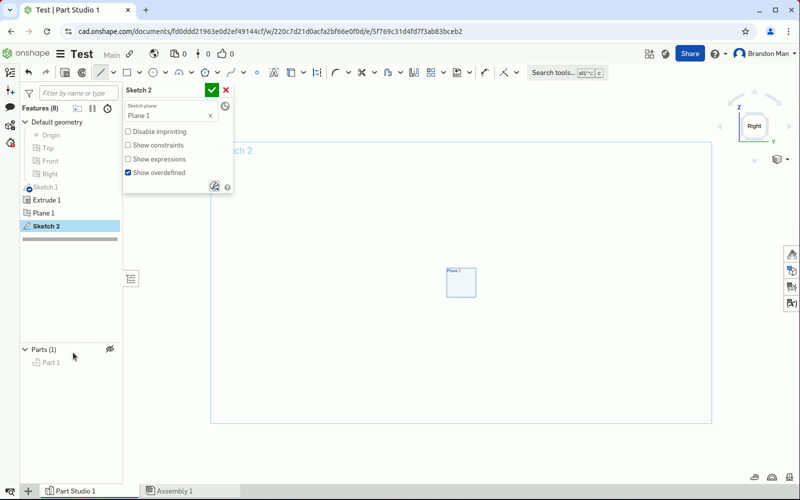
mouse_move(407, 282)
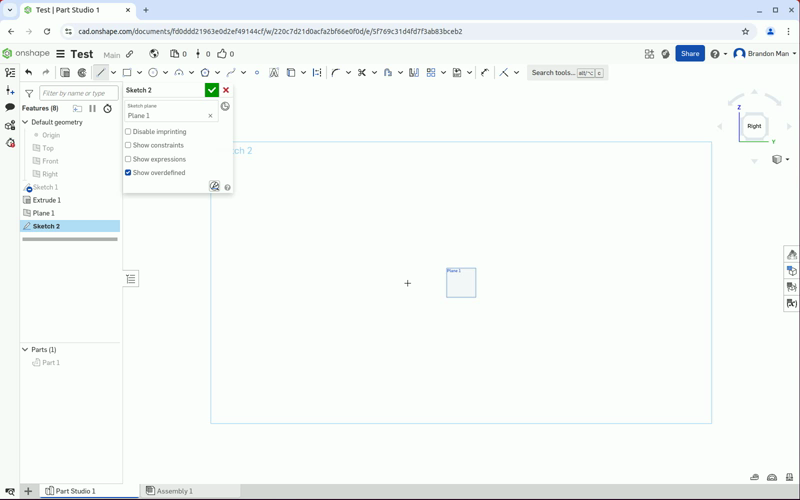
click(407, 282)
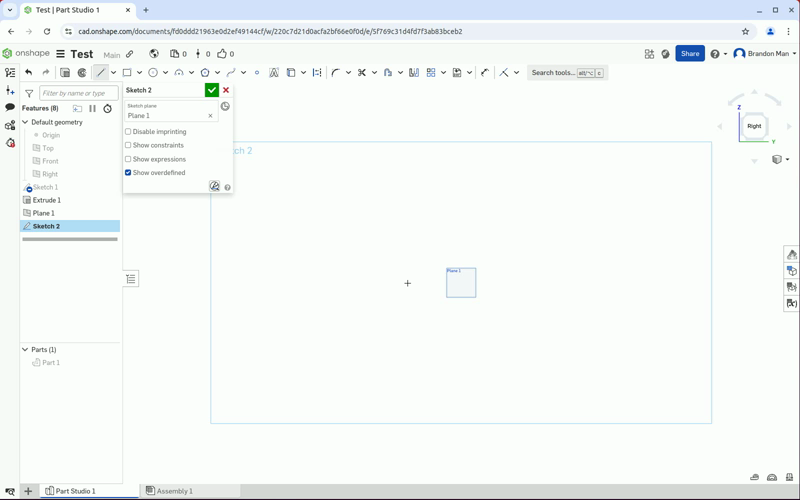
key_up(shift)
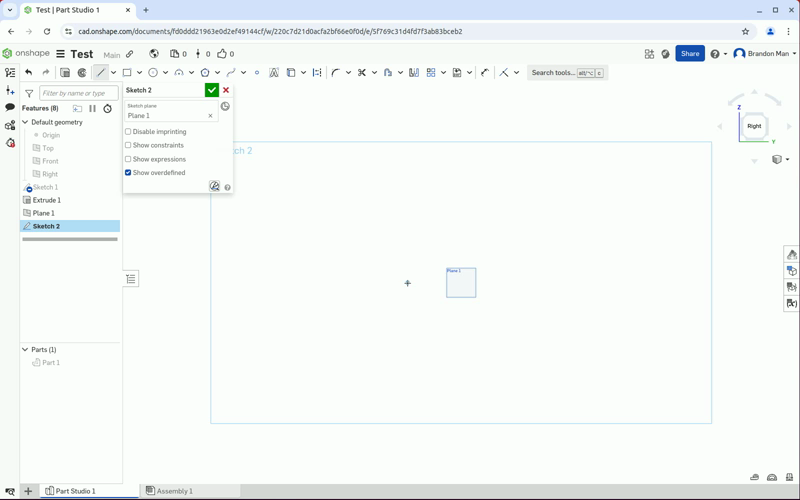
key_down(shift)
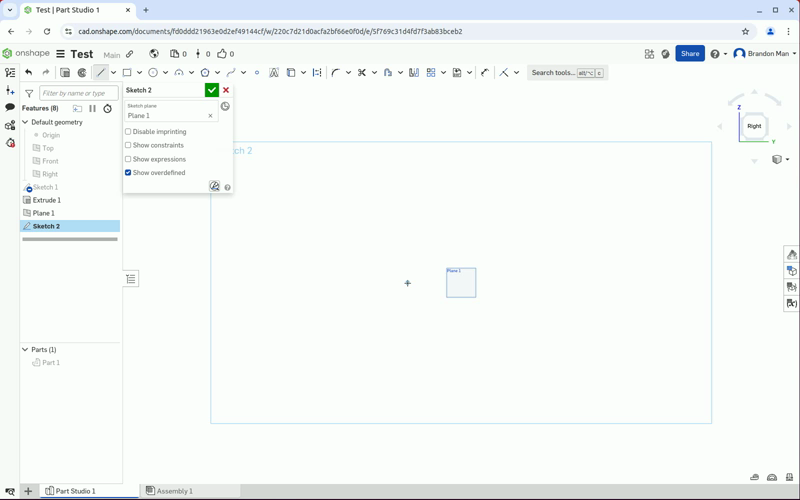
mouse_move(513, 282)
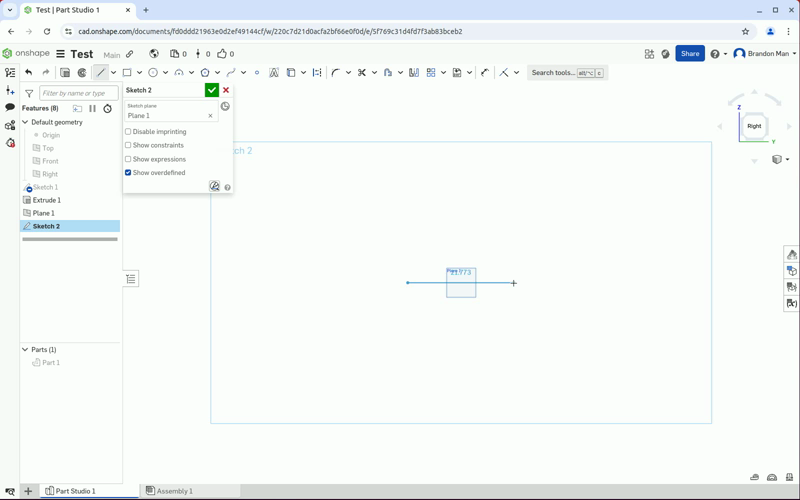
click(513, 282)
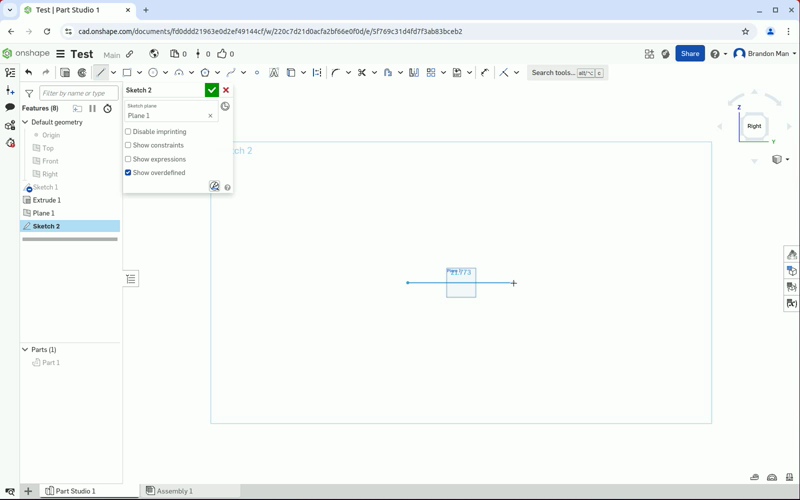
key_up(shift)
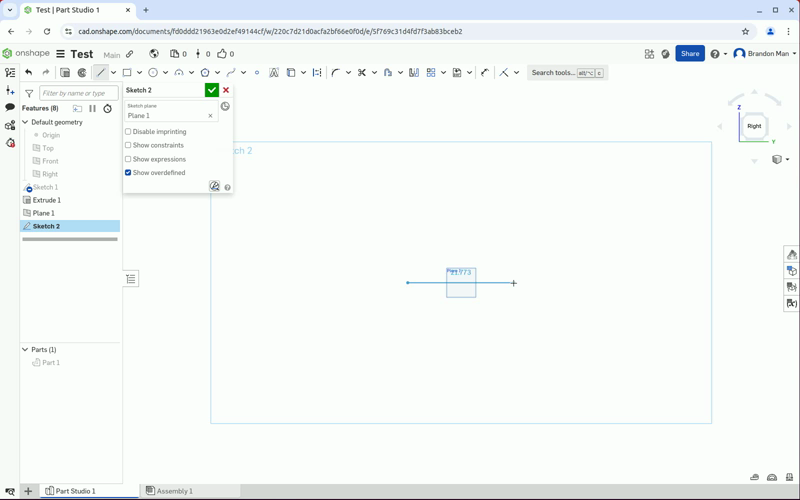
key_down(shift)
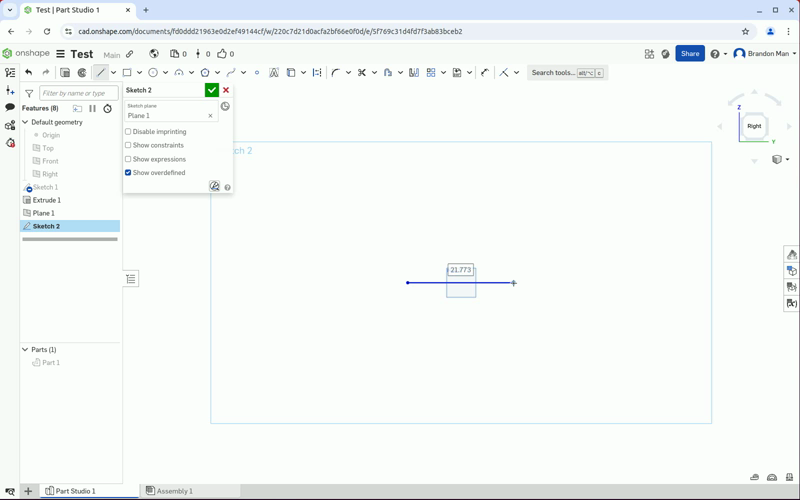
mouse_move(543, 282)
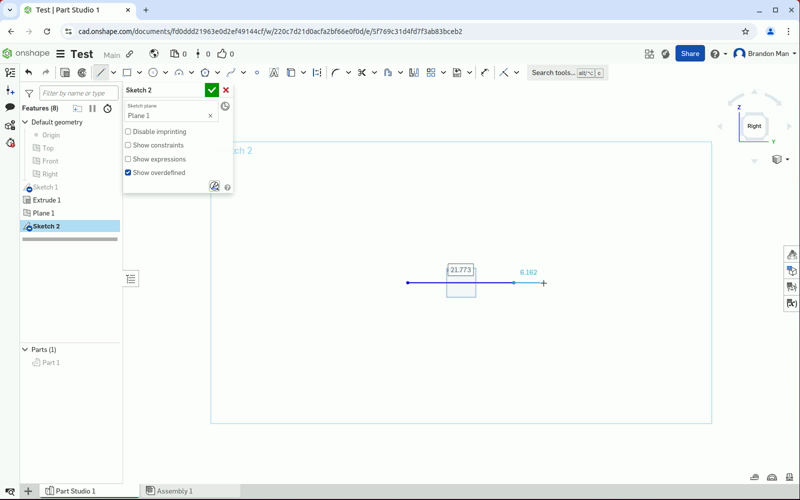
mouse_move(513, 260)
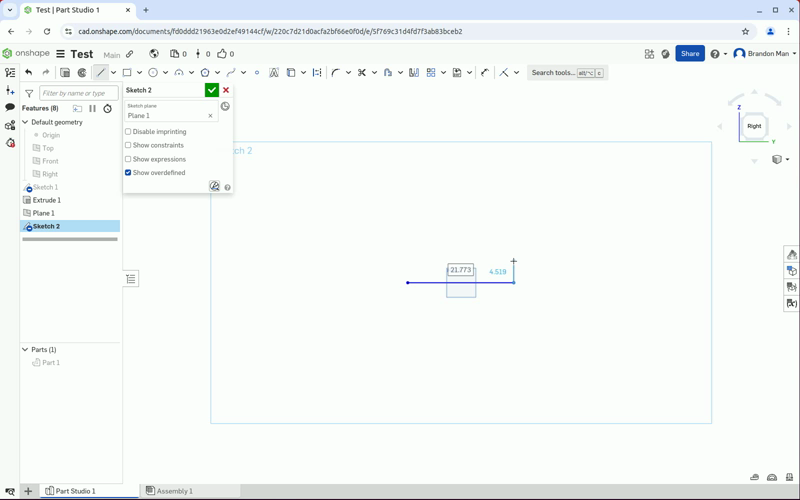
click(513, 260)
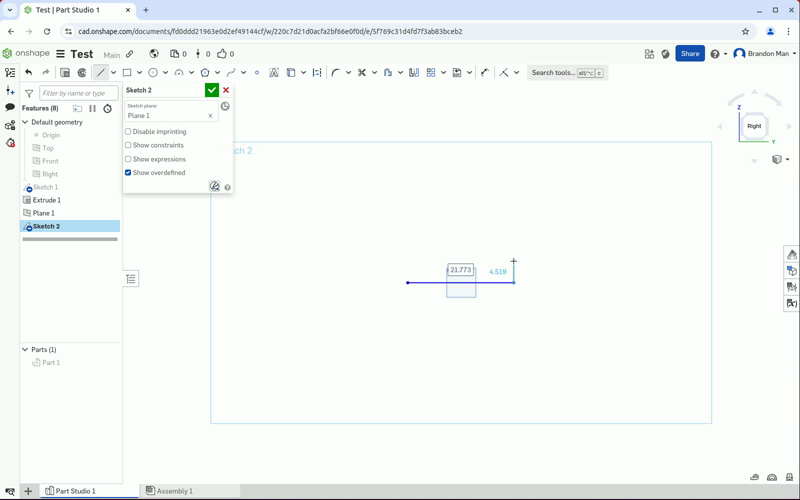
key_up(shift)
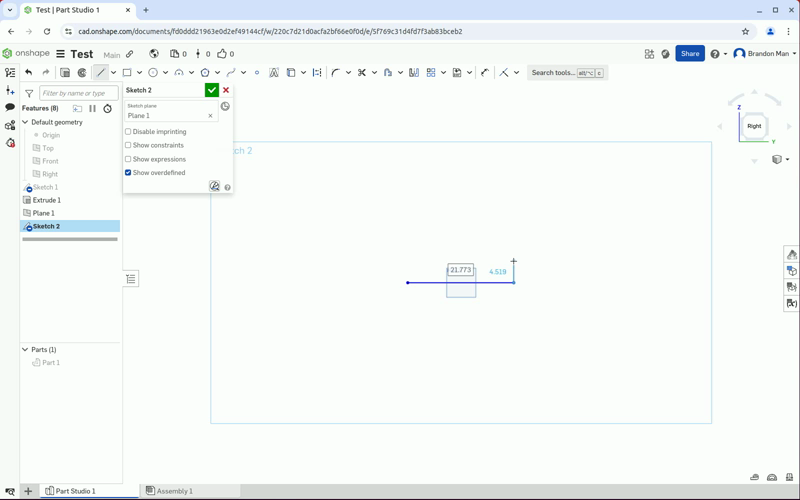
key_down(shift)
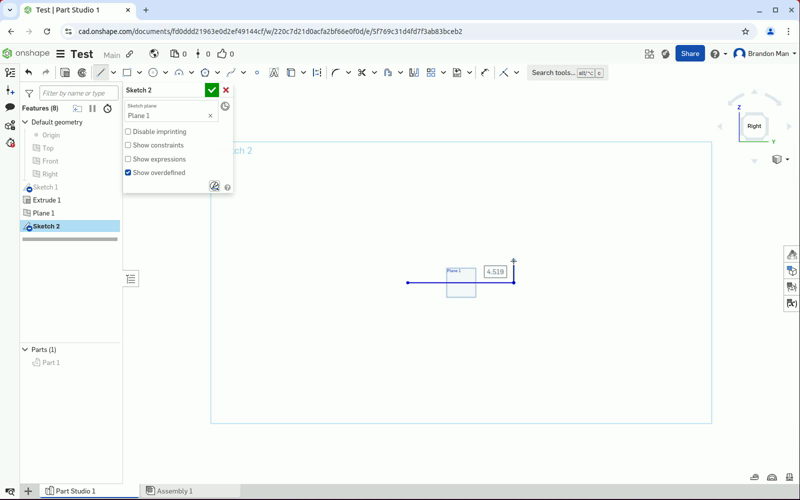
mouse_move(407, 260)
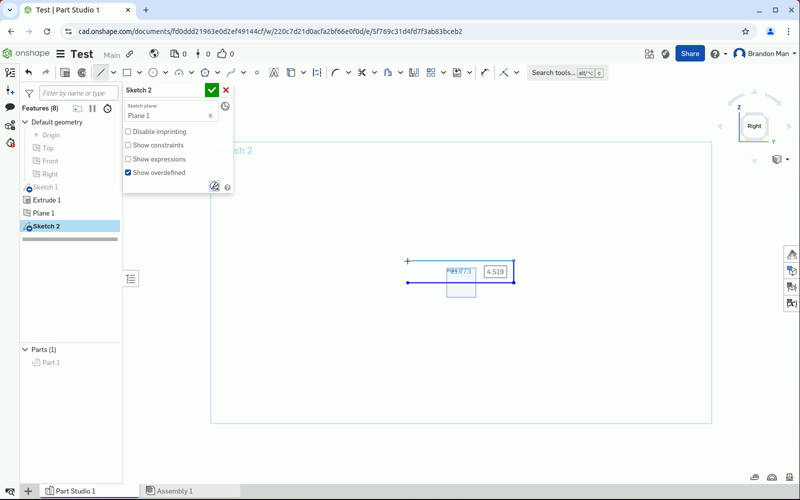
click(407, 260)
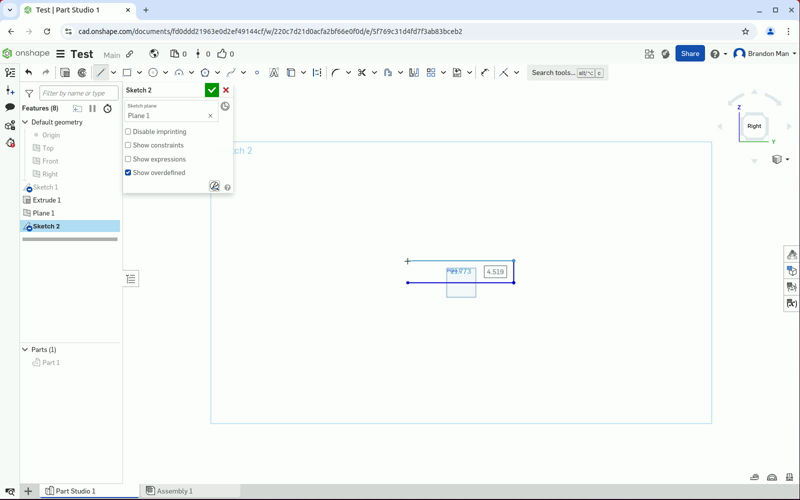
key_up(shift)
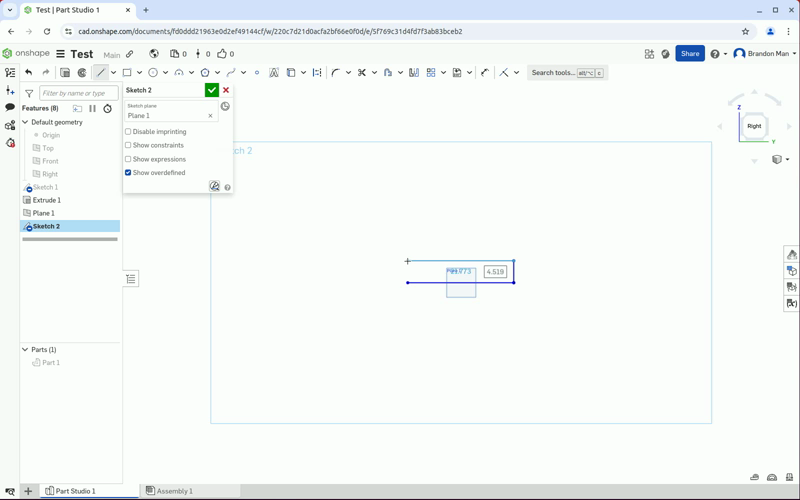
mouse_move(437, 260)
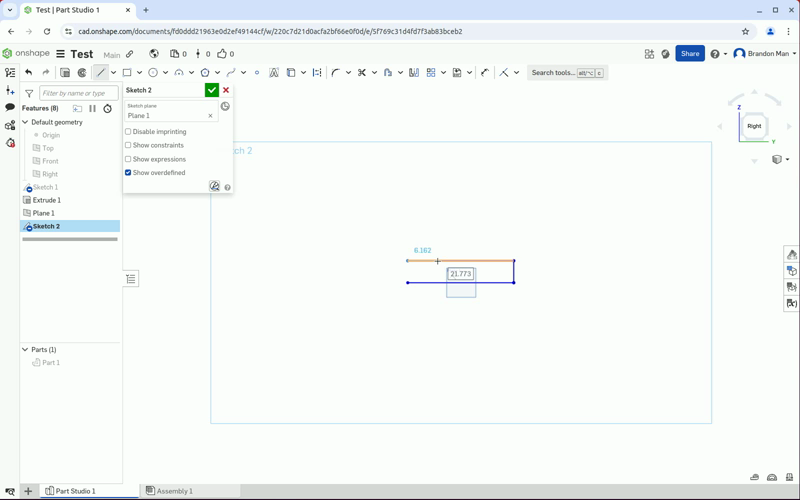
key_down(shift)
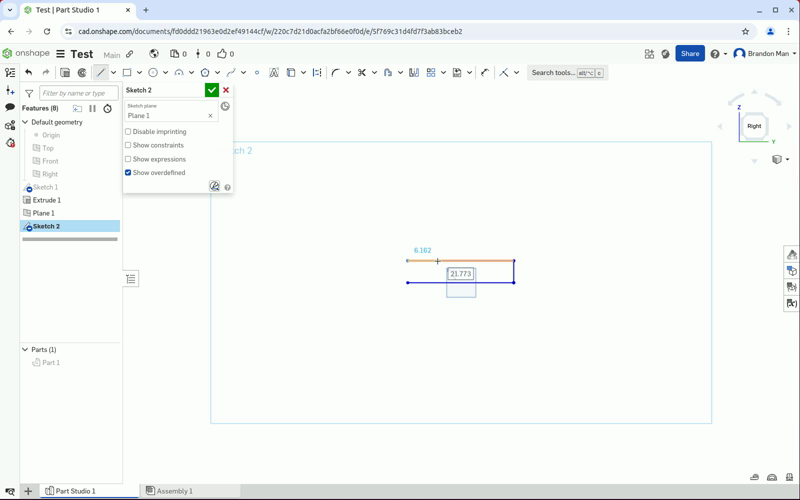
mouse_move(407, 282)
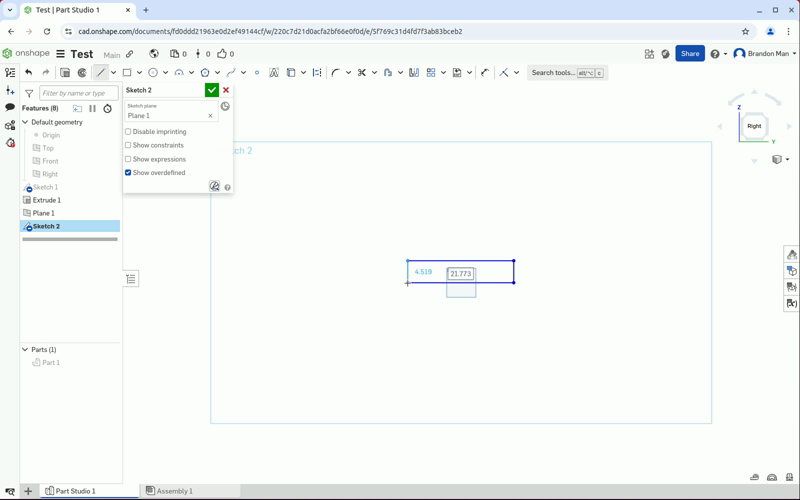
key_up(shift)
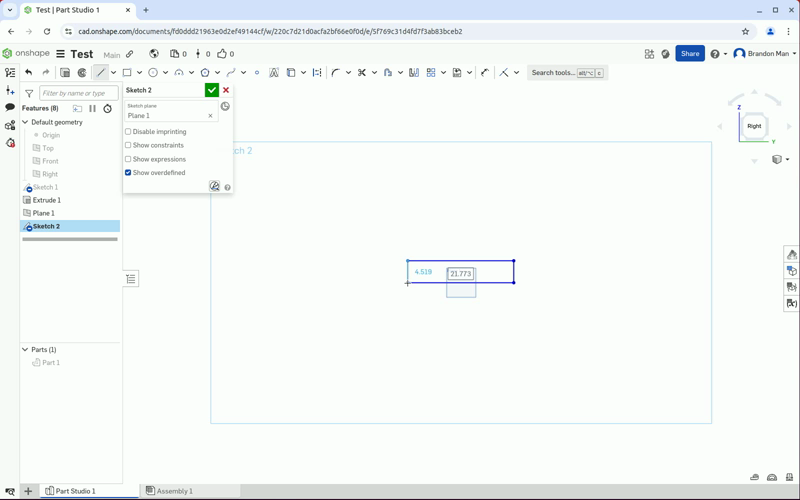
click(407, 282)
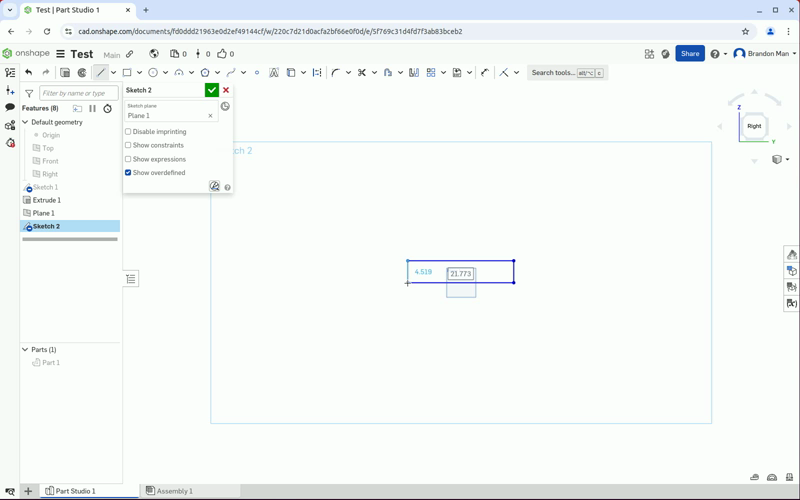
key(esc)
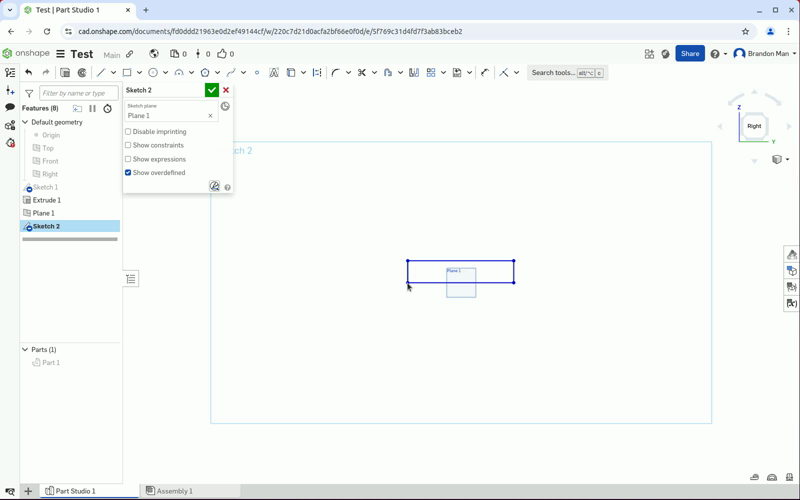
mouse_move(491, 262)
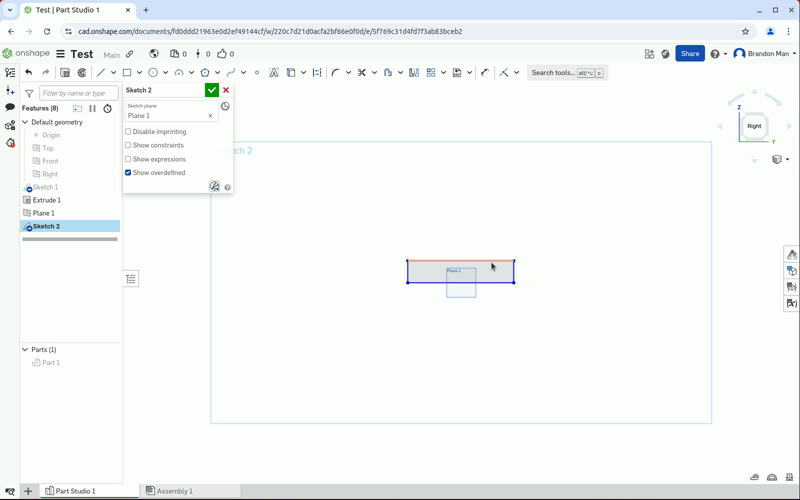
click(491, 262)
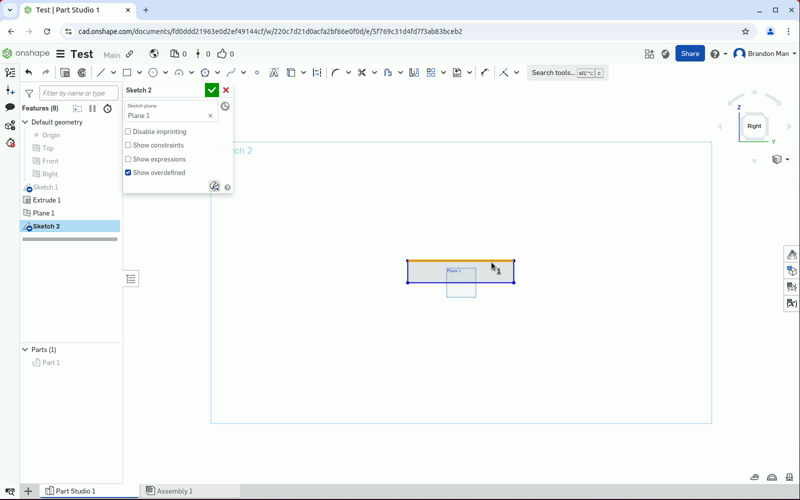
mouse_move(73, 352)
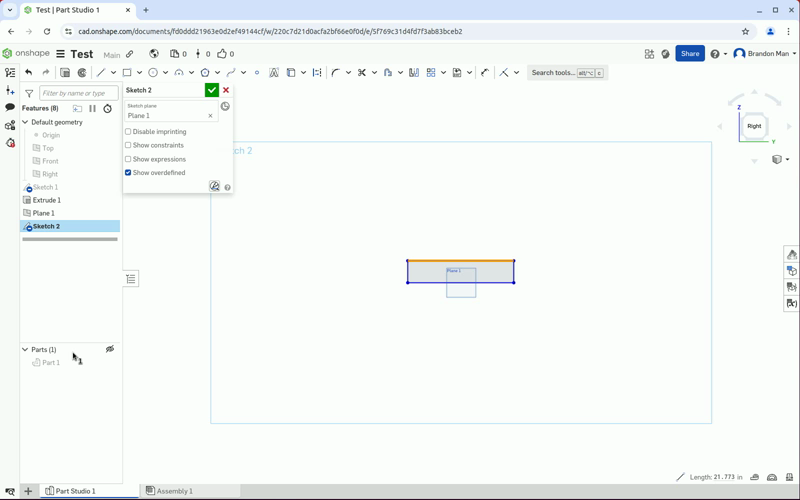
key(shift+y)
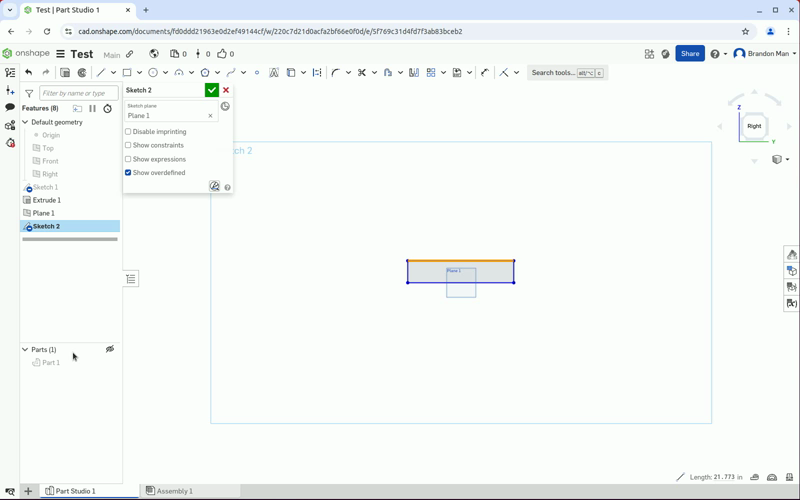
key(shift+e)
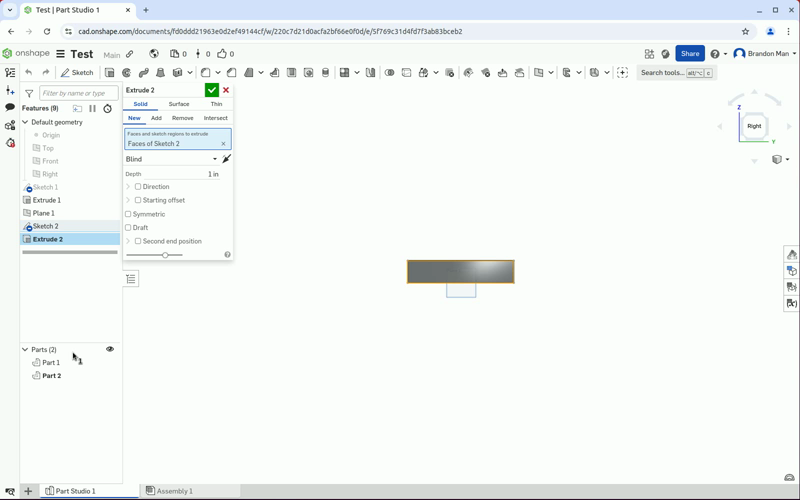
mouse_move(143, 106)
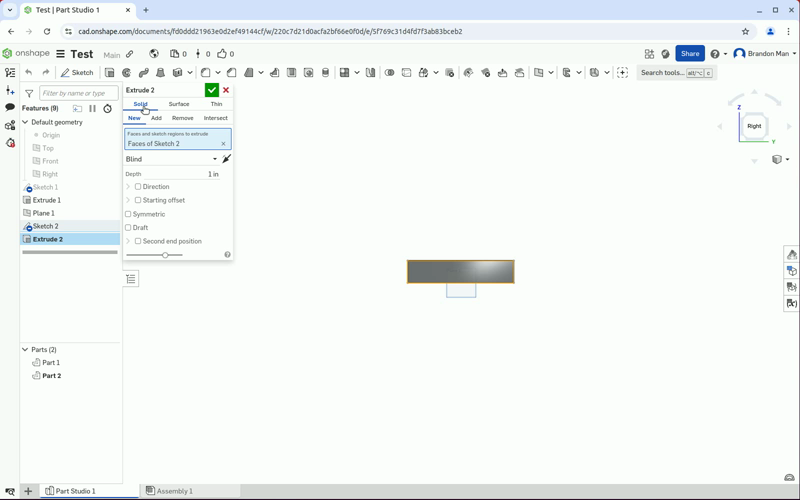
click(143, 106)
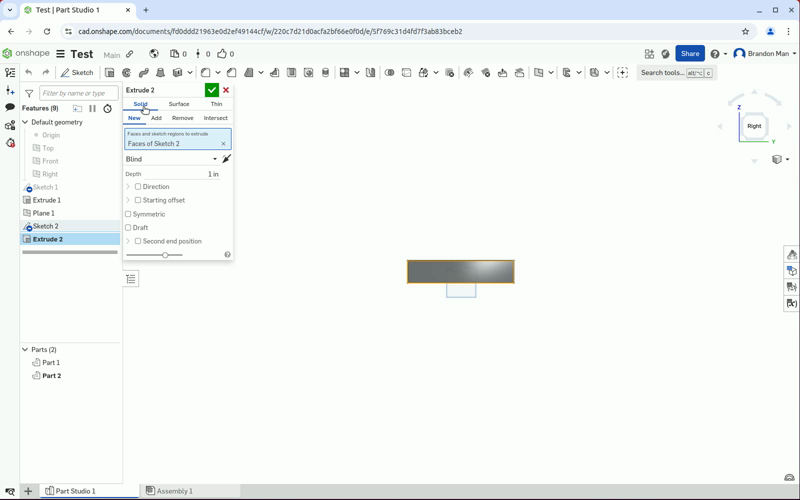
mouse_move(137, 120)
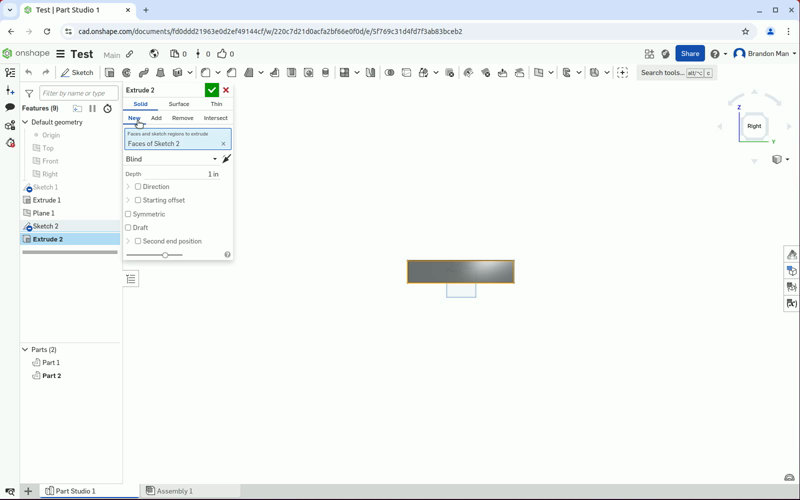
click(137, 120)
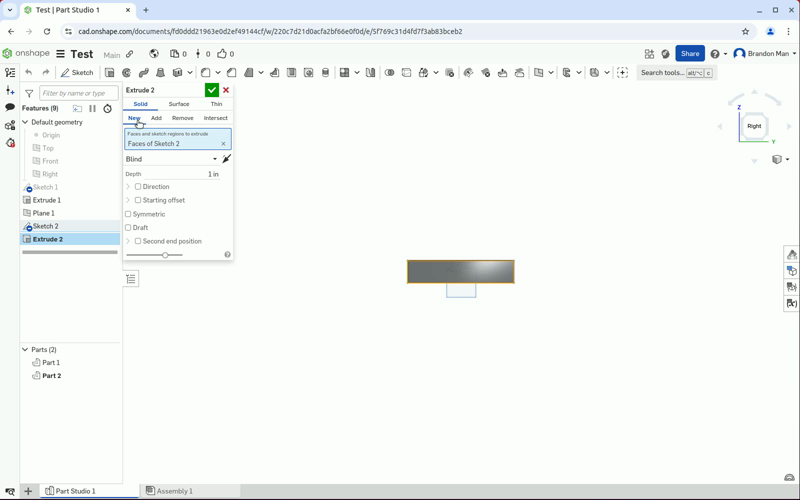
key(tab, 4)
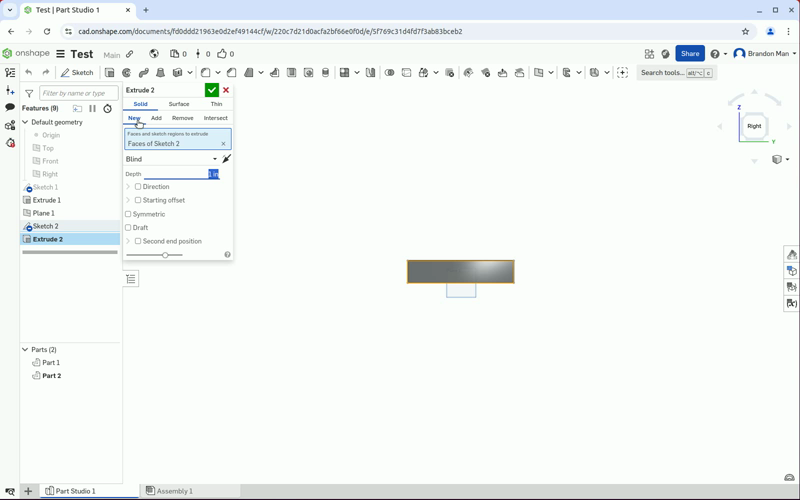
text(0.722)
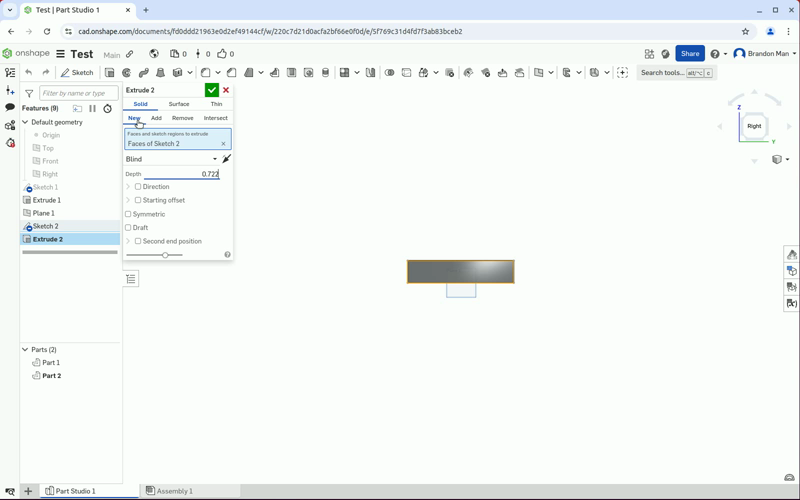
key(enter)
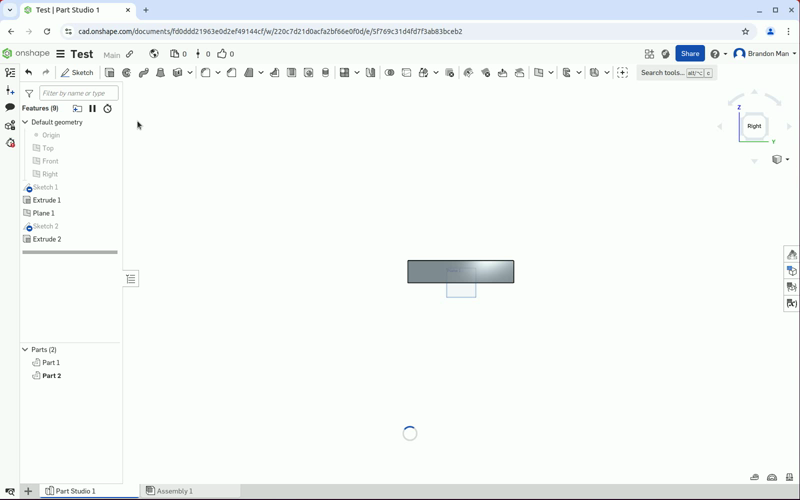
key(shift+h)
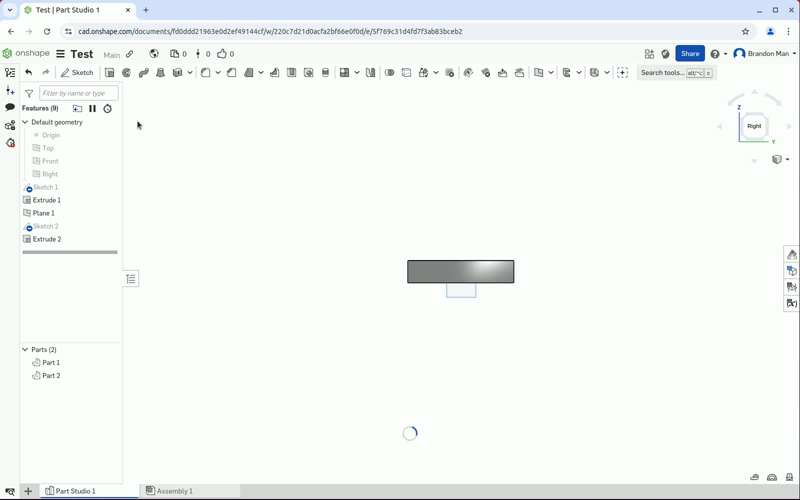
key(shift+h)
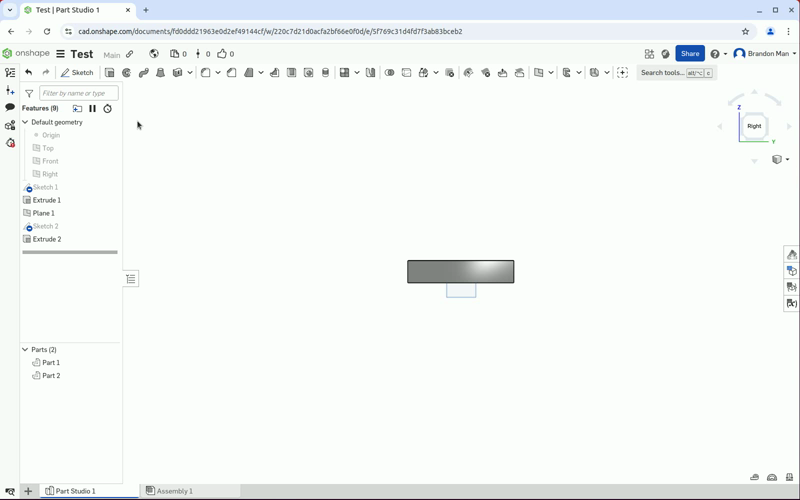
mouse_move(73, 189)
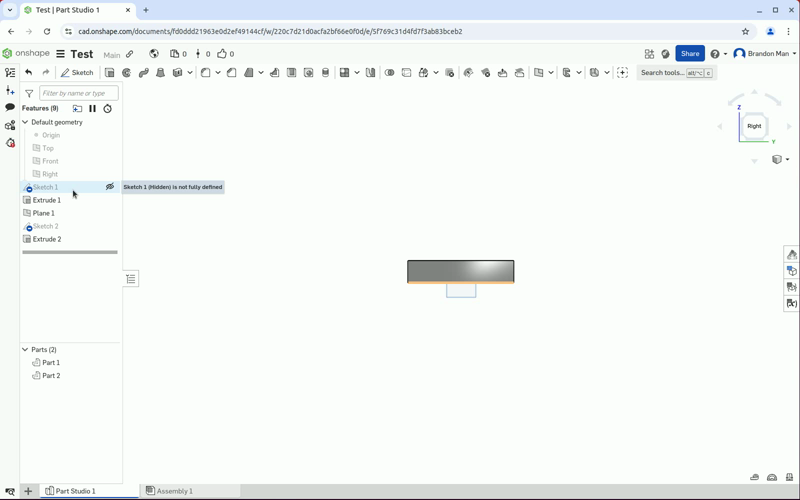
click(73, 189)
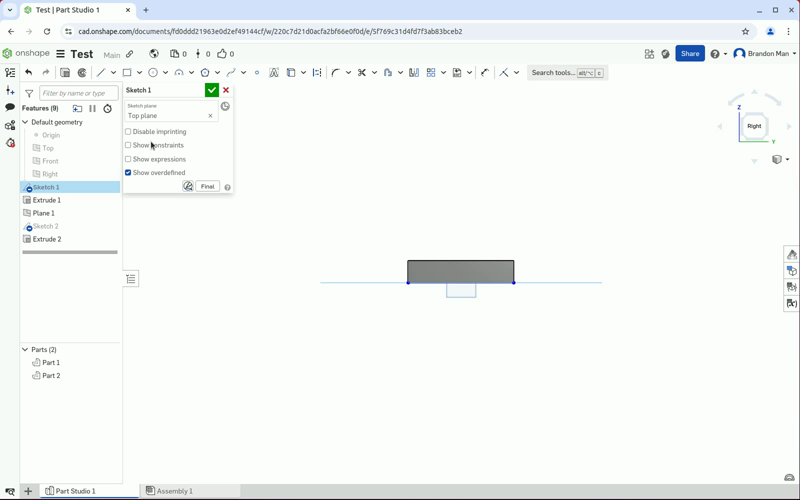
mouse_move(229, 92)
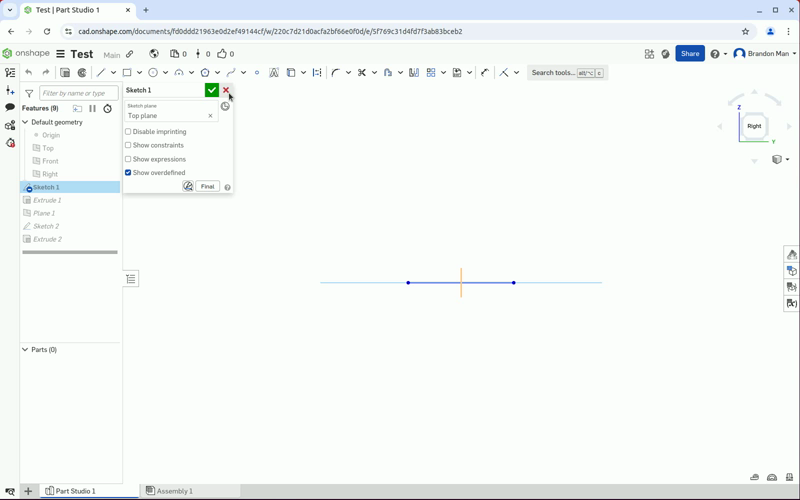
click(229, 92)
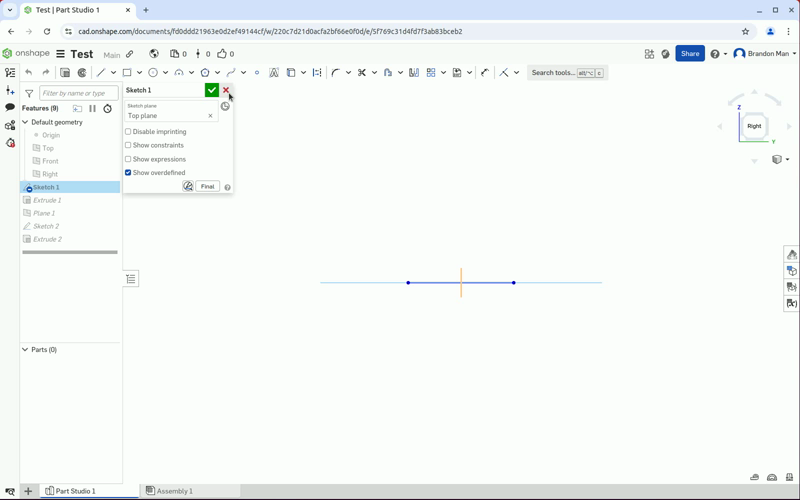
key(shift+s)
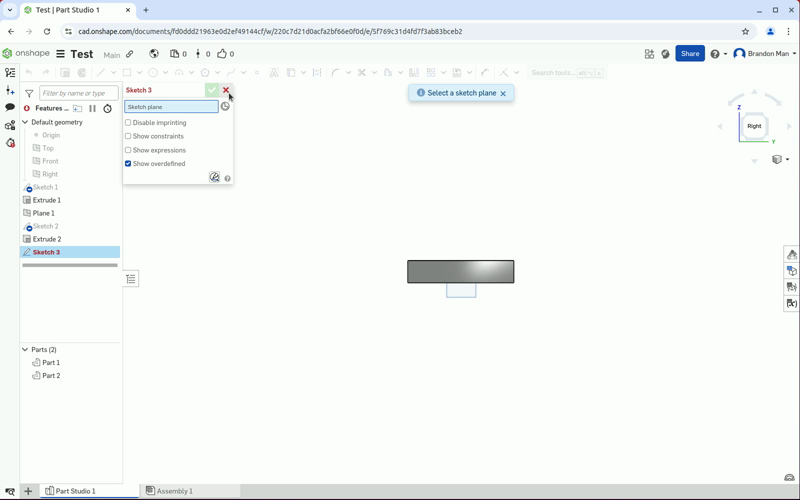
mouse_move(73, 215)
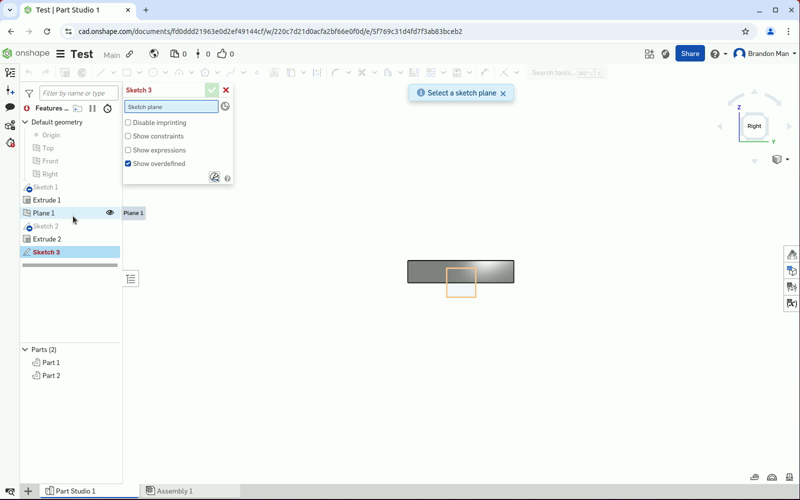
click(73, 215)
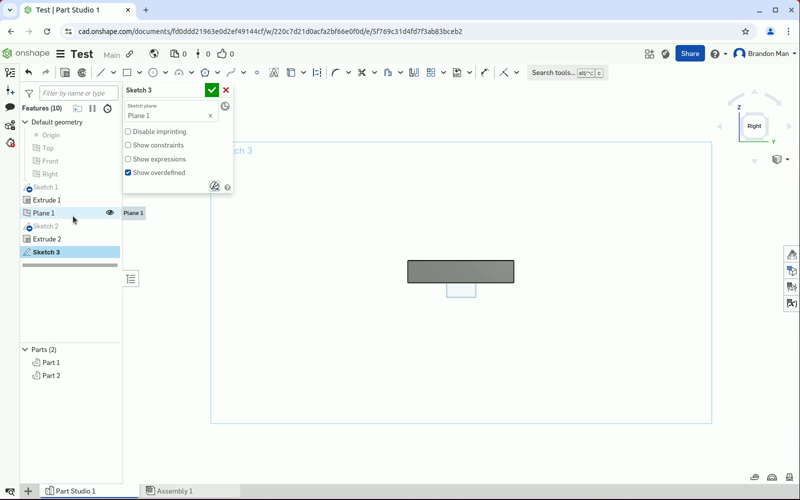
mouse_move(73, 352)
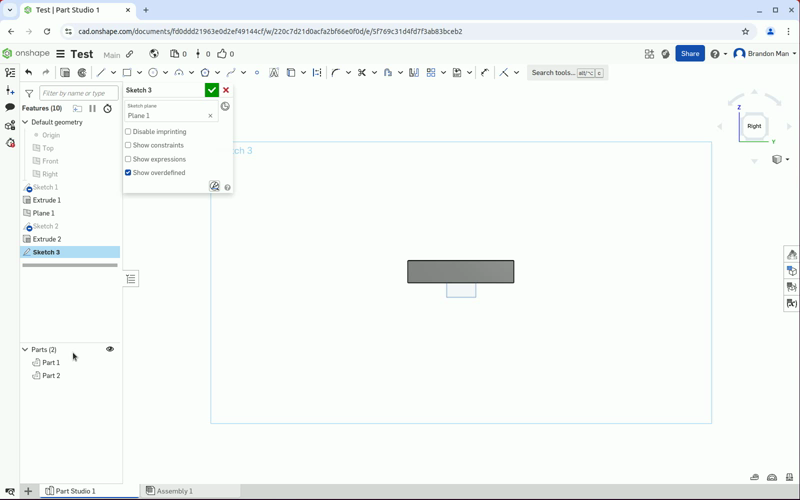
key(y)
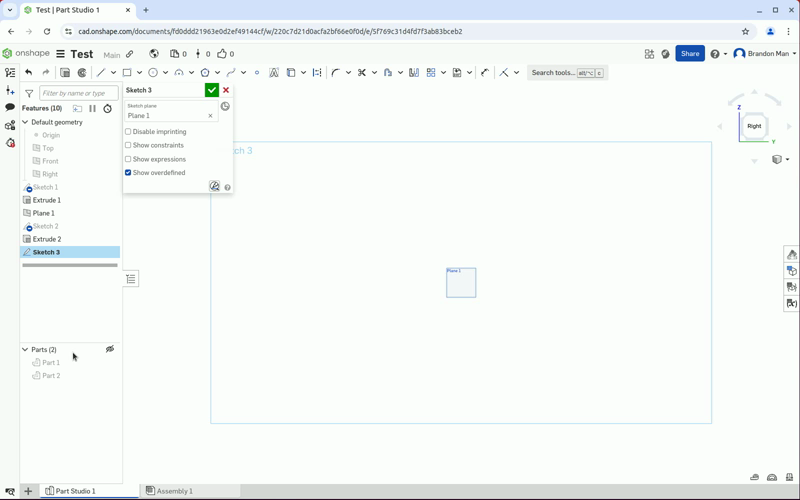
key(l)
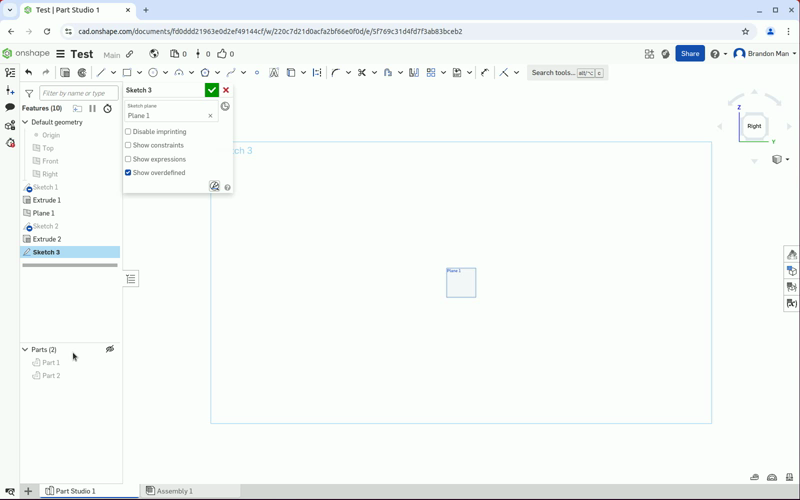
key_down(shift)
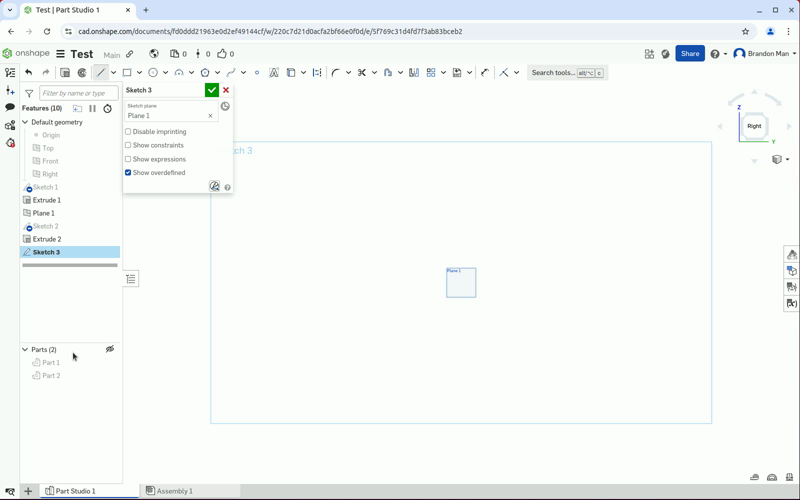
mouse_move(407, 260)
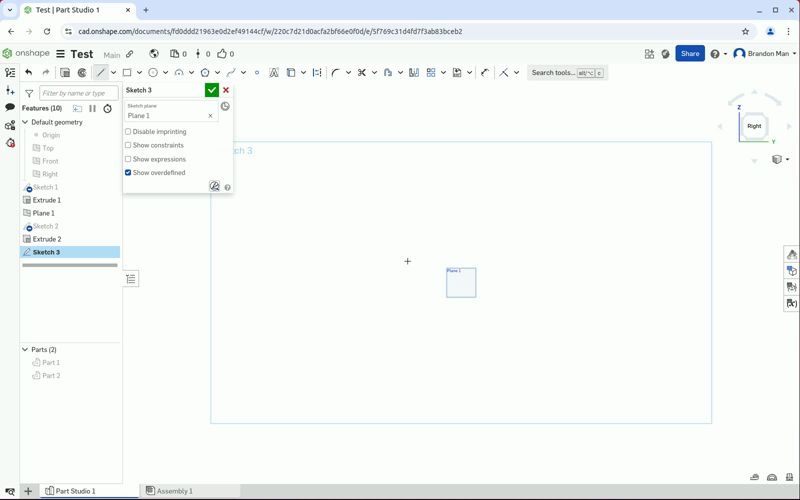
click(407, 260)
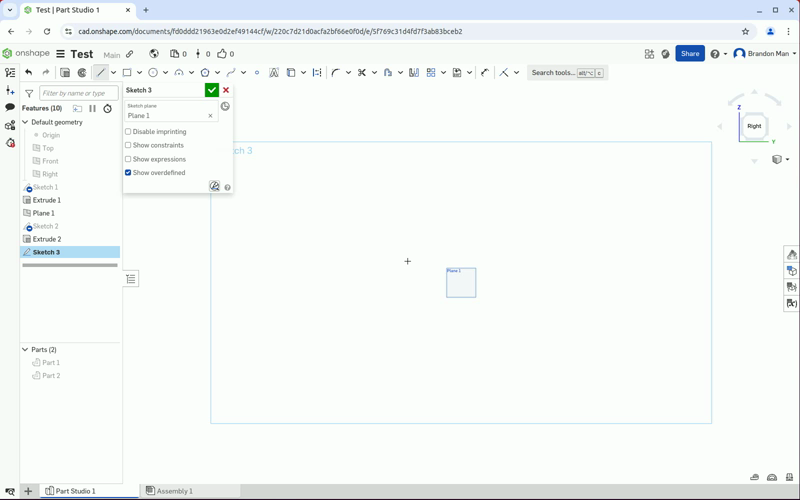
key_up(shift)
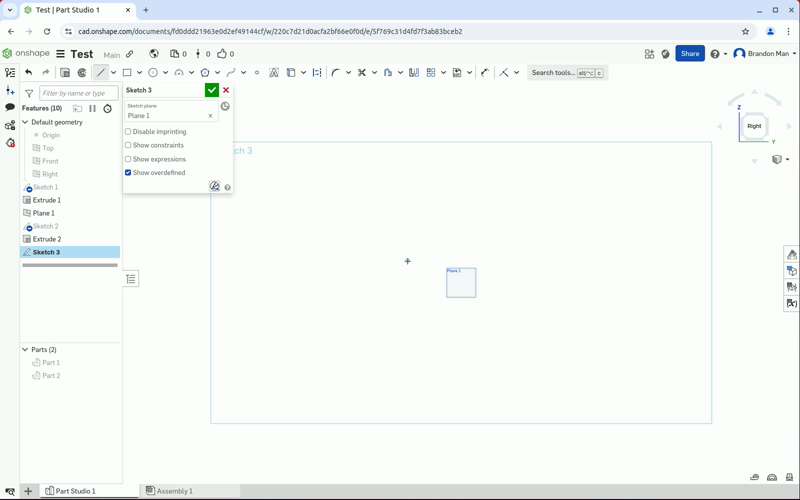
key_down(shift)
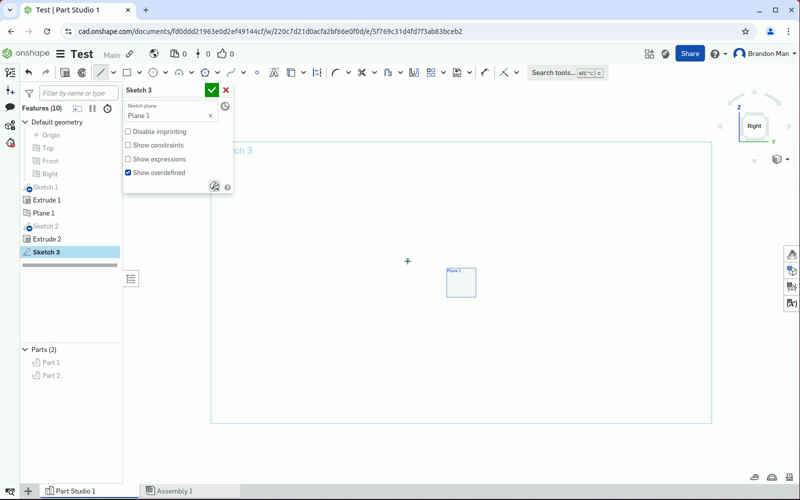
mouse_move(513, 260)
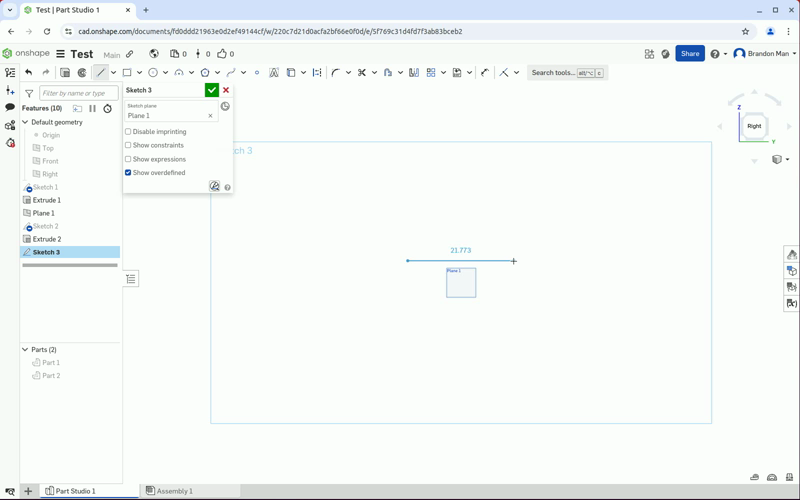
click(513, 260)
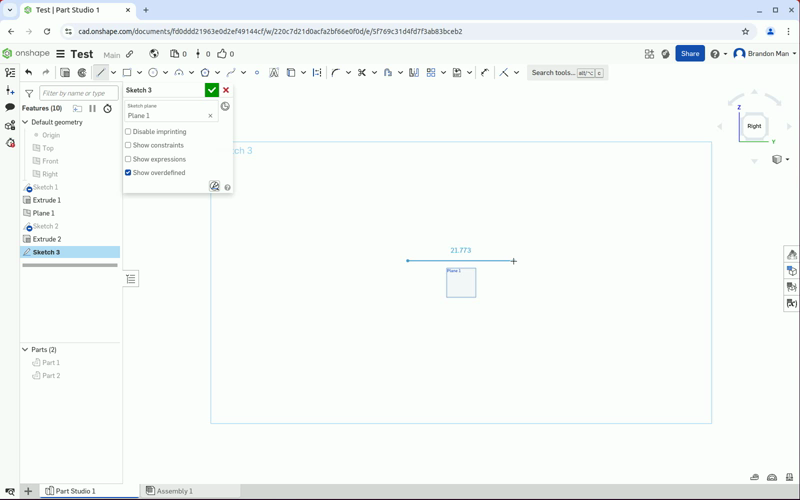
key_up(shift)
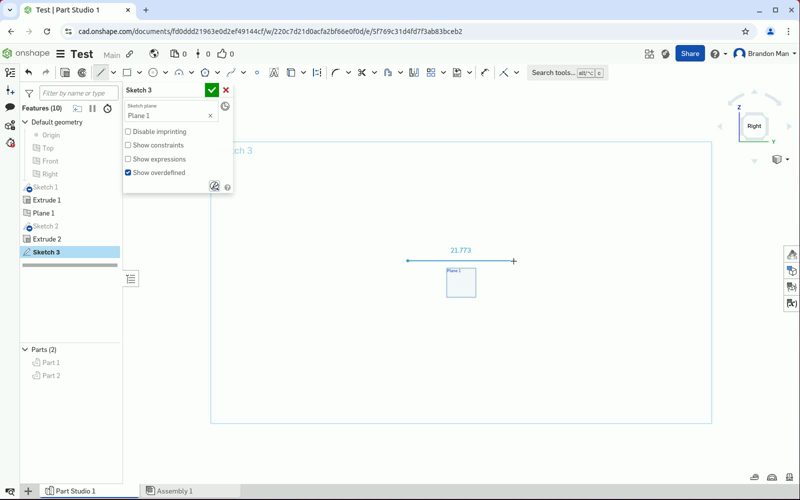
key_down(shift)
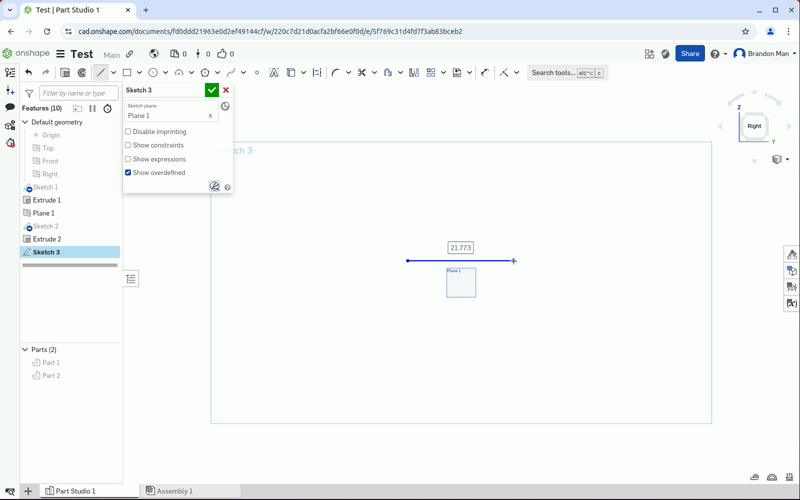
mouse_move(543, 260)
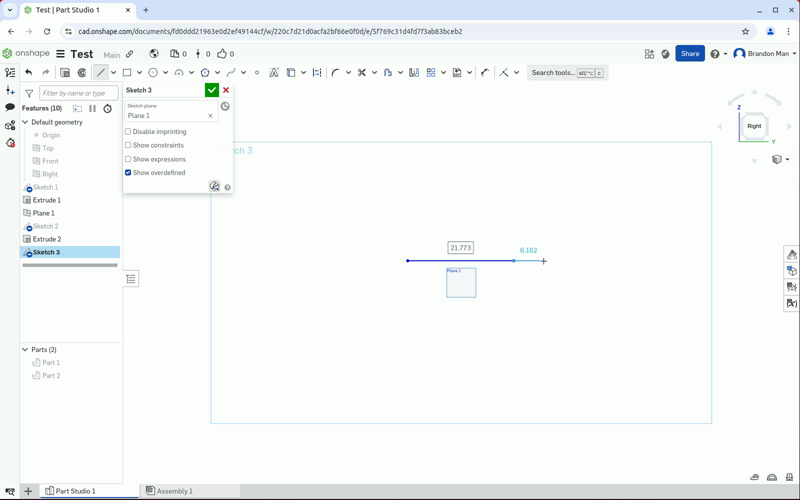
mouse_move(513, 257)
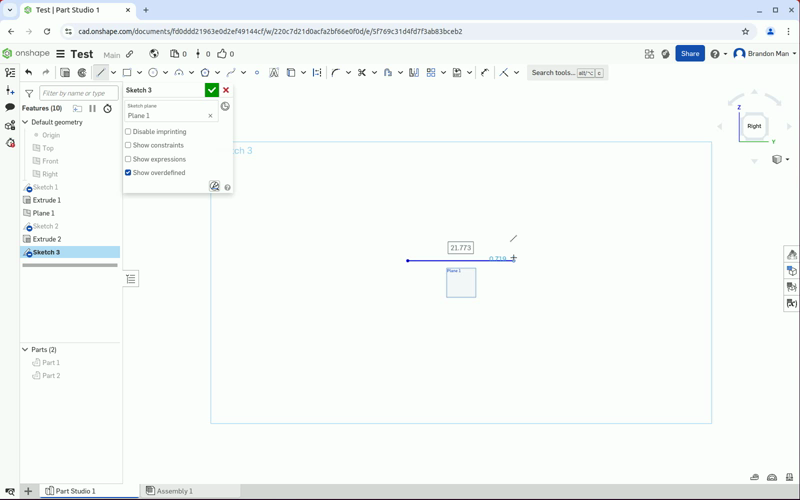
scroll(6)
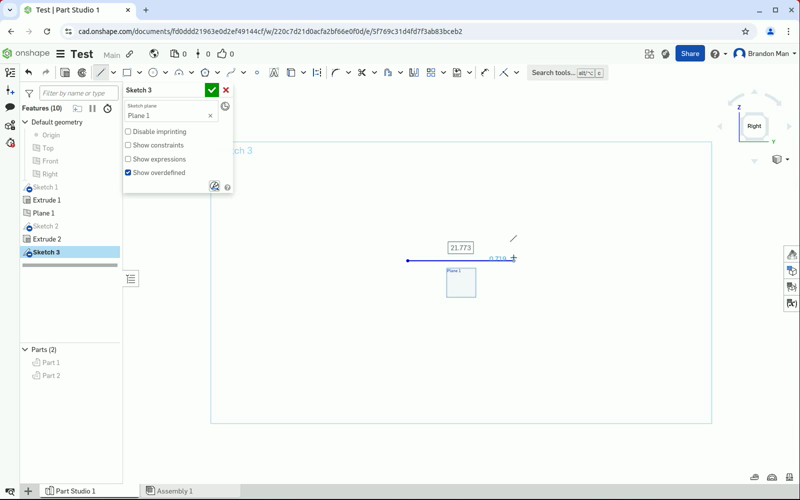
scroll(6)
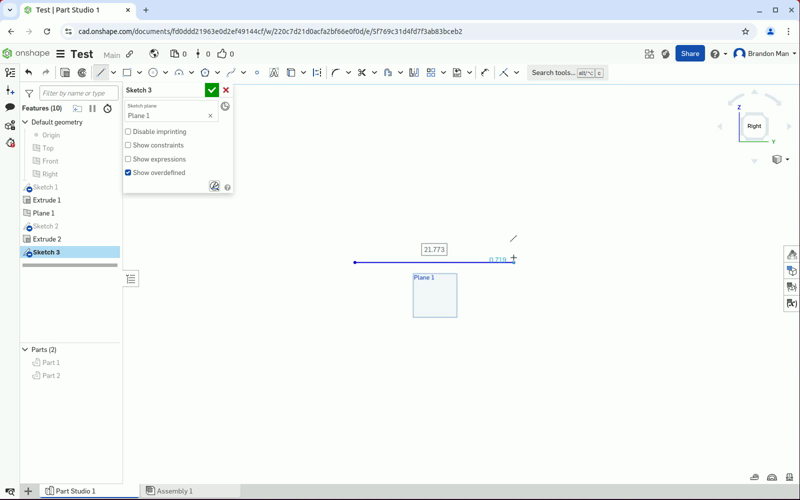
scroll(6)
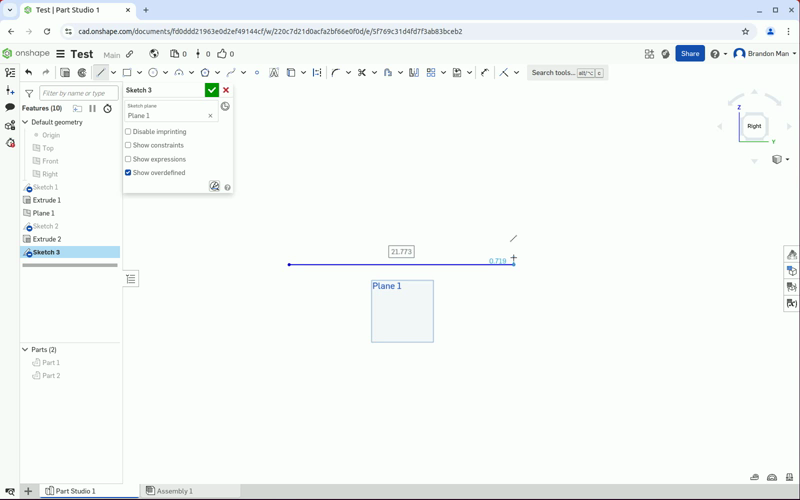
scroll(6)
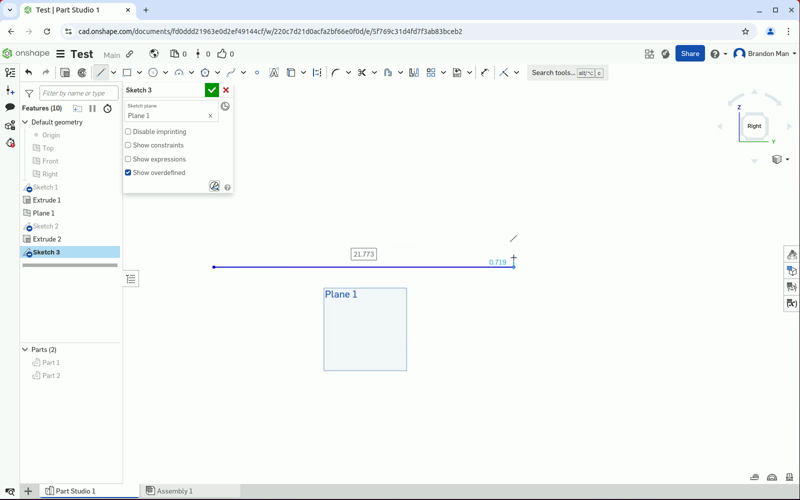
scroll(6)
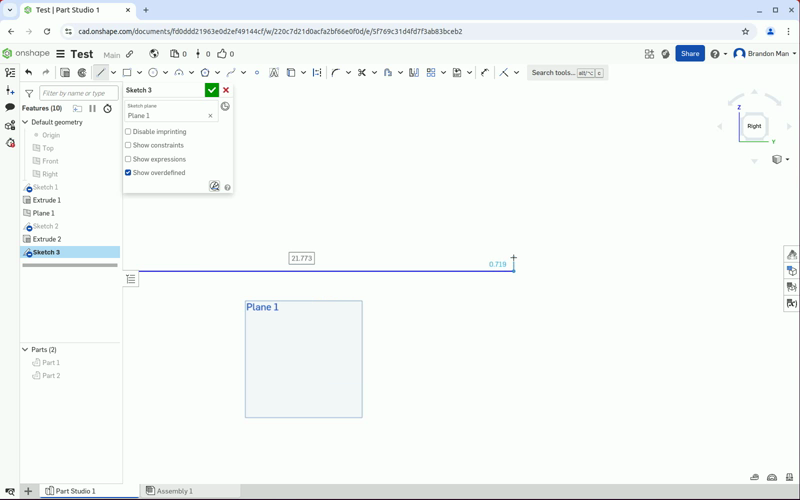
scroll(6)
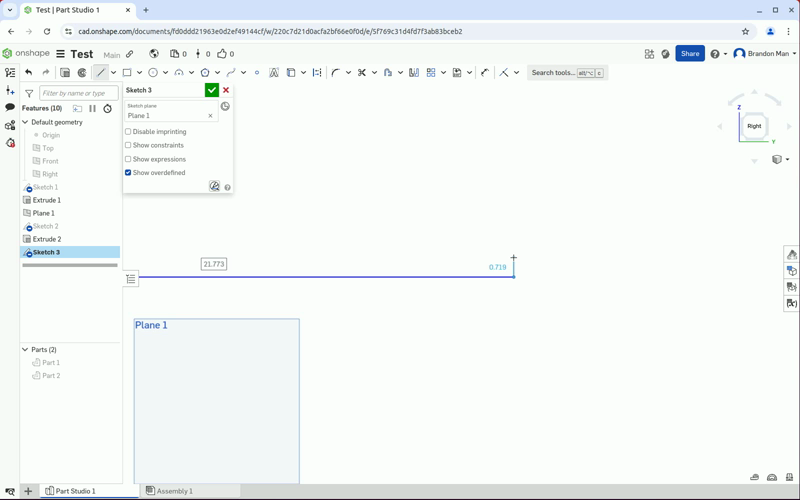
scroll(6)
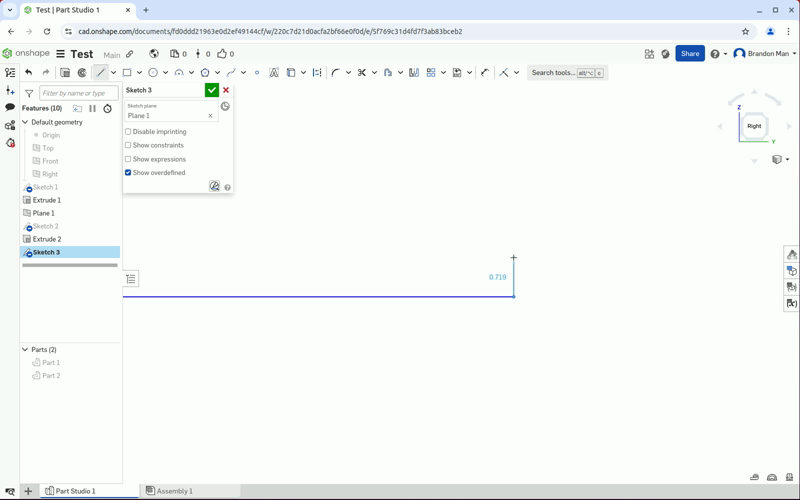
click(513, 257)
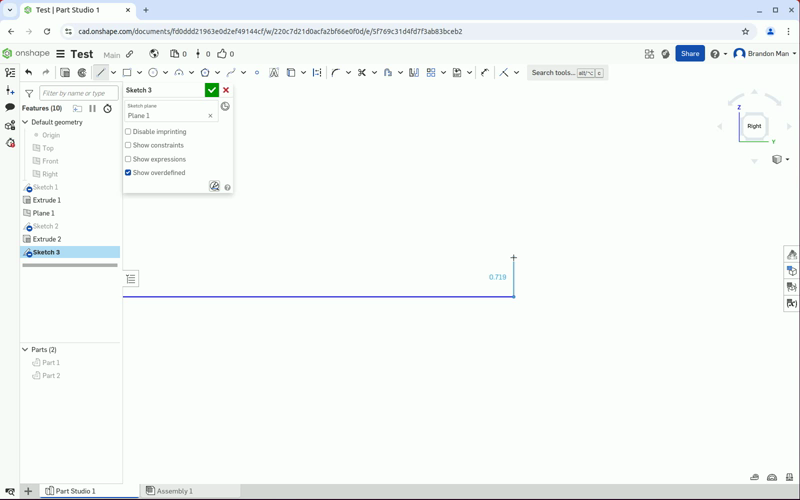
scroll(-6)
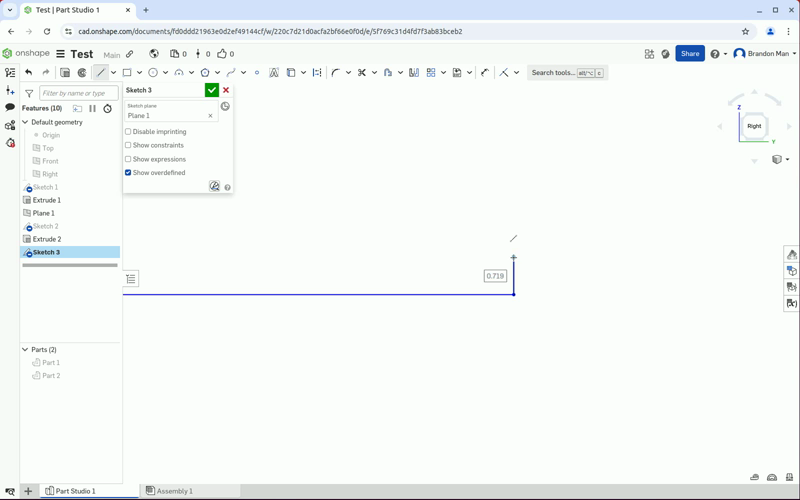
scroll(-6)
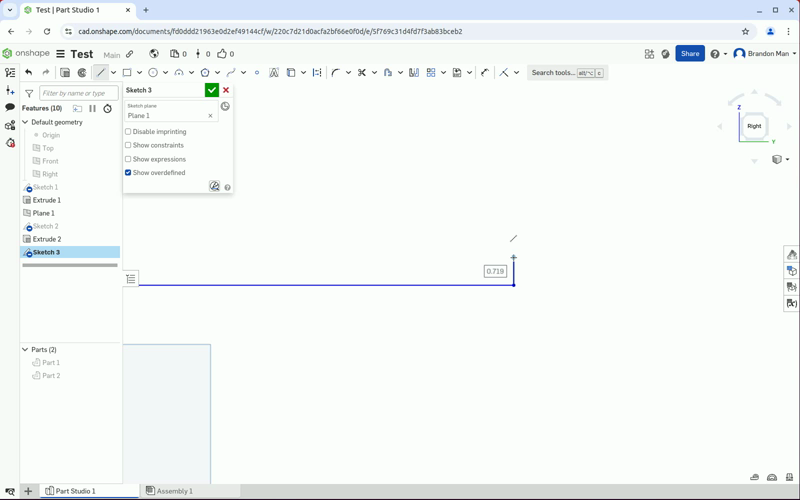
scroll(-6)
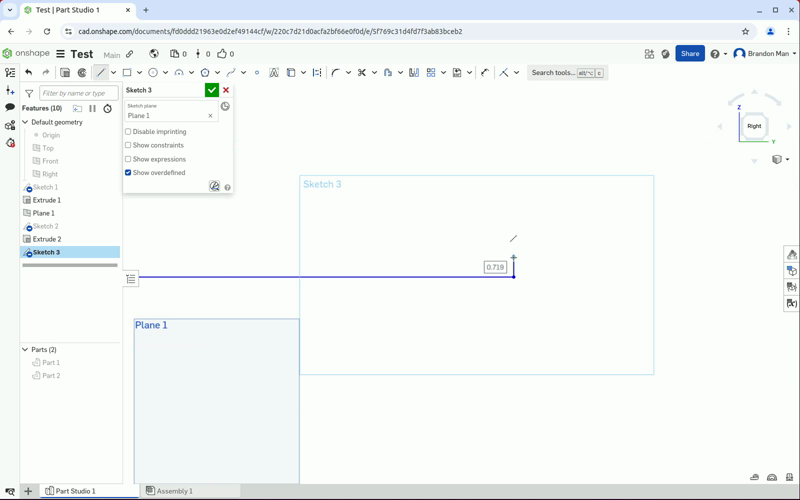
scroll(-6)
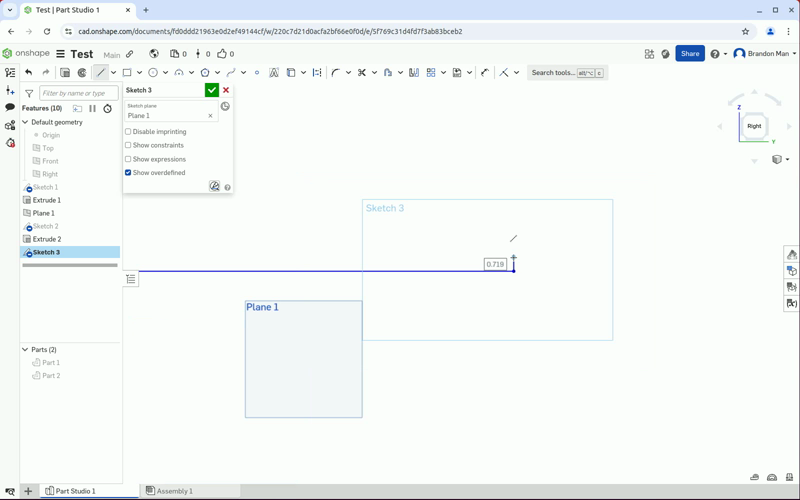
scroll(-6)
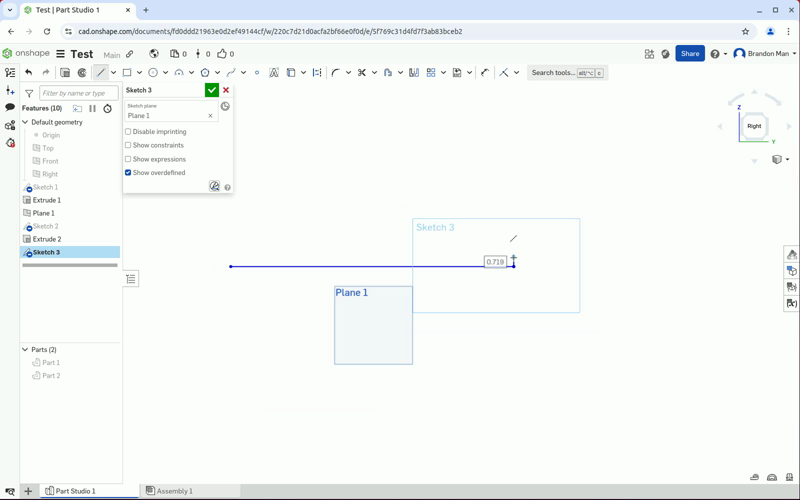
scroll(-6)
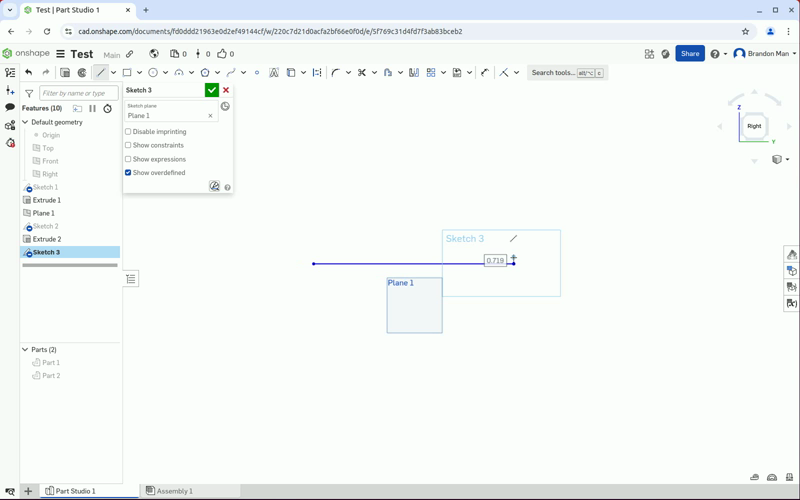
scroll(-6)
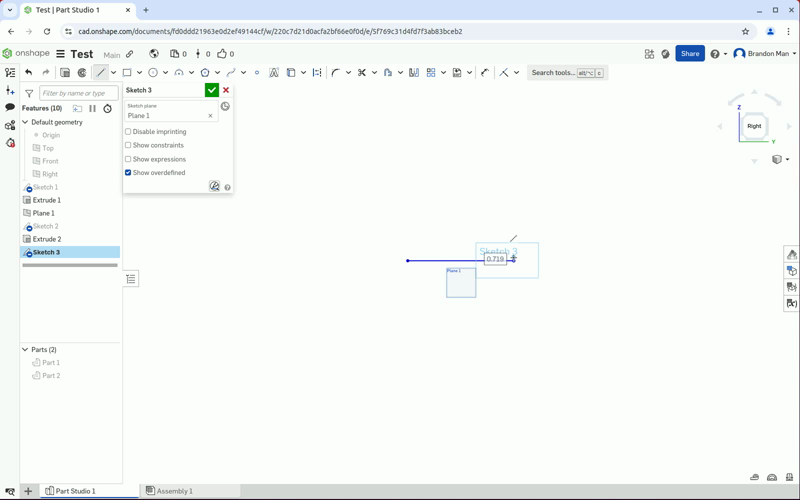
key_up(shift)
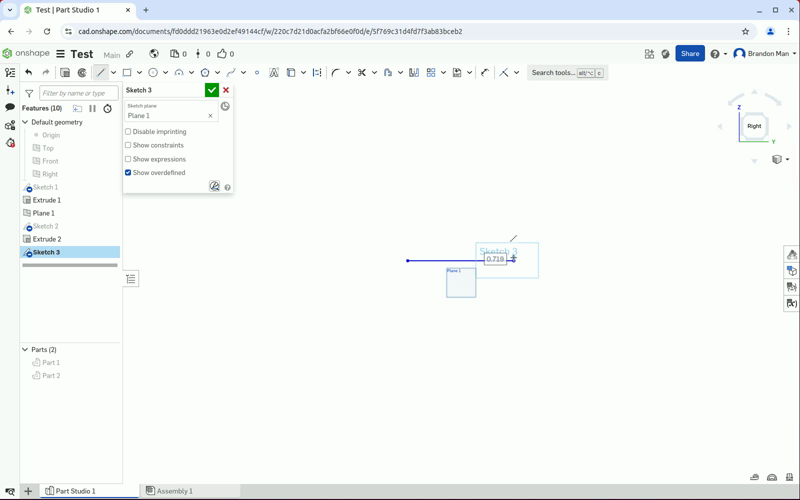
key_down(shift)
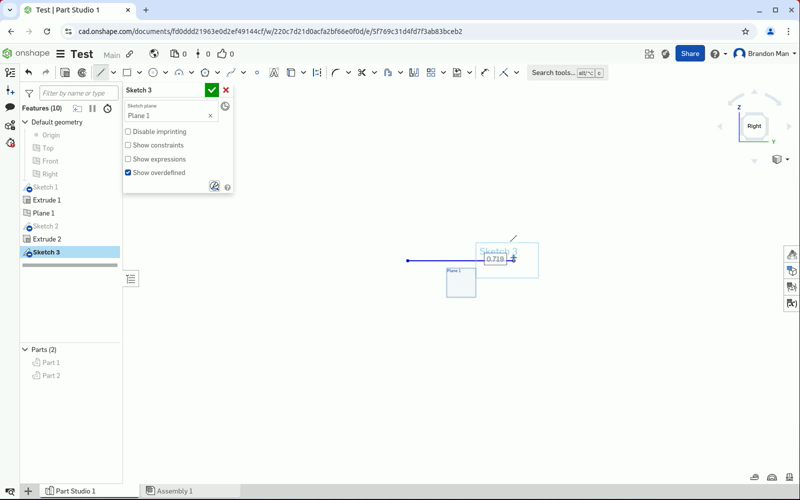
mouse_move(407, 257)
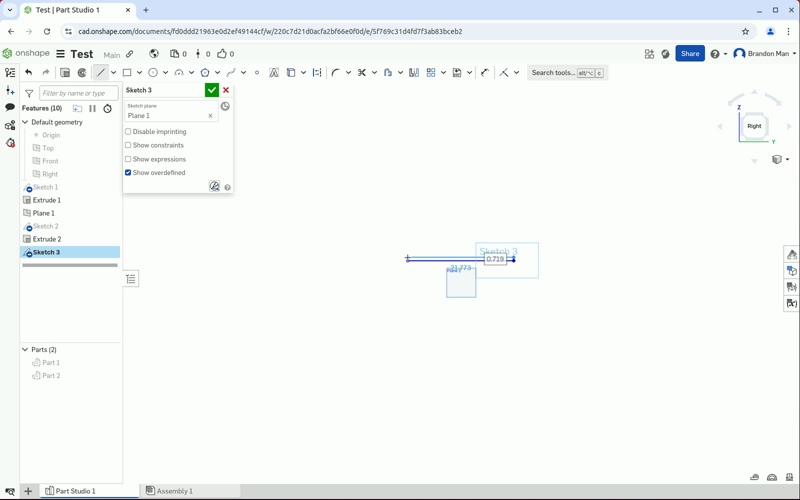
scroll(6)
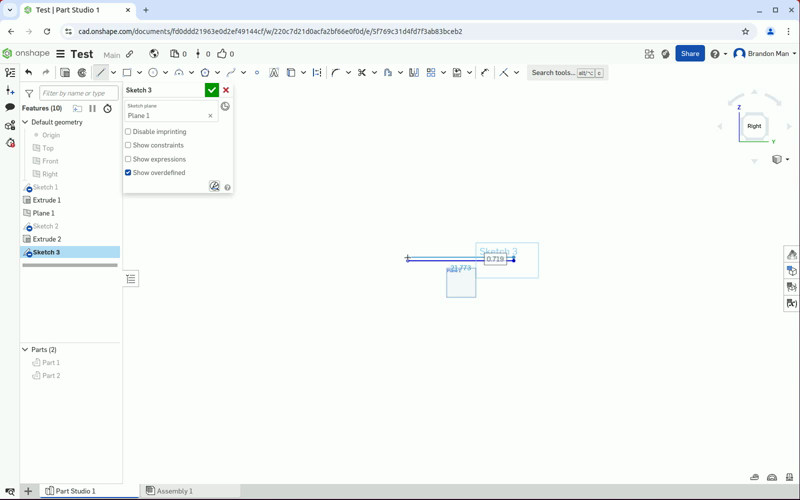
scroll(6)
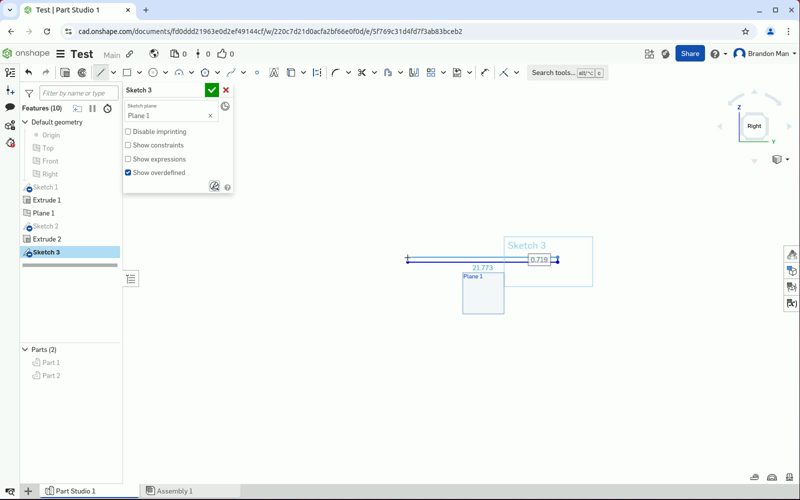
scroll(6)
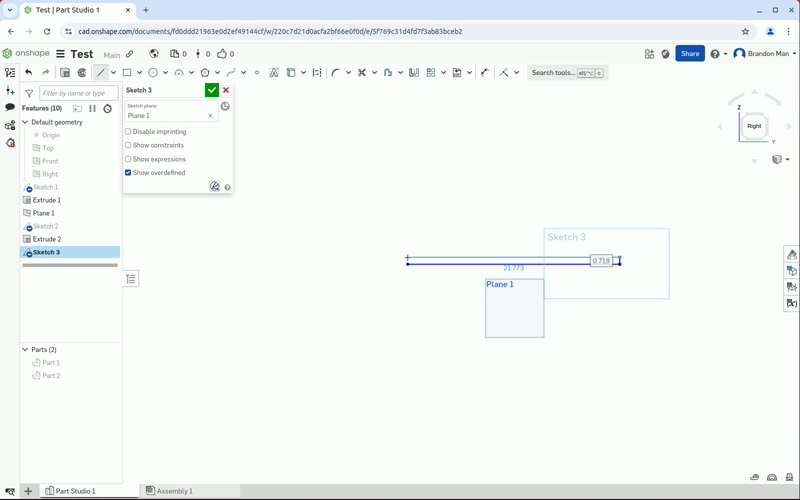
scroll(6)
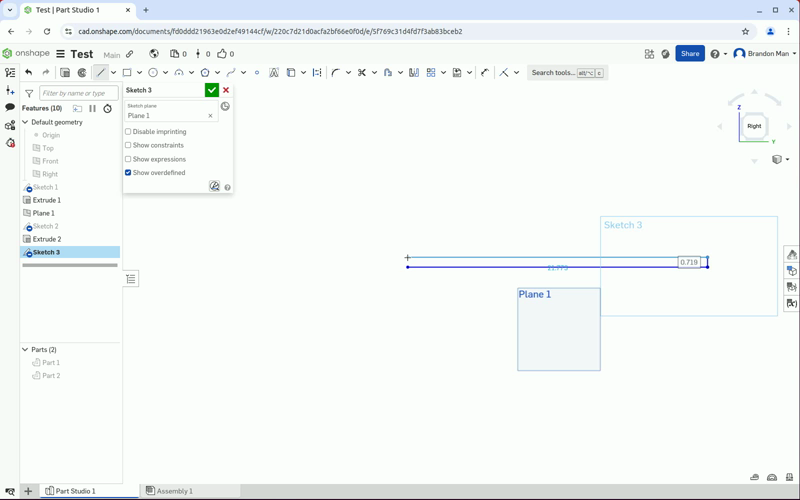
scroll(6)
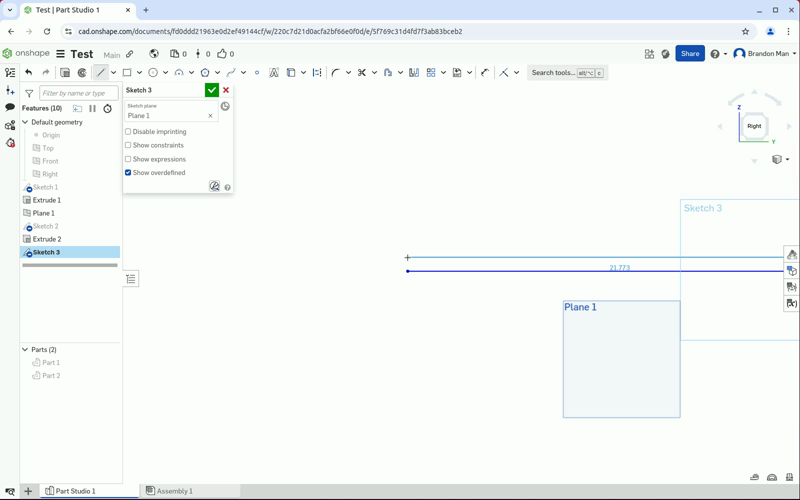
scroll(6)
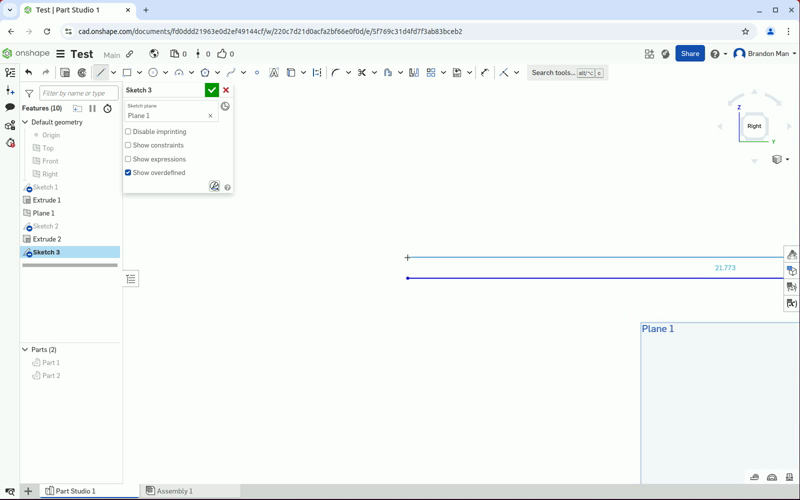
scroll(6)
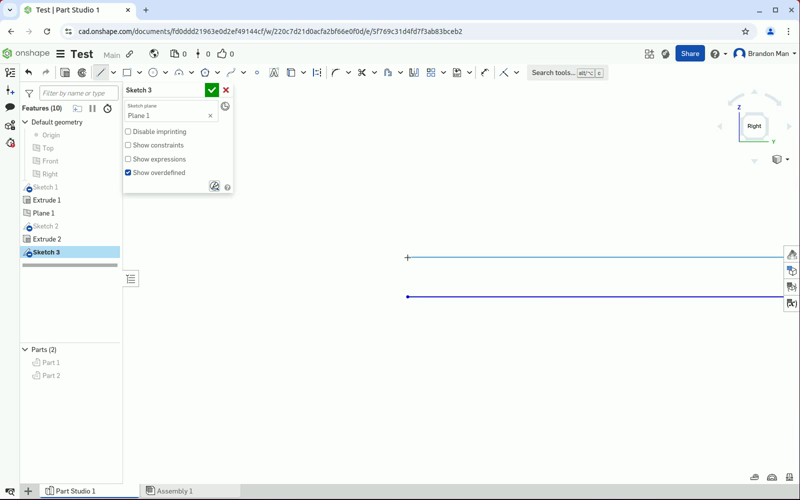
click(407, 257)
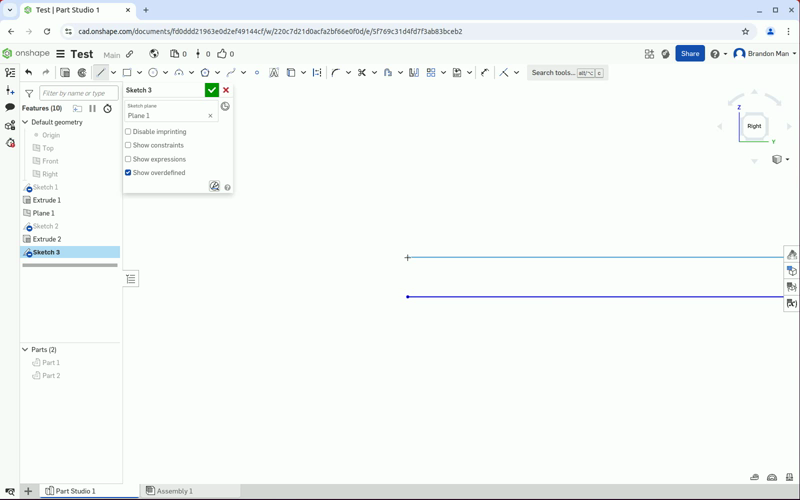
scroll(-6)
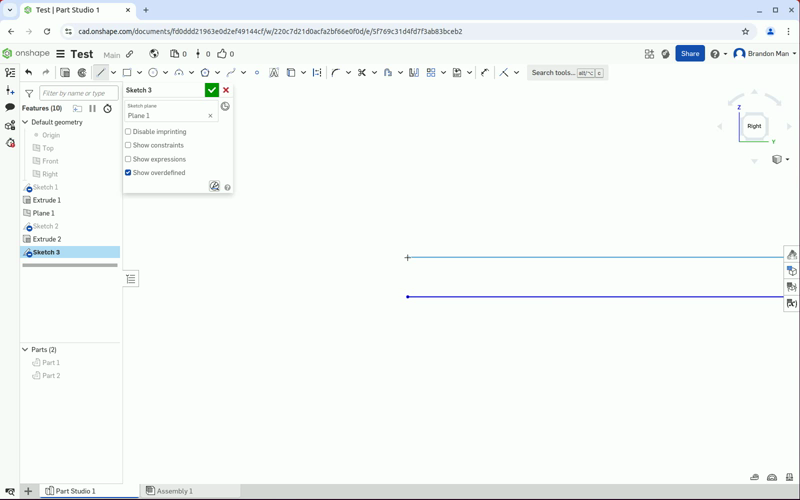
scroll(-6)
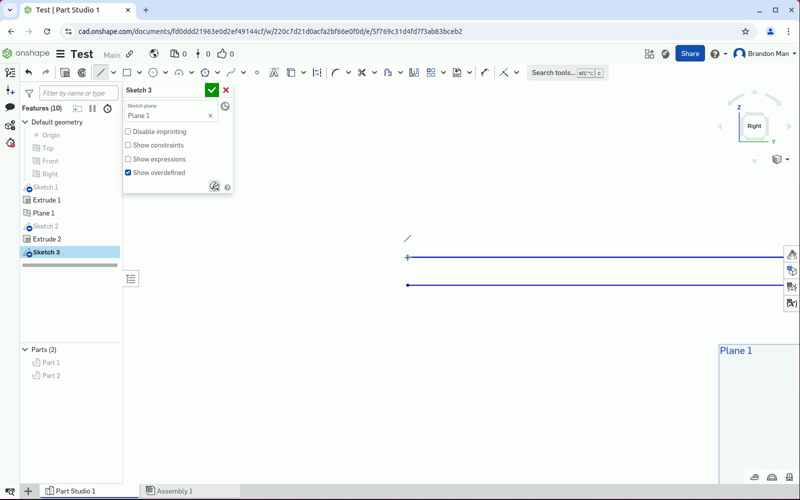
scroll(-6)
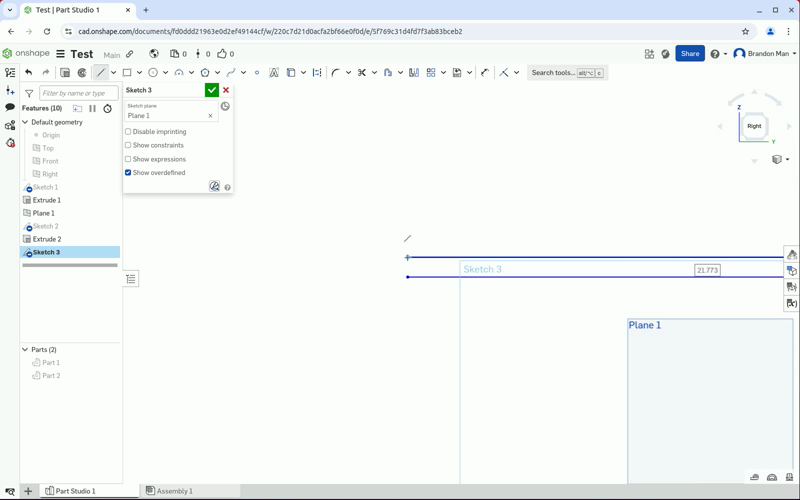
scroll(-6)
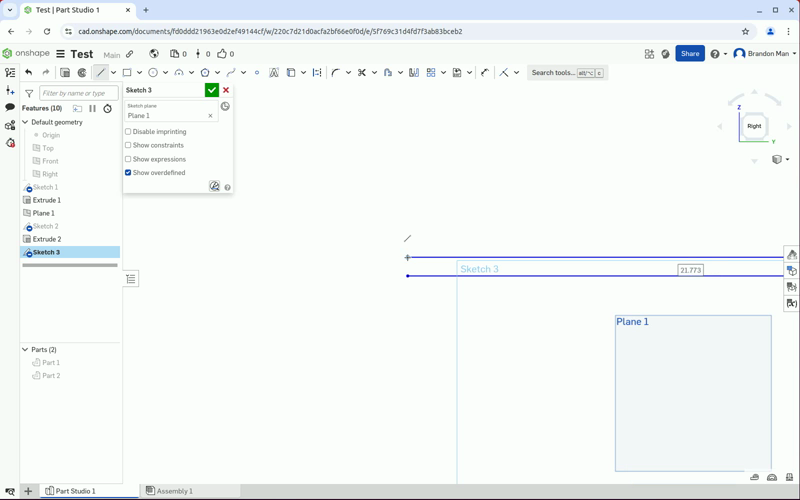
scroll(-6)
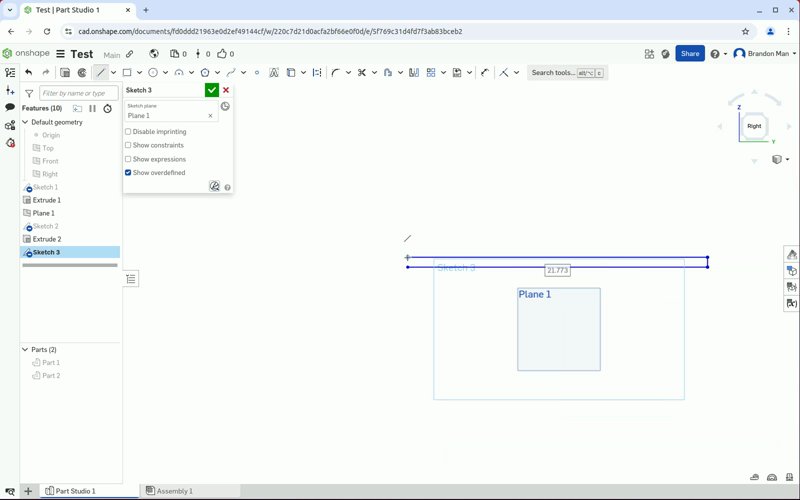
scroll(-6)
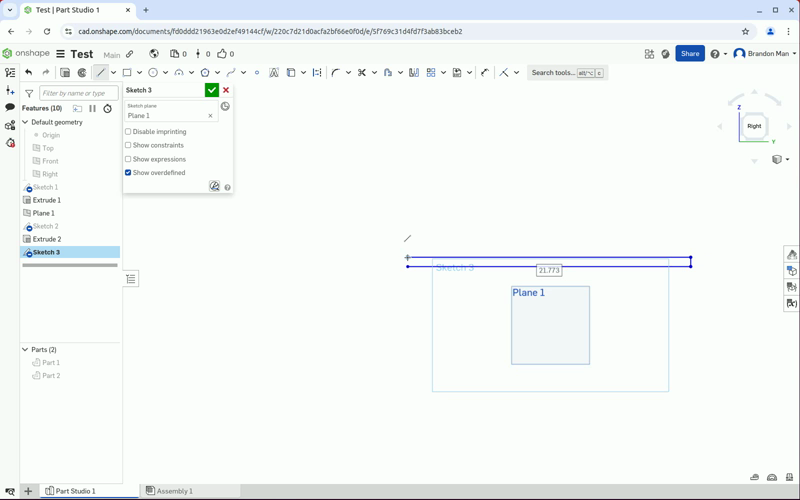
scroll(-6)
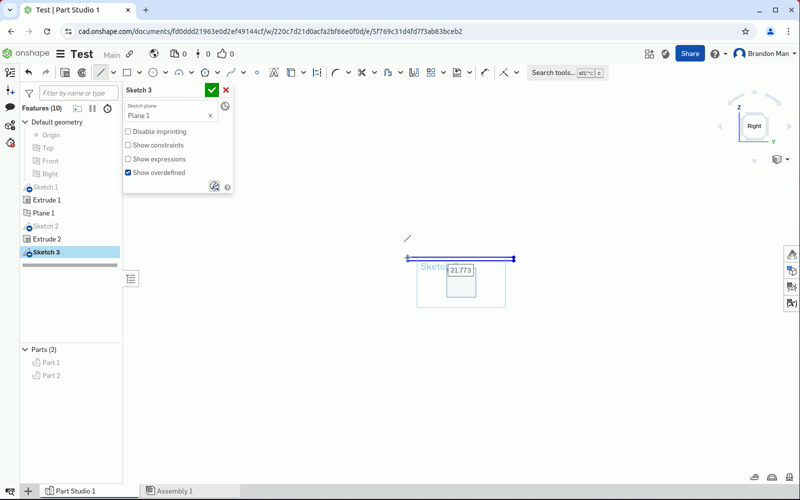
key_up(shift)
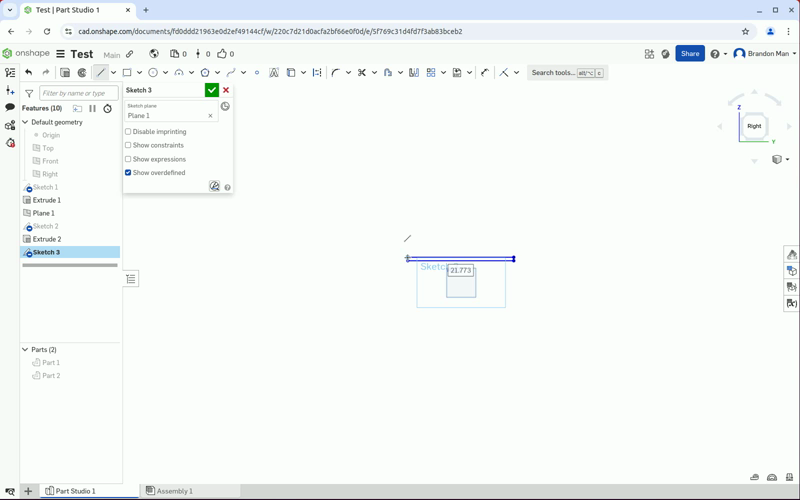
mouse_move(437, 257)
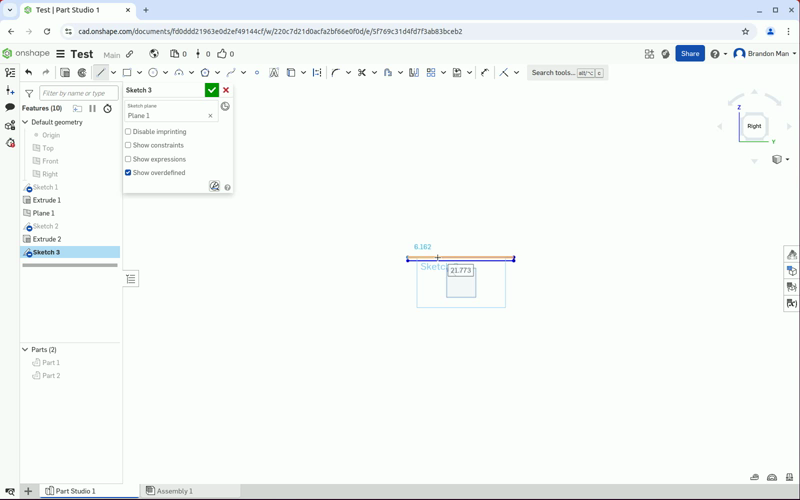
key_down(shift)
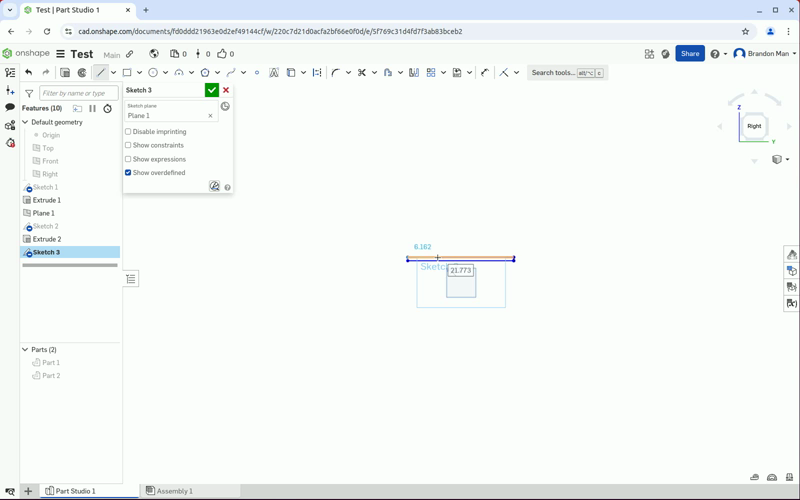
mouse_move(407, 260)
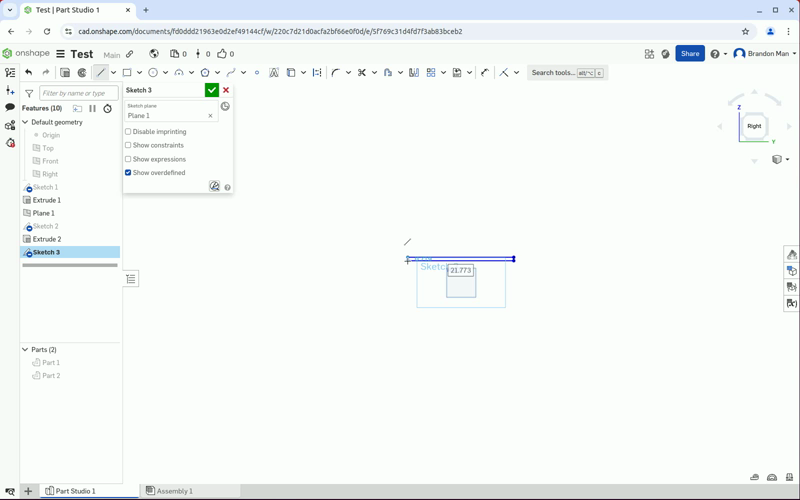
scroll(6)
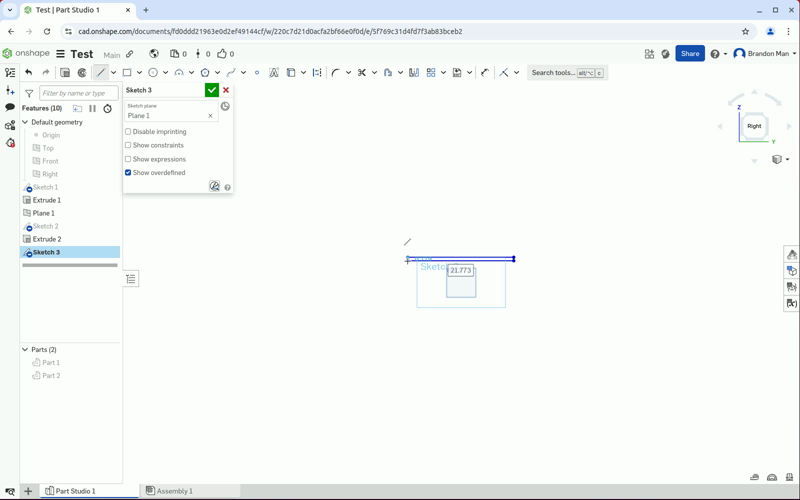
scroll(6)
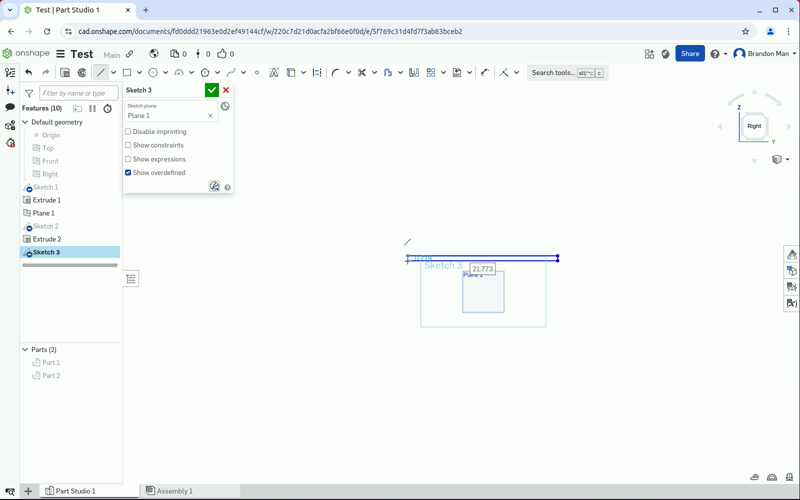
scroll(6)
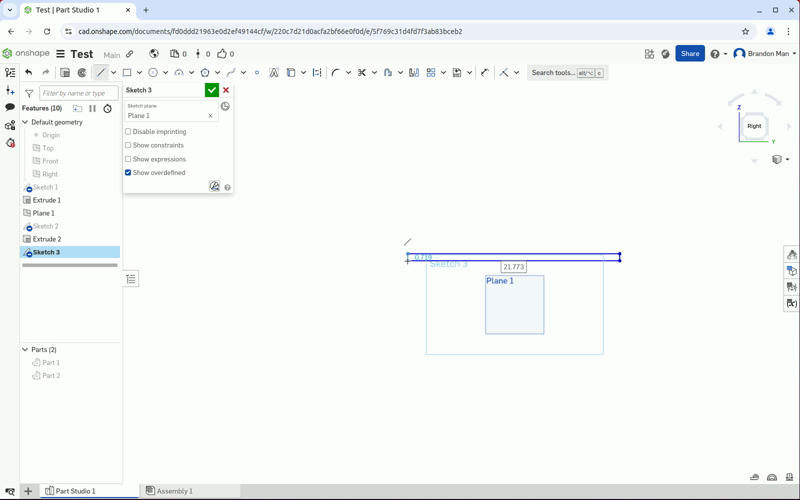
scroll(6)
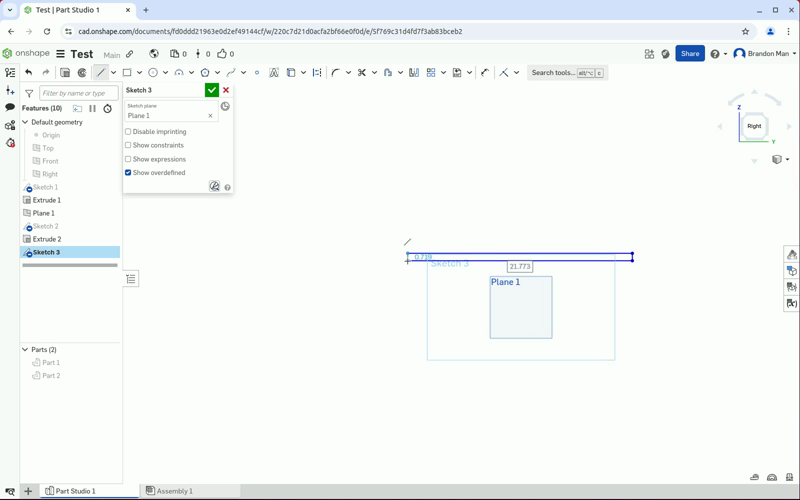
scroll(6)
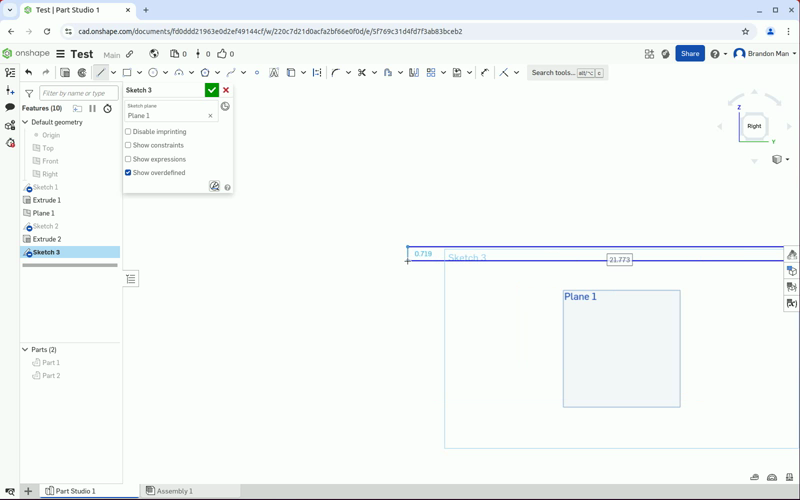
scroll(6)
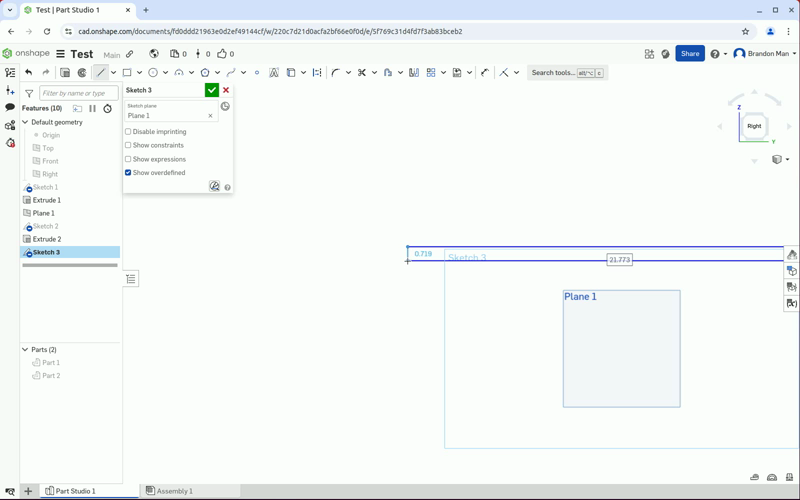
scroll(6)
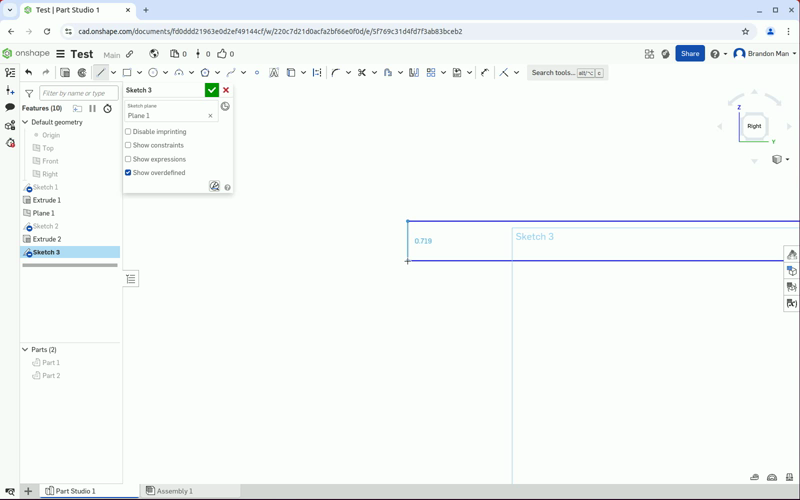
key_up(shift)
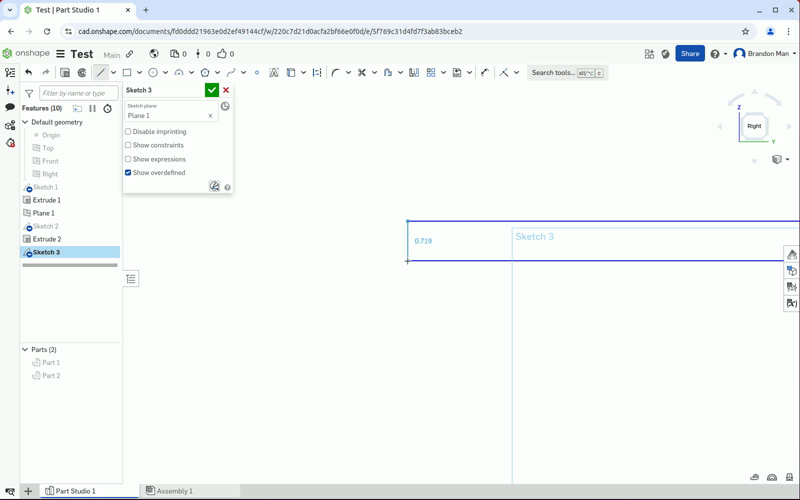
click(407, 260)
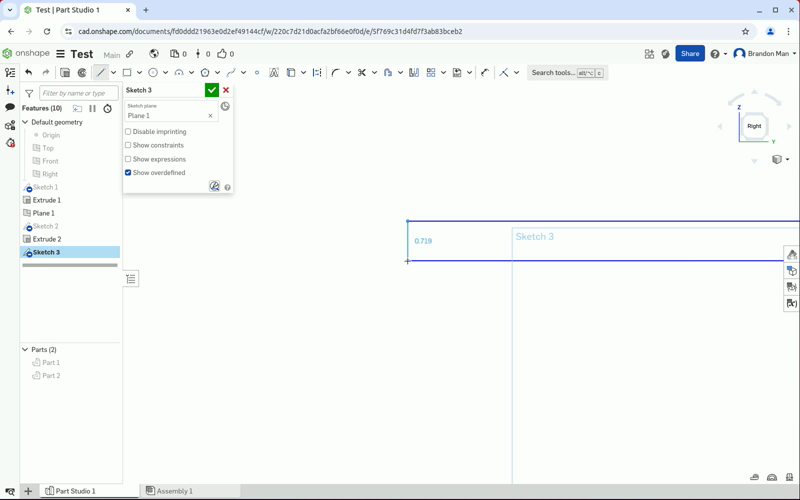
scroll(-6)
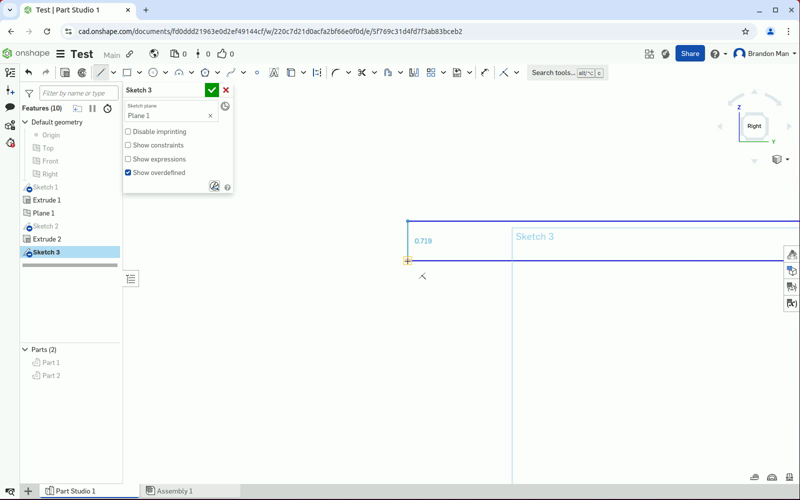
scroll(-6)
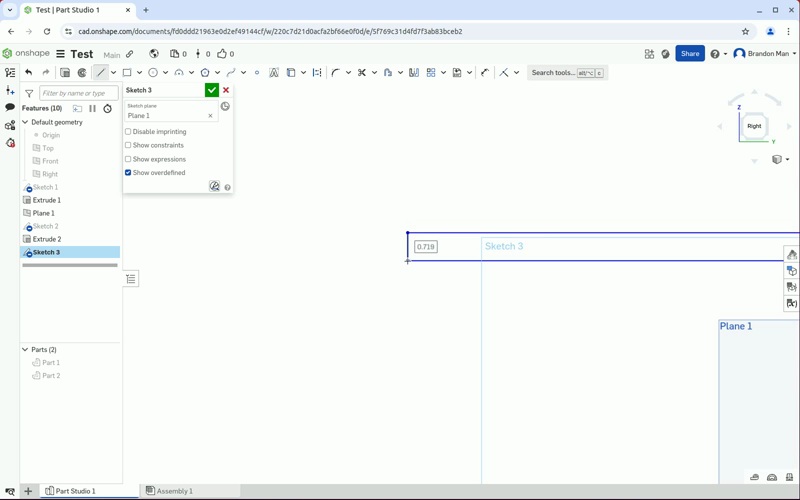
scroll(-6)
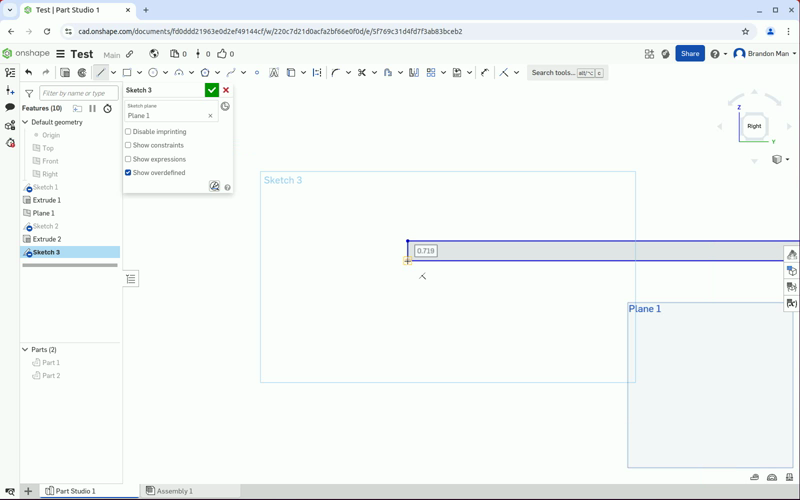
scroll(-6)
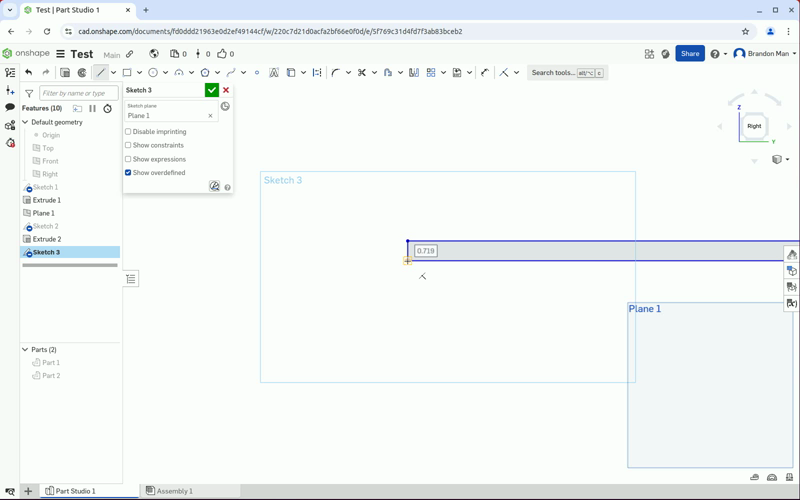
scroll(-6)
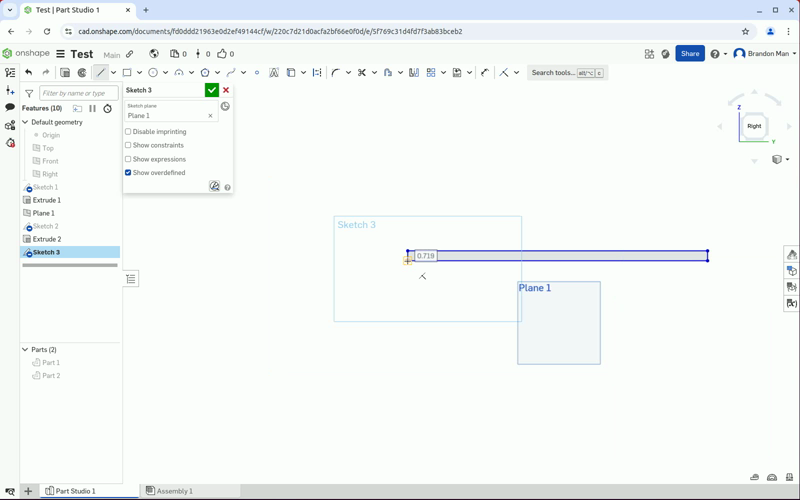
scroll(-6)
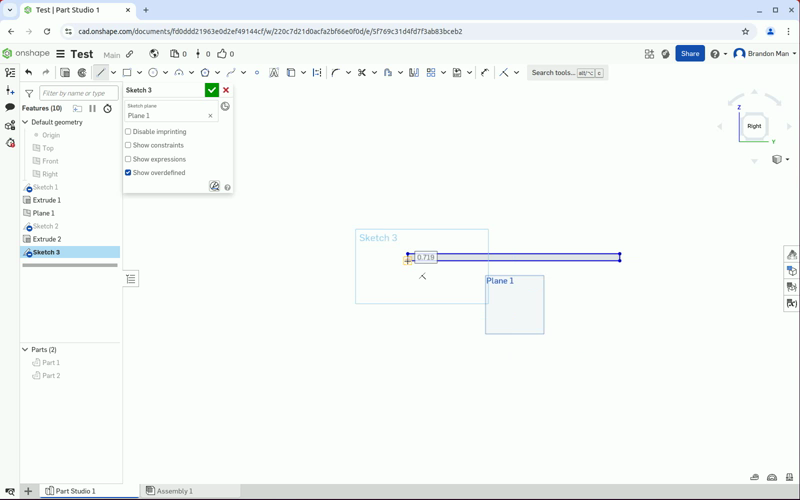
scroll(-6)
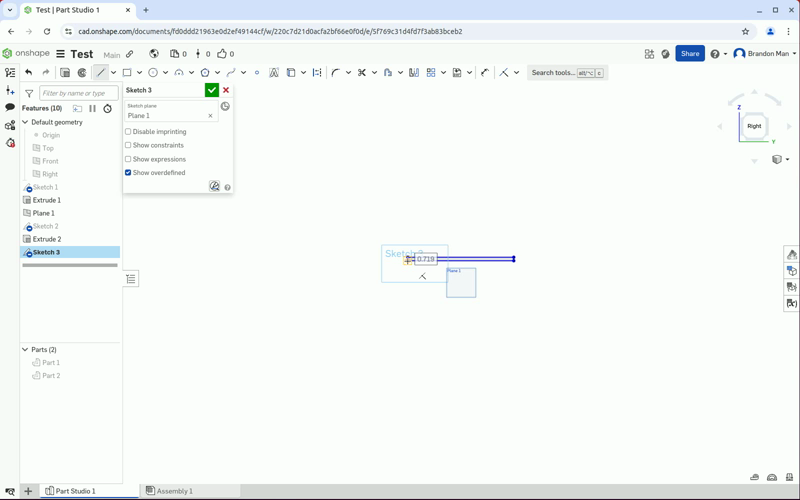
key(esc)
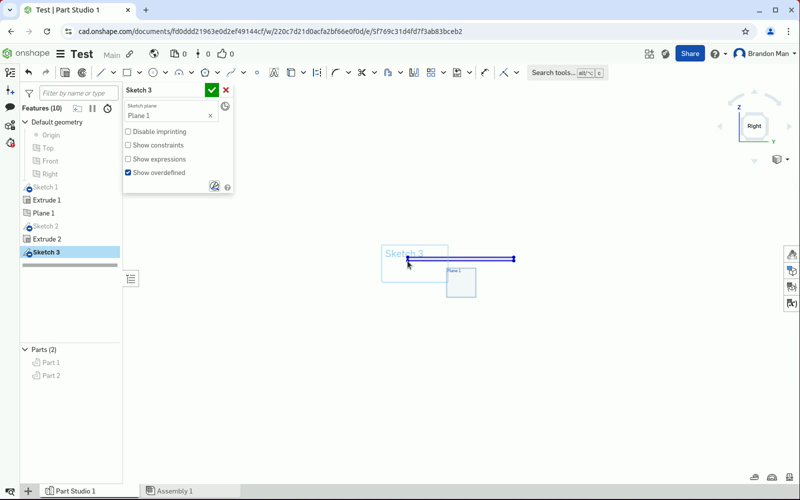
mouse_move(422, 258)
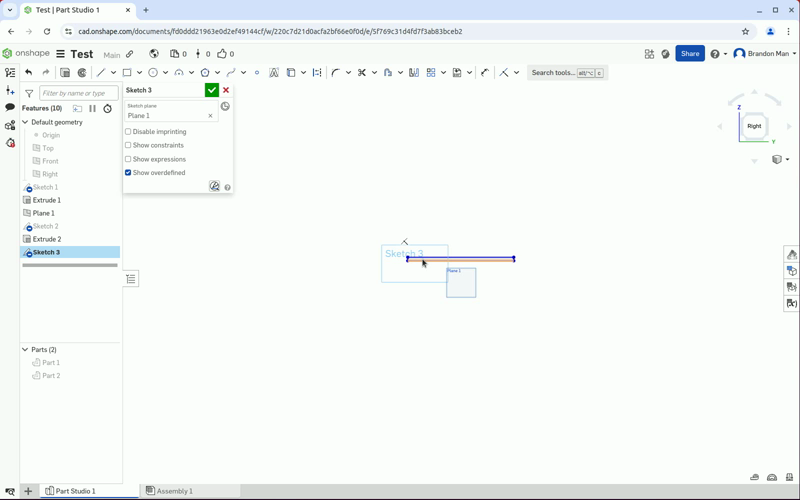
scroll(6)
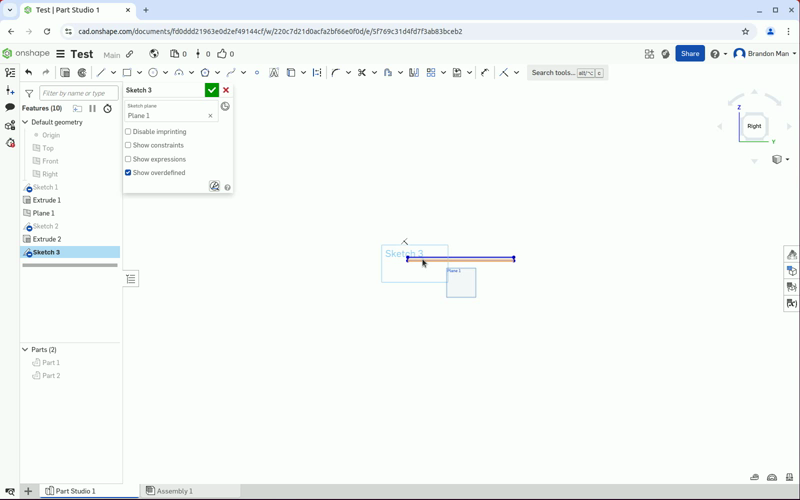
scroll(6)
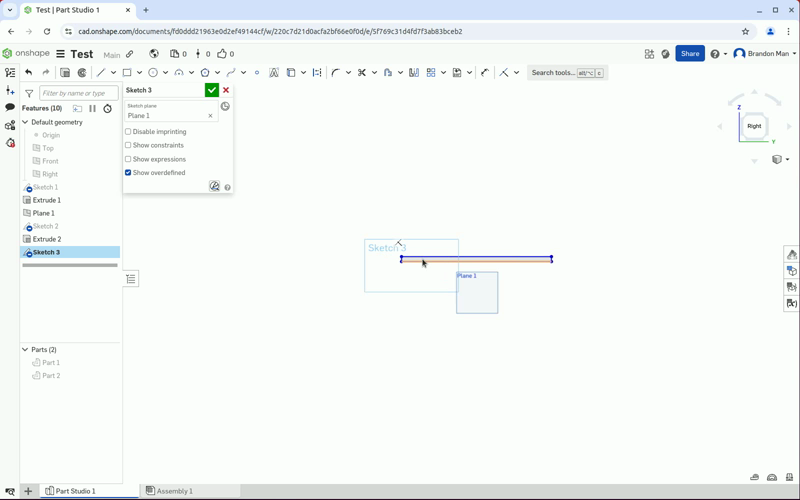
scroll(6)
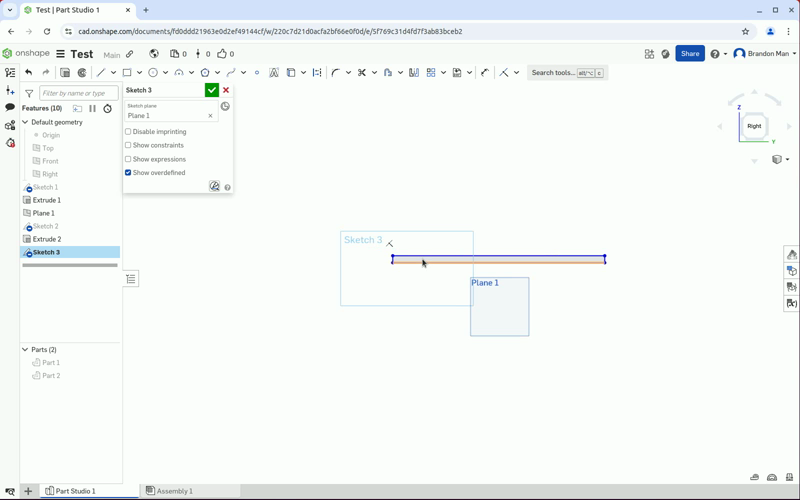
scroll(6)
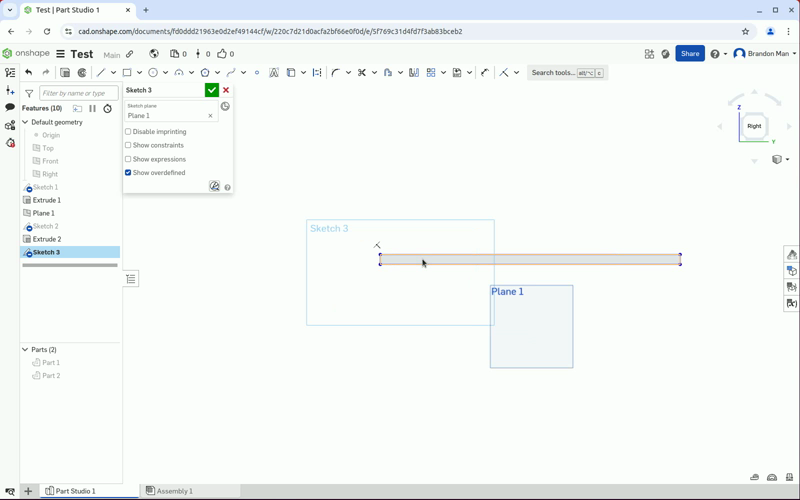
scroll(6)
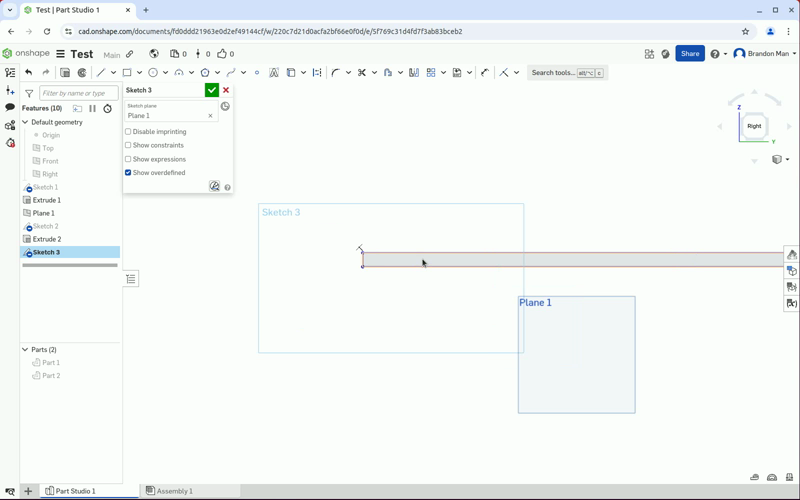
scroll(6)
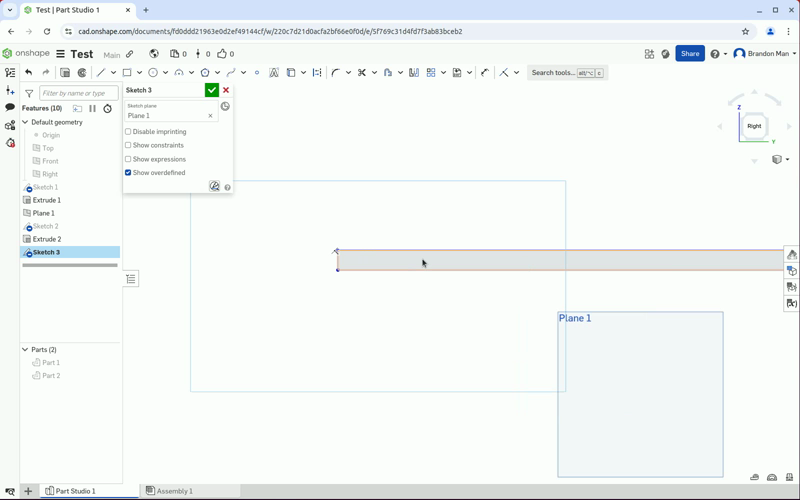
scroll(6)
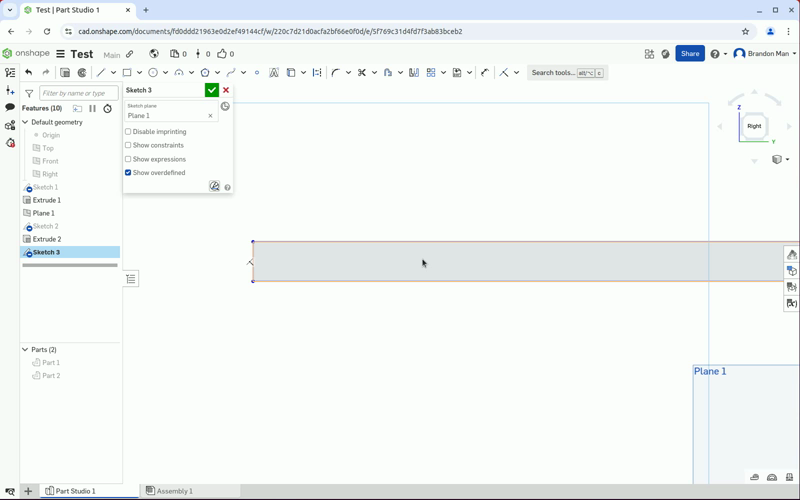
click(422, 258)
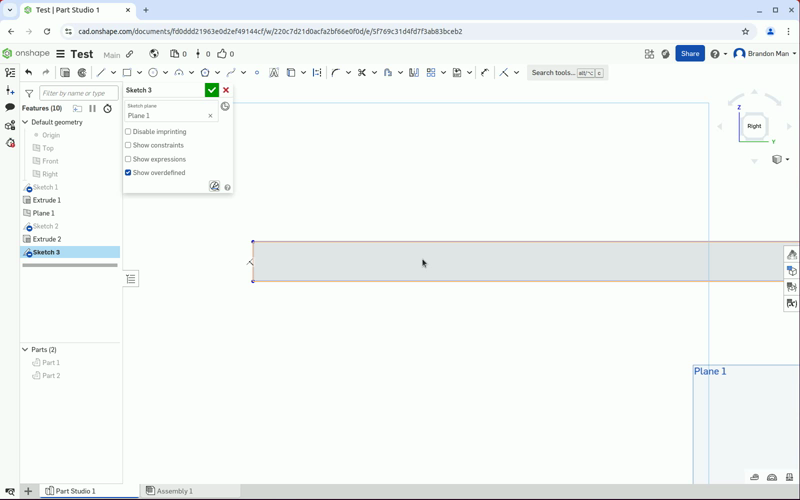
scroll(-6)
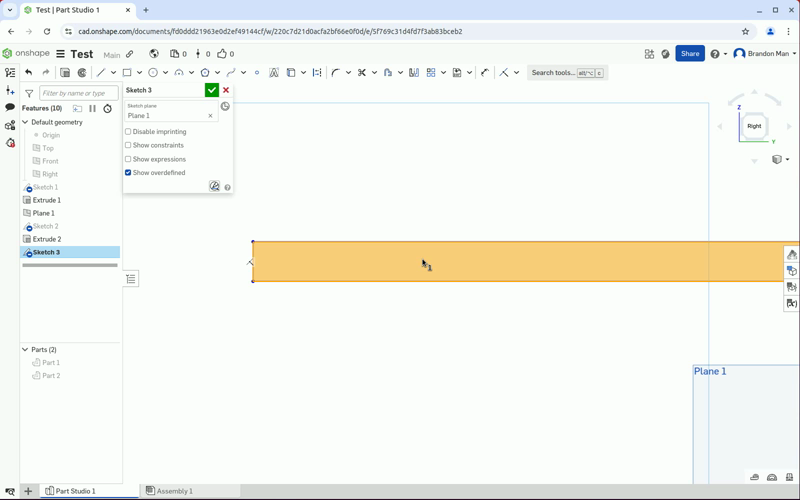
scroll(-6)
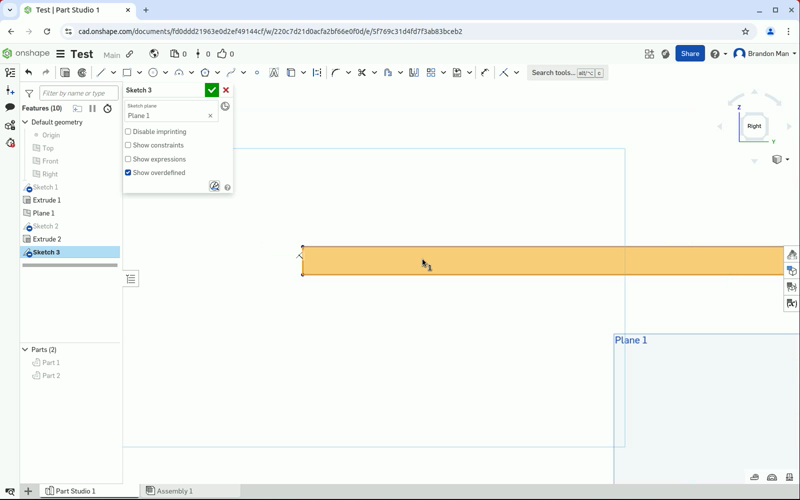
scroll(-6)
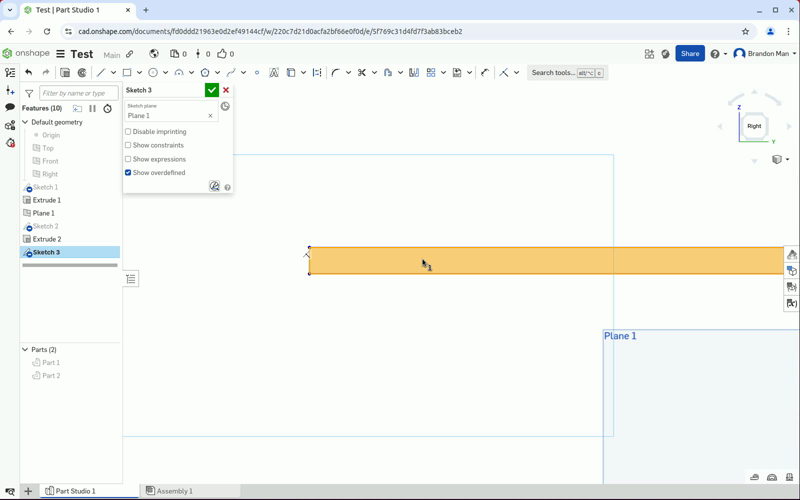
scroll(-6)
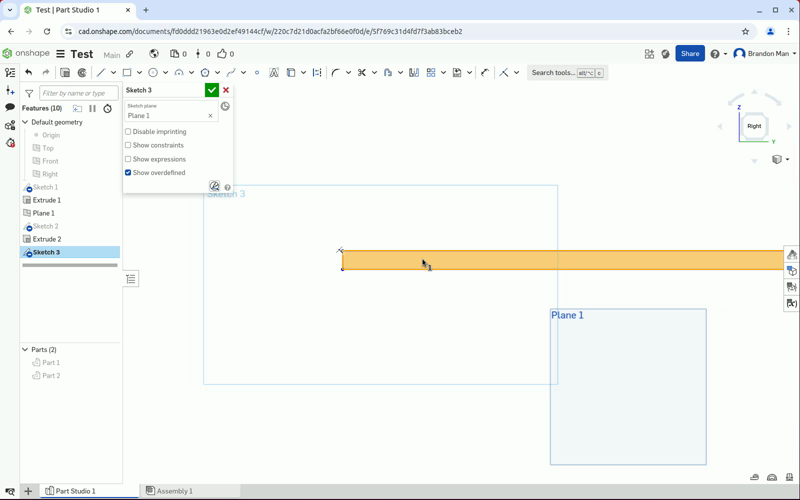
scroll(-6)
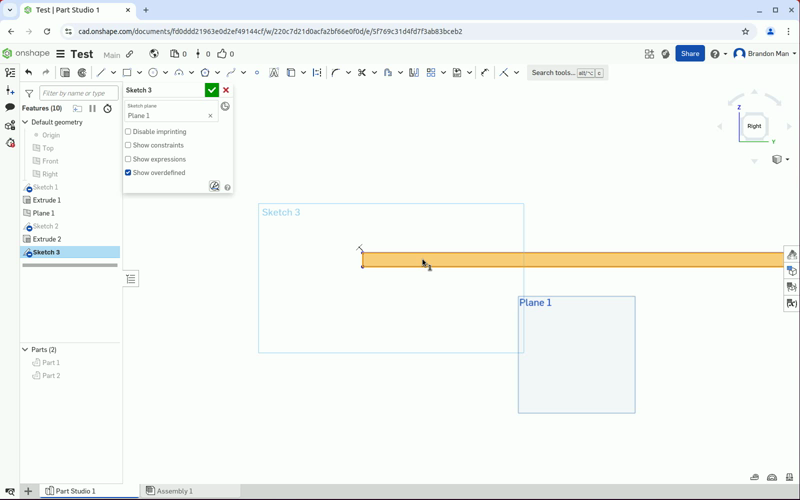
scroll(-6)
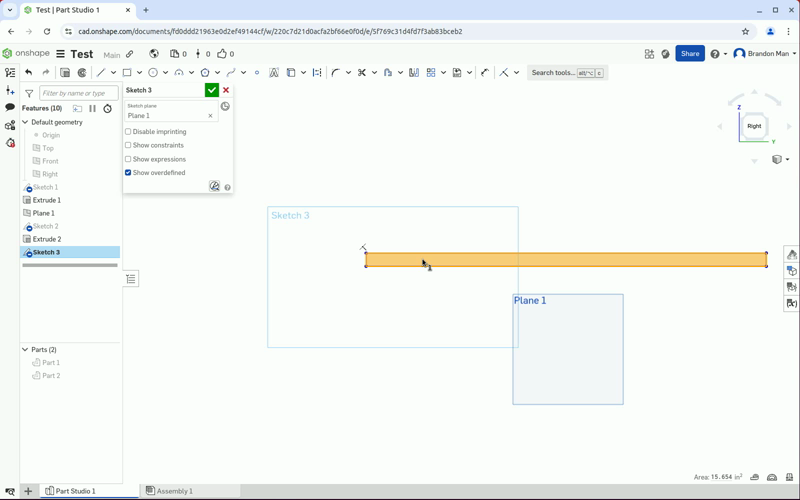
scroll(-6)
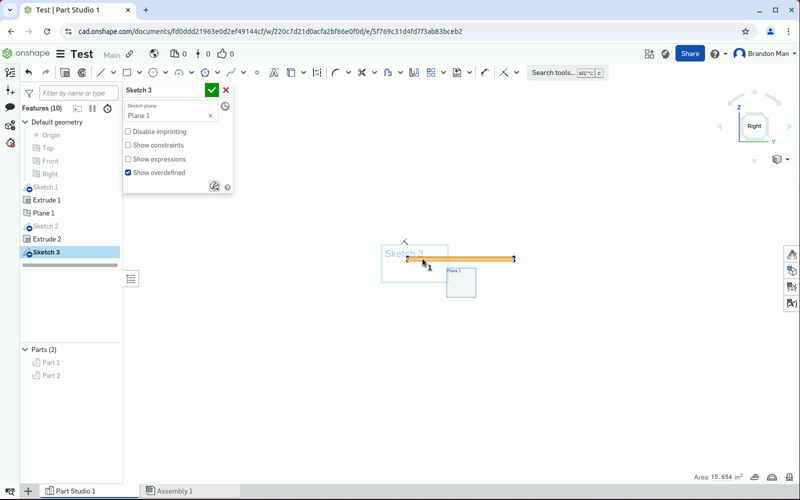
mouse_move(73, 352)
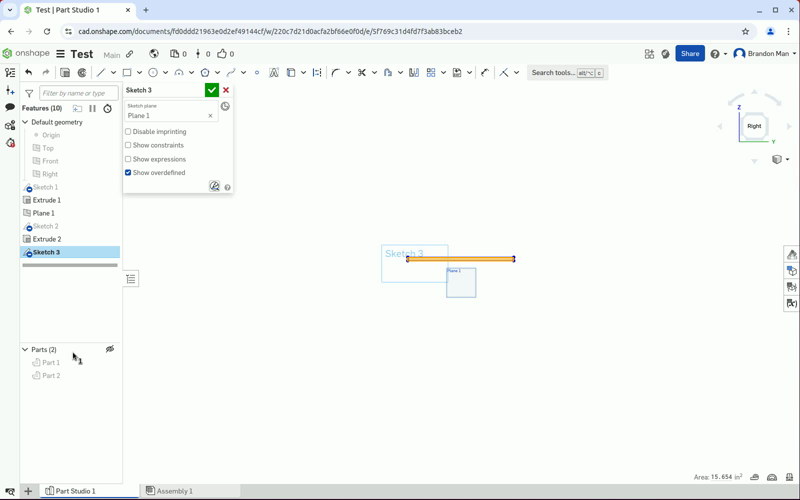
key(shift+y)
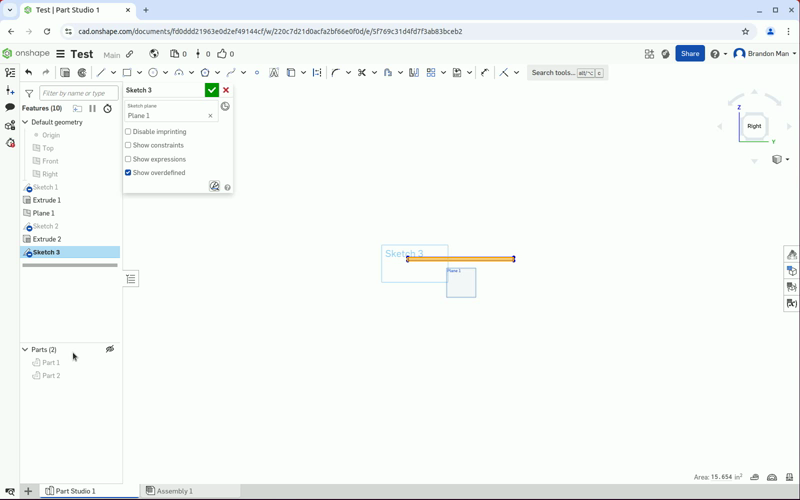
key(shift+e)
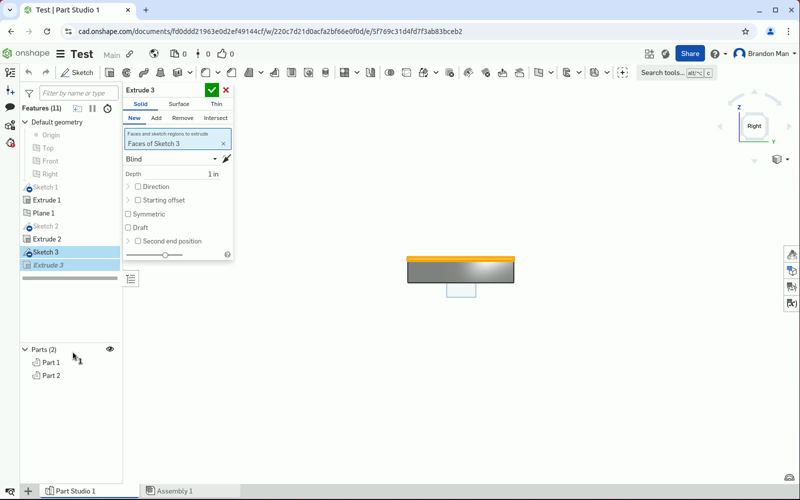
mouse_move(143, 106)
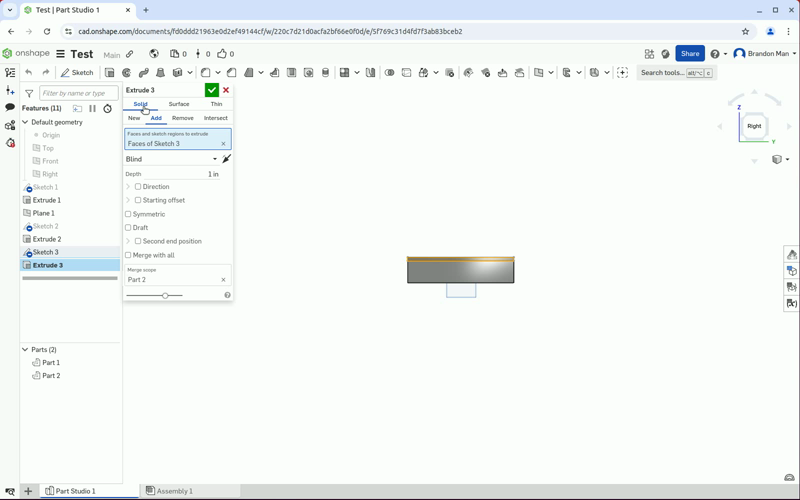
click(143, 106)
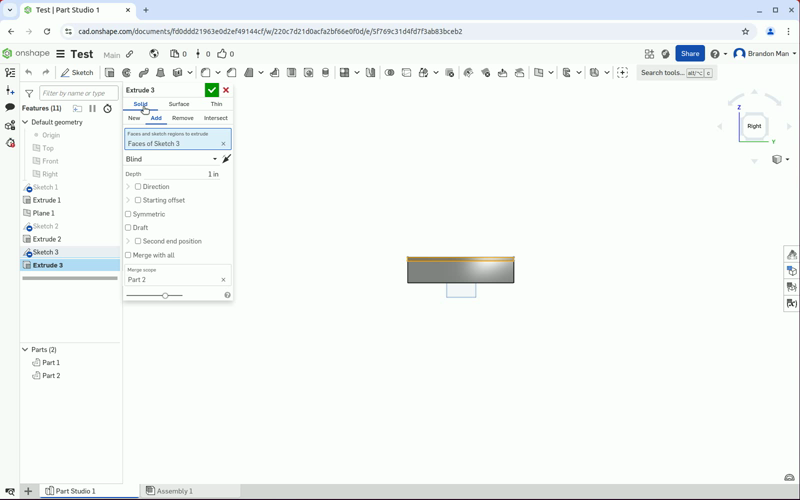
mouse_move(137, 120)
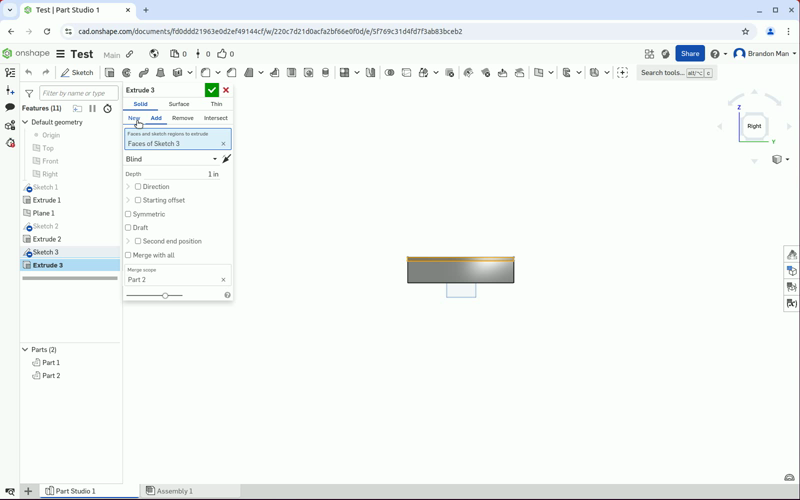
click(137, 120)
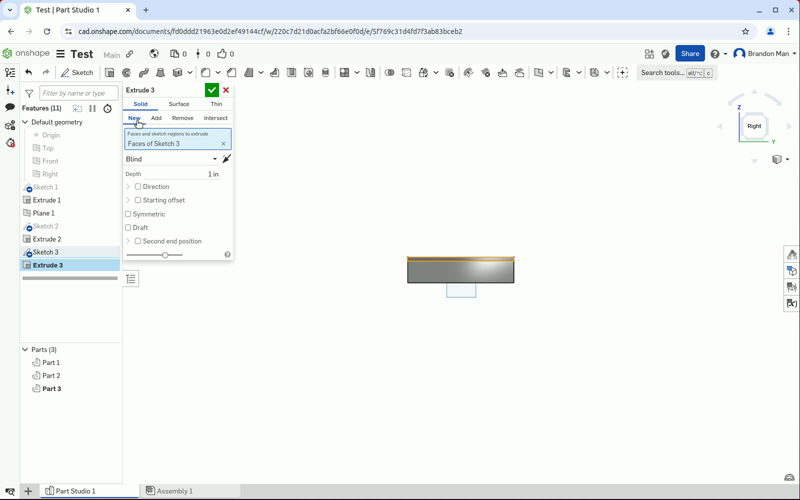
key(tab, 4)
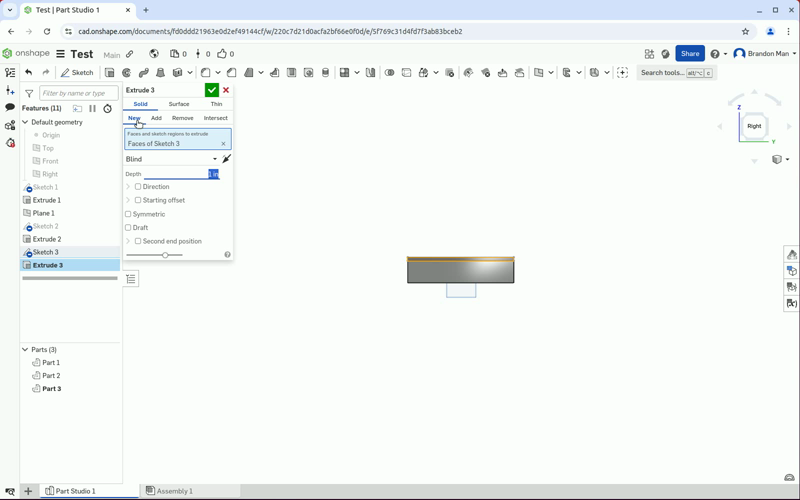
text(0.722)
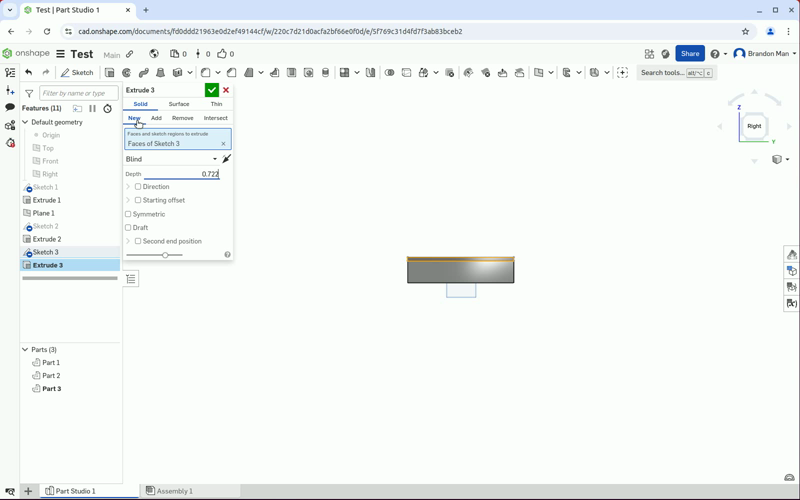
key(enter)
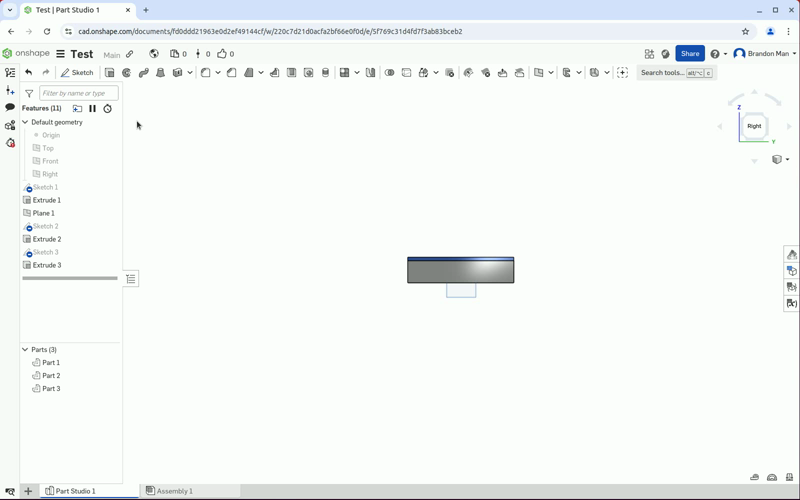
key(shift+h)
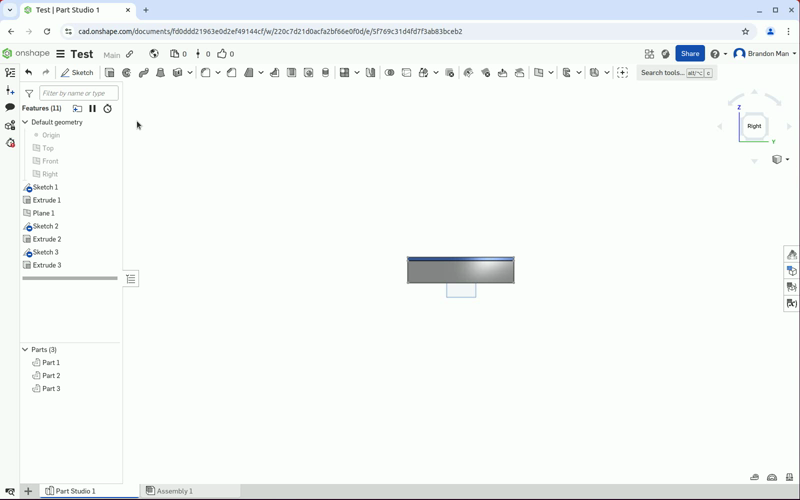
key(shift+h)
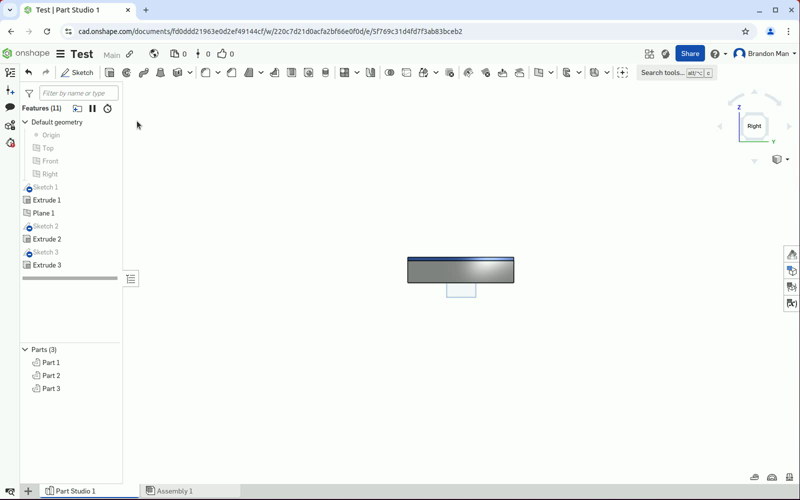
mouse_move(73, 189)
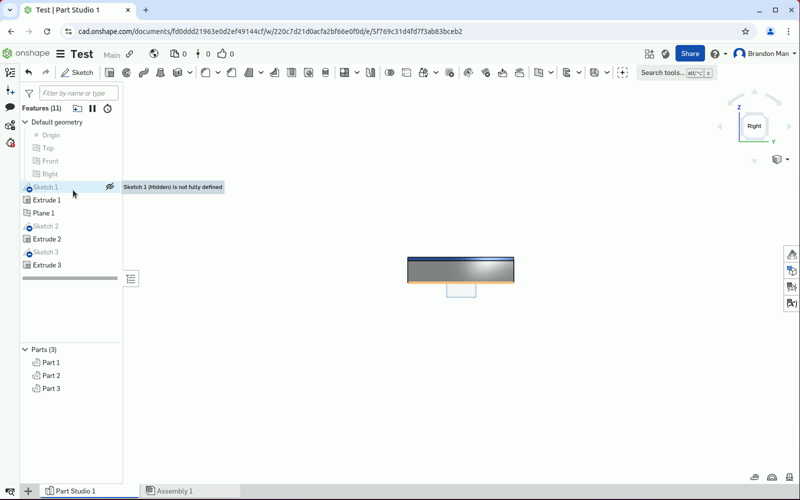
click(73, 189)
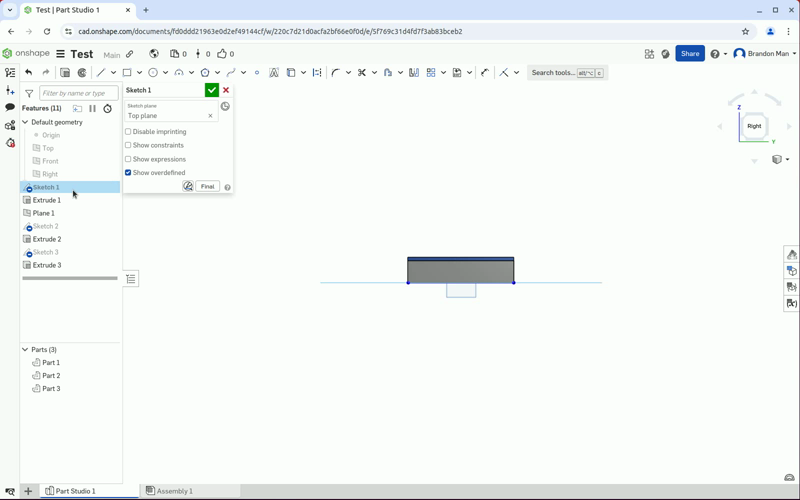
mouse_move(229, 92)
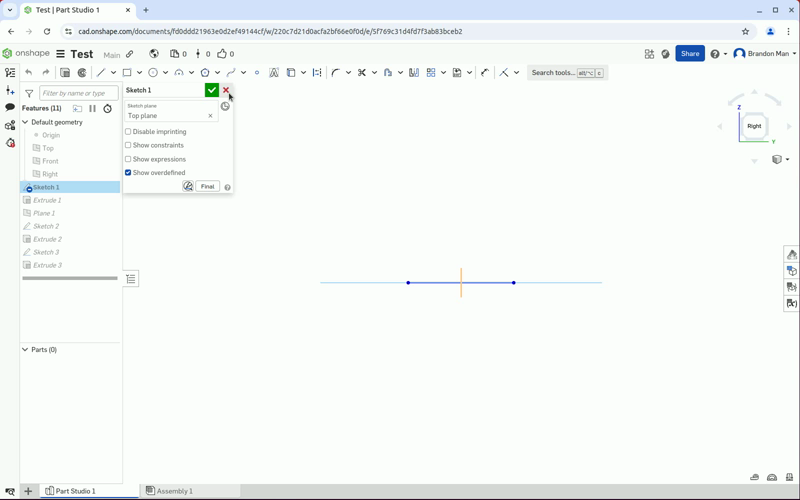
click(229, 92)
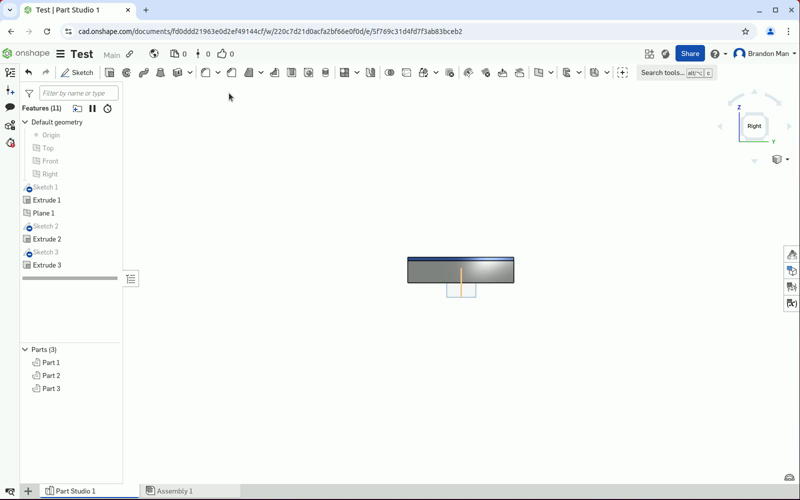
mouse_move(73, 352)
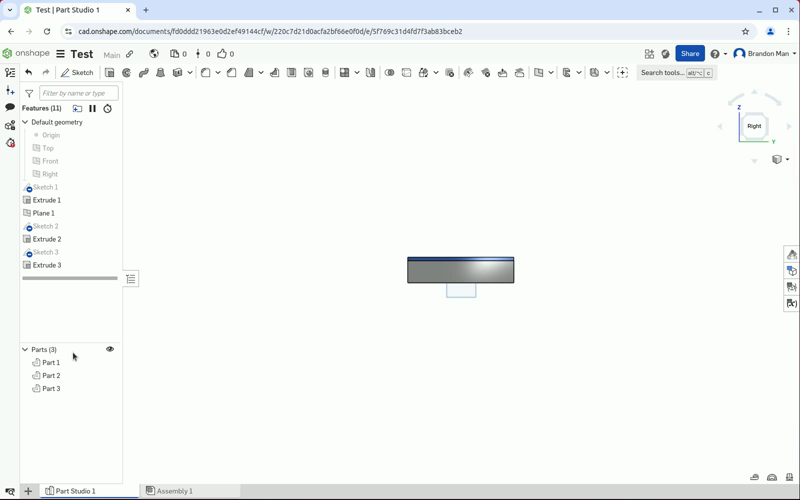
key(y)
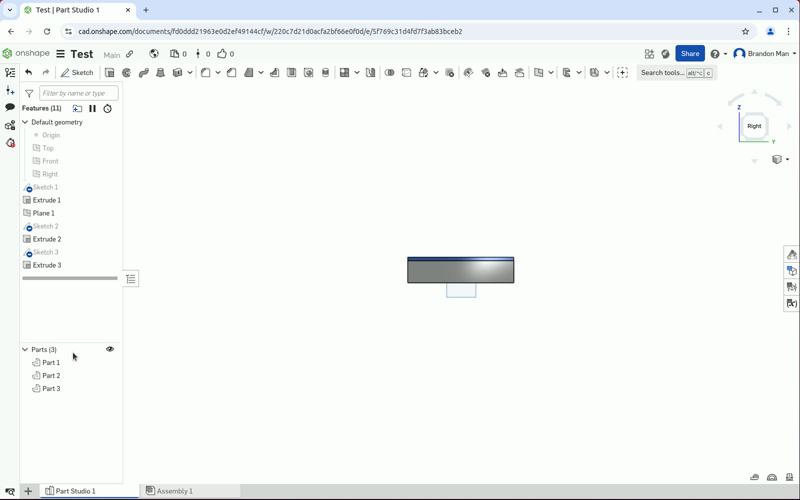
key(shift+p)
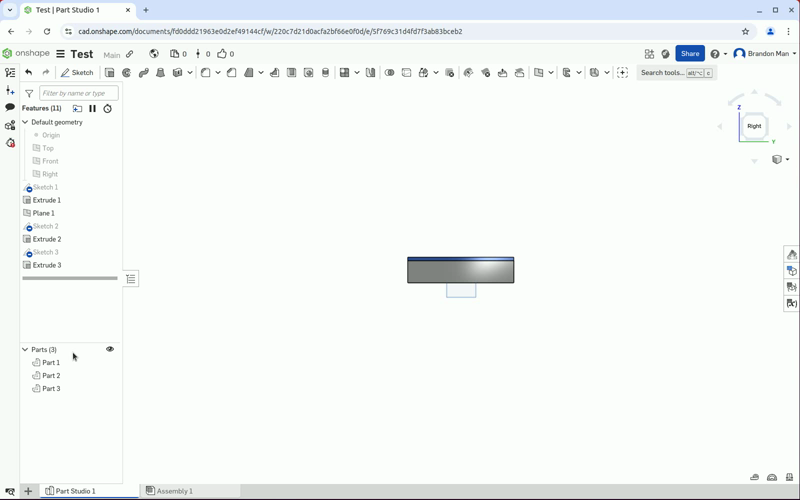
key(space)
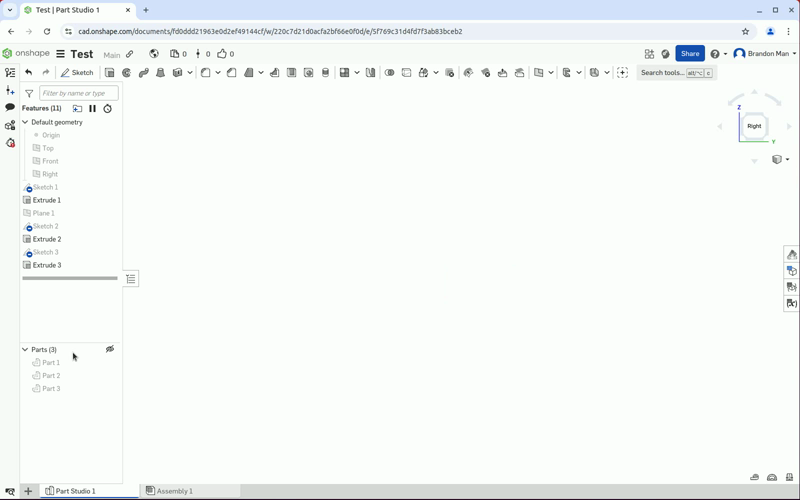
key_down(shift)
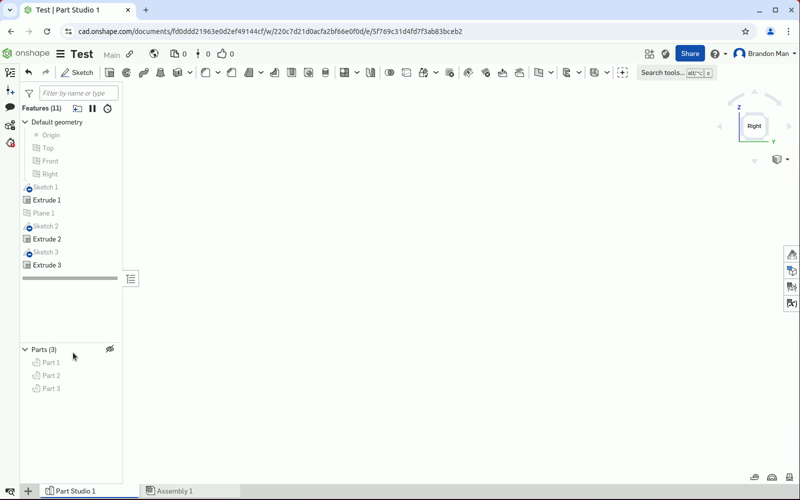
key(right)
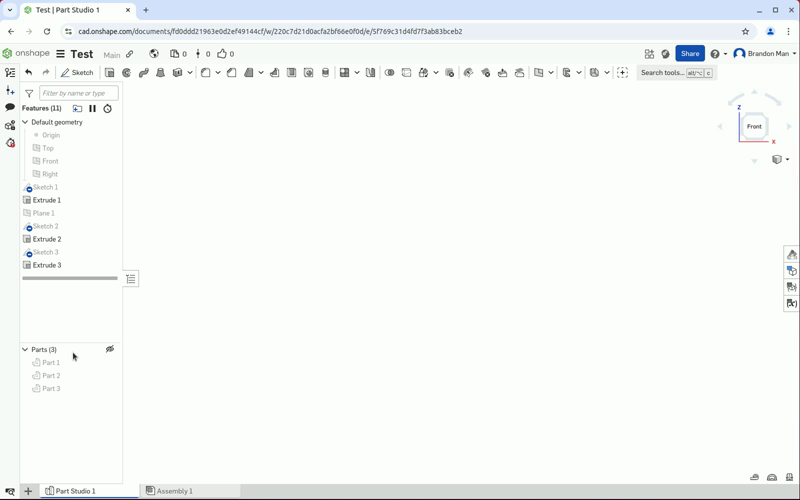
key_up(shift)
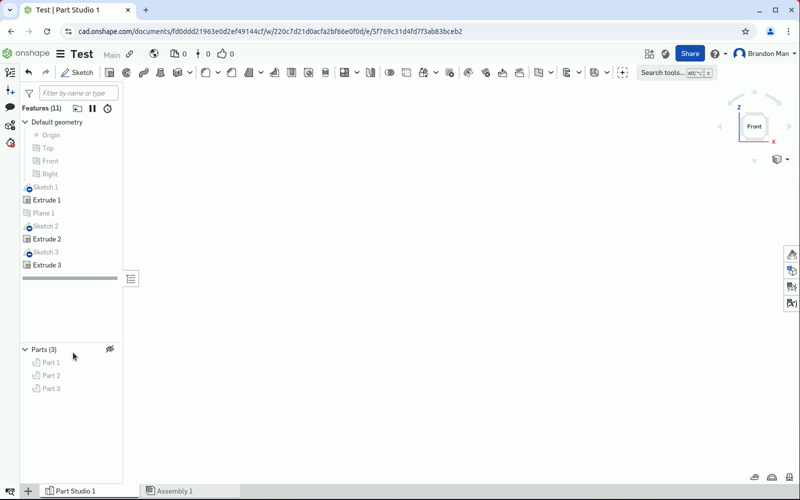
mouse_move(73, 352)
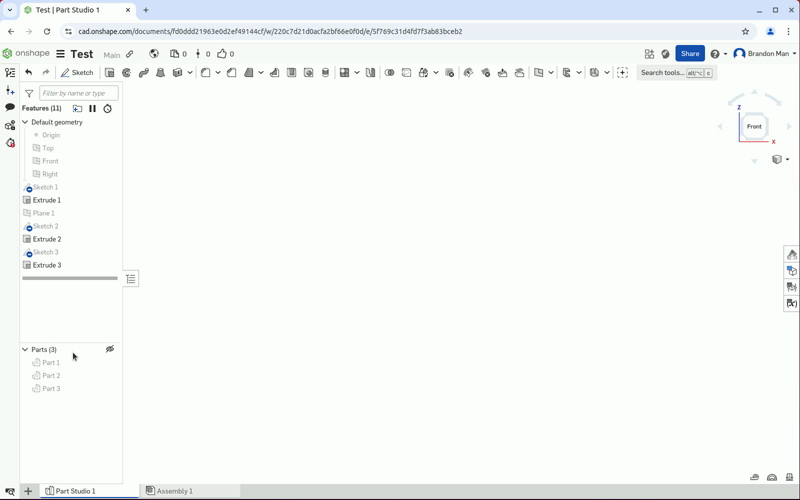
key(shift+y)
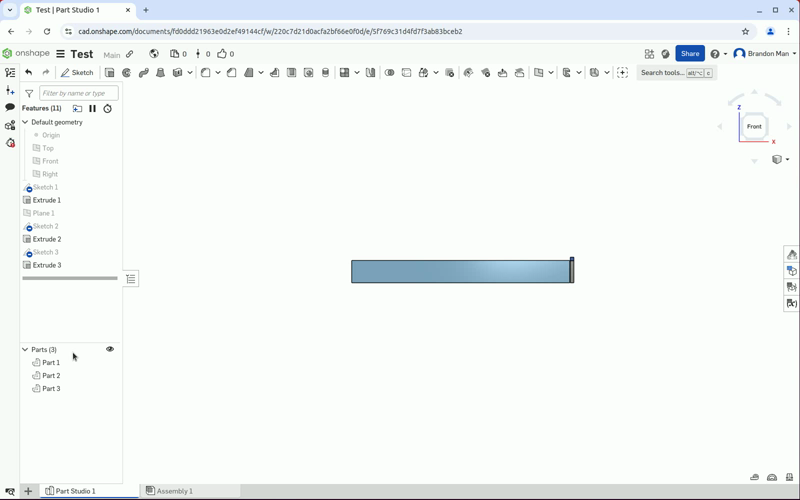
mouse_move(541, 75)
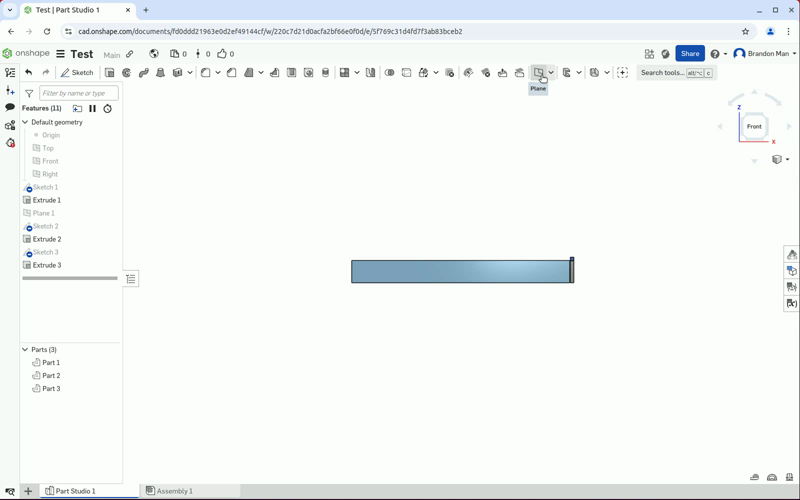
click(541, 75)
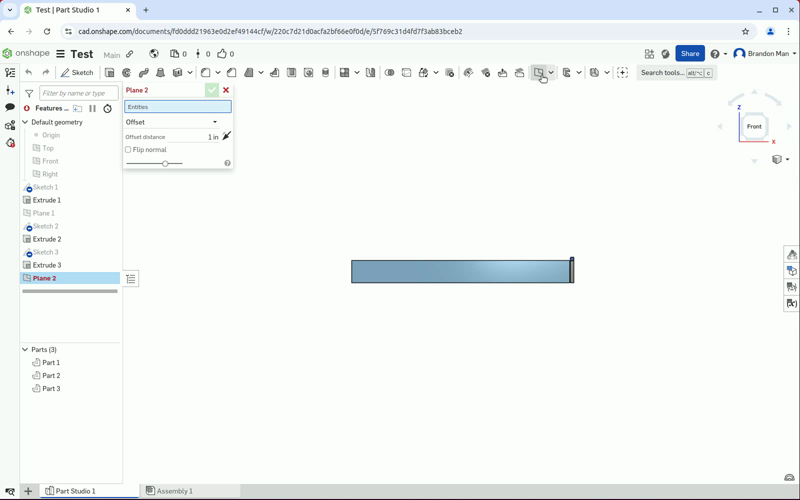
mouse_move(73, 163)
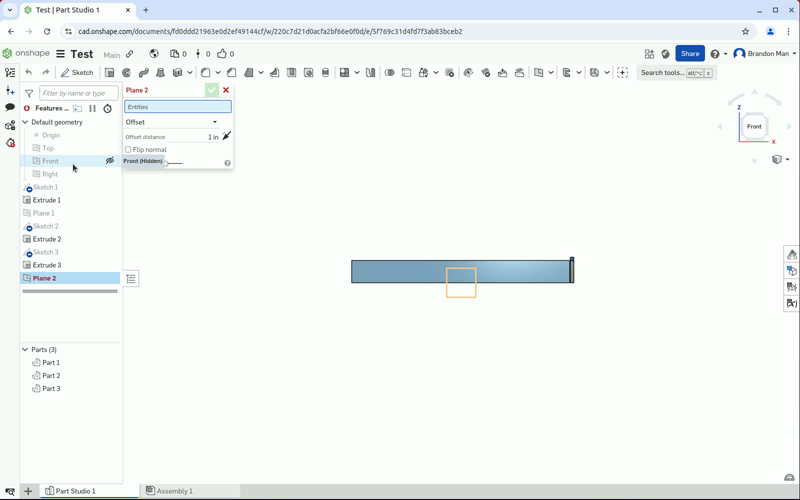
click(73, 163)
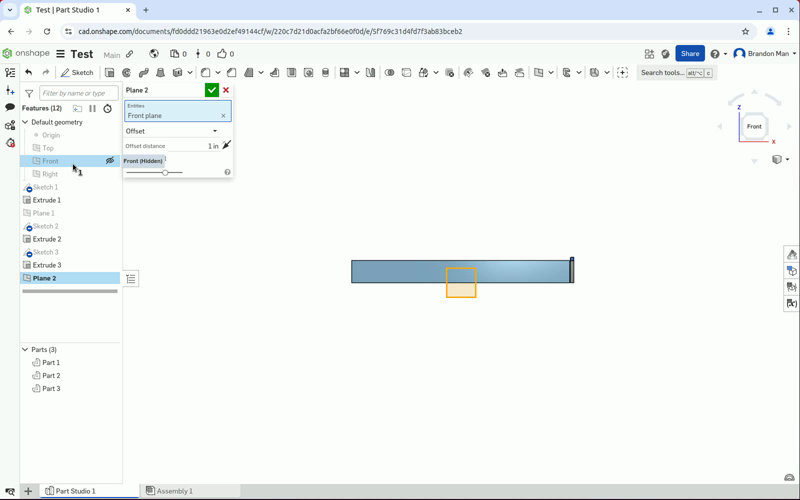
key(tab, 2)
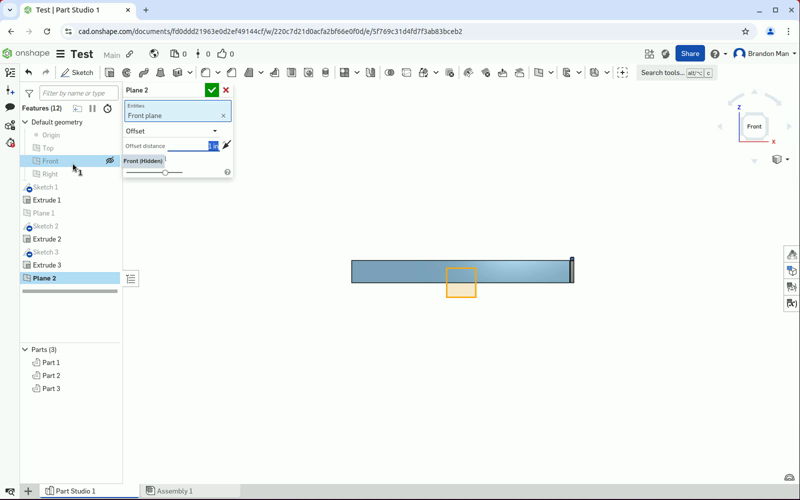
text(10.845)
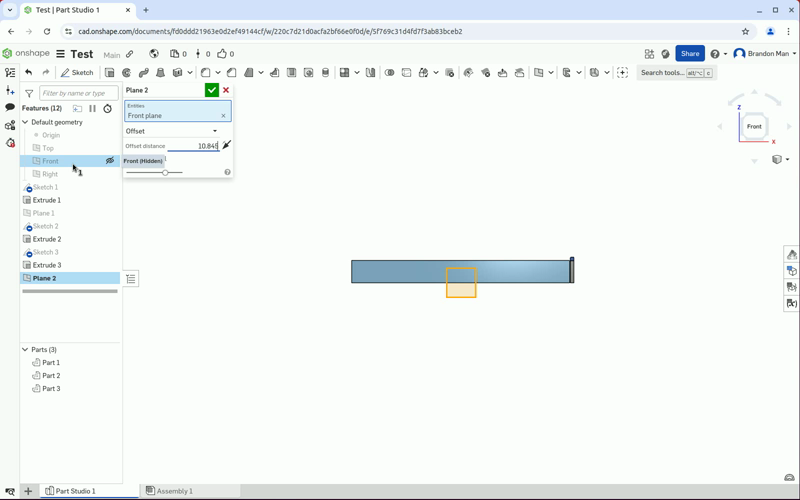
key(enter, 2)
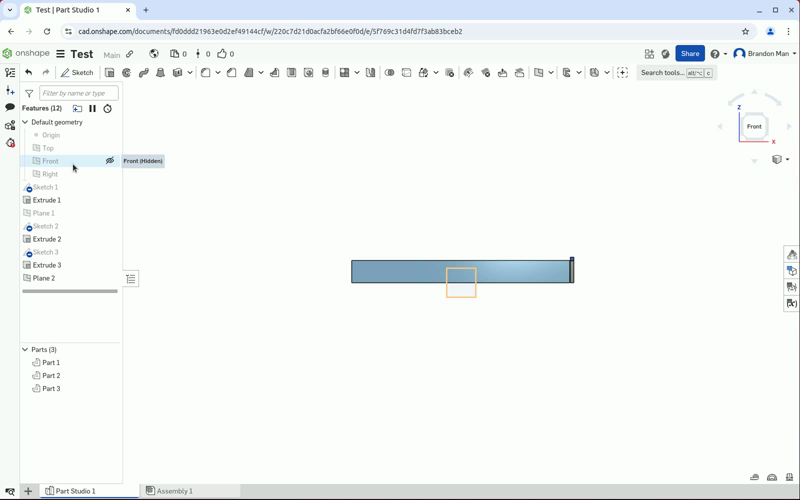
key(shift+s)
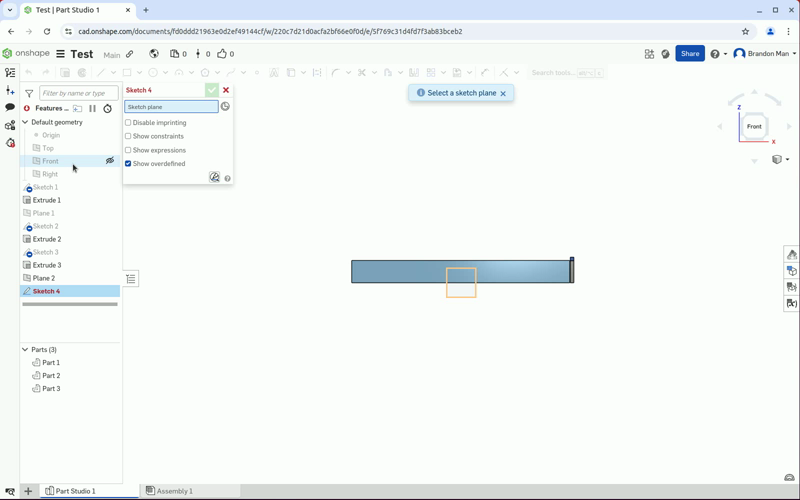
mouse_move(73, 280)
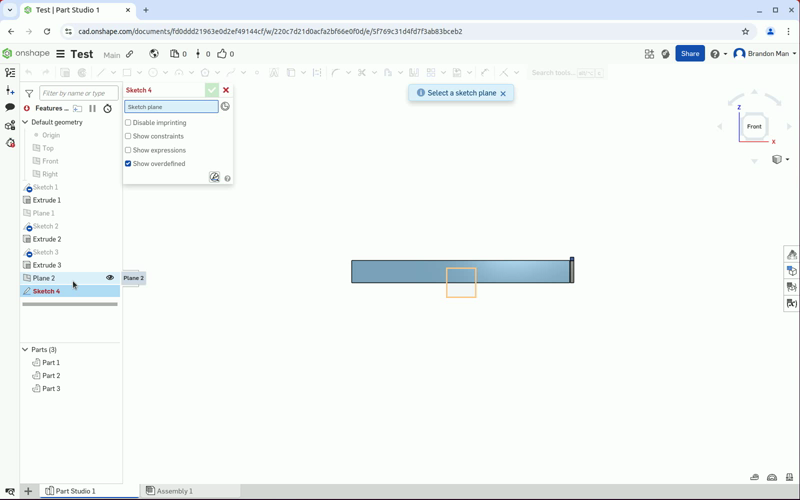
click(73, 280)
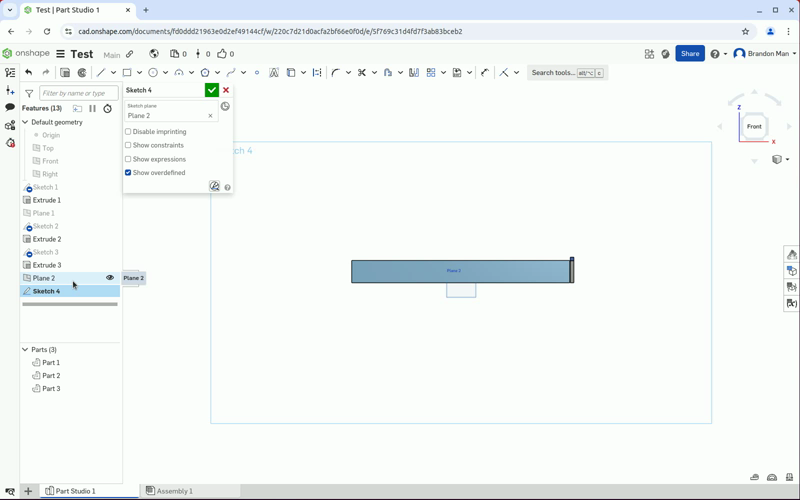
mouse_move(73, 352)
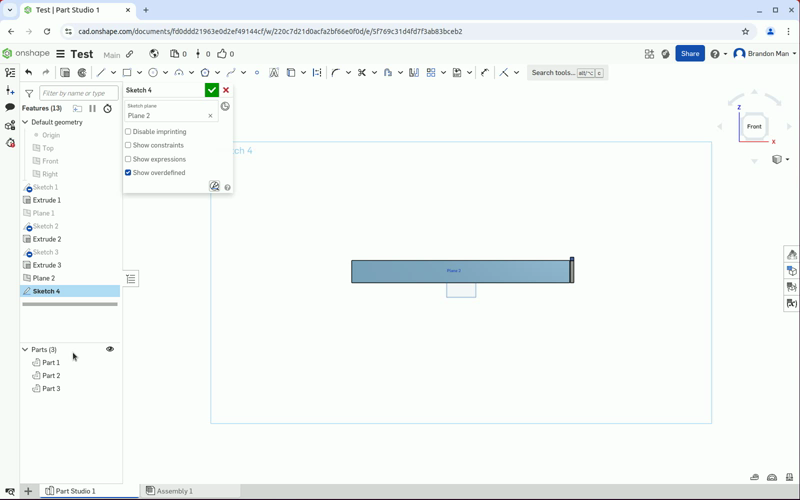
key(y)
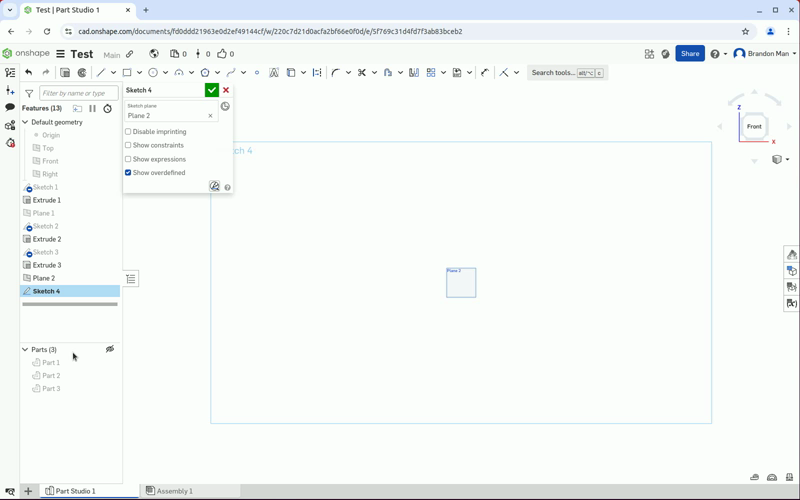
key(l)
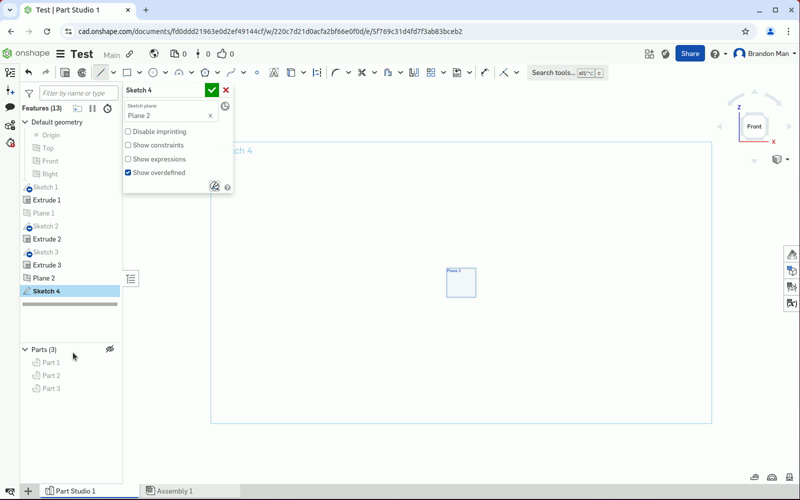
key_down(shift)
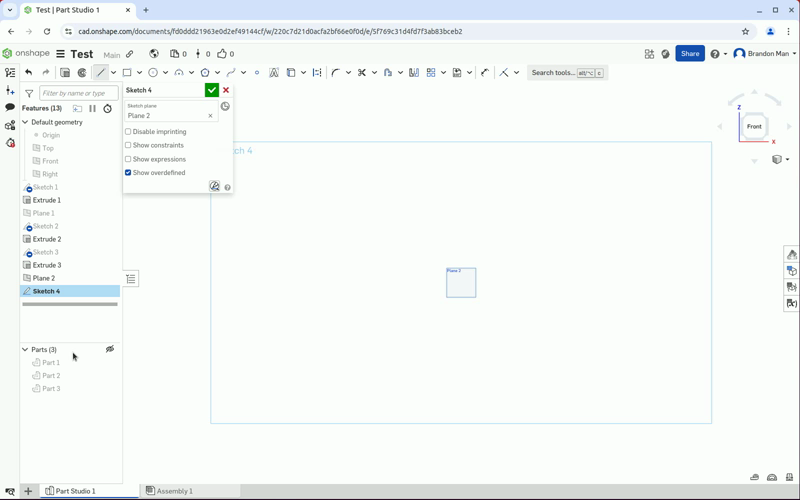
mouse_move(348, 282)
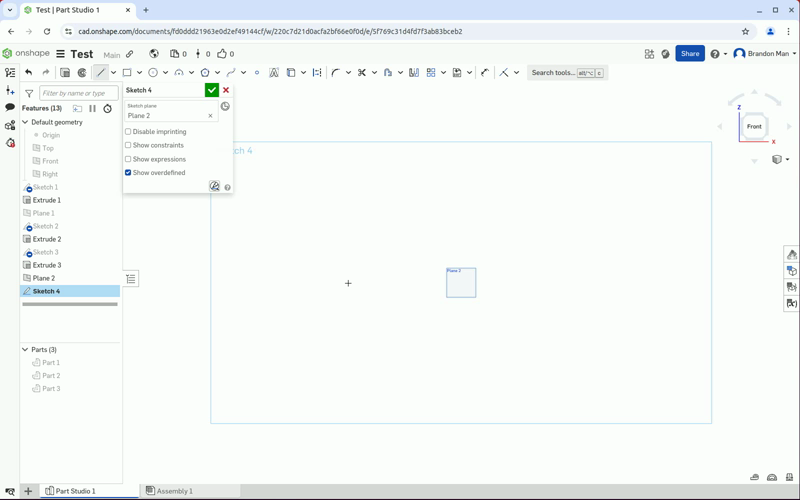
click(348, 282)
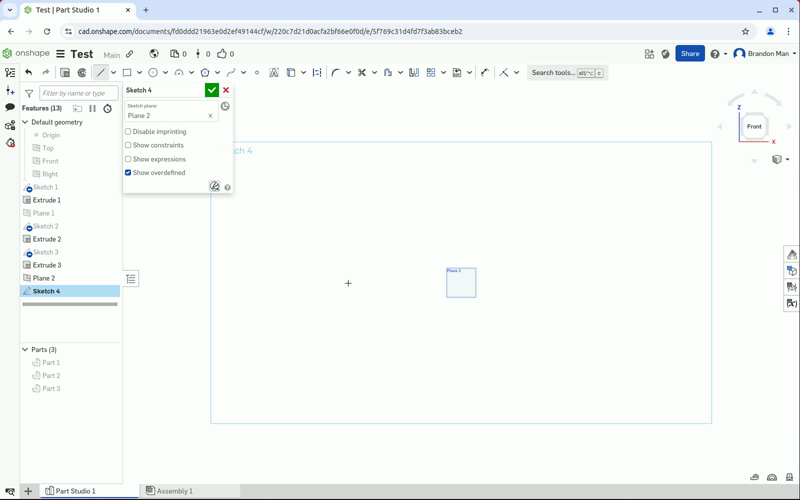
key_up(shift)
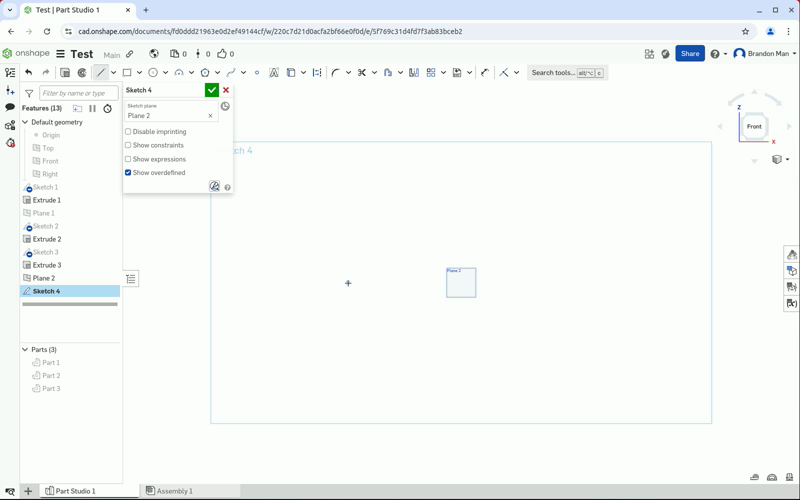
key_down(shift)
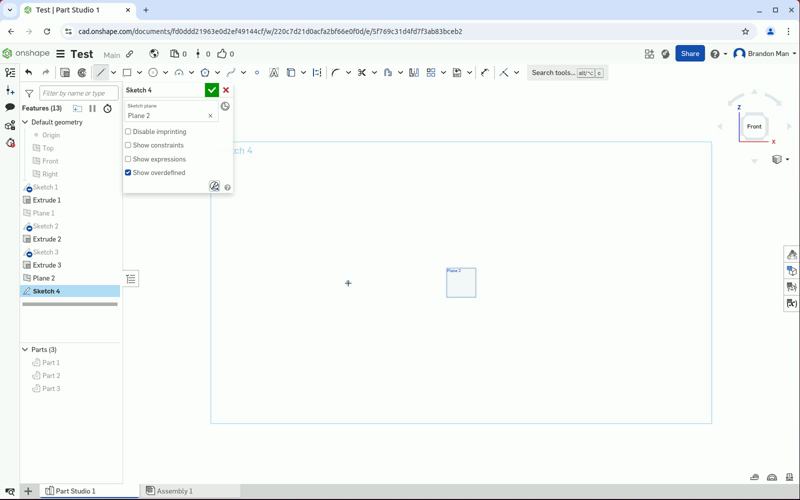
mouse_move(378, 282)
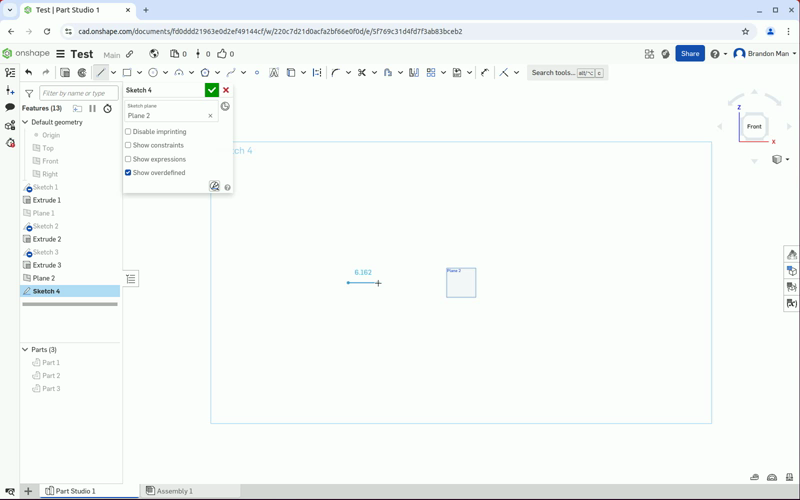
mouse_move(350, 282)
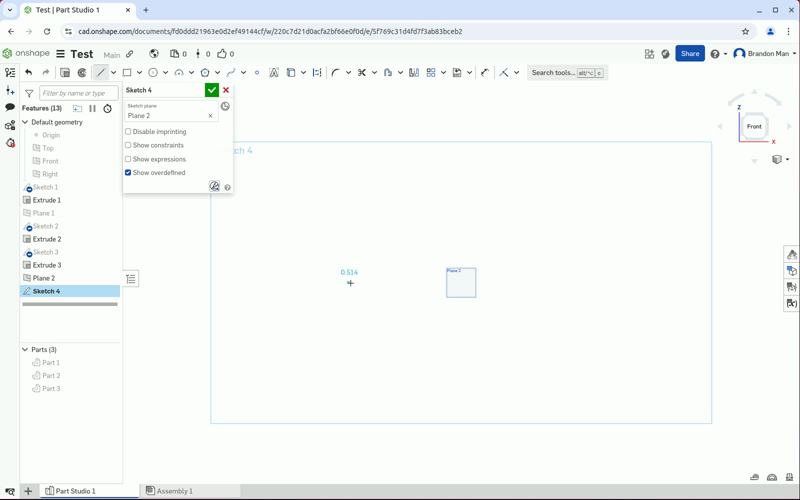
scroll(6)
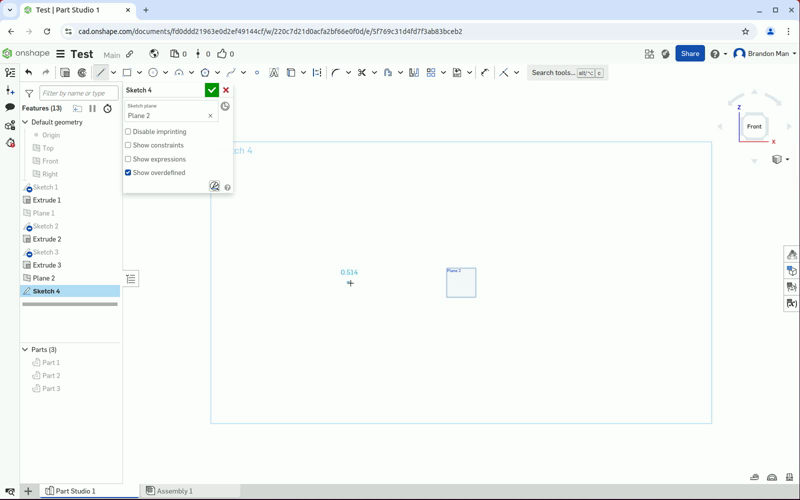
scroll(6)
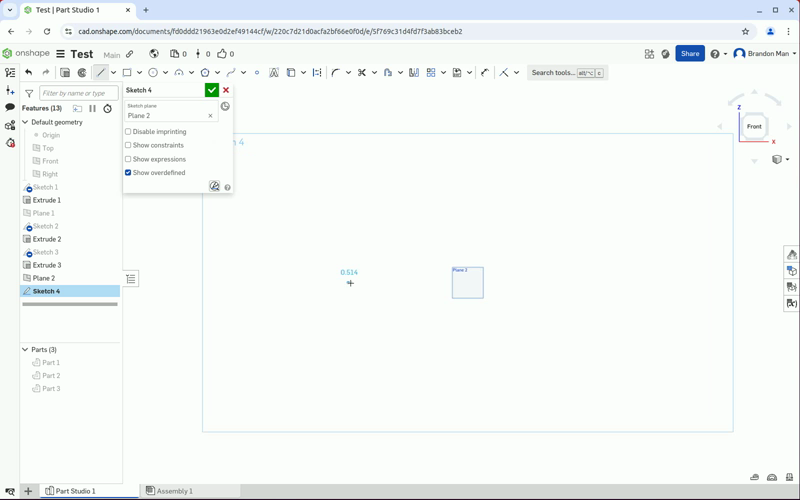
scroll(6)
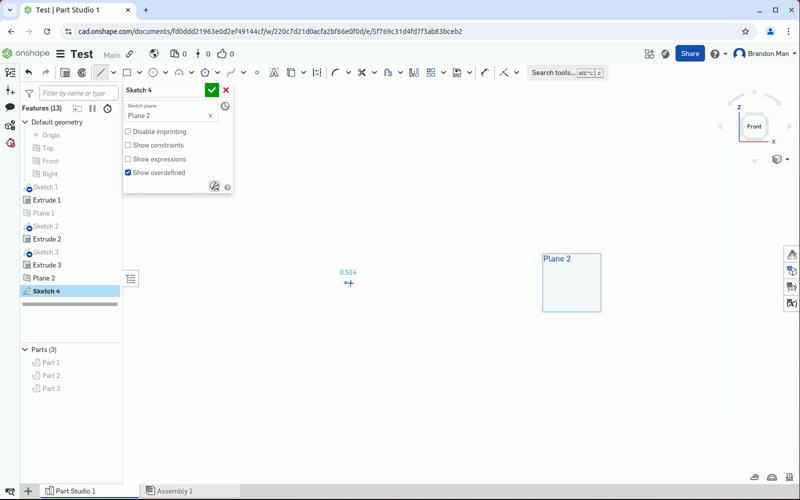
scroll(6)
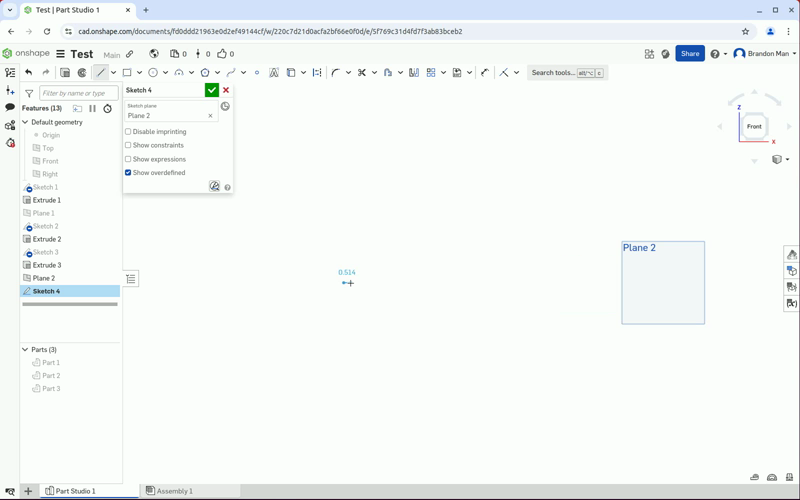
scroll(6)
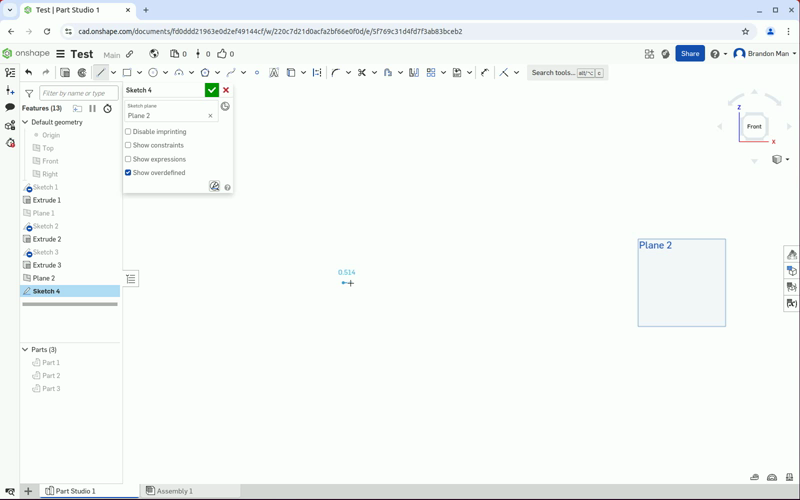
scroll(6)
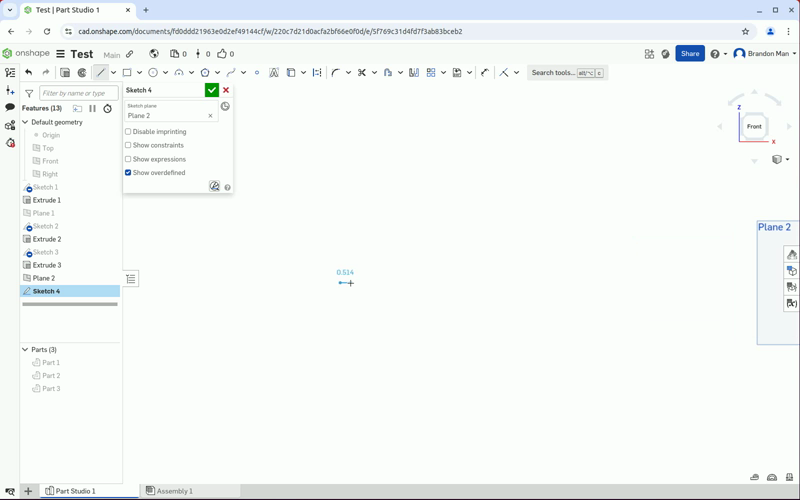
scroll(6)
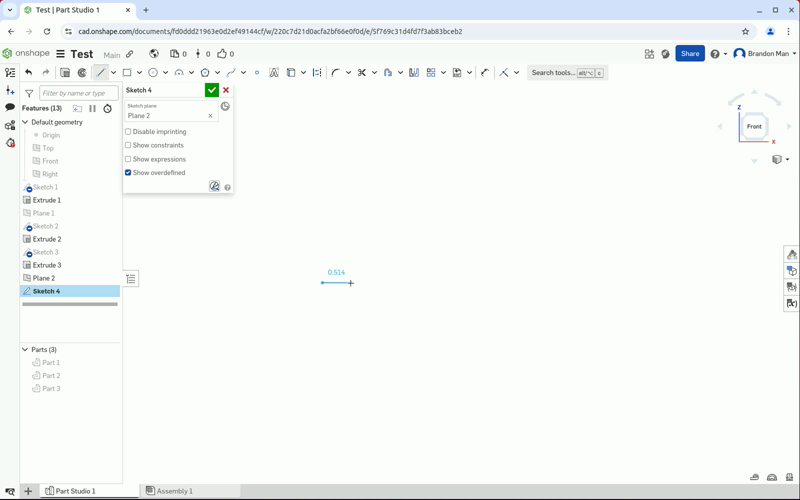
click(350, 282)
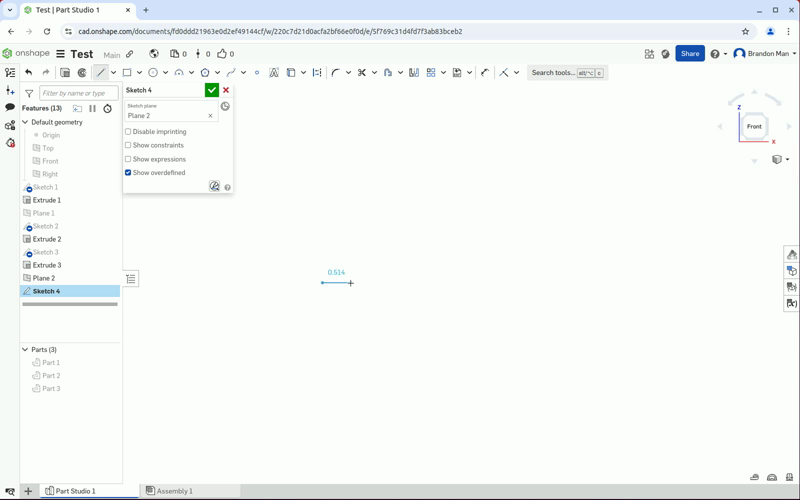
scroll(-6)
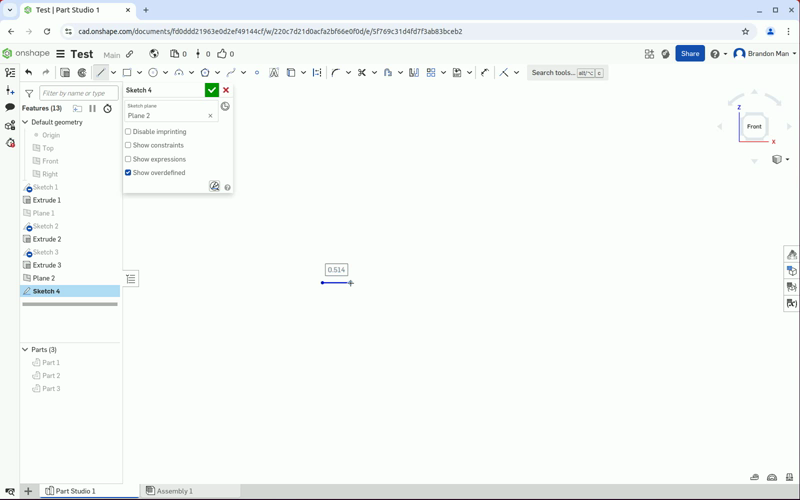
scroll(-6)
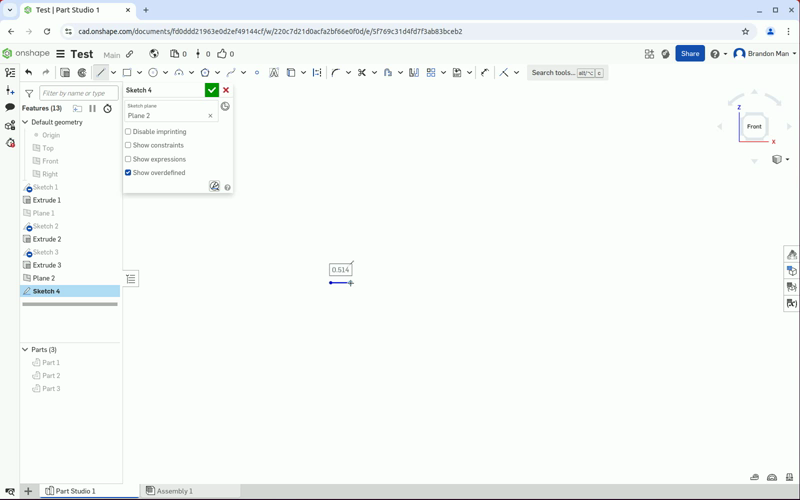
scroll(-6)
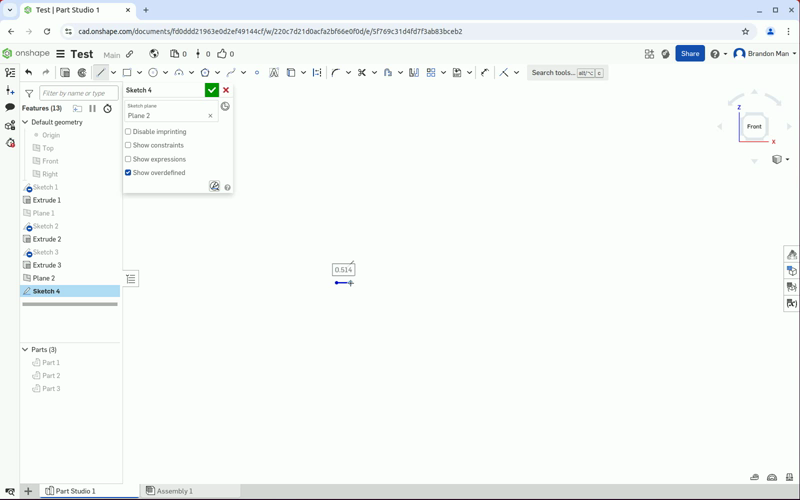
scroll(-6)
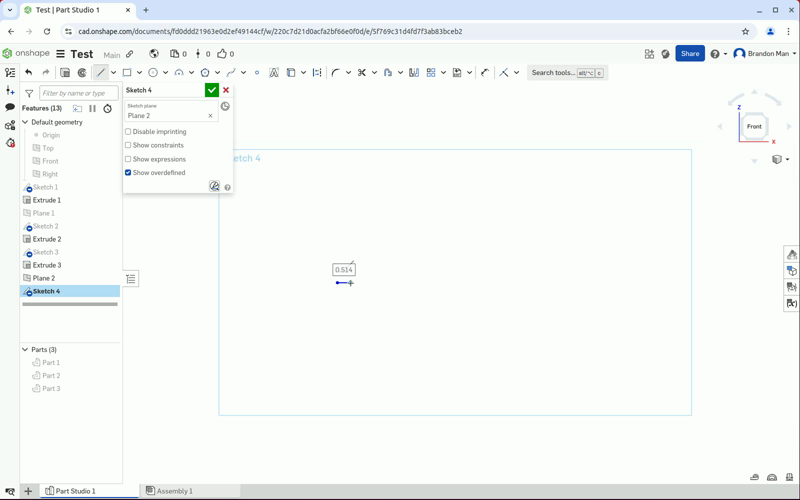
scroll(-6)
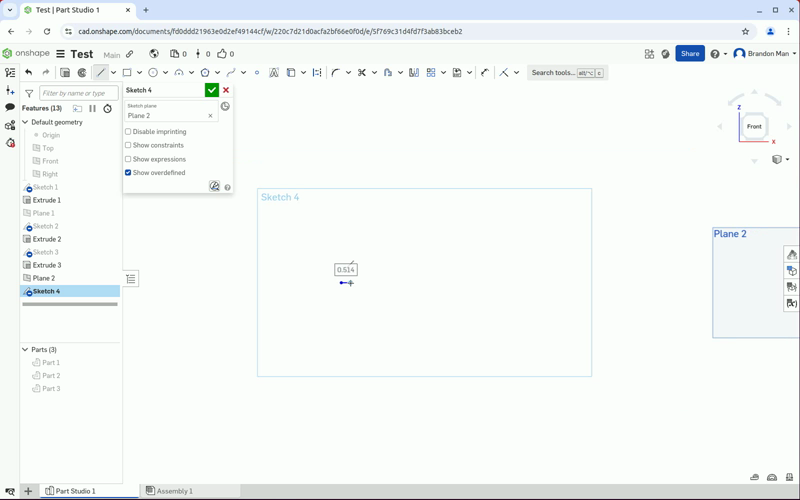
scroll(-6)
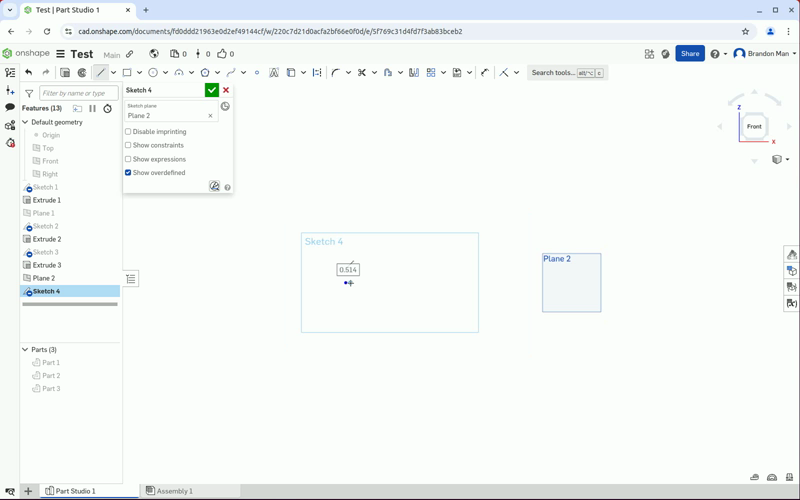
scroll(-6)
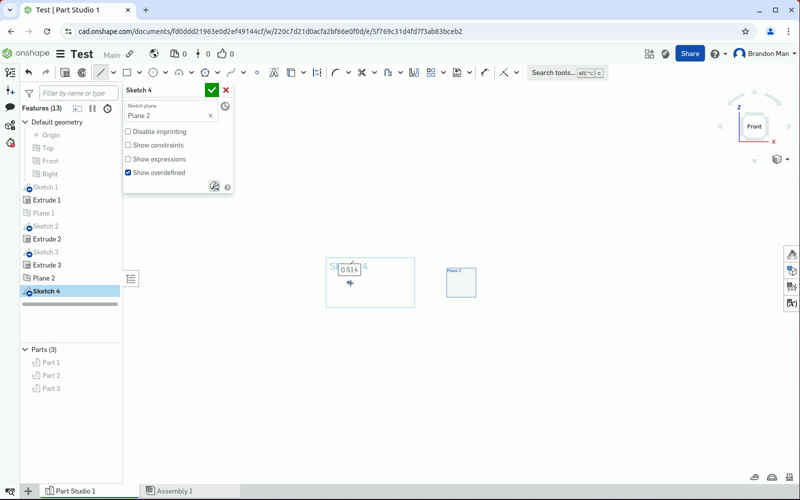
key_up(shift)
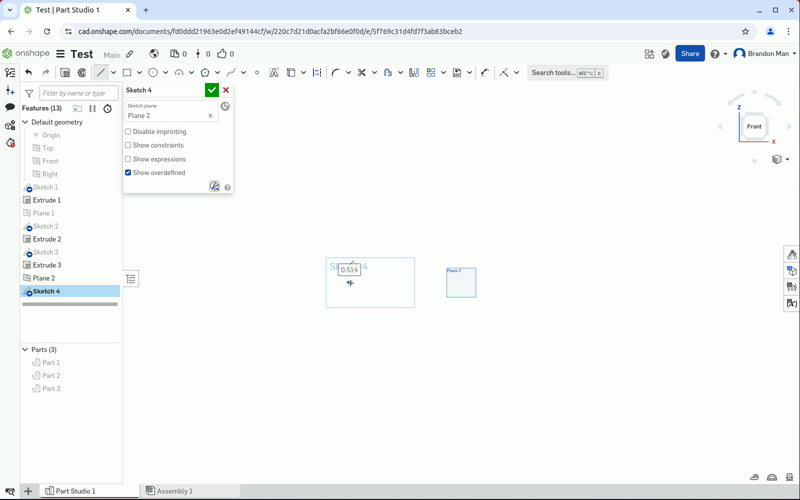
key_down(shift)
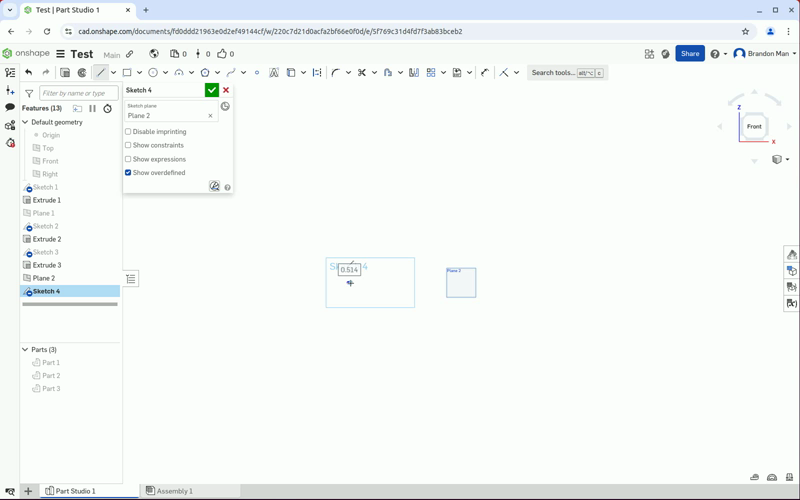
mouse_move(380, 282)
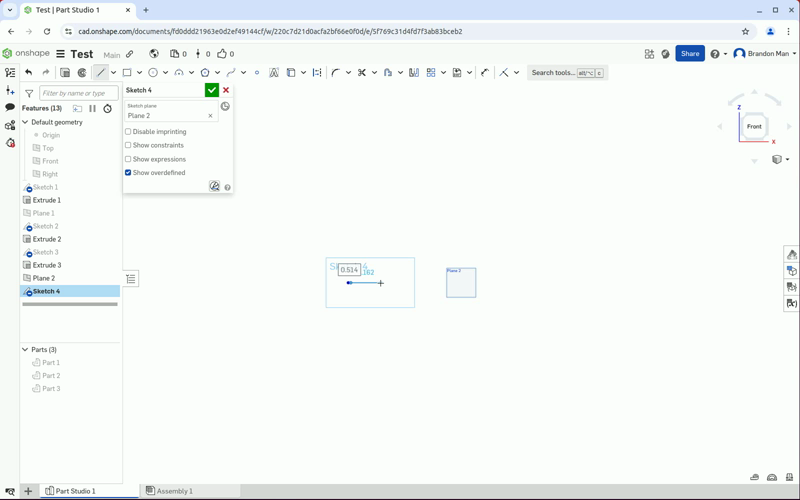
mouse_move(350, 259)
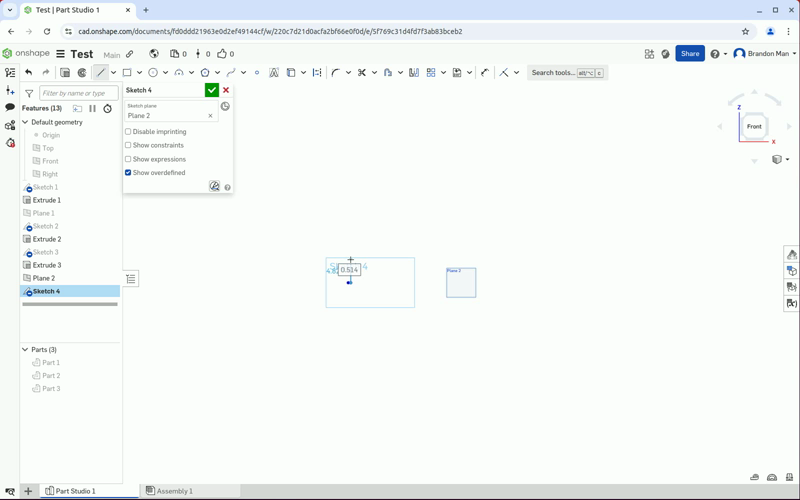
click(350, 259)
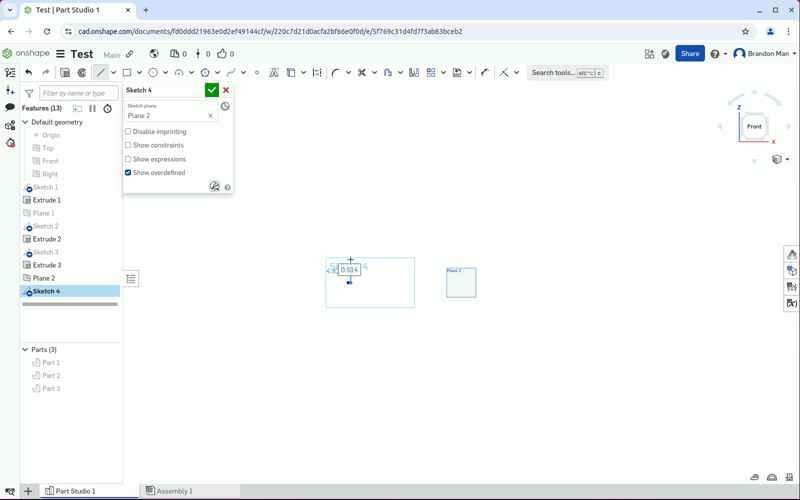
key_up(shift)
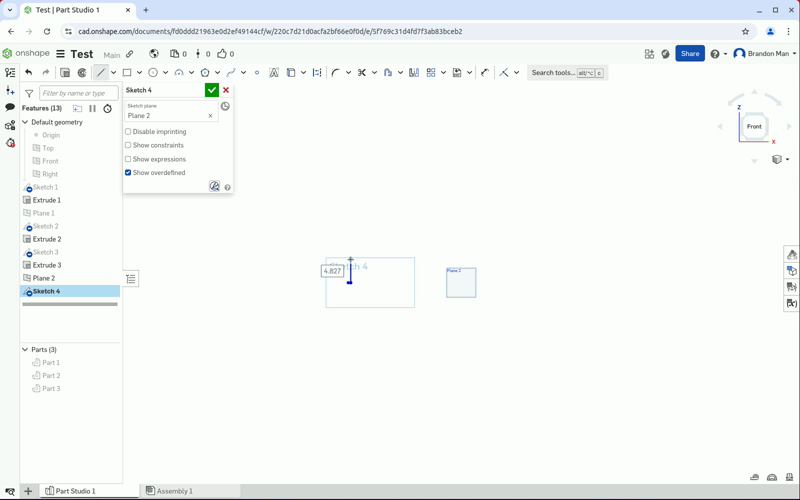
key_down(shift)
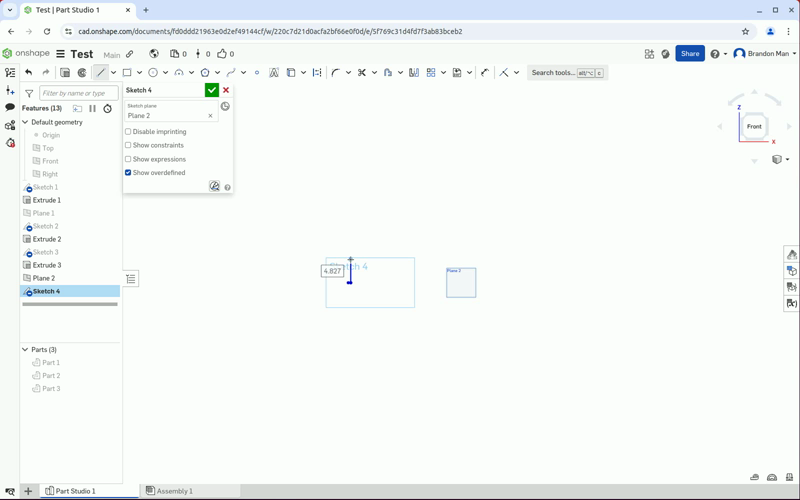
mouse_move(569, 259)
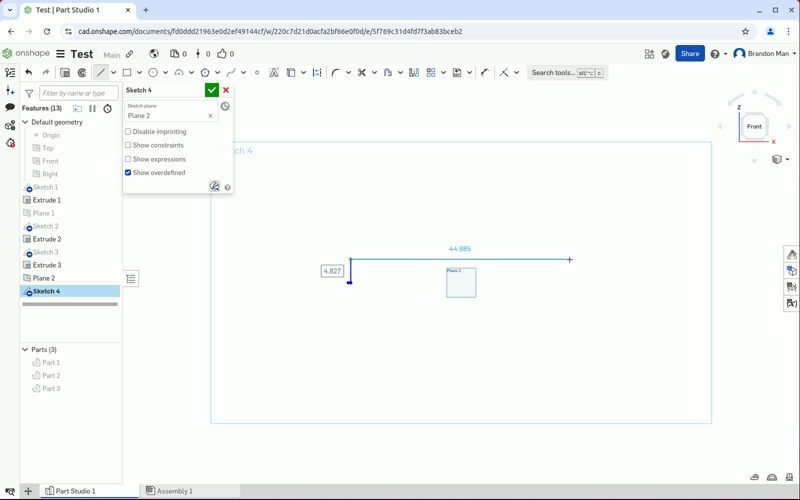
click(569, 259)
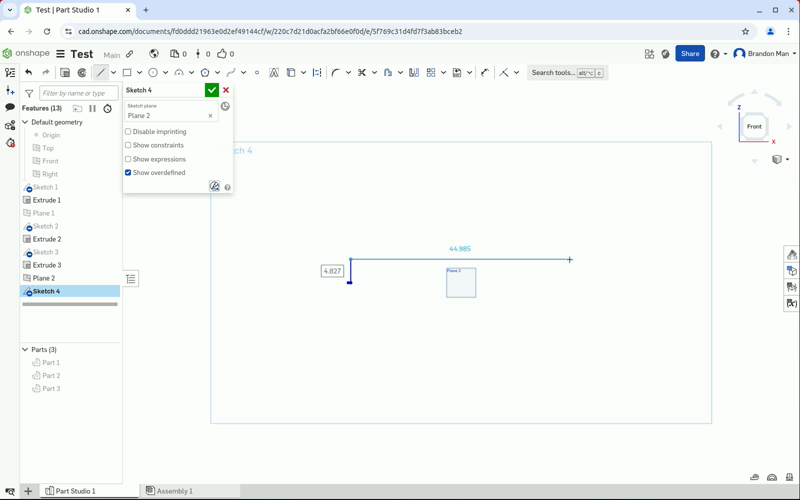
key_up(shift)
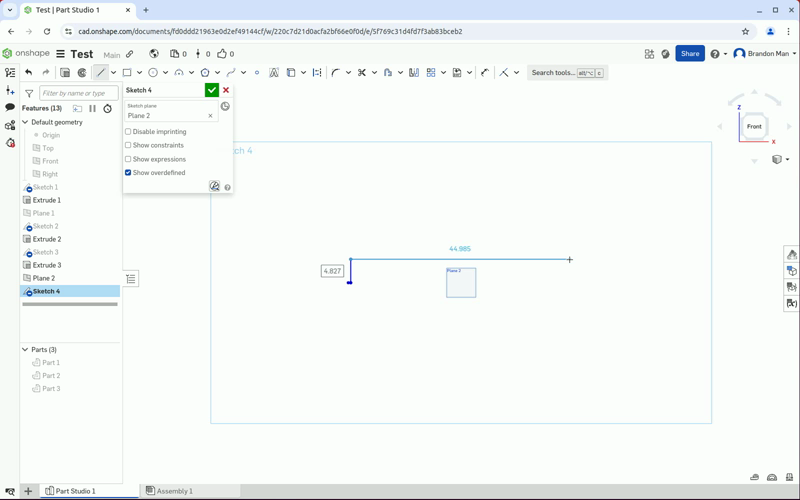
key_down(shift)
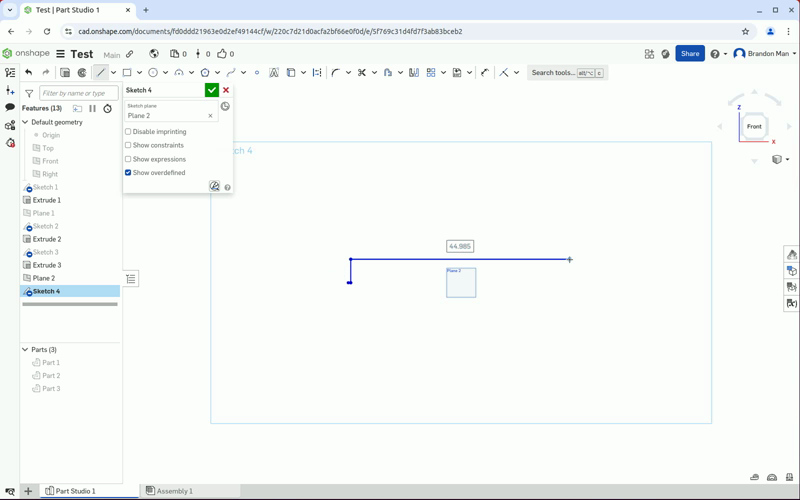
mouse_move(589, 259)
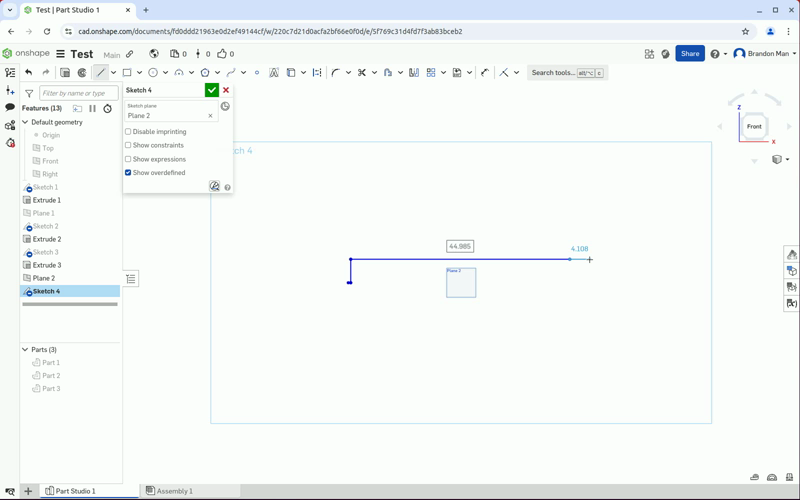
mouse_move(569, 282)
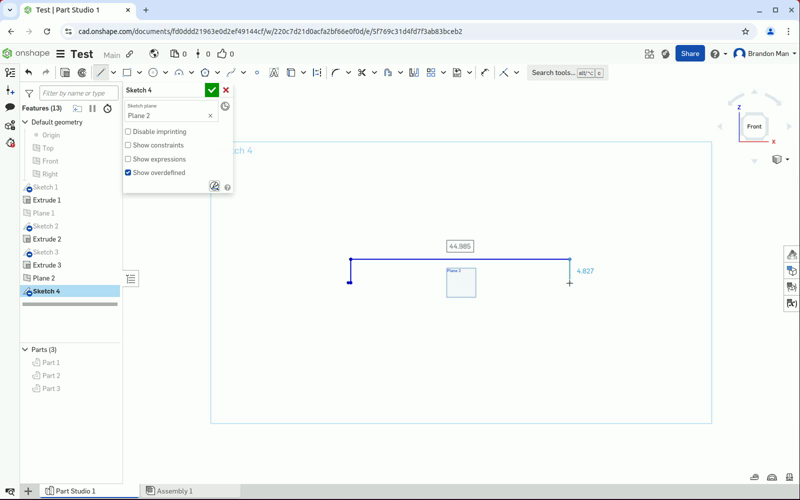
click(569, 282)
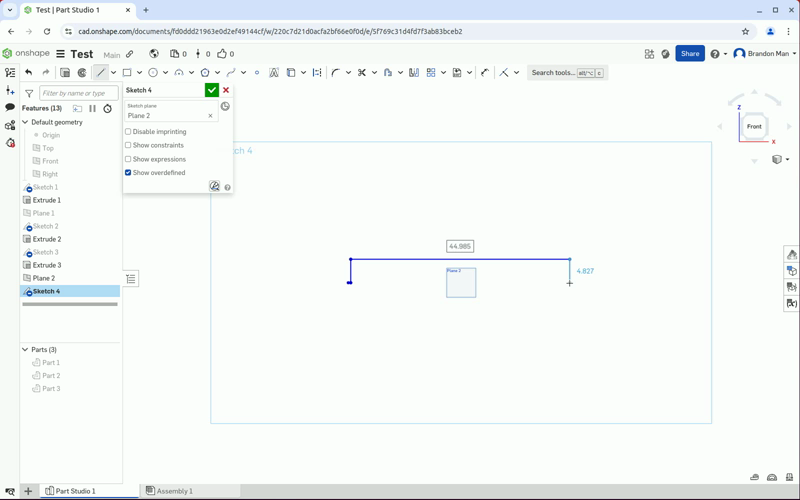
key_up(shift)
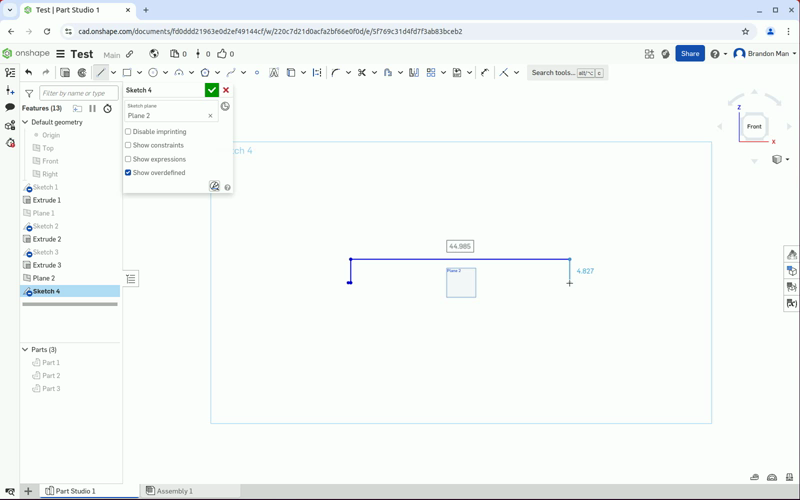
key_down(shift)
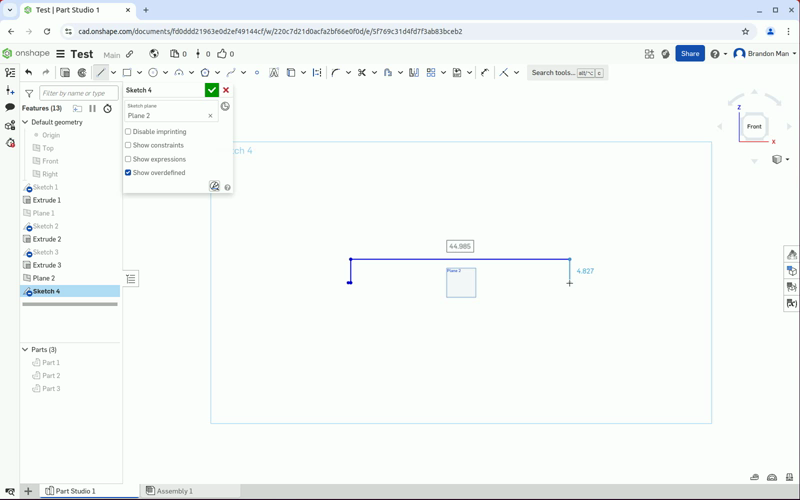
mouse_move(589, 282)
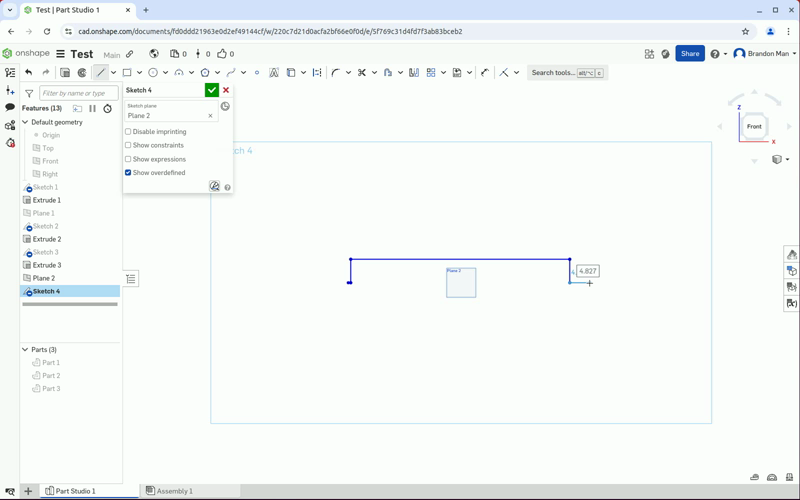
mouse_move(572, 282)
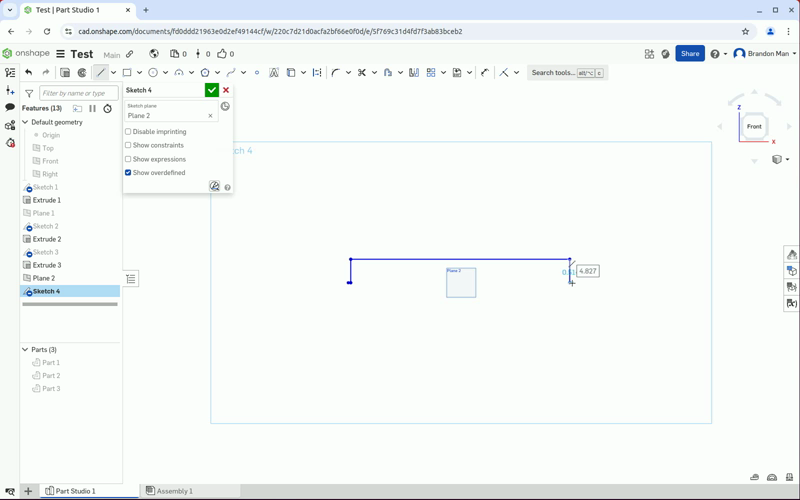
scroll(6)
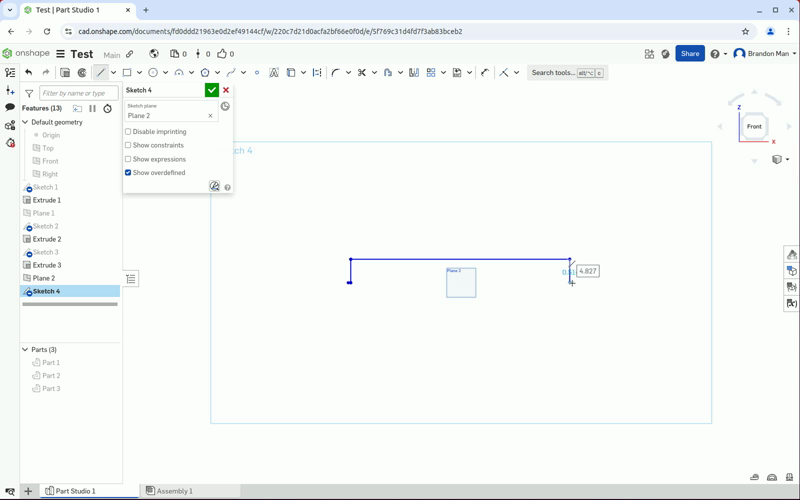
scroll(6)
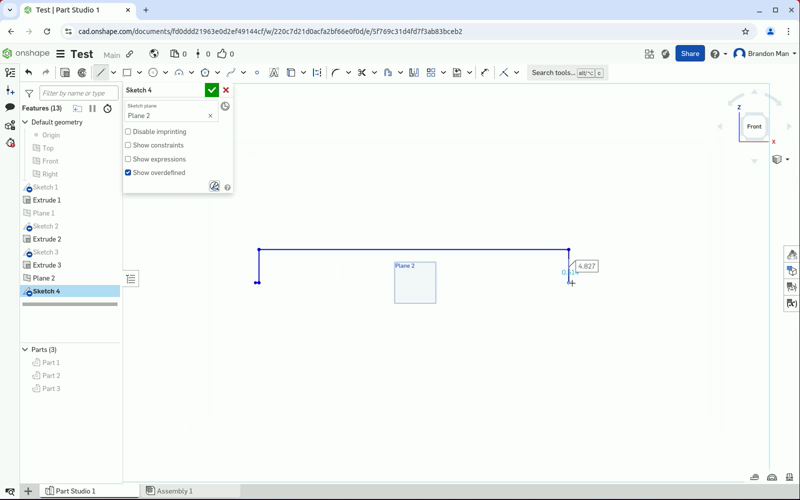
scroll(6)
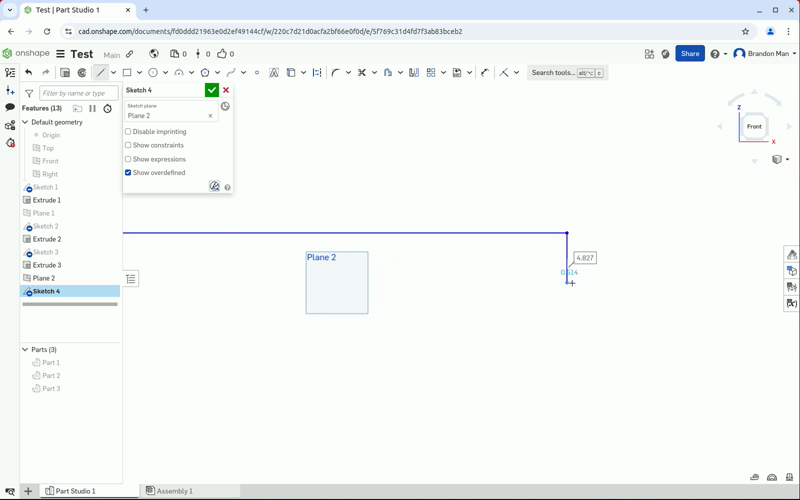
scroll(6)
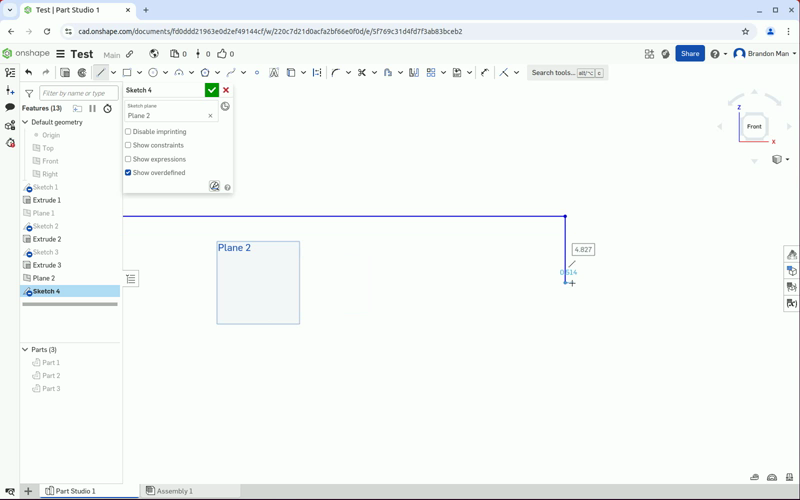
scroll(6)
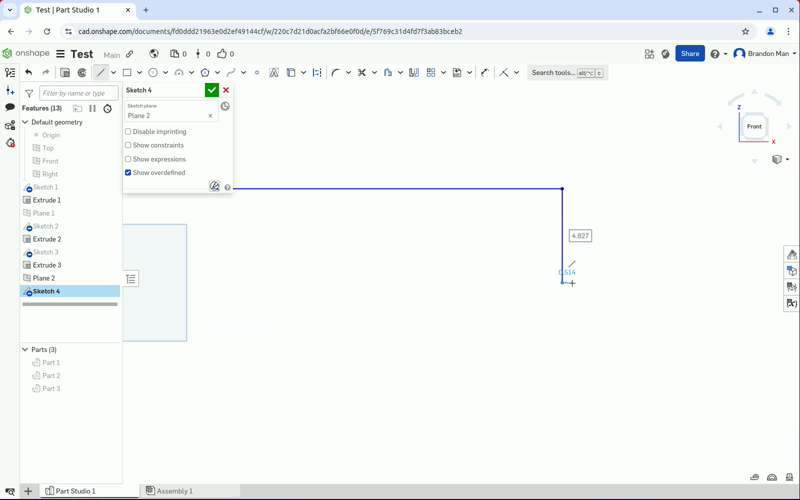
scroll(6)
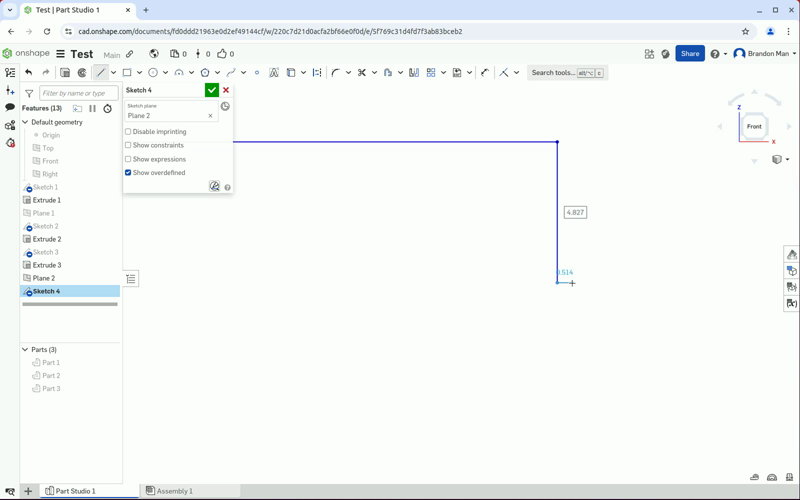
scroll(6)
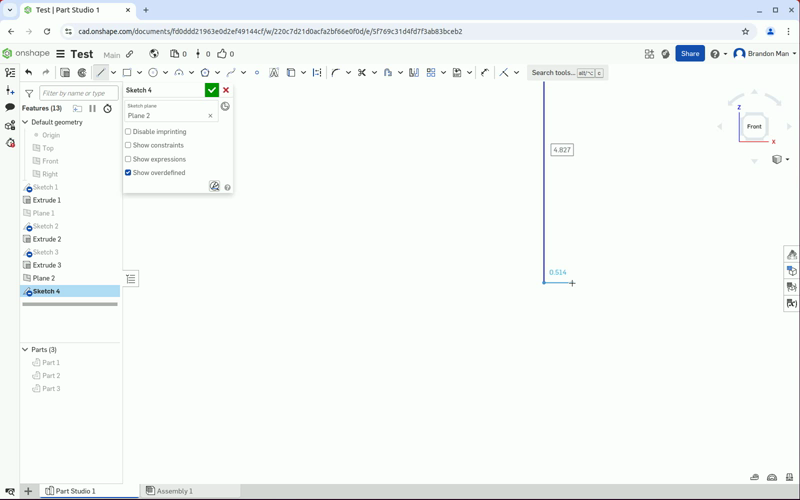
click(572, 282)
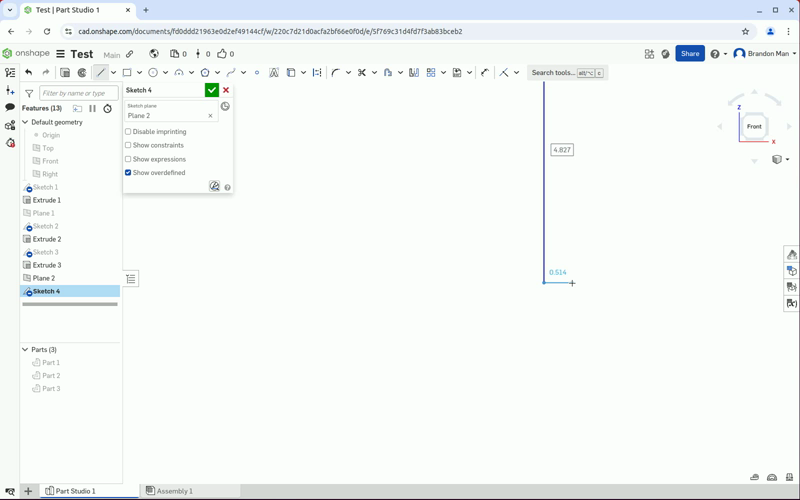
scroll(-6)
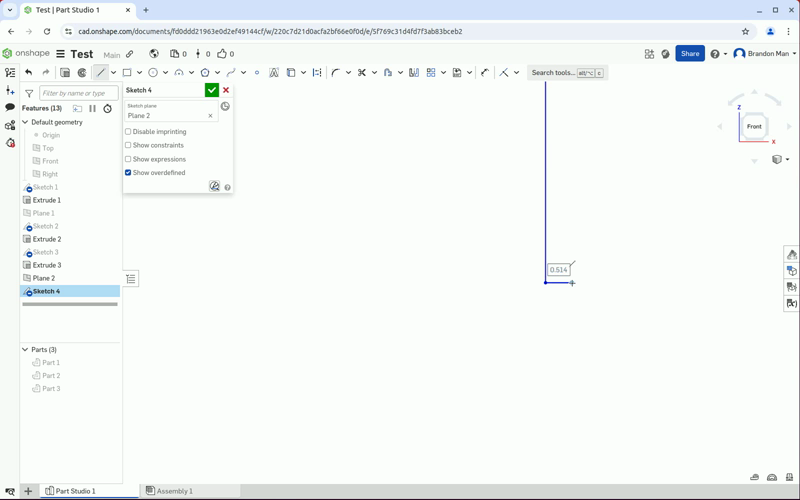
scroll(-6)
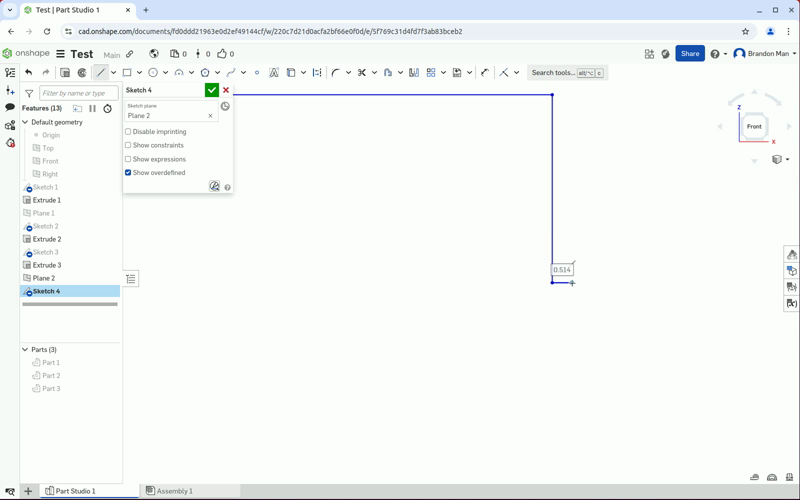
scroll(-6)
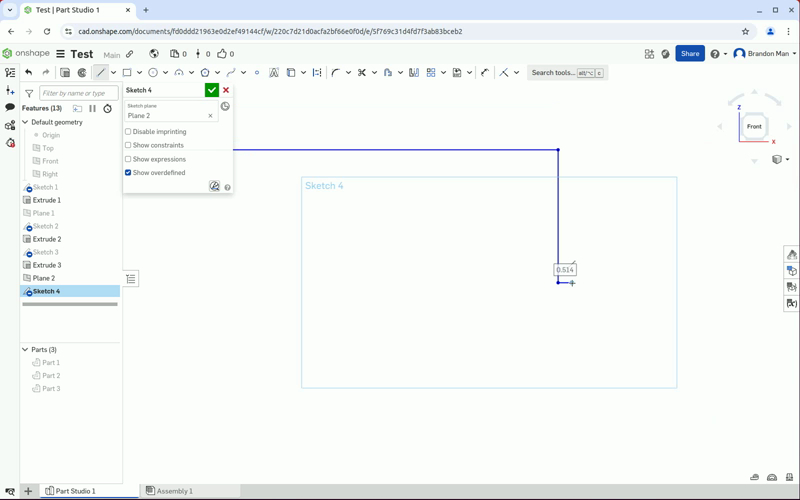
scroll(-6)
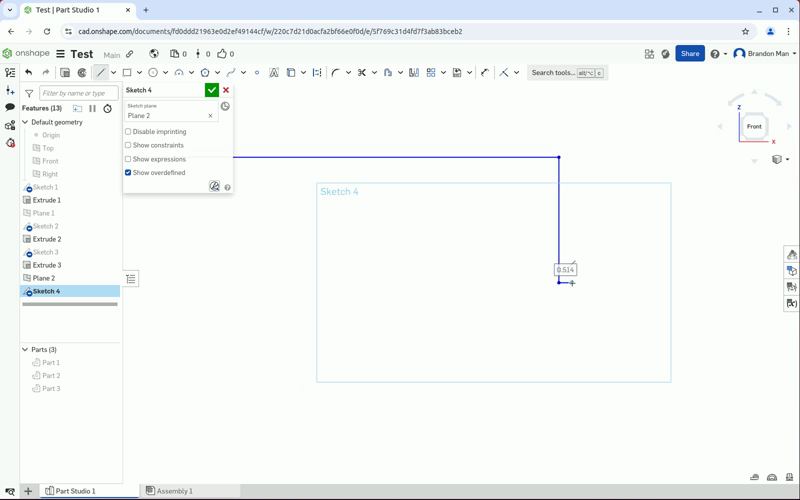
scroll(-6)
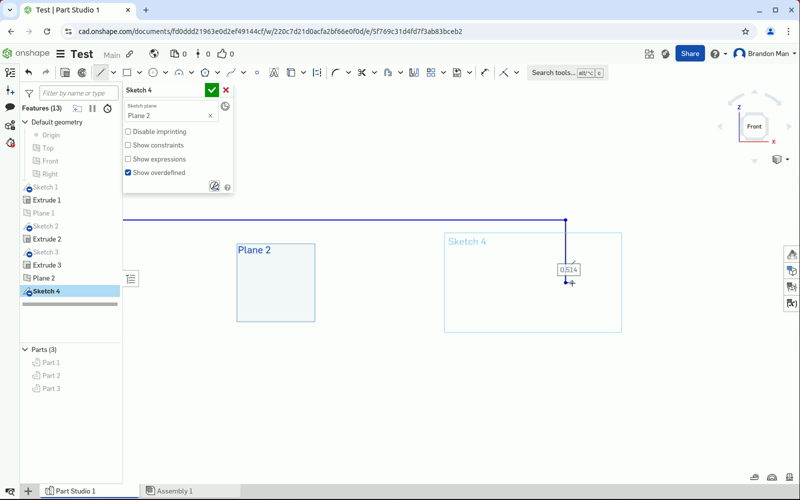
scroll(-6)
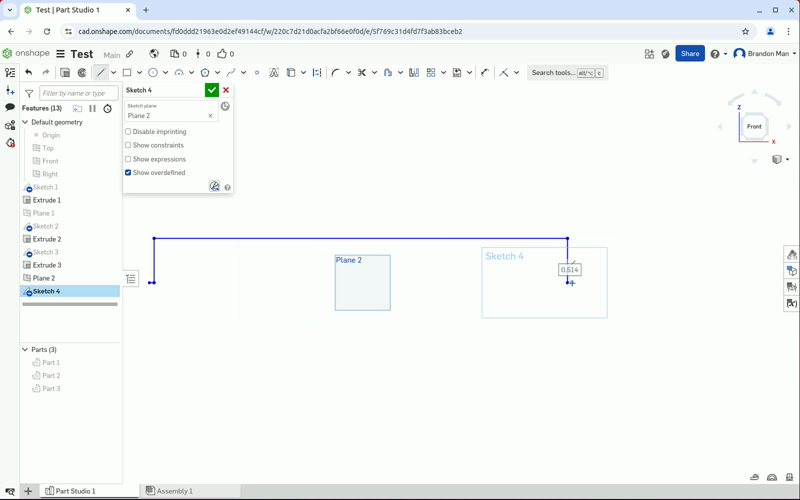
scroll(-6)
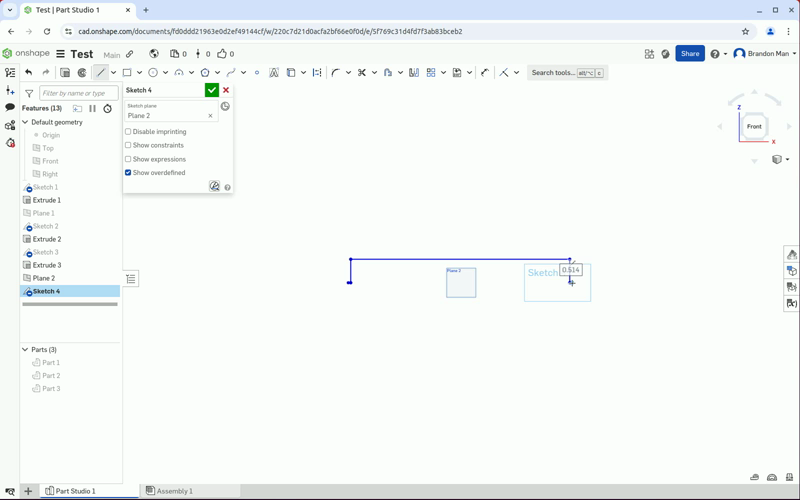
key_up(shift)
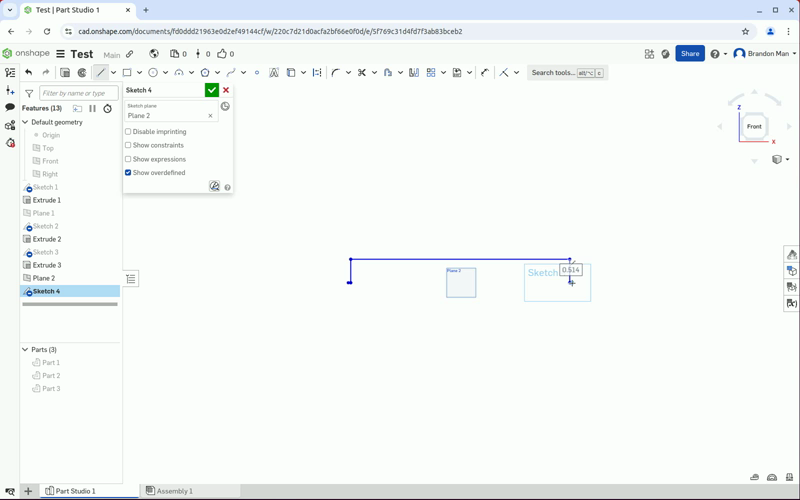
key_down(shift)
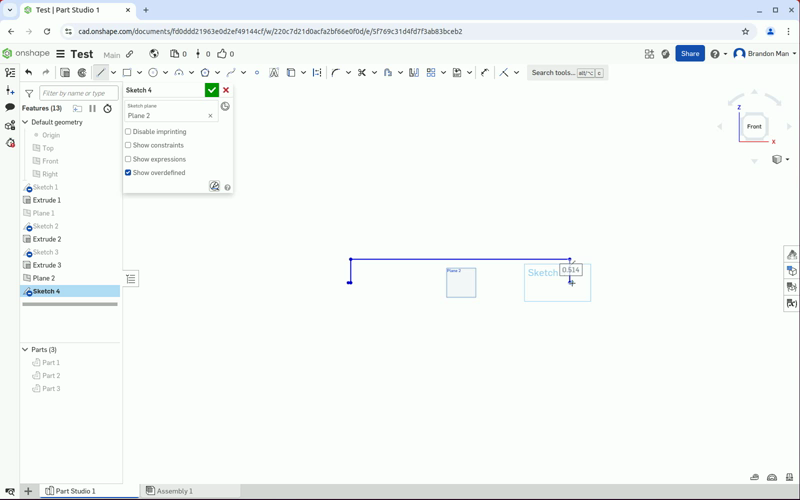
mouse_move(589, 282)
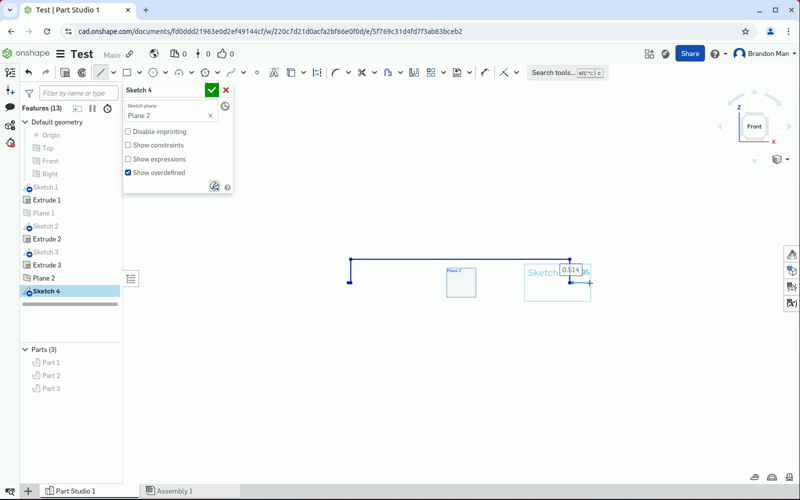
mouse_move(572, 257)
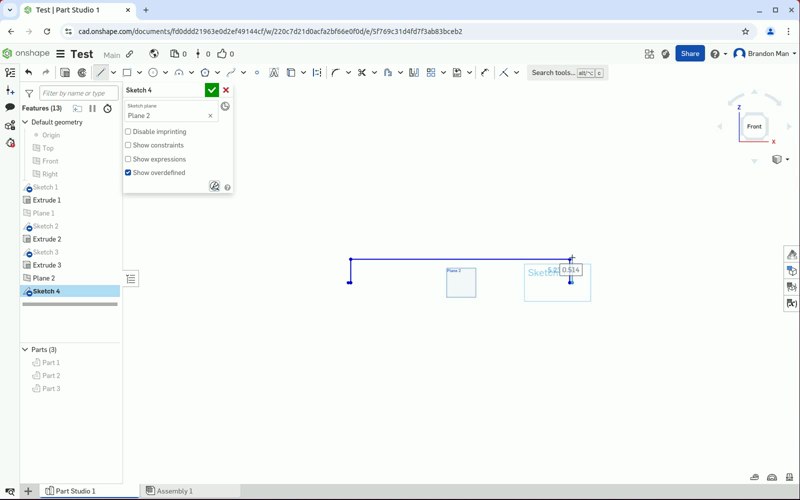
scroll(6)
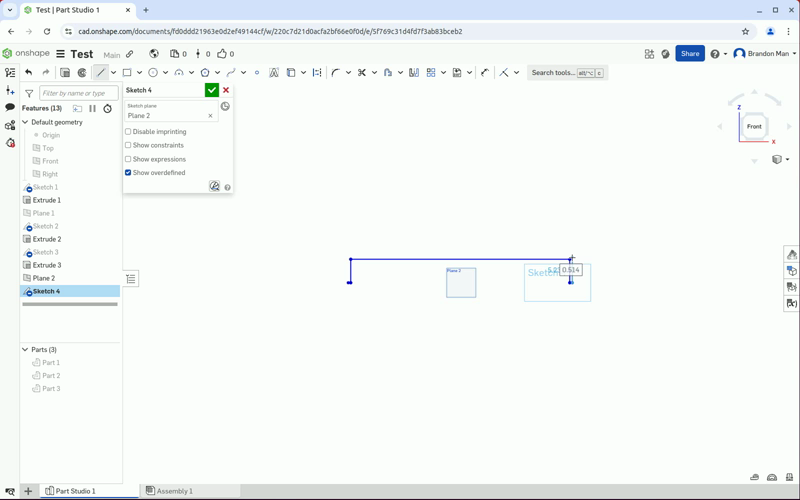
scroll(6)
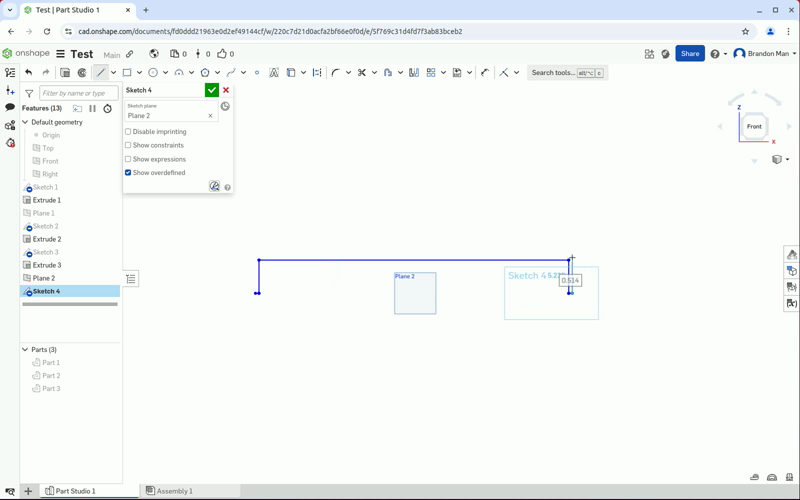
scroll(6)
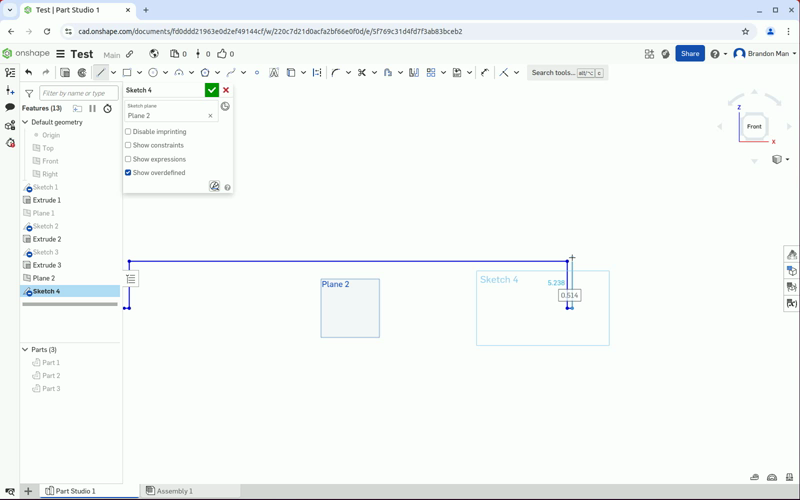
scroll(6)
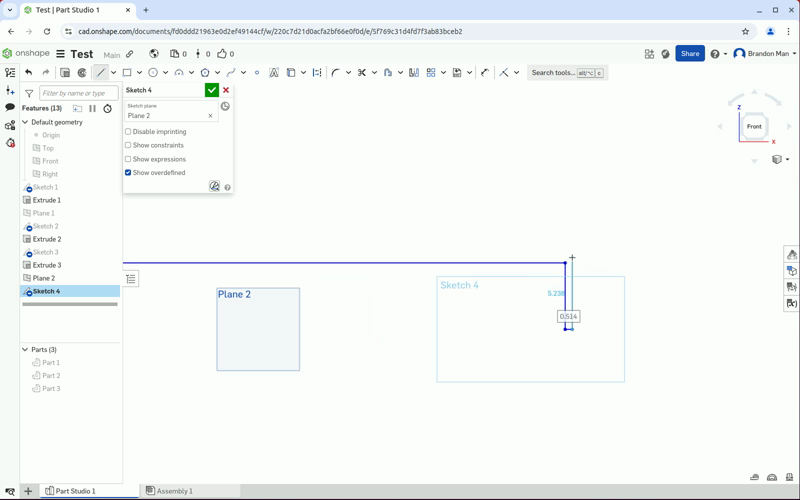
scroll(6)
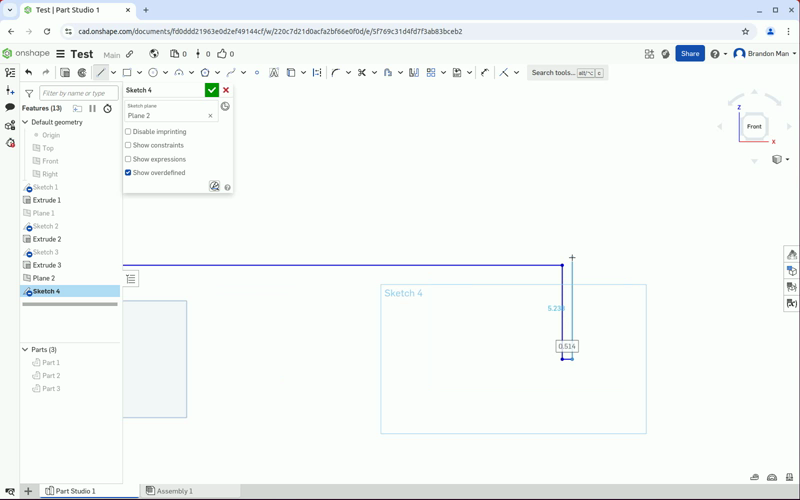
scroll(6)
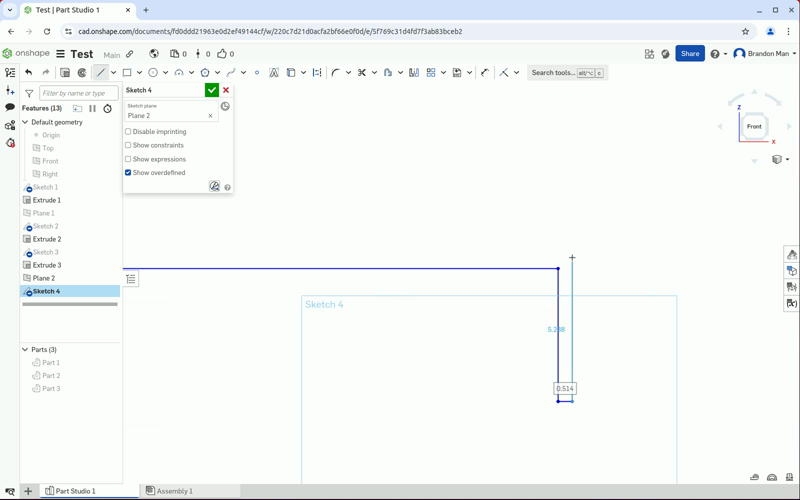
scroll(6)
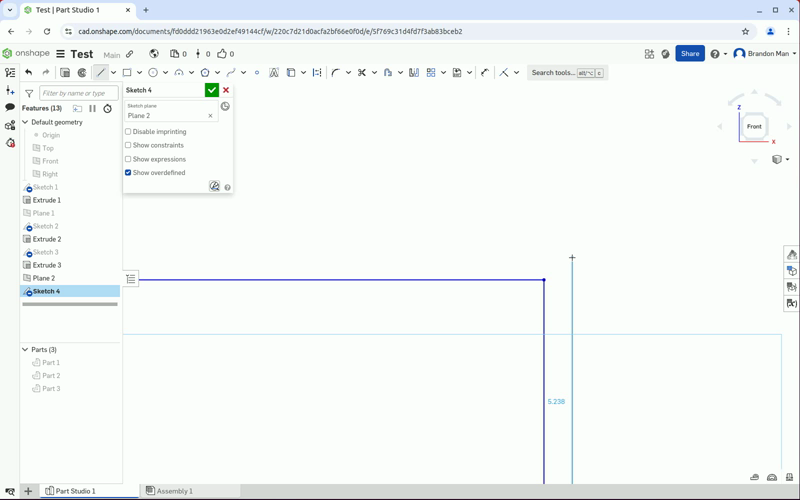
click(572, 257)
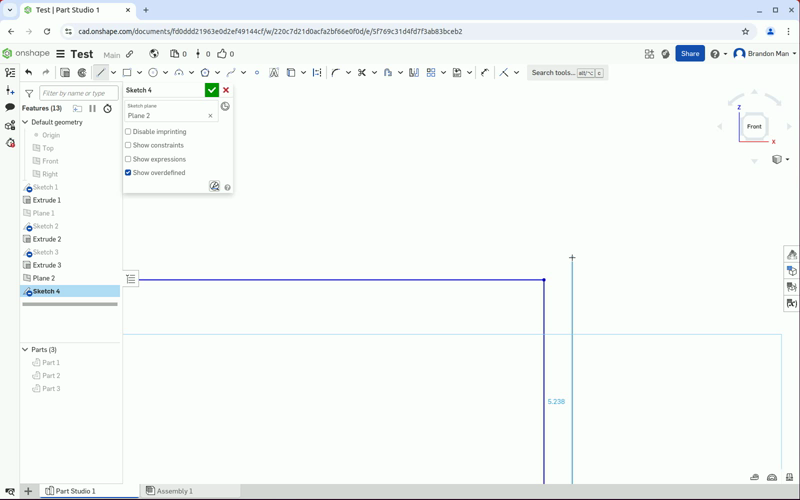
scroll(-6)
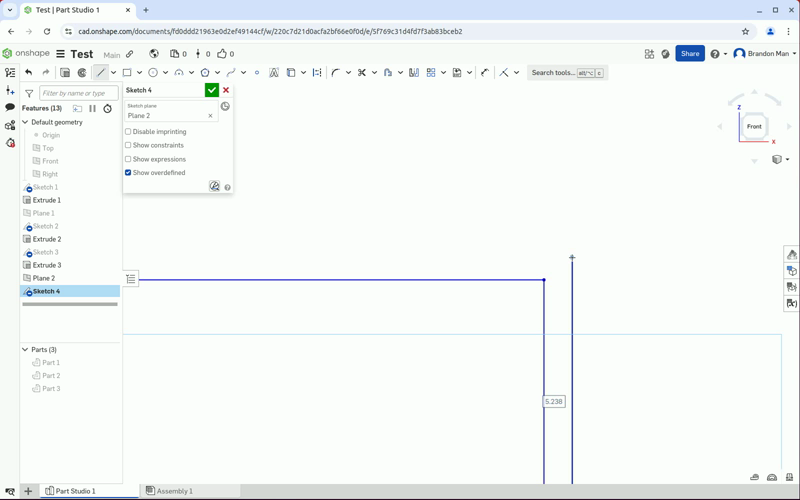
scroll(-6)
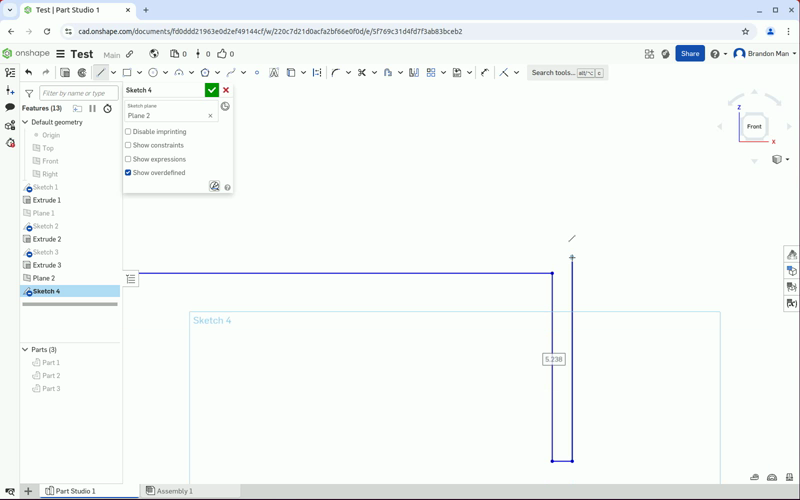
scroll(-6)
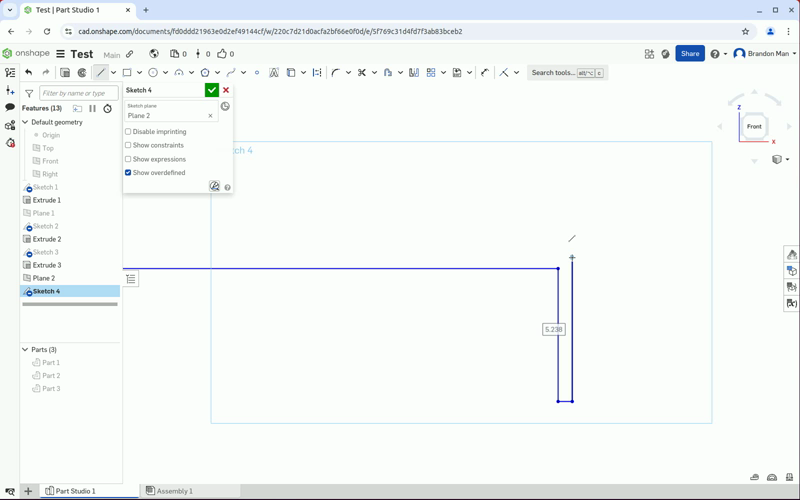
scroll(-6)
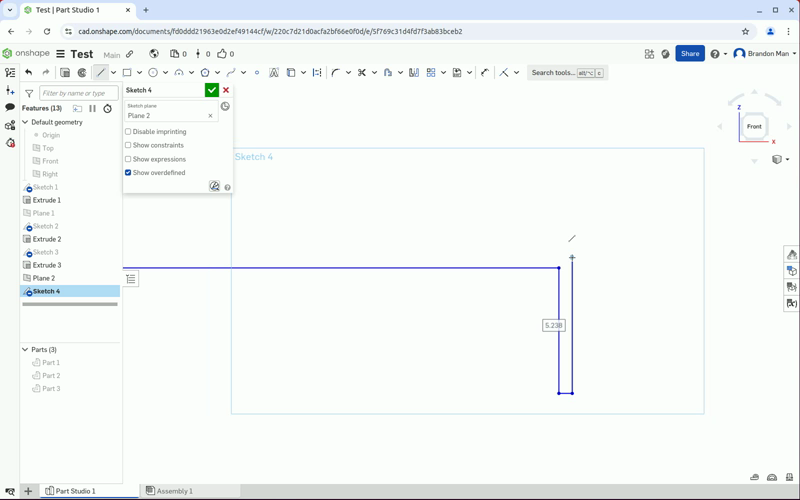
scroll(-6)
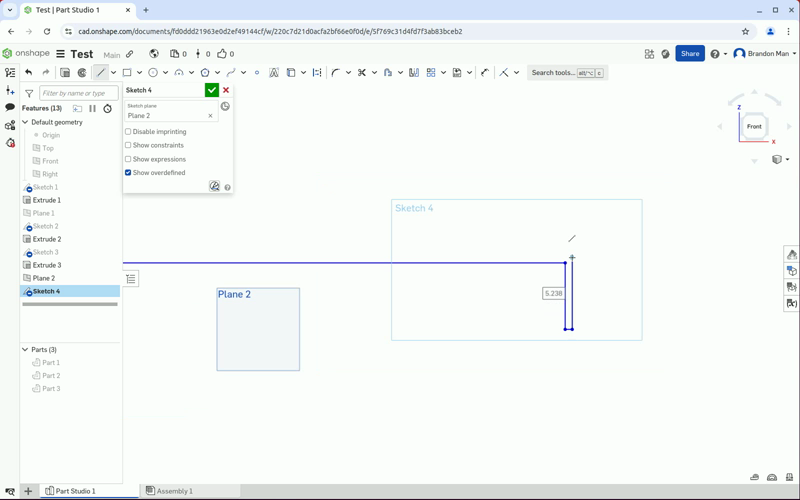
scroll(-6)
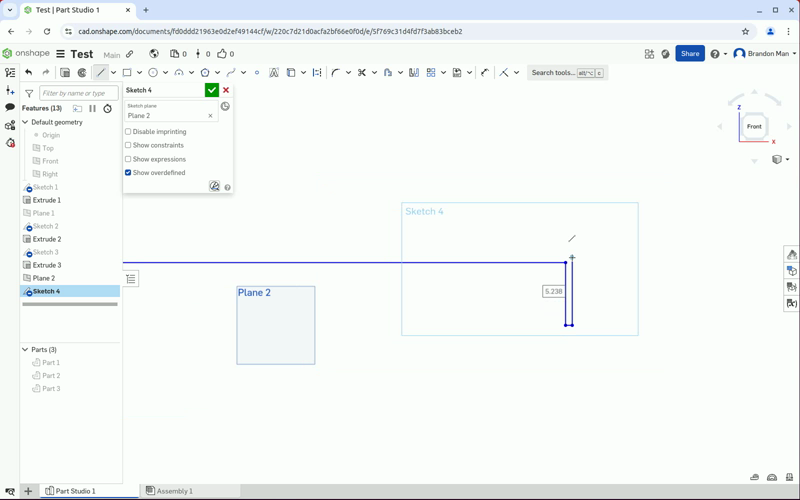
scroll(-6)
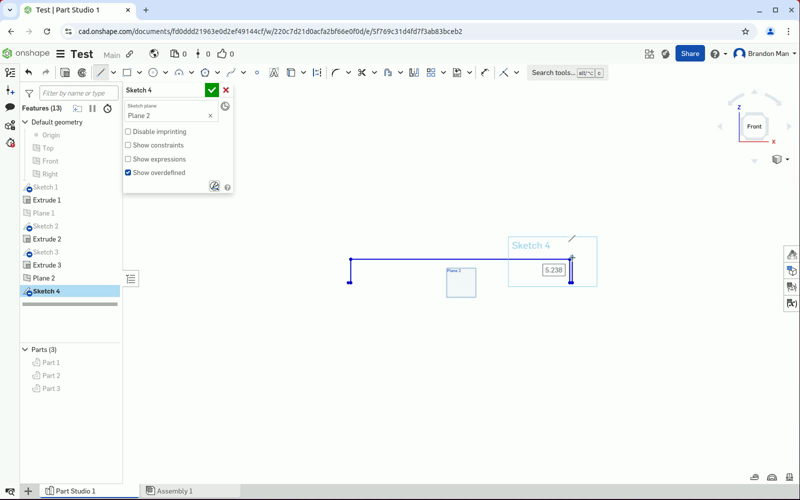
key_up(shift)
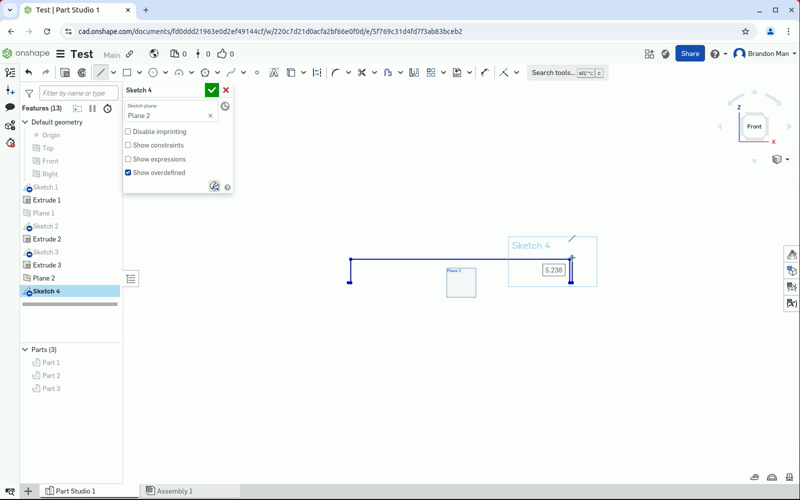
key_down(shift)
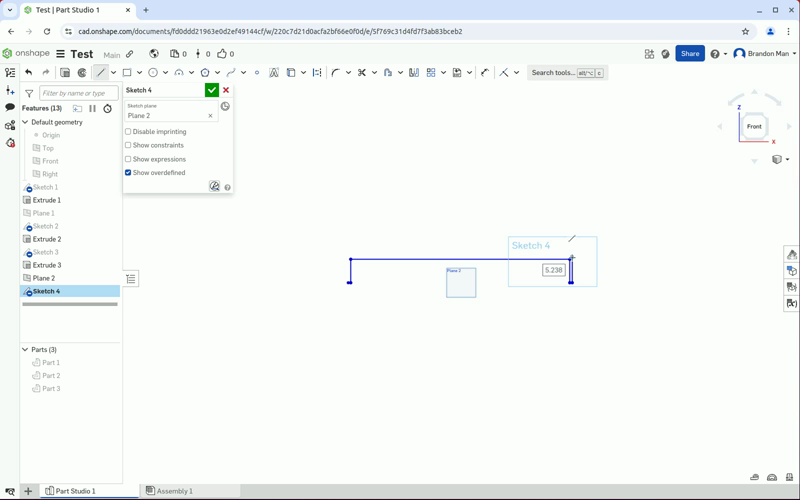
mouse_move(348, 257)
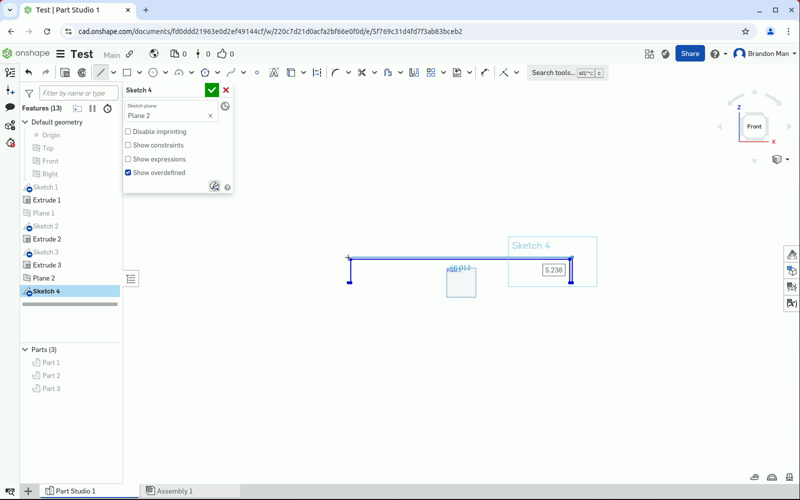
scroll(6)
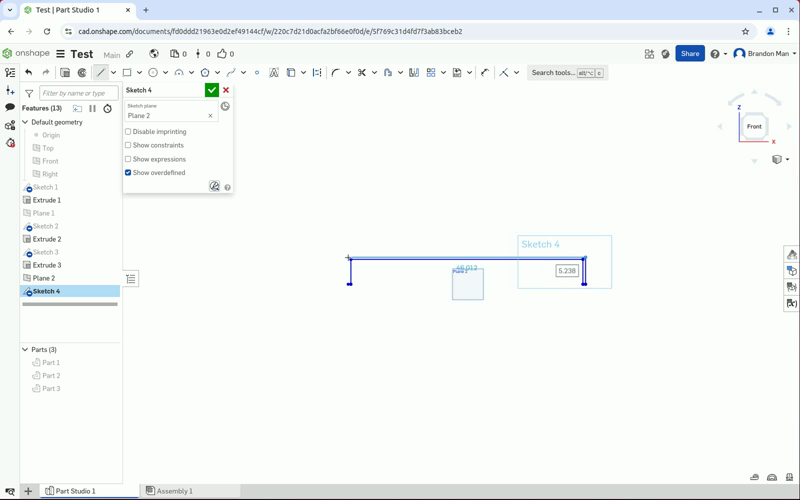
scroll(6)
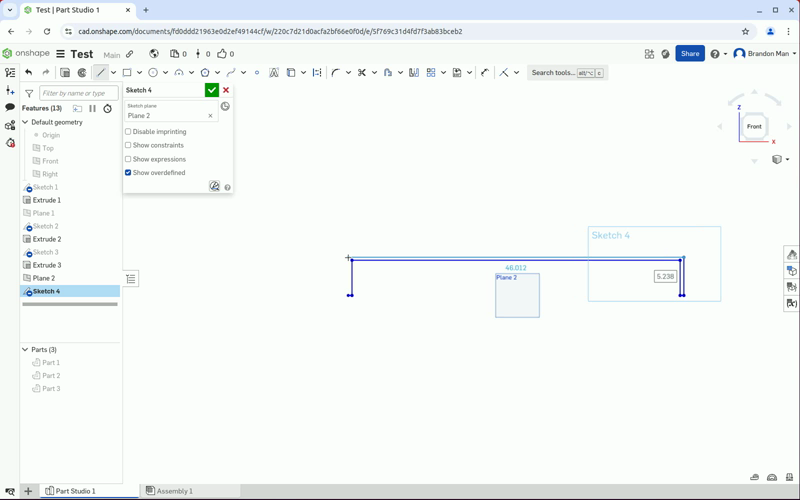
scroll(6)
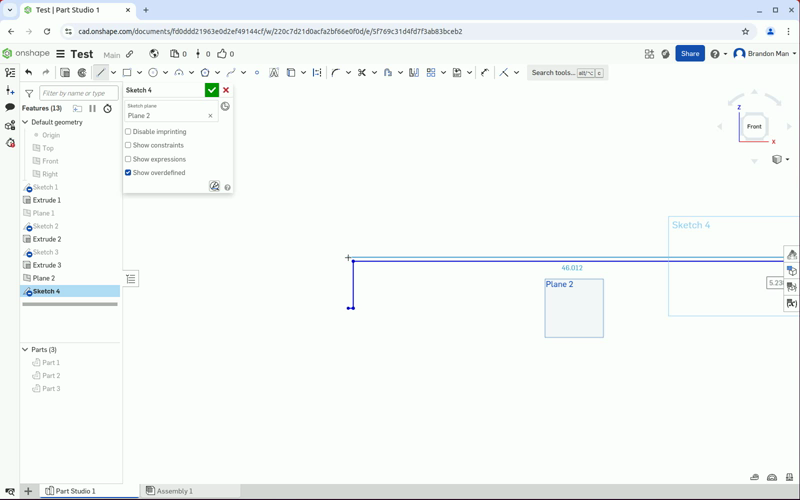
scroll(6)
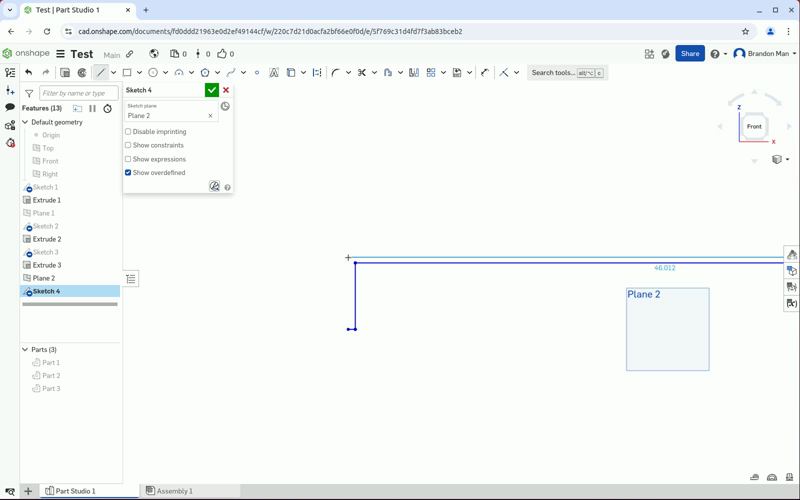
scroll(6)
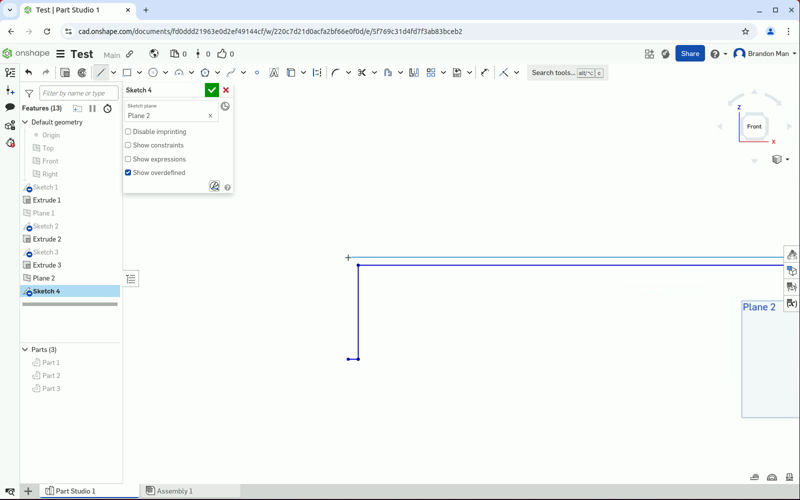
scroll(6)
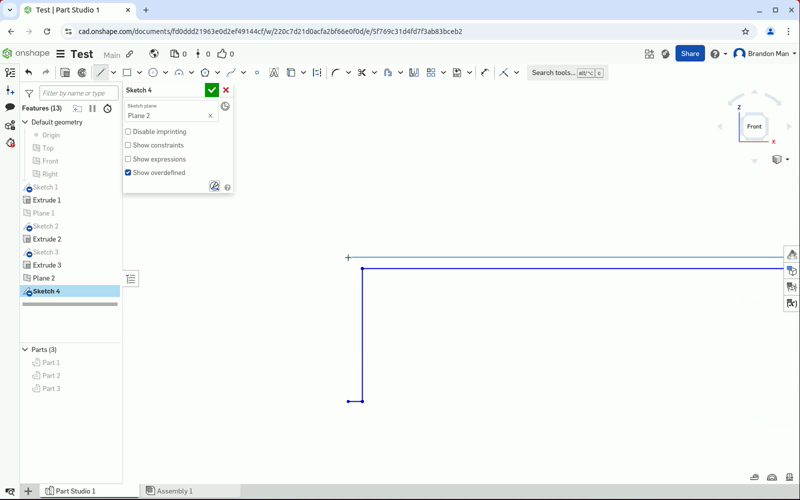
scroll(6)
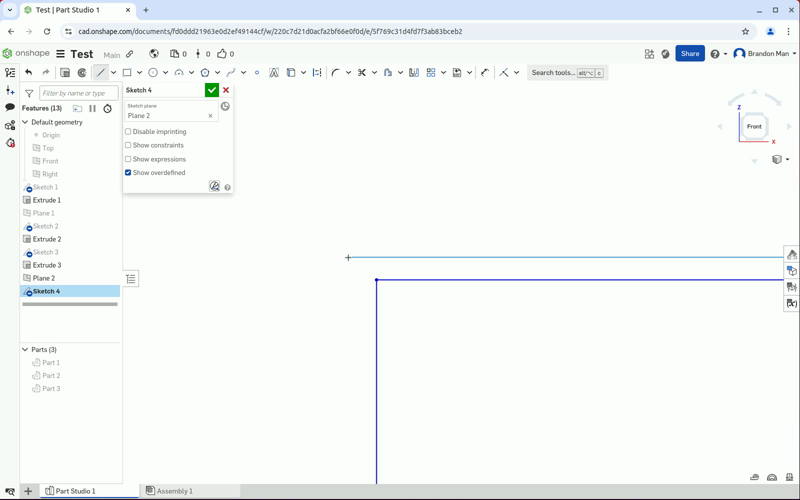
click(348, 257)
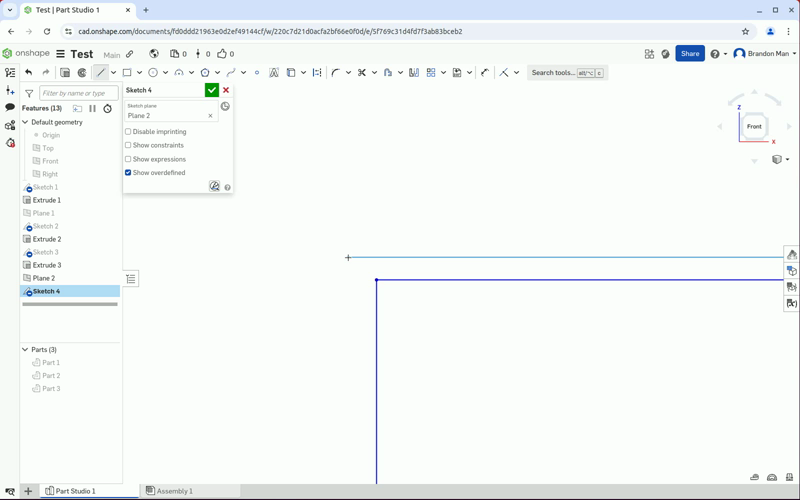
scroll(-6)
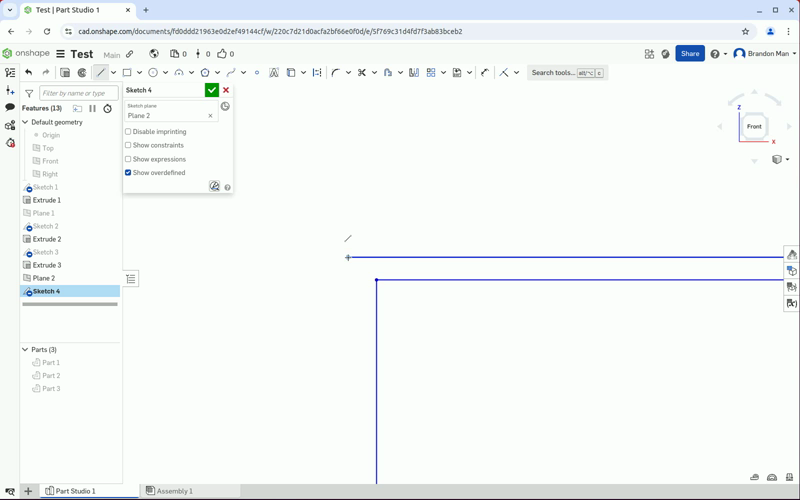
scroll(-6)
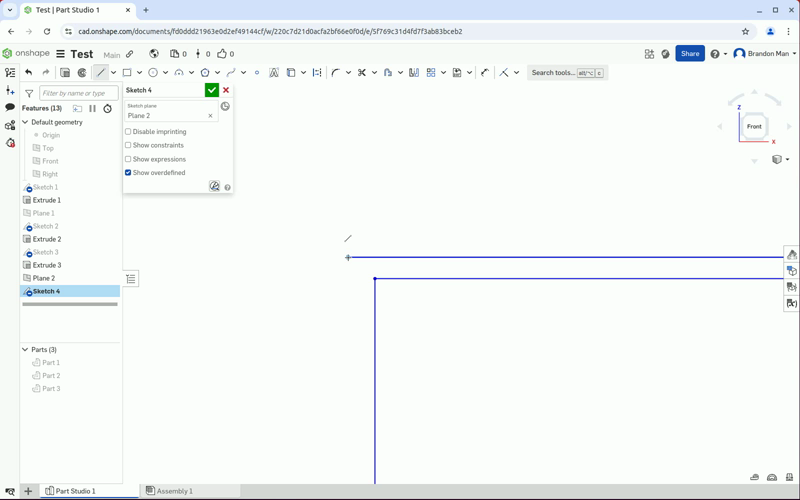
scroll(-6)
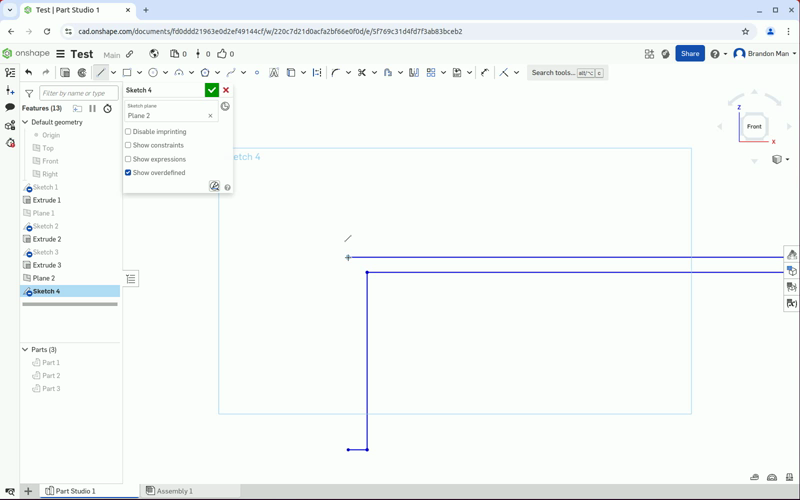
scroll(-6)
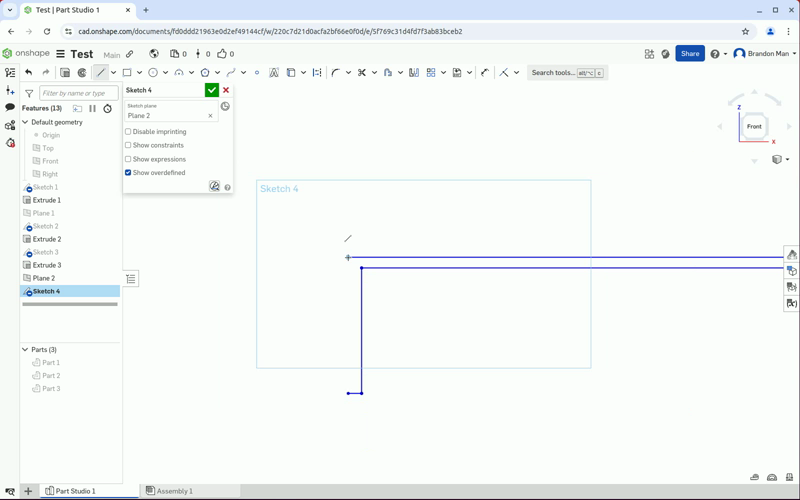
scroll(-6)
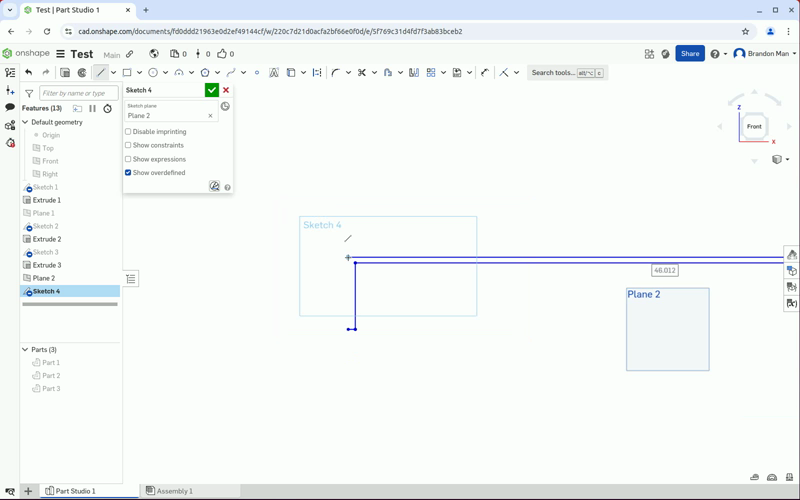
scroll(-6)
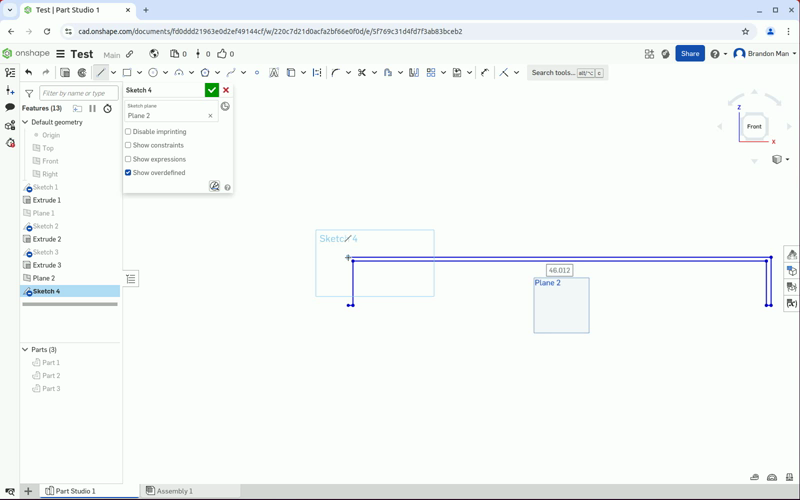
scroll(-6)
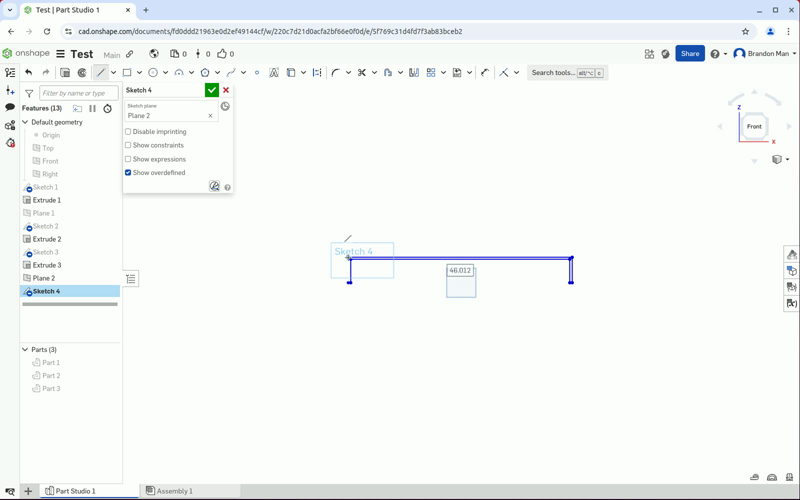
key_up(shift)
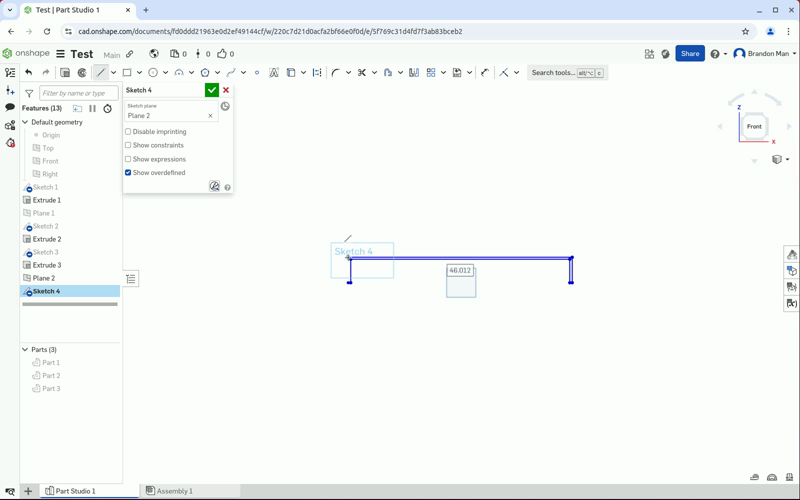
mouse_move(378, 257)
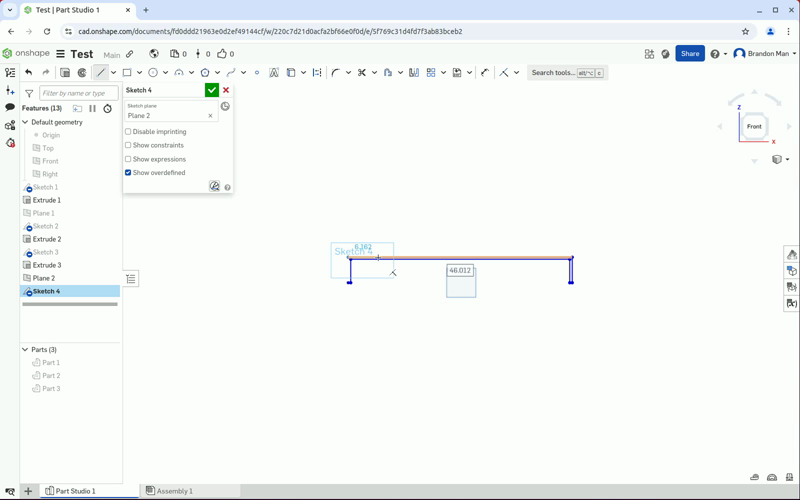
key_down(shift)
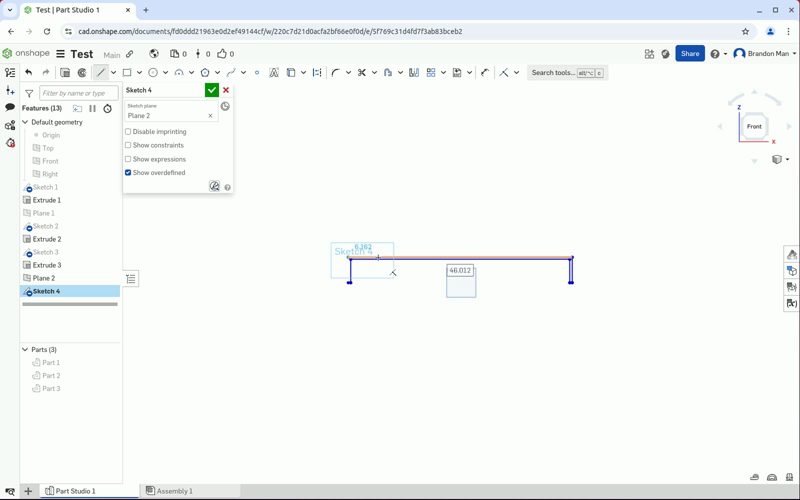
mouse_move(348, 282)
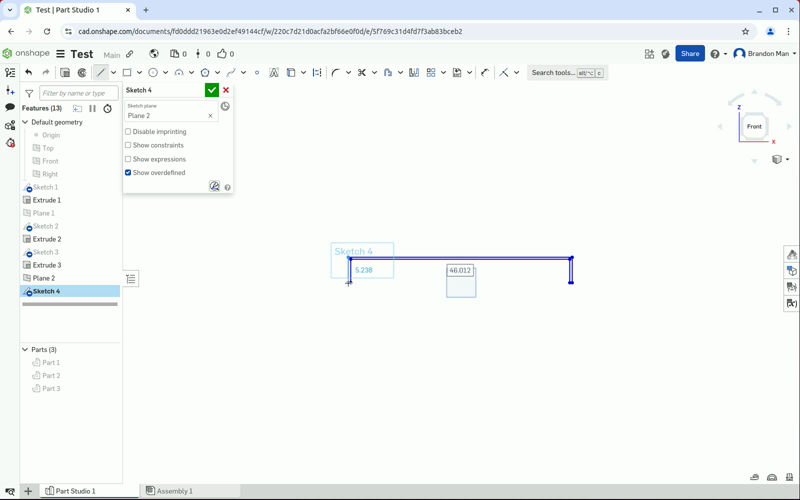
scroll(6)
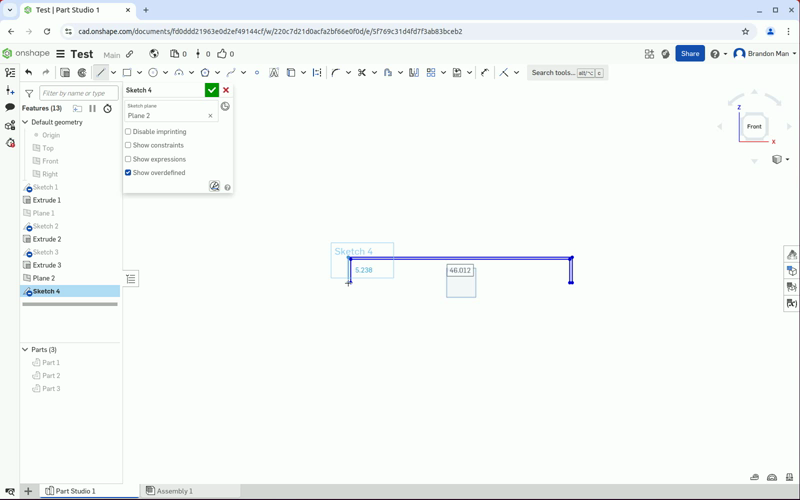
scroll(6)
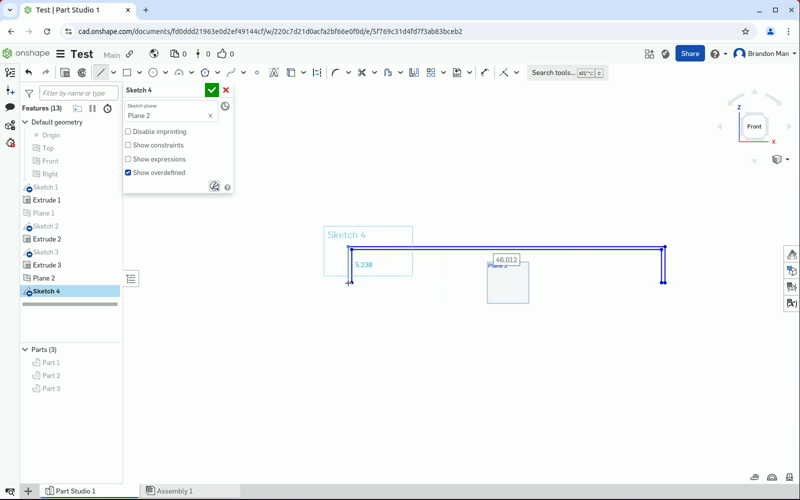
scroll(6)
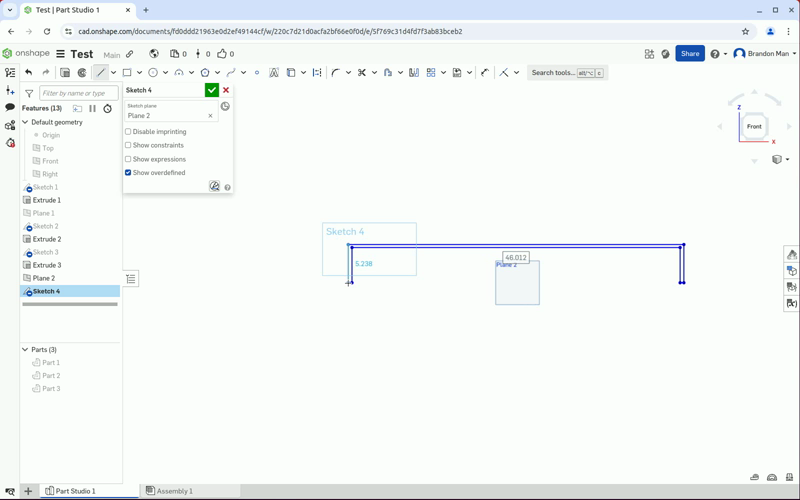
scroll(6)
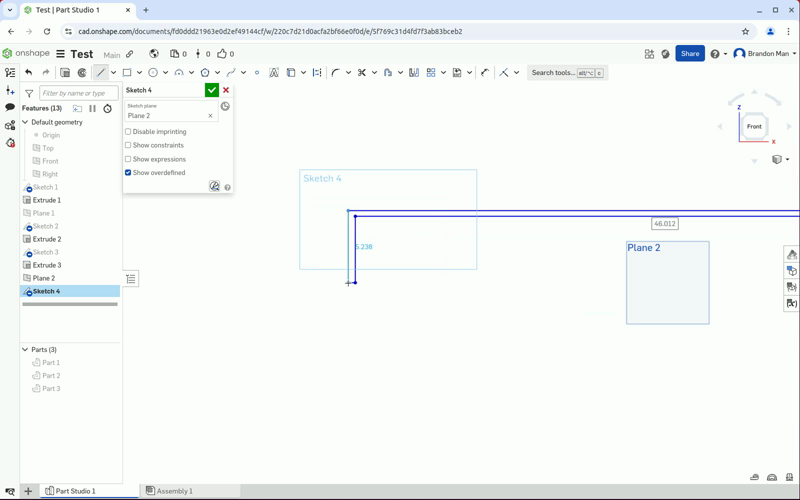
scroll(6)
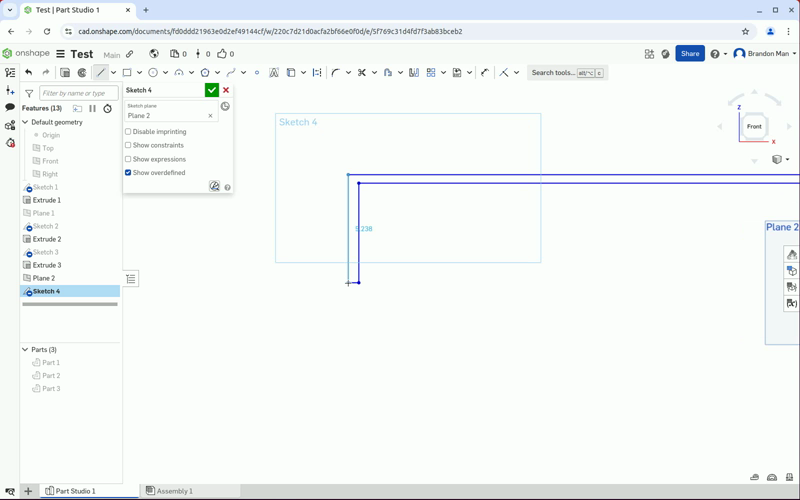
scroll(6)
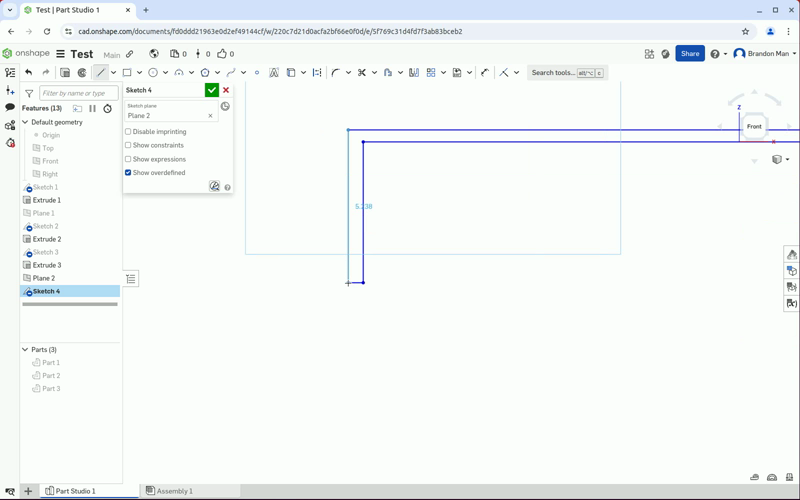
scroll(6)
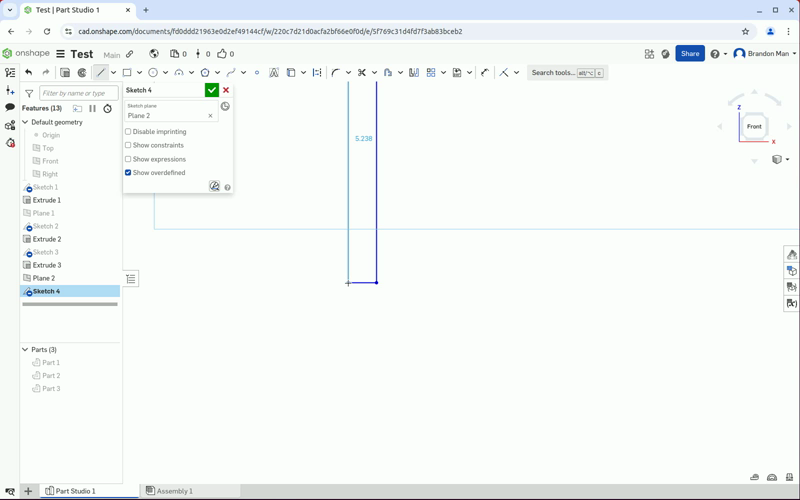
key_up(shift)
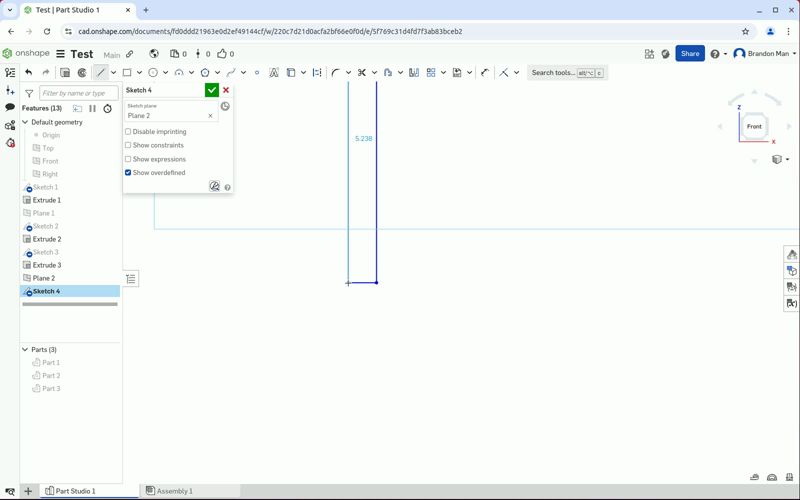
click(348, 282)
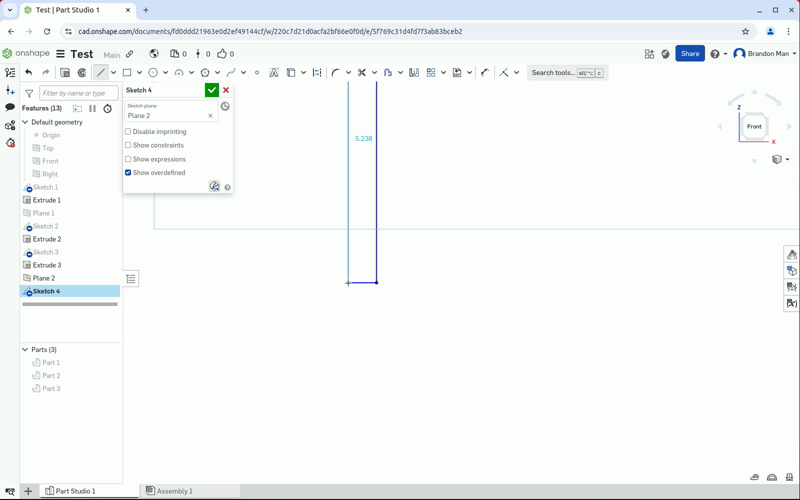
scroll(-6)
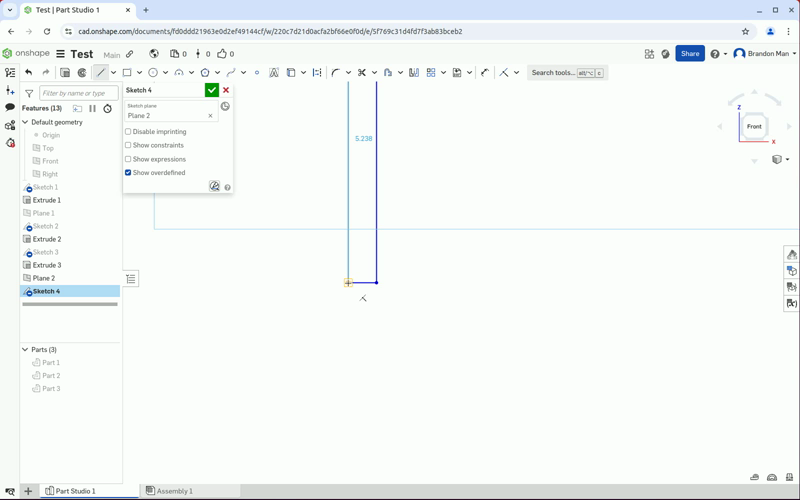
scroll(-6)
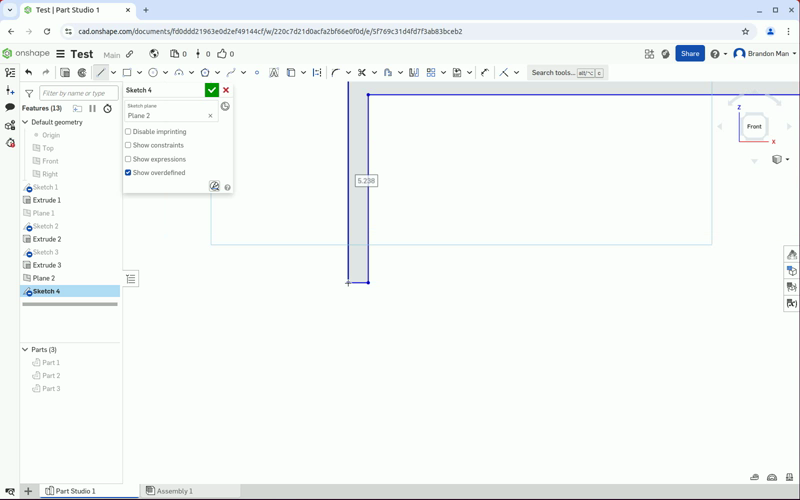
scroll(-6)
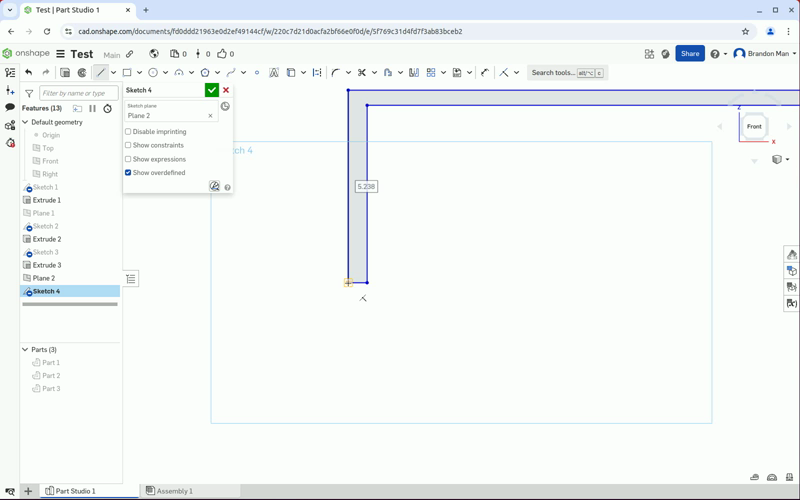
scroll(-6)
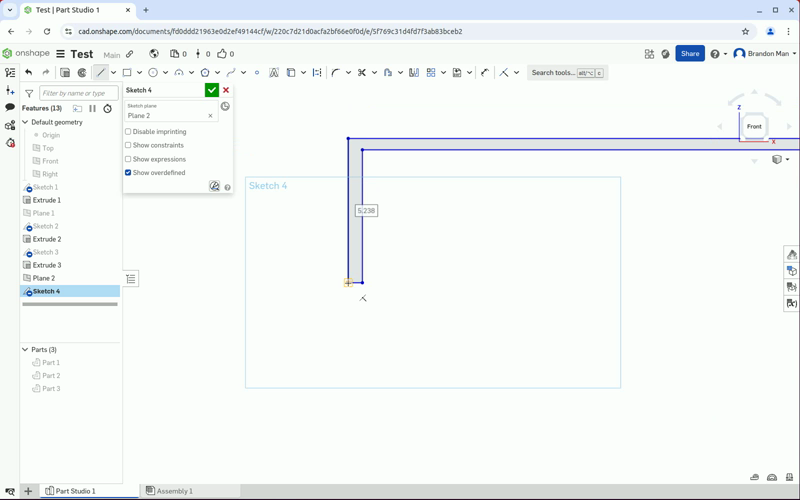
scroll(-6)
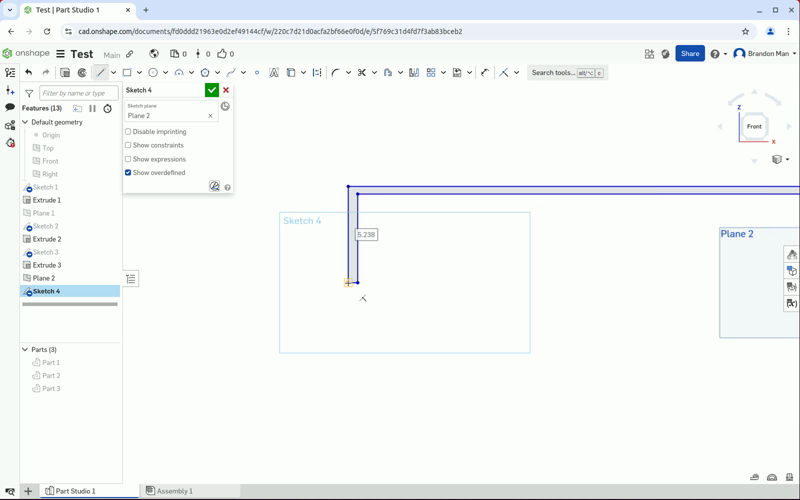
scroll(-6)
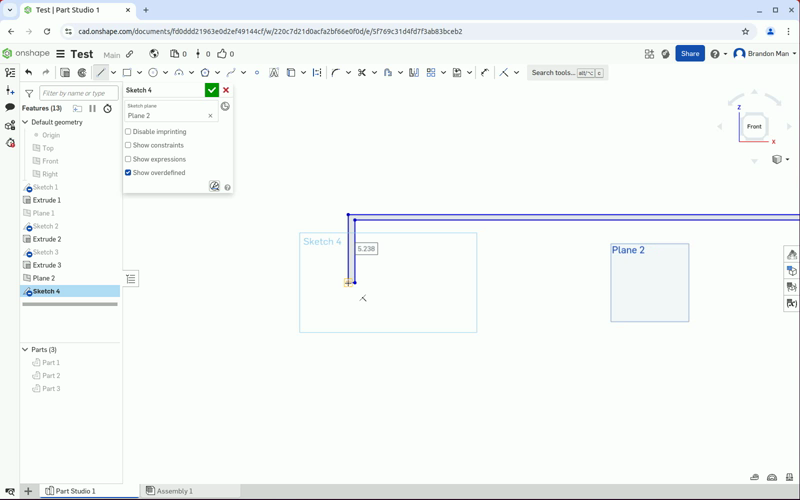
scroll(-6)
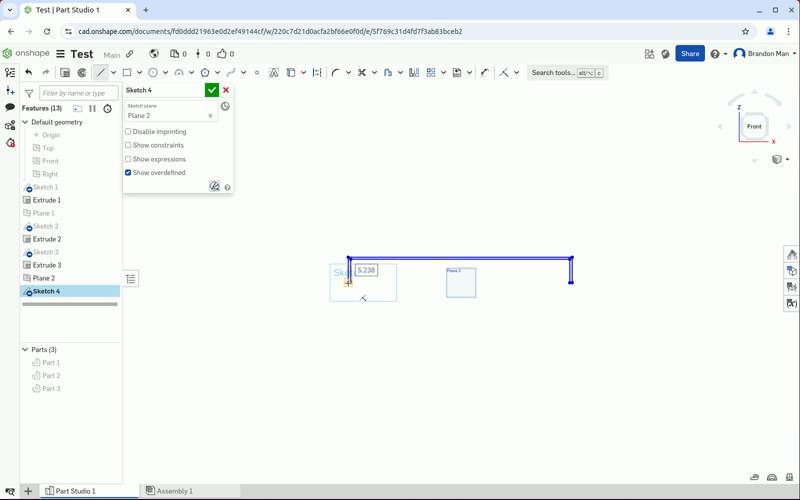
key(esc)
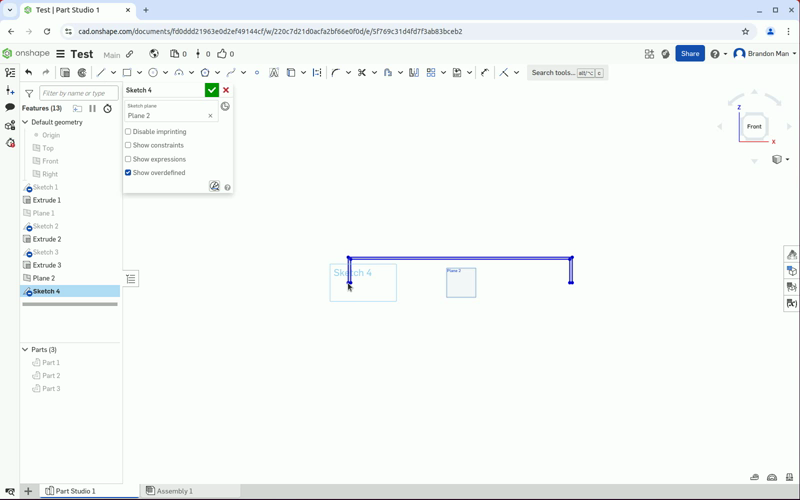
mouse_move(350, 274)
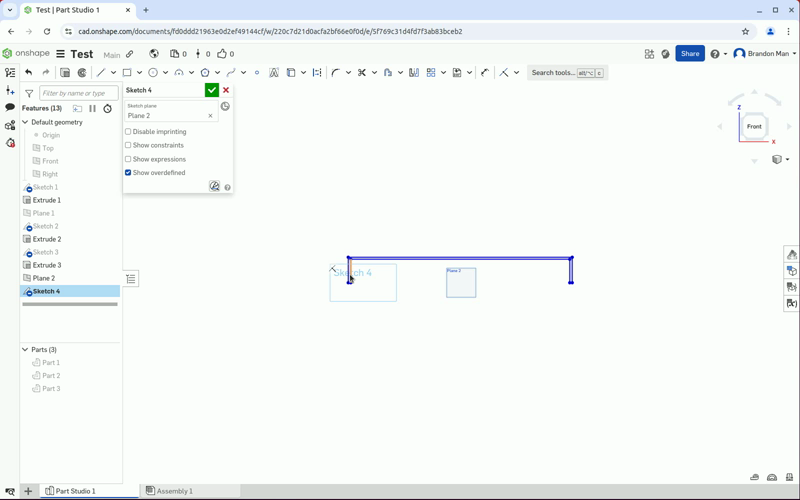
scroll(6)
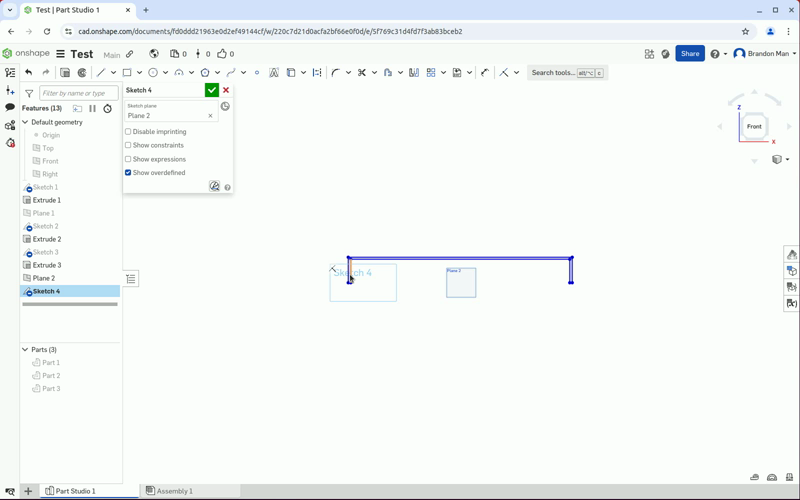
scroll(6)
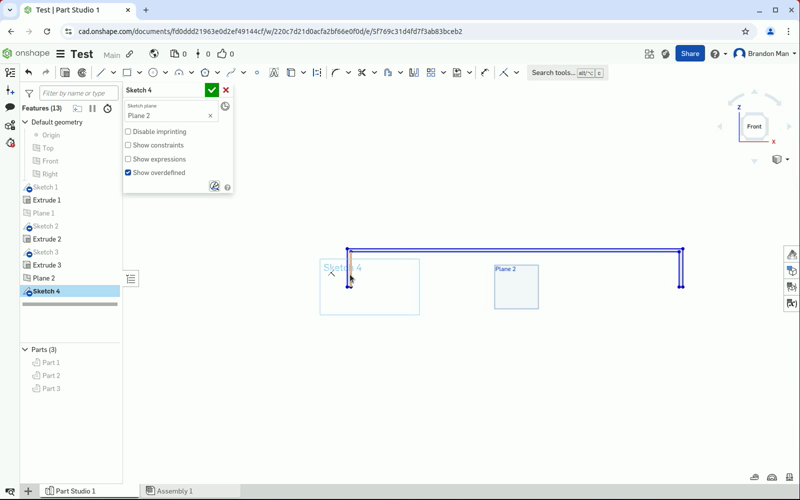
scroll(6)
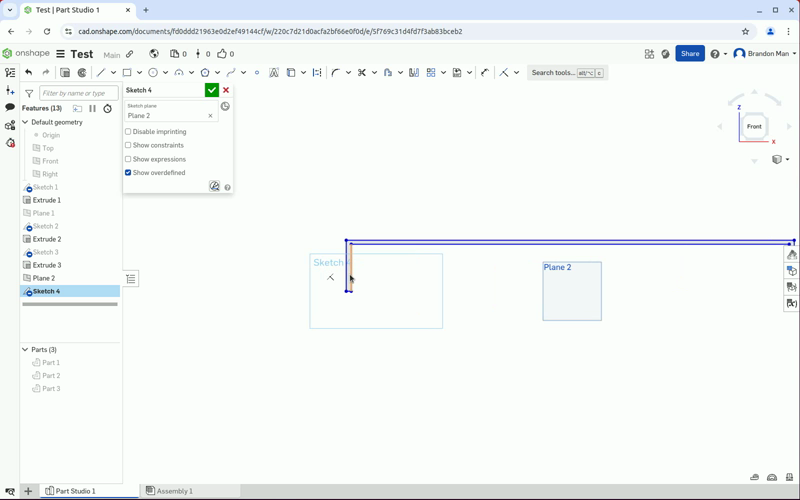
scroll(6)
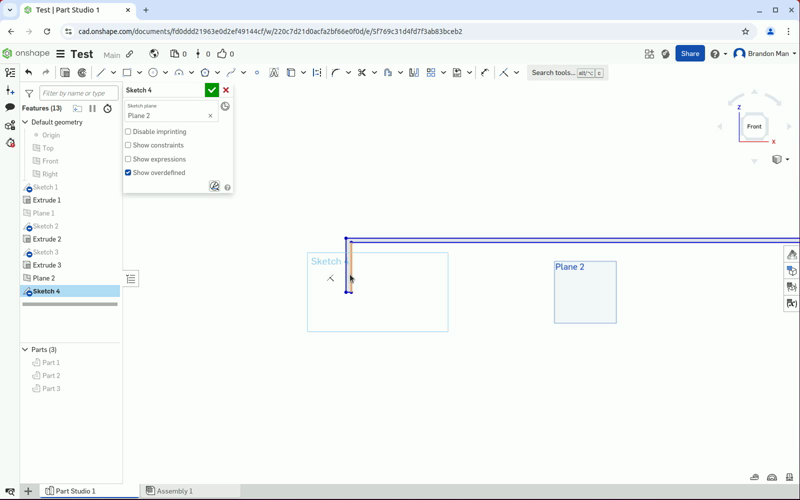
scroll(6)
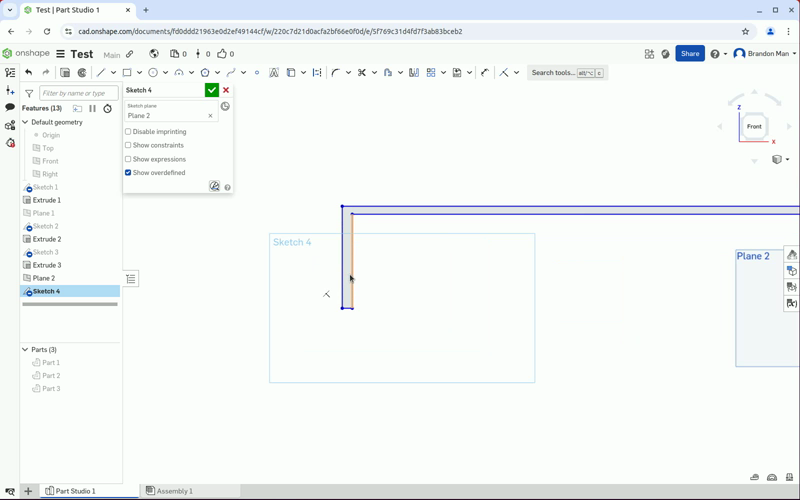
scroll(6)
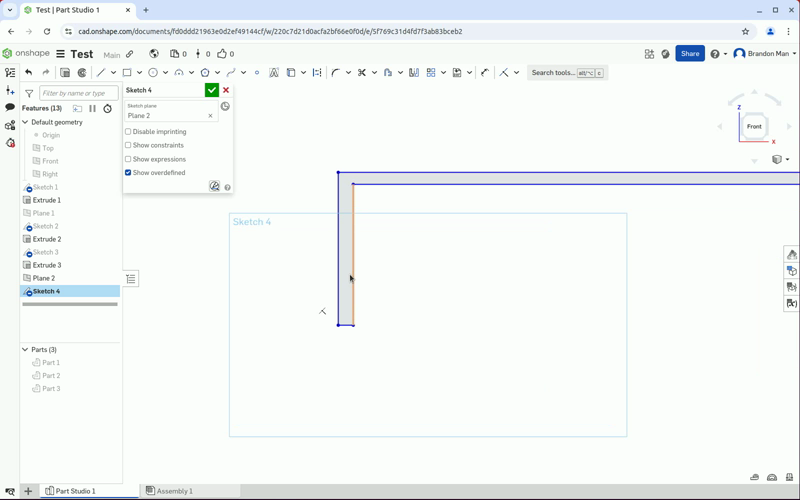
scroll(6)
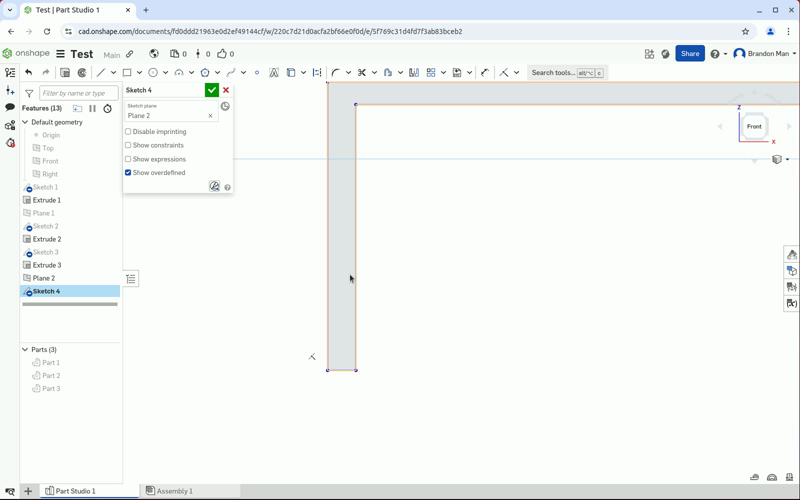
click(350, 274)
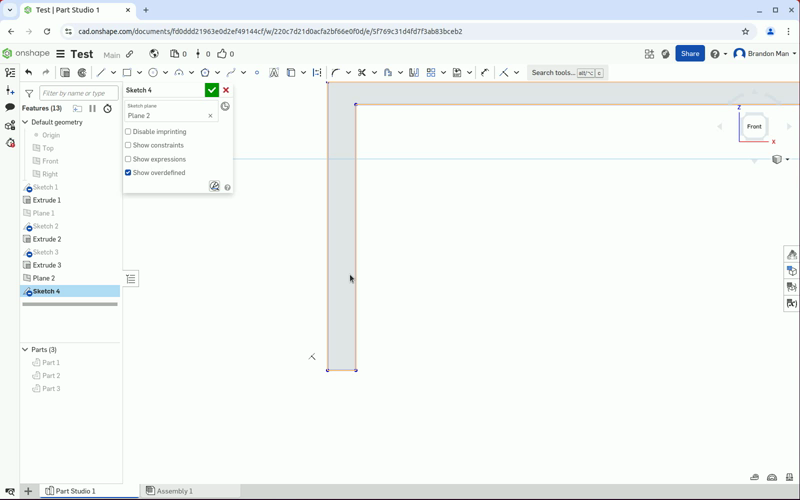
scroll(-6)
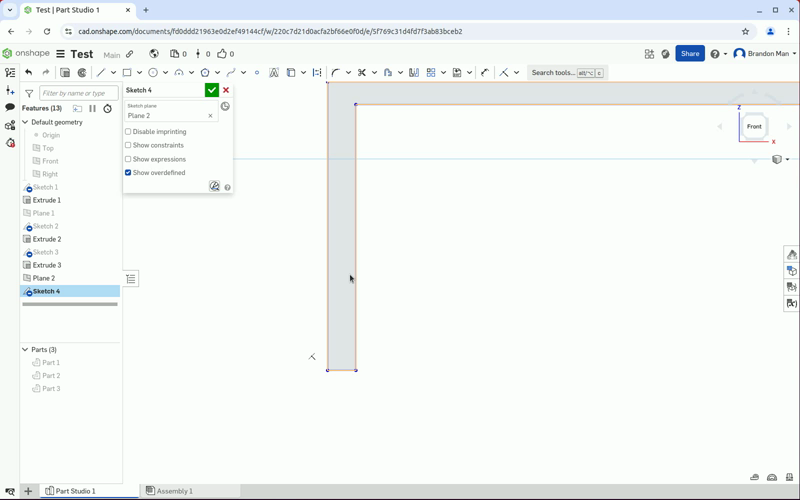
scroll(-6)
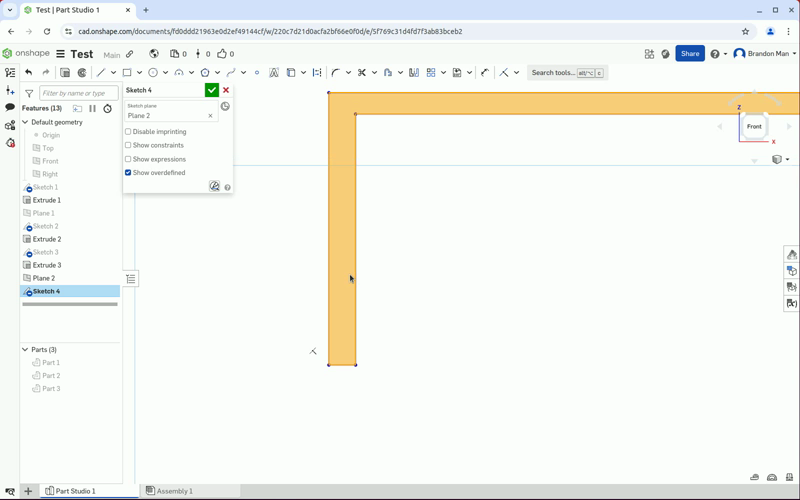
scroll(-6)
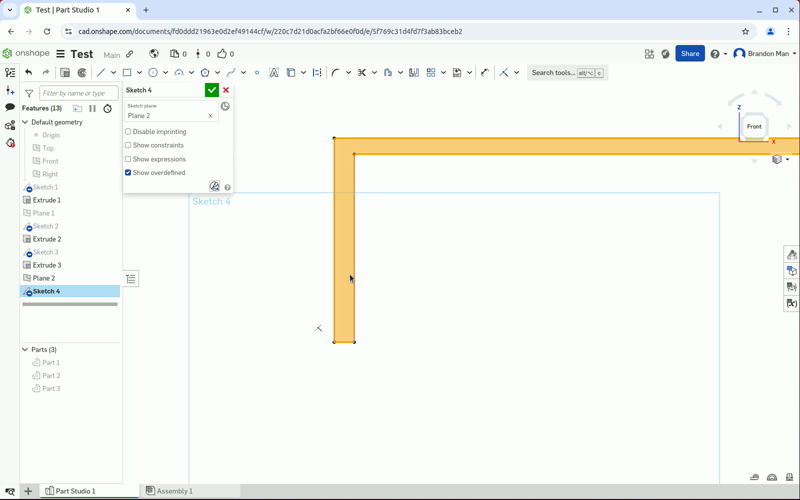
scroll(-6)
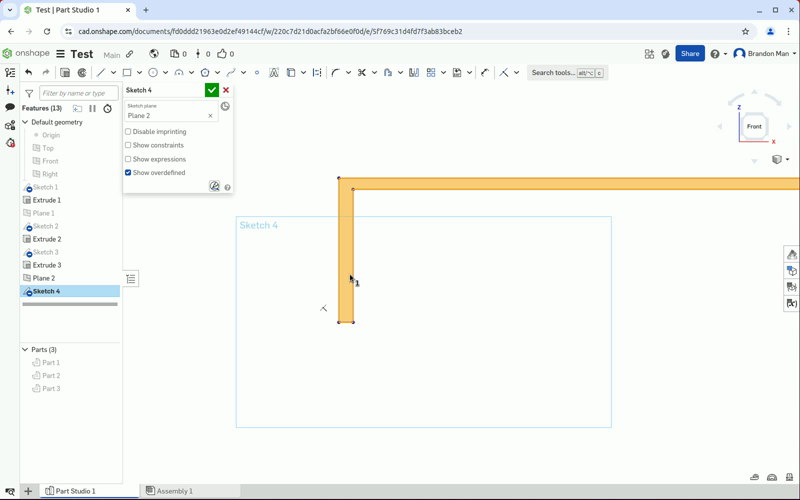
scroll(-6)
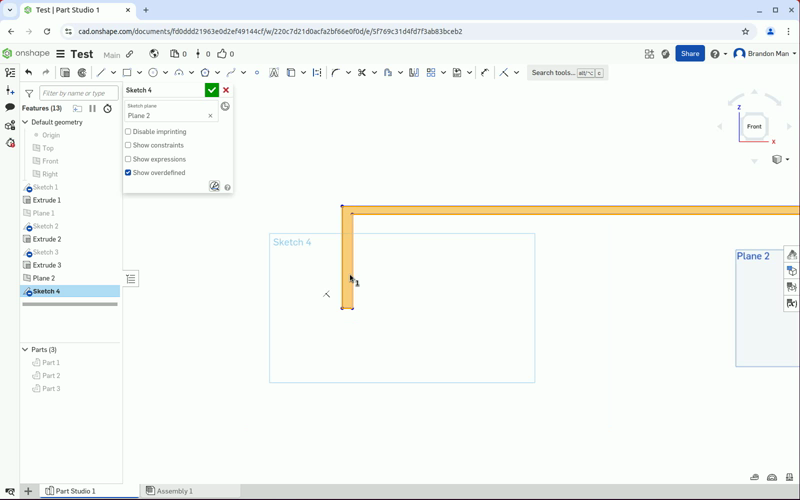
scroll(-6)
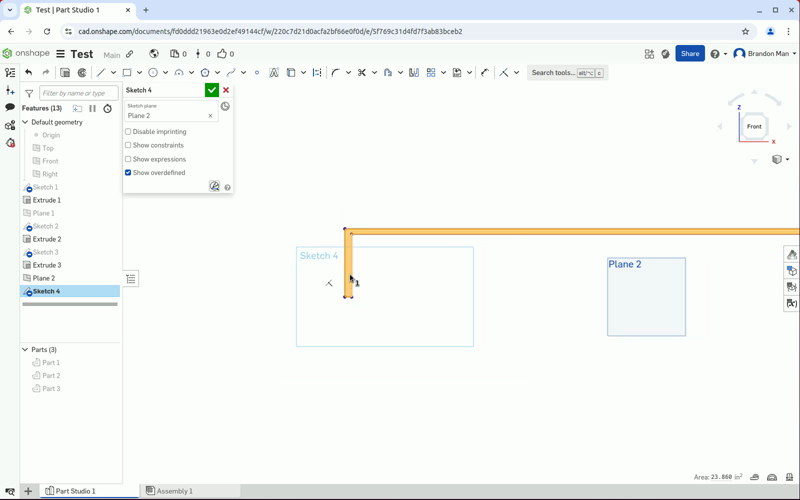
scroll(-6)
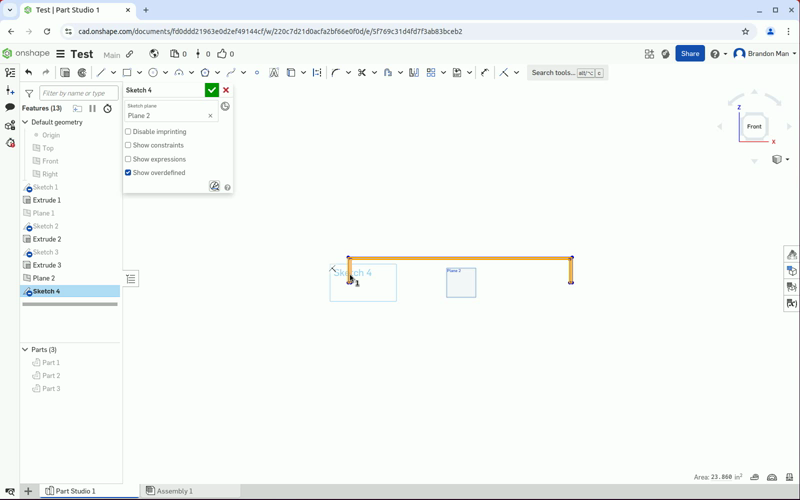
mouse_move(73, 352)
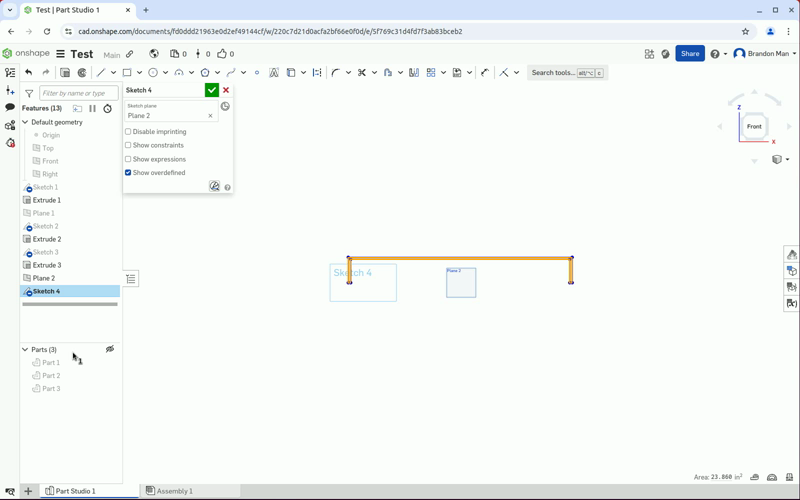
key(shift+y)
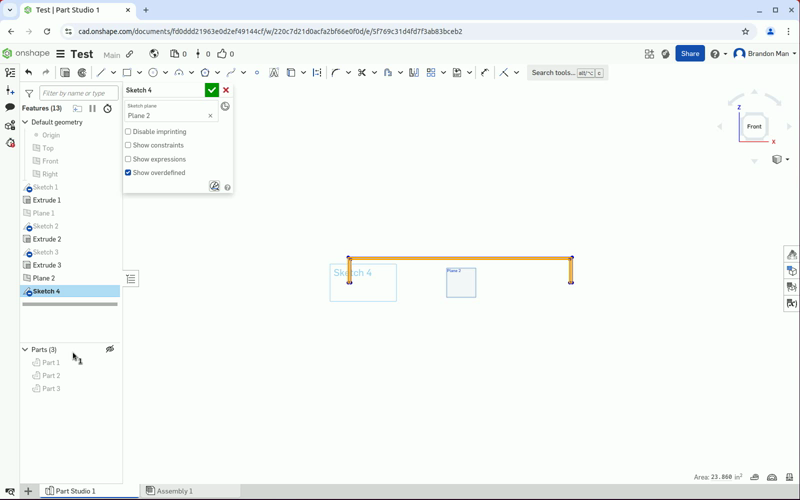
key(shift+e)
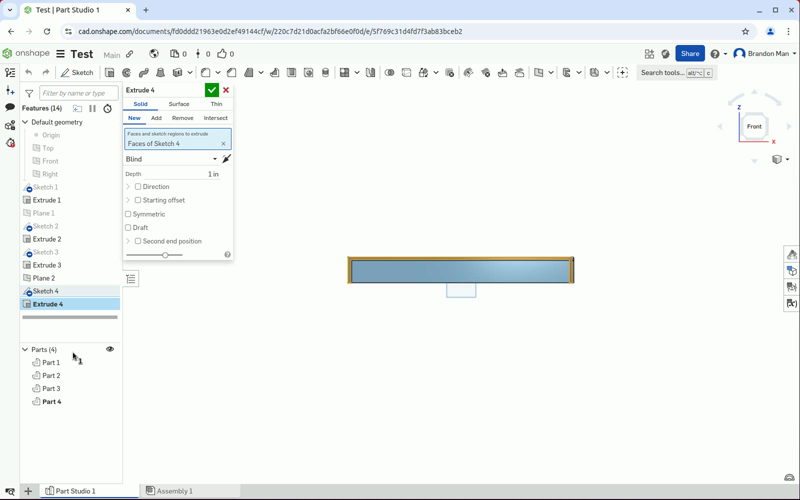
mouse_move(143, 106)
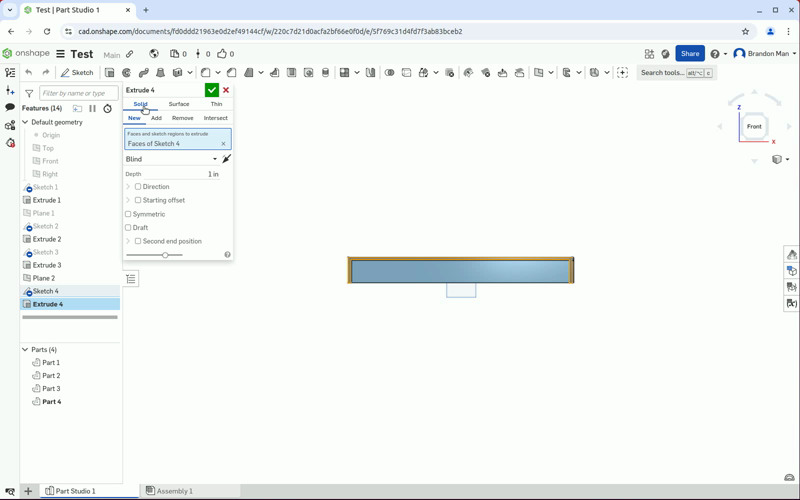
click(143, 106)
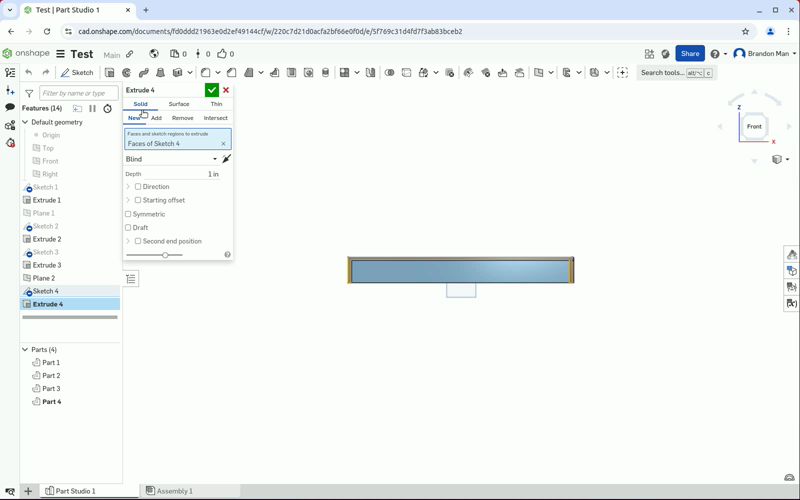
mouse_move(137, 120)
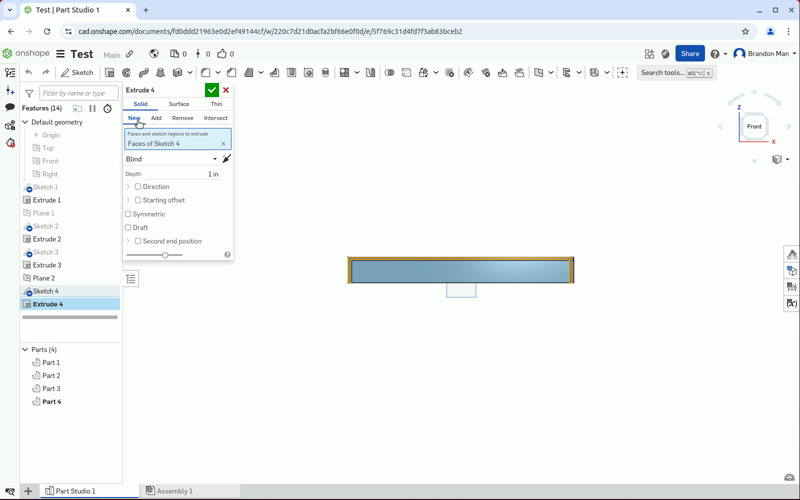
click(137, 120)
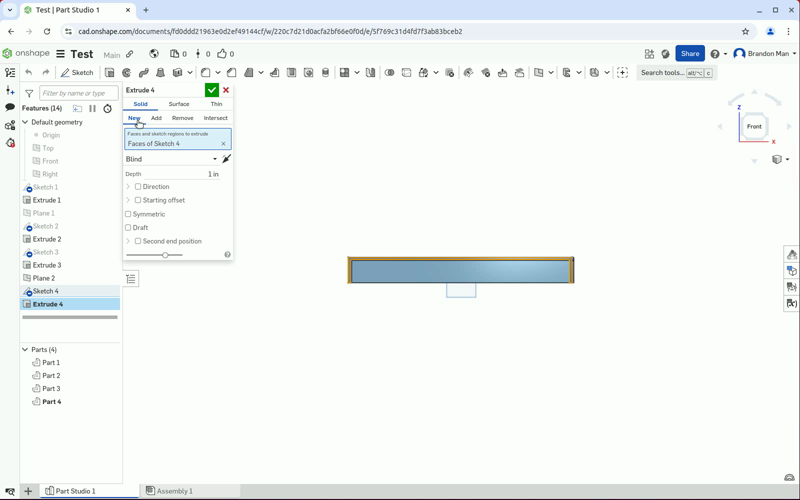
key(tab, 4)
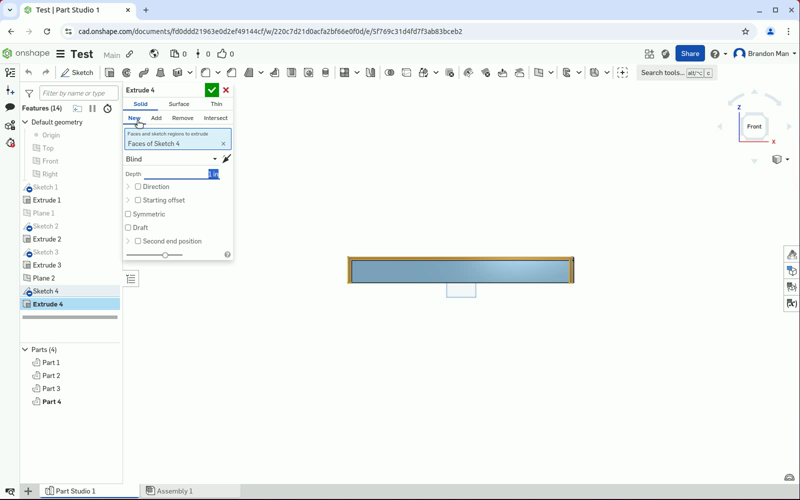
text(0.722)
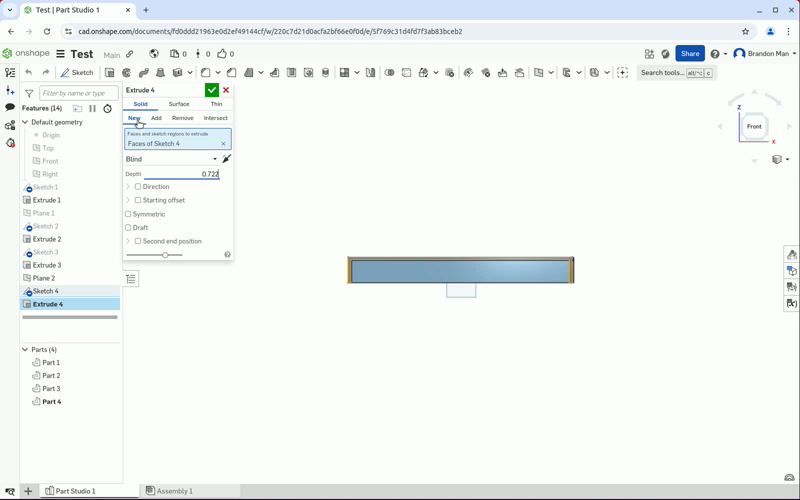
key(enter)
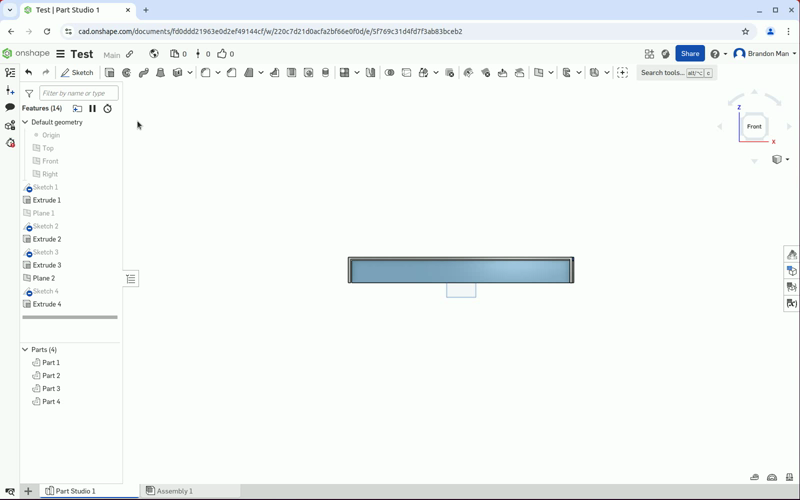
key(shift+h)
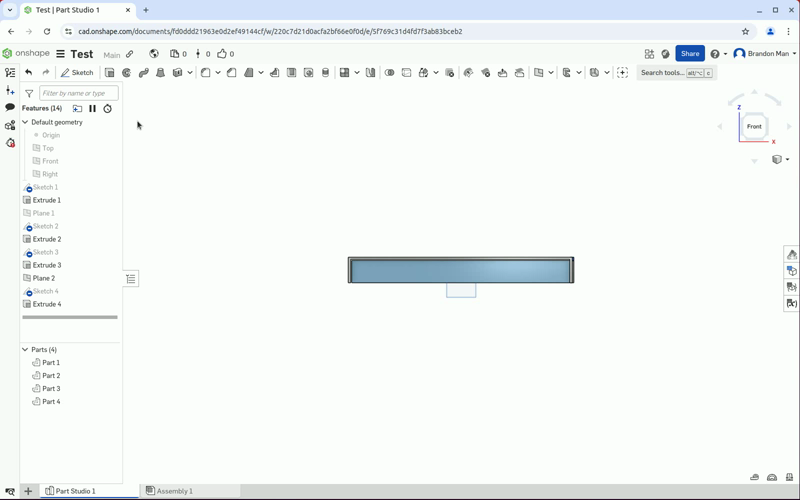
key(shift+h)
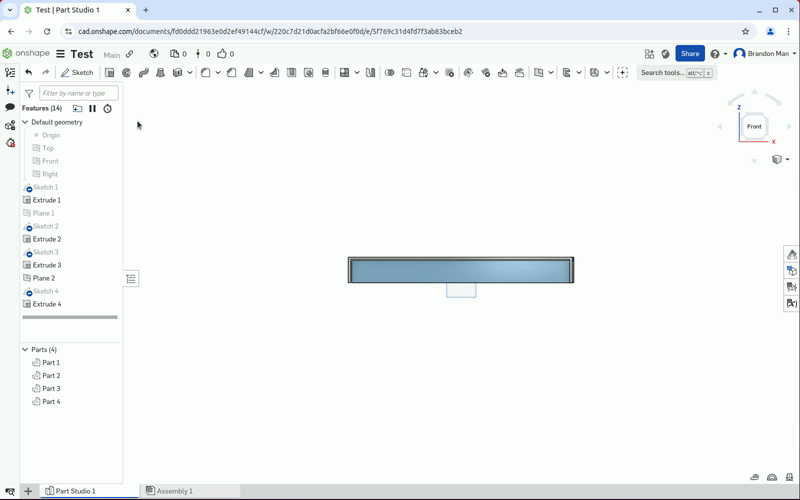
mouse_move(73, 189)
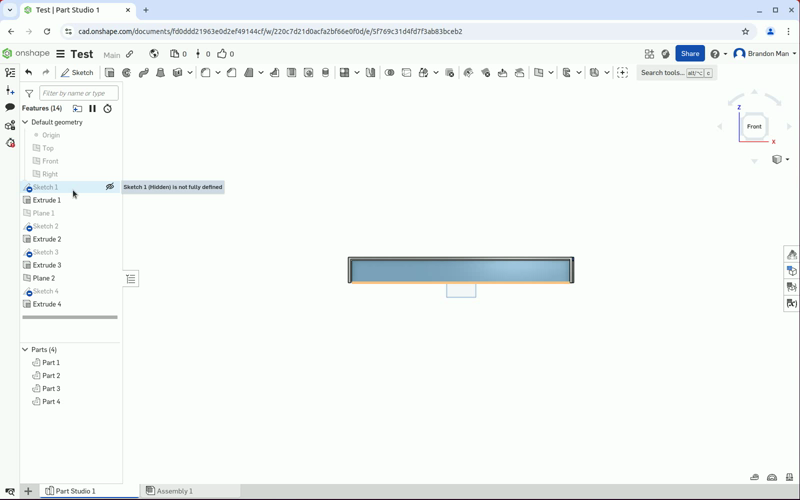
click(73, 189)
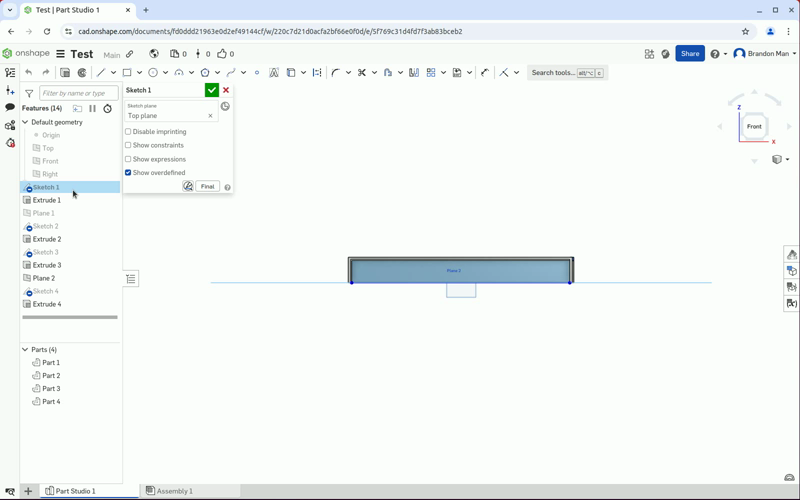
mouse_move(229, 92)
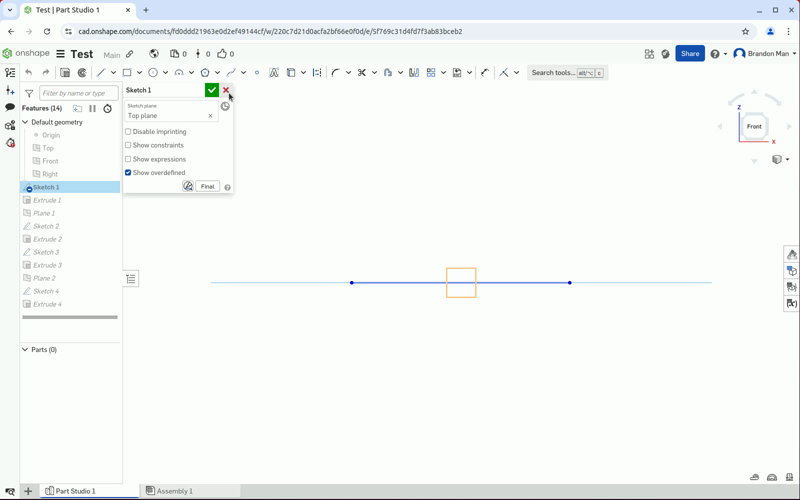
click(229, 92)
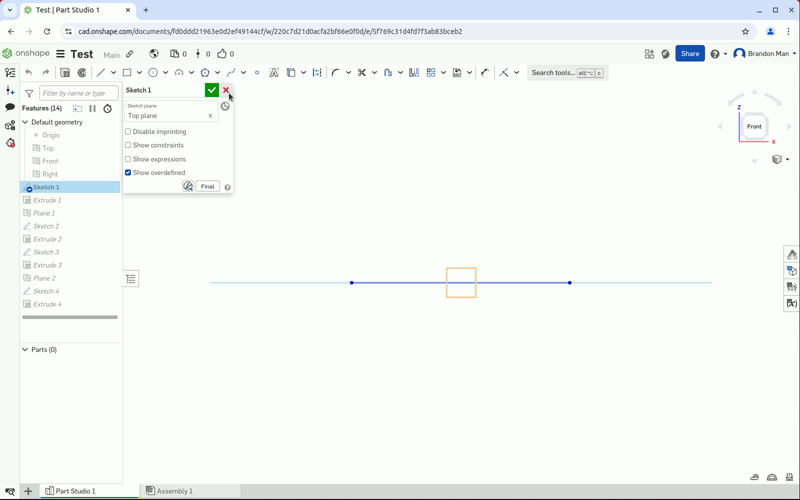
key(shift+s)
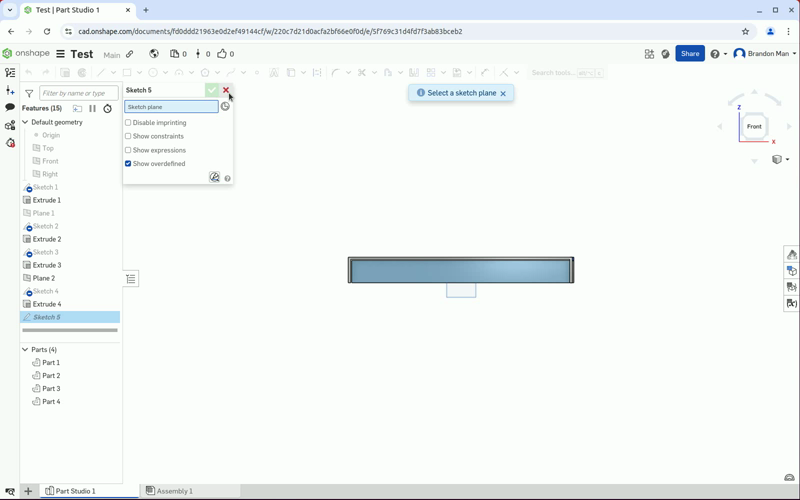
mouse_move(73, 280)
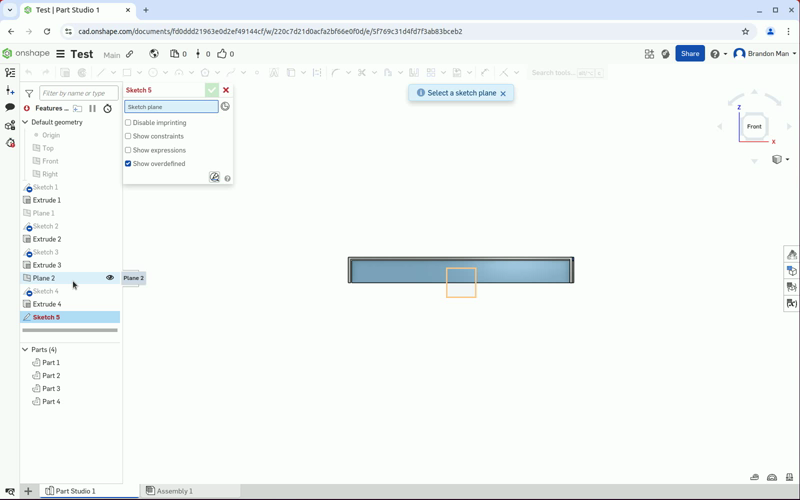
click(73, 280)
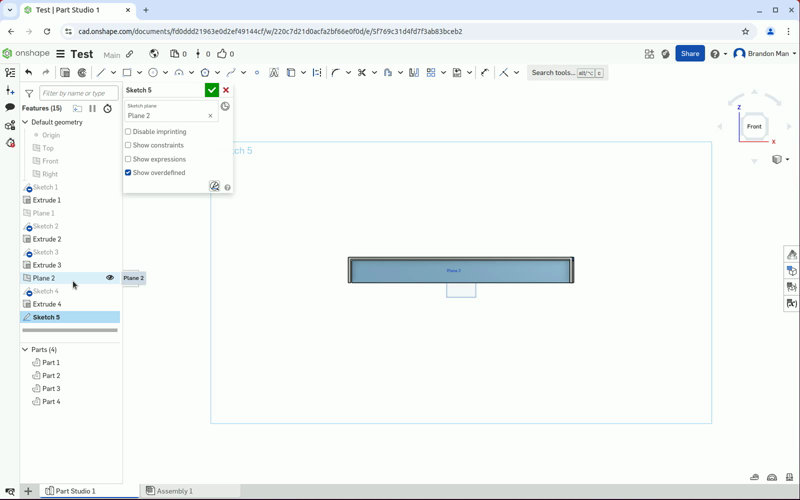
mouse_move(73, 352)
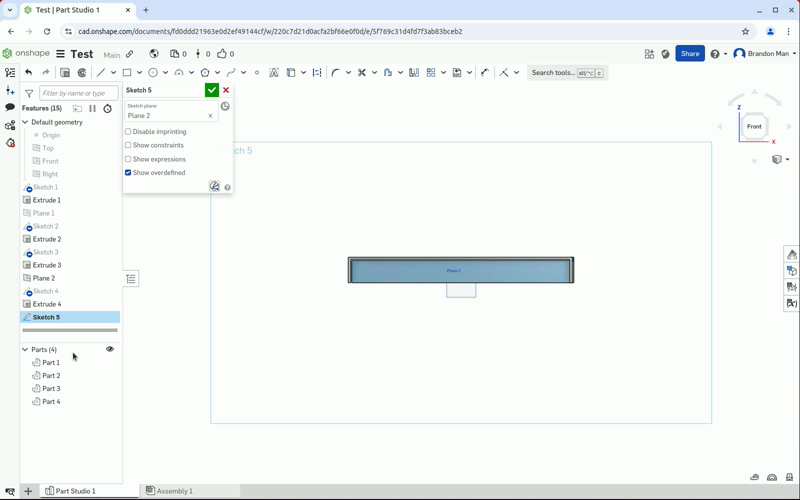
key(y)
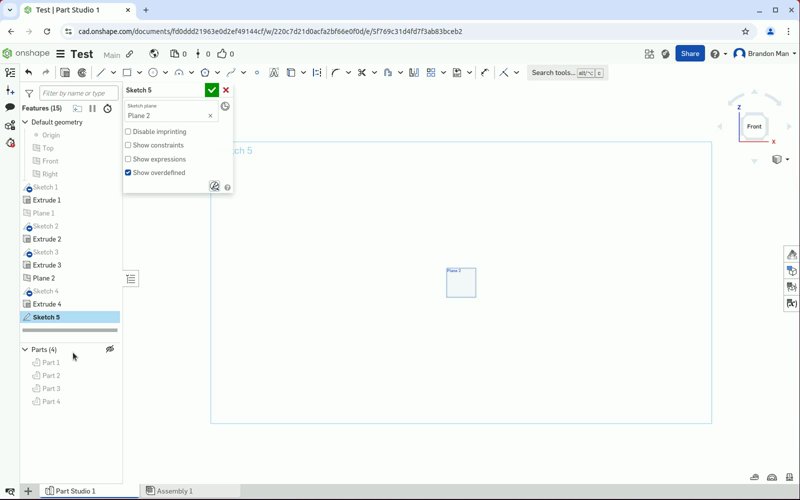
key(l)
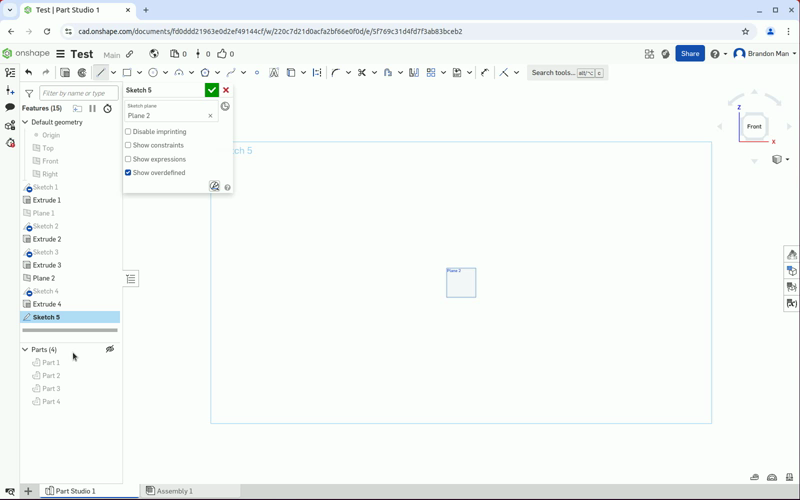
key_down(shift)
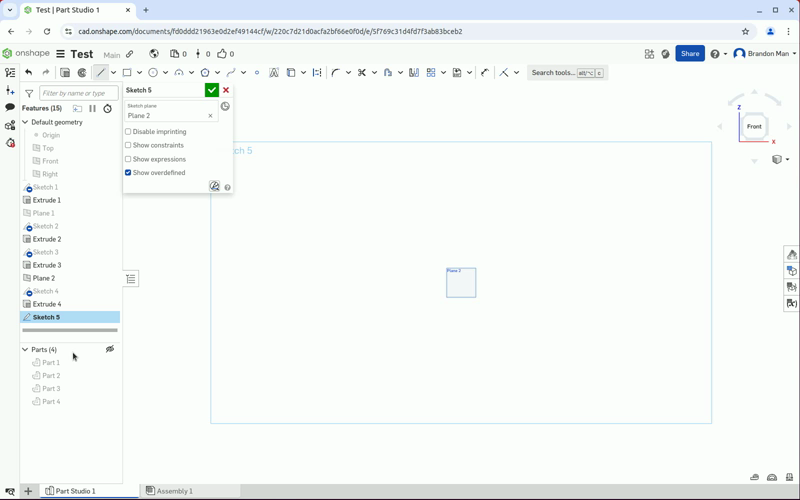
mouse_move(351, 282)
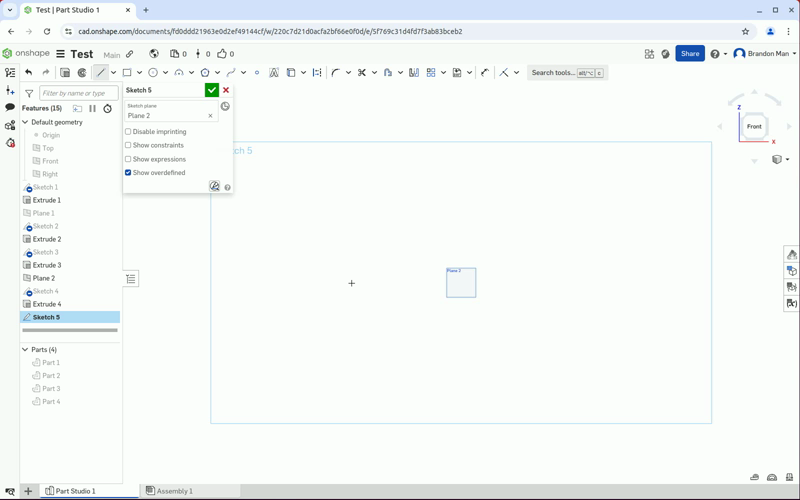
click(351, 282)
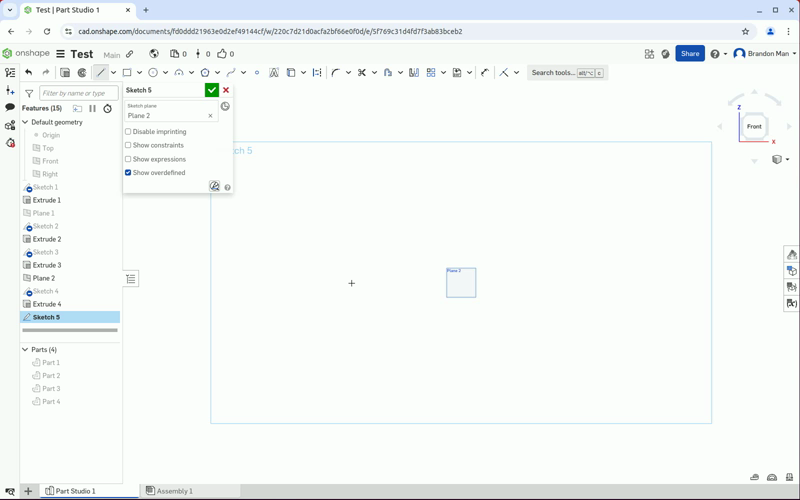
key_up(shift)
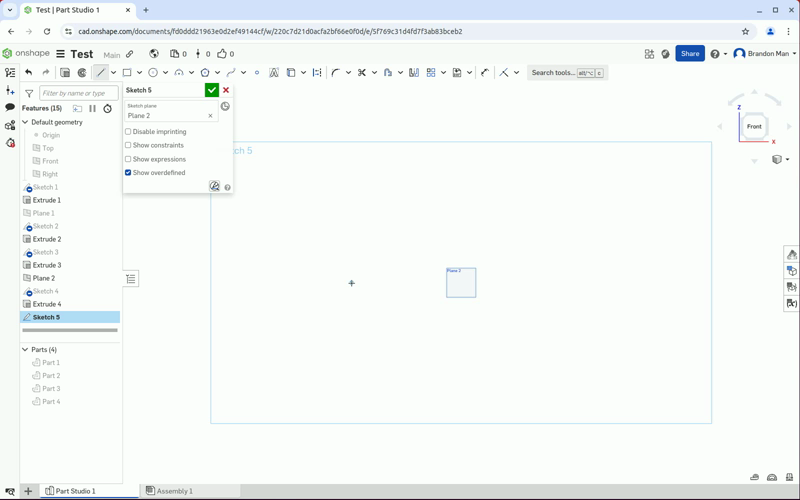
key_down(shift)
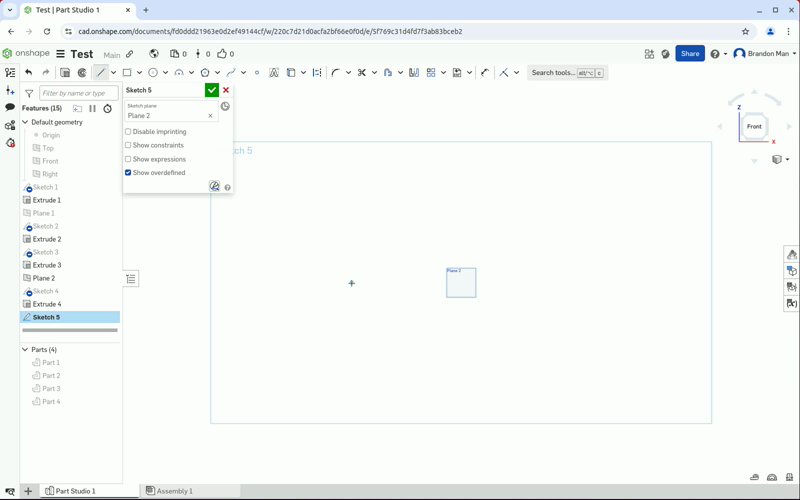
mouse_move(569, 282)
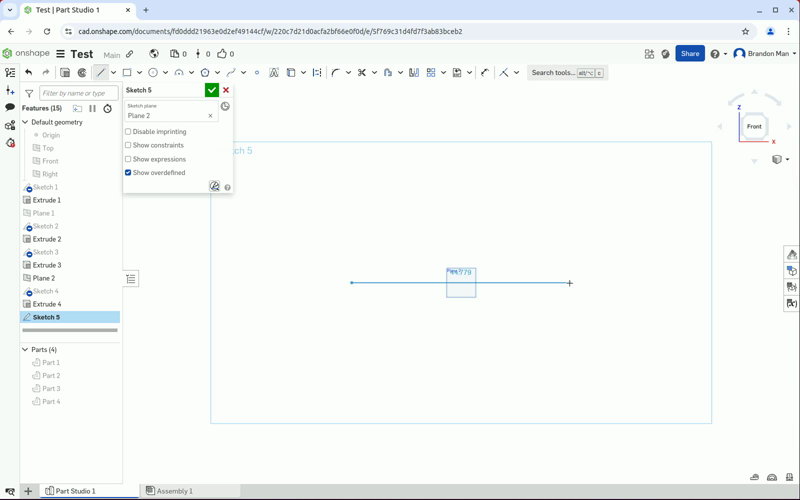
click(569, 282)
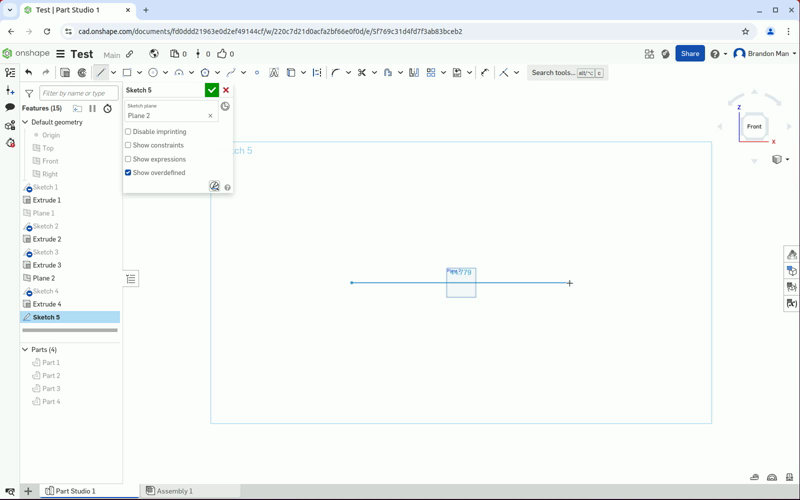
key_up(shift)
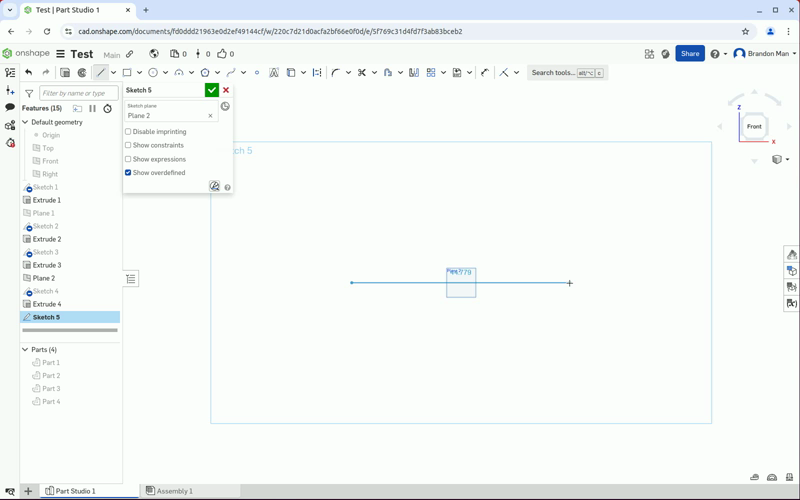
key_down(shift)
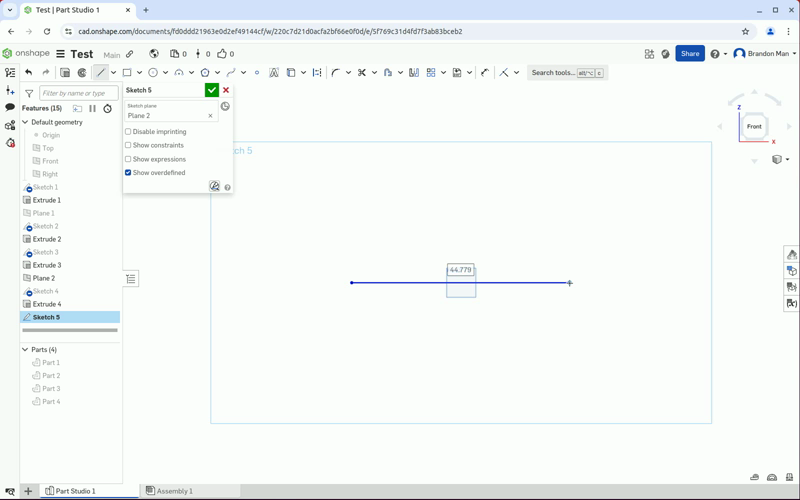
mouse_move(589, 282)
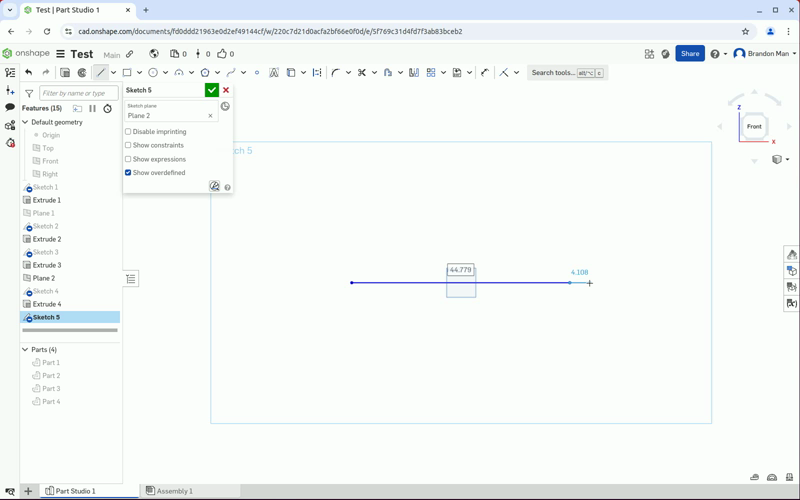
mouse_move(569, 260)
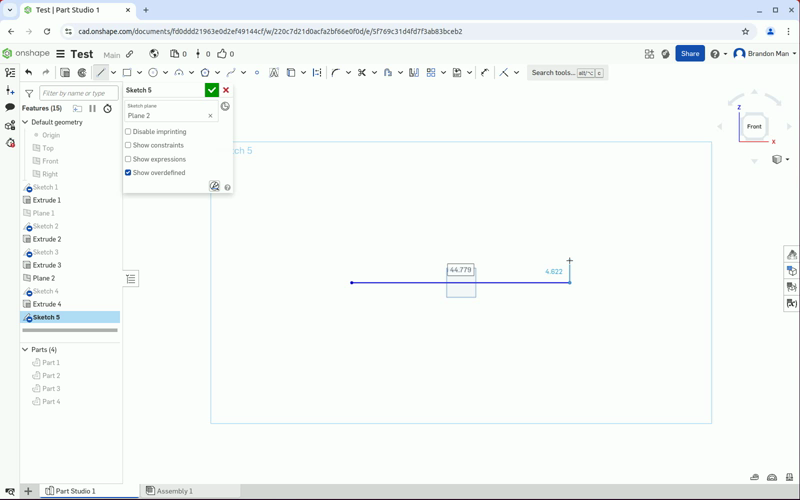
click(569, 260)
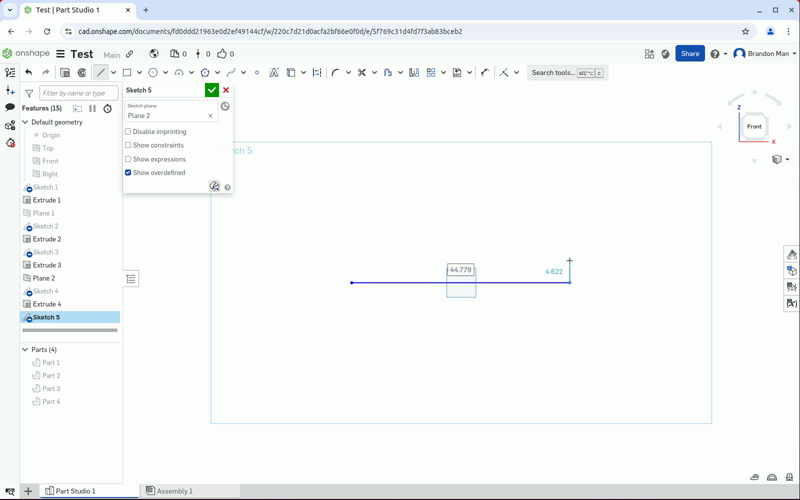
key_up(shift)
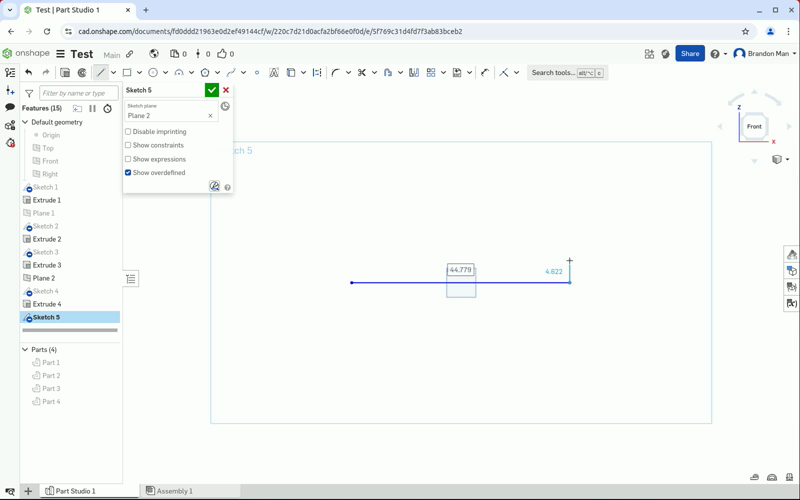
key_down(shift)
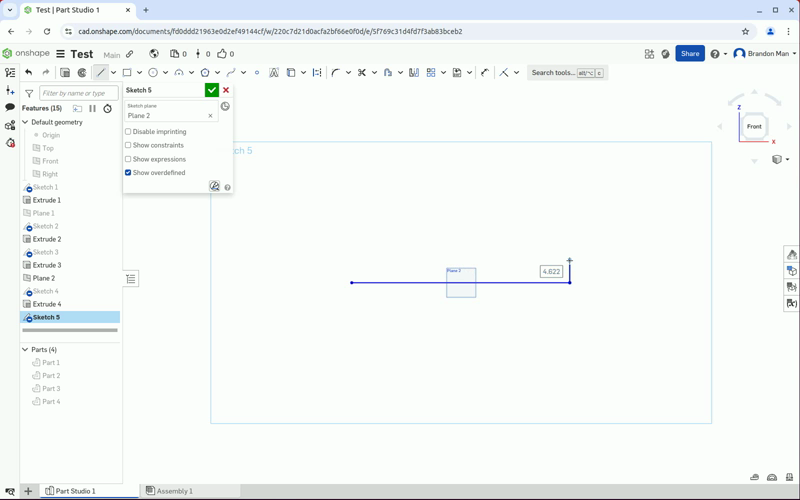
mouse_move(351, 260)
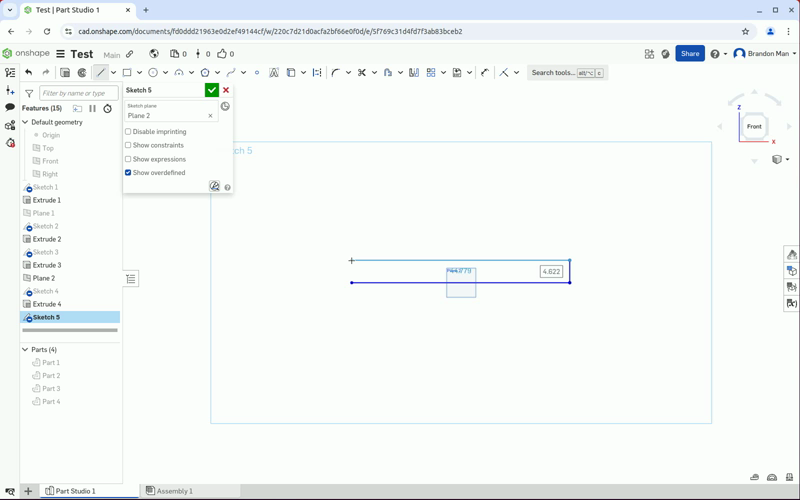
click(351, 260)
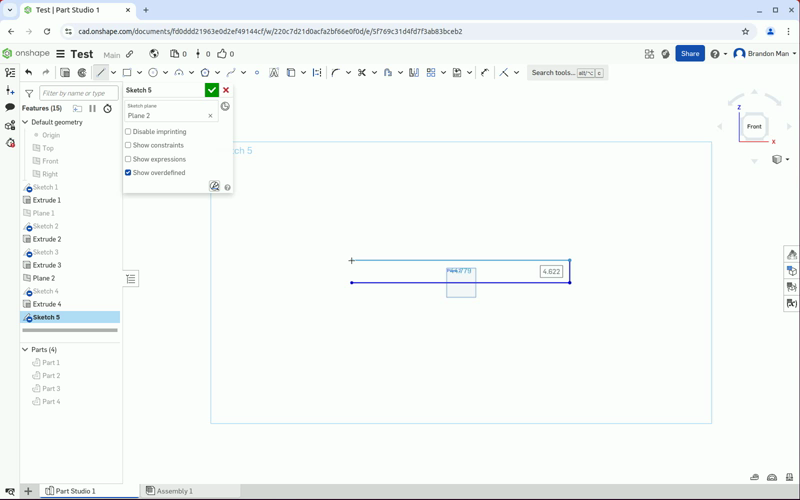
key_up(shift)
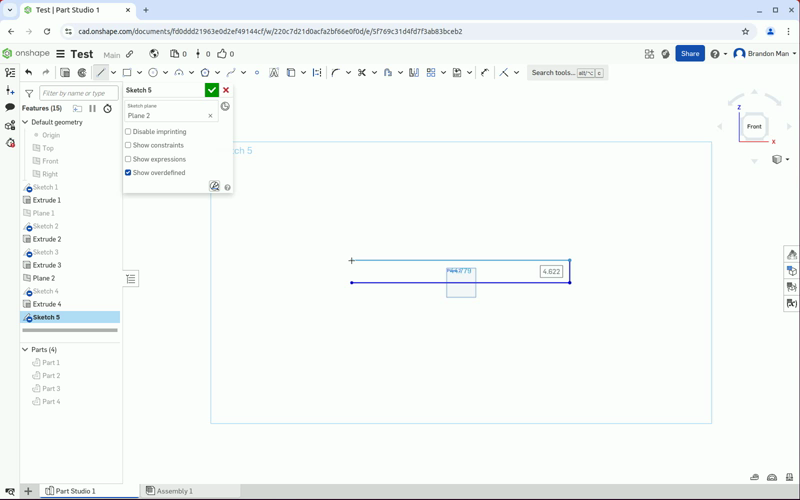
mouse_move(381, 260)
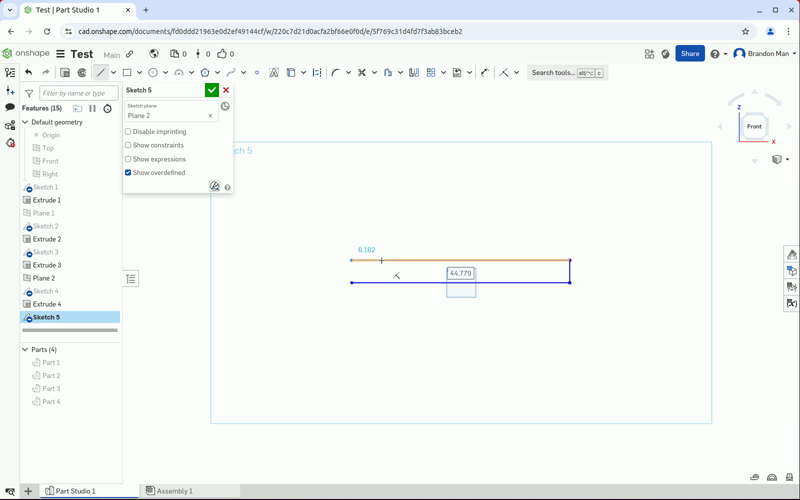
key_down(shift)
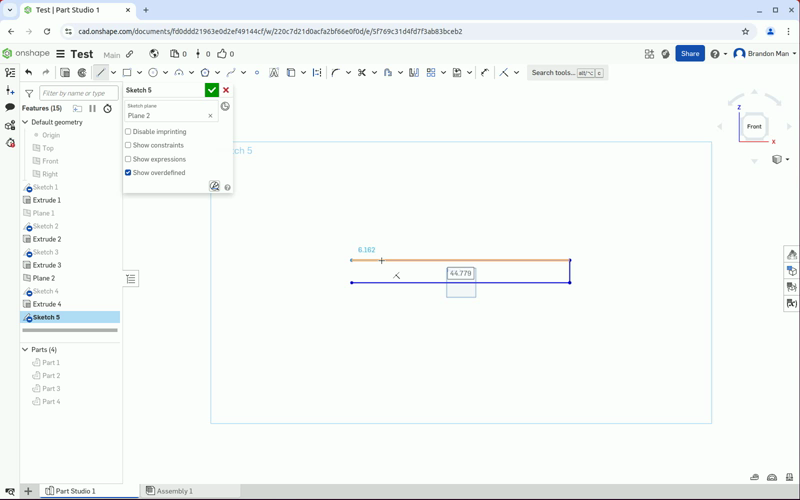
mouse_move(351, 282)
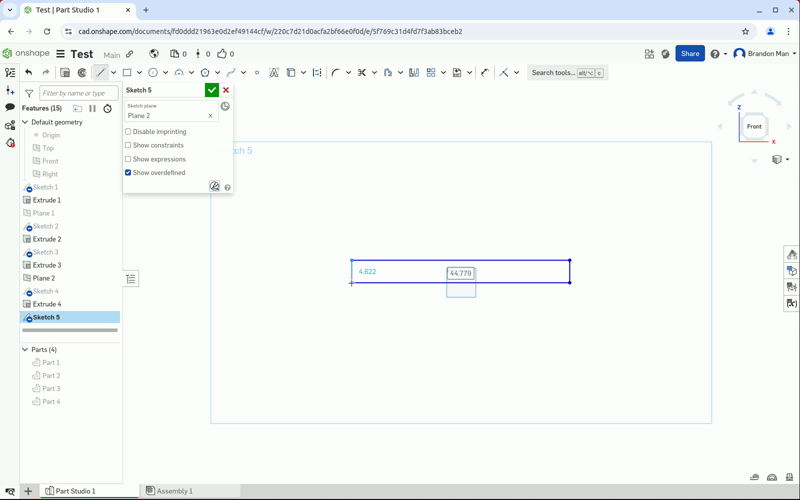
key_up(shift)
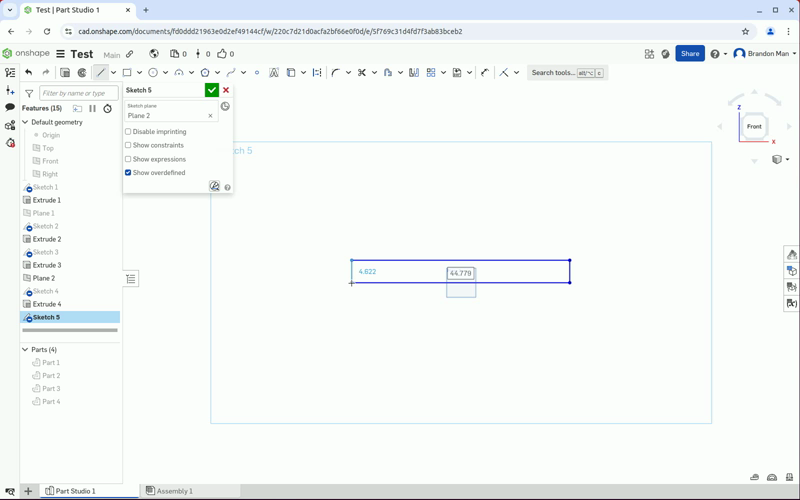
click(351, 282)
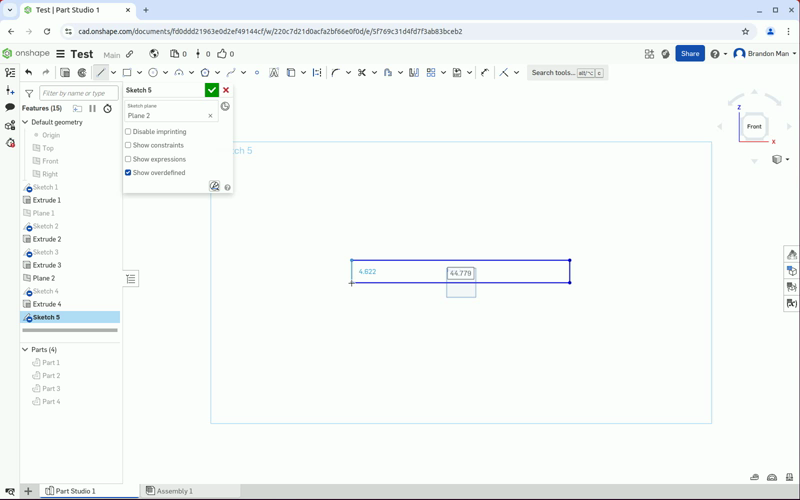
key(esc)
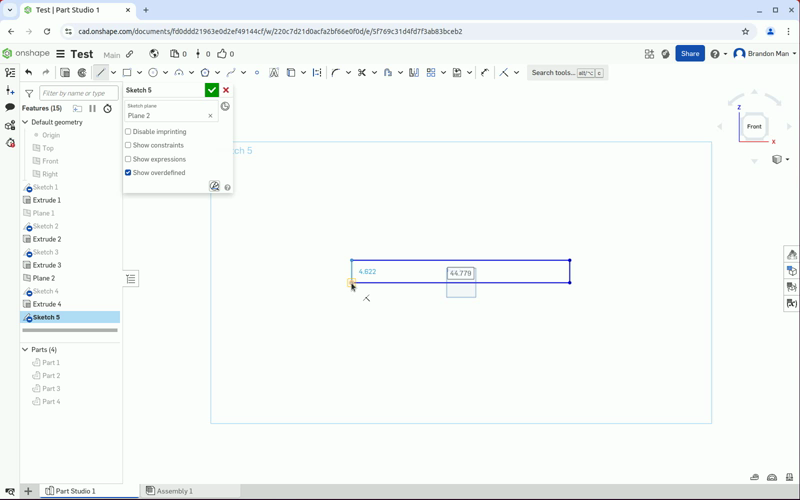
mouse_move(546, 268)
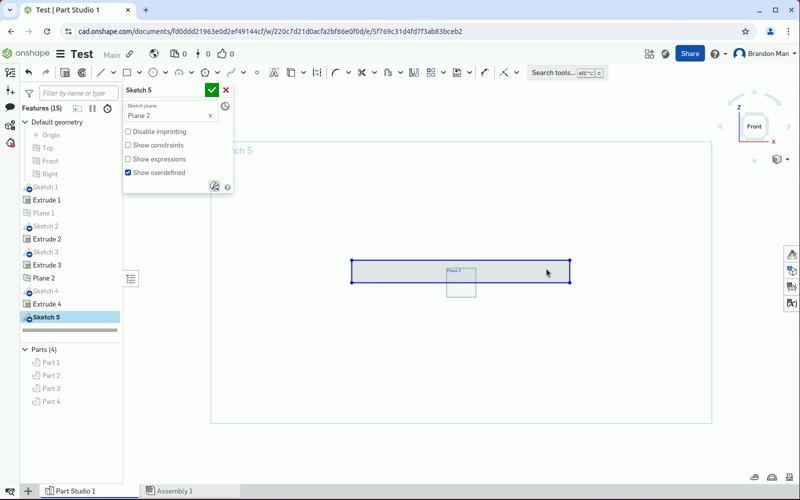
click(546, 268)
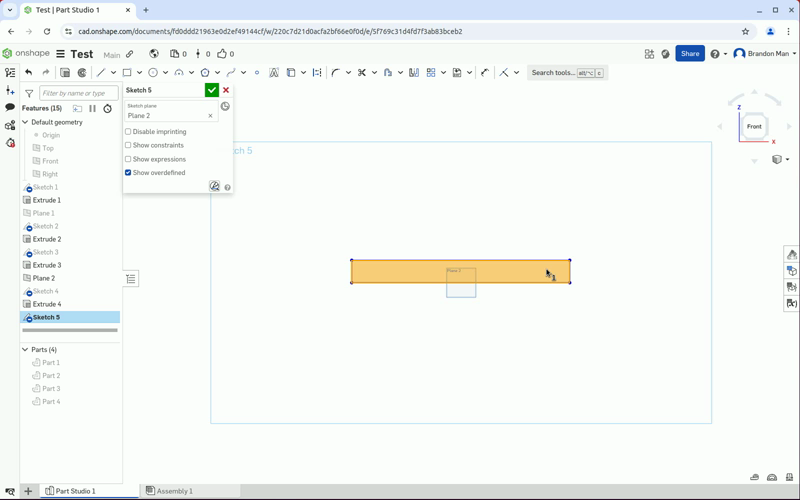
mouse_move(73, 352)
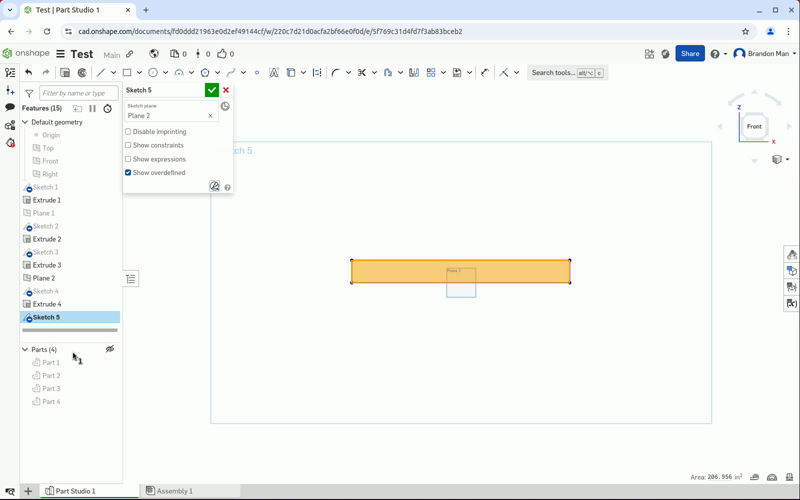
key(shift+y)
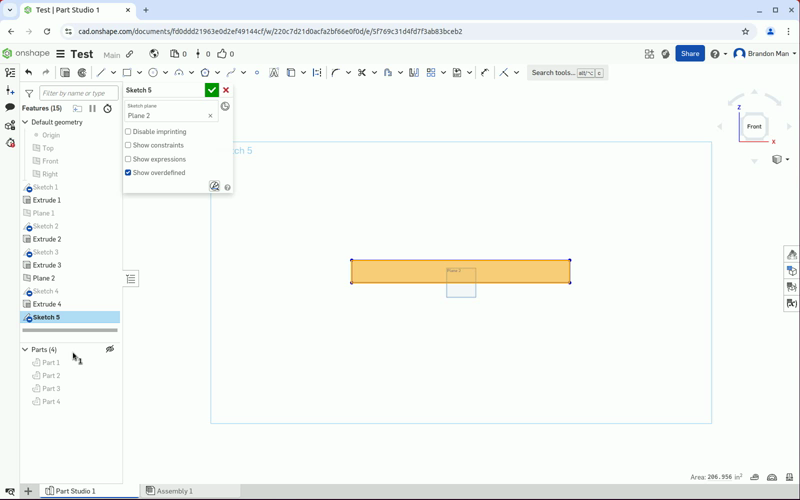
key(shift+e)
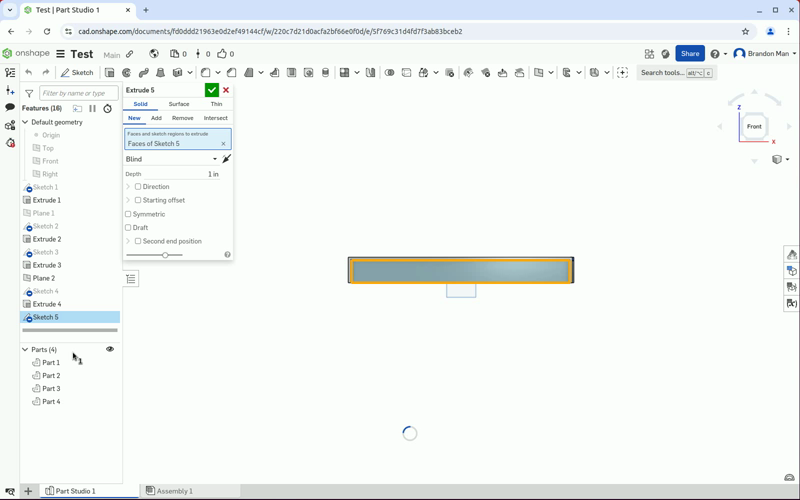
mouse_move(143, 106)
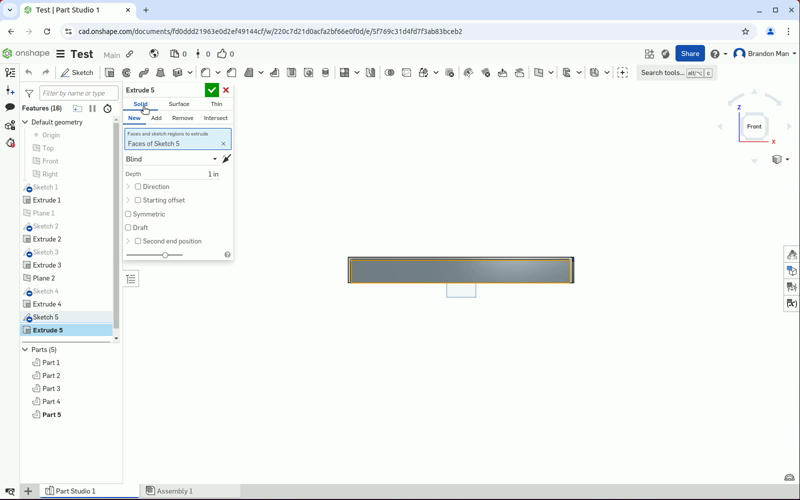
click(143, 106)
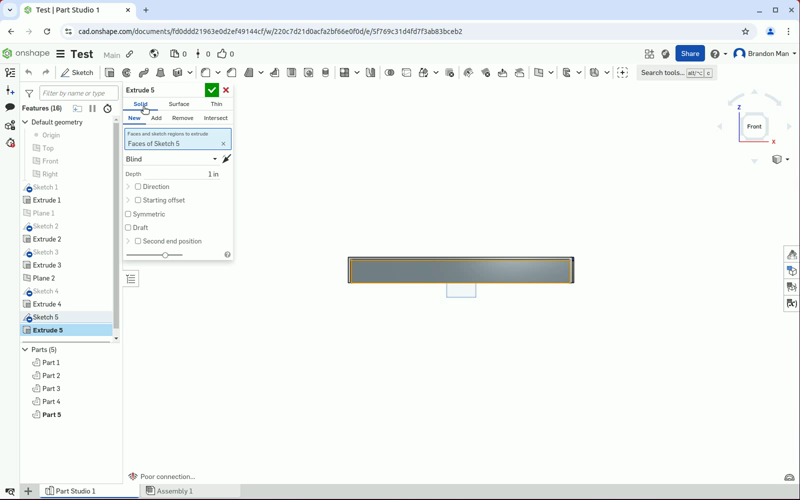
mouse_move(137, 120)
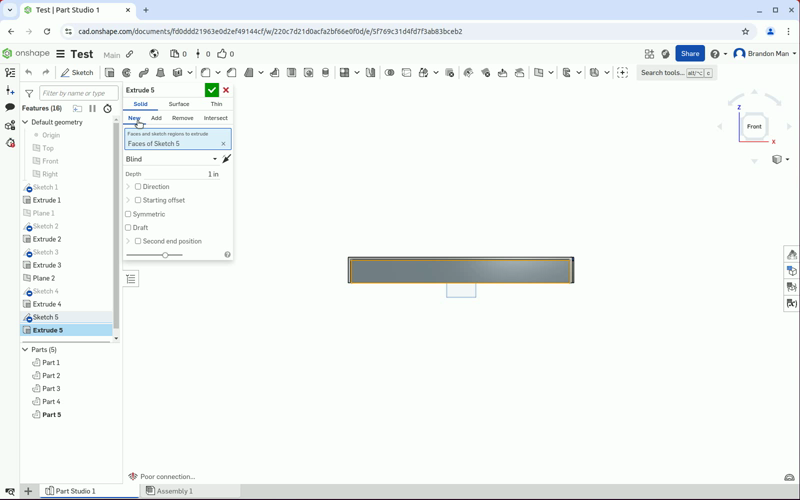
click(137, 120)
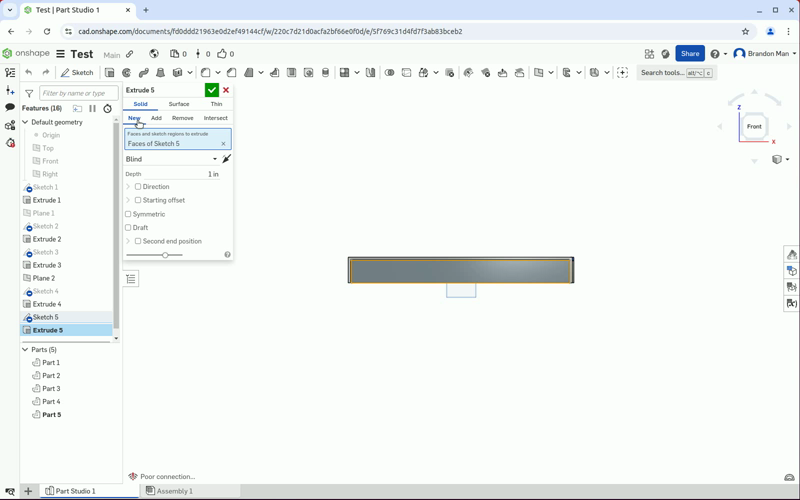
key(tab, 4)
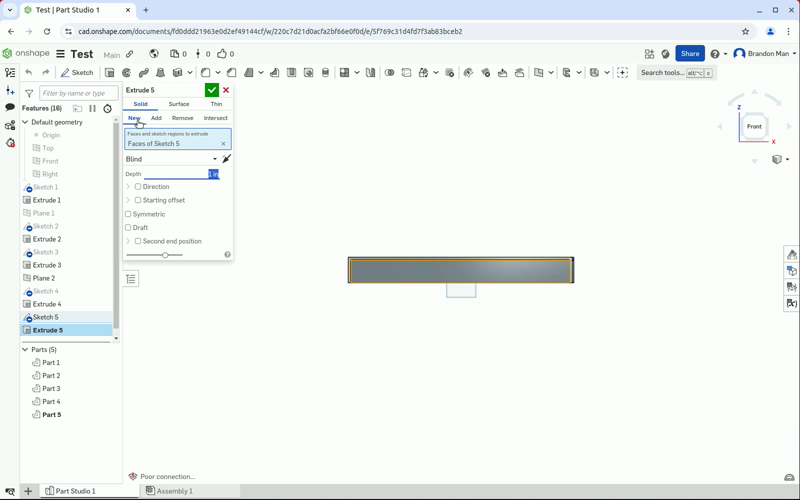
text(0.722)
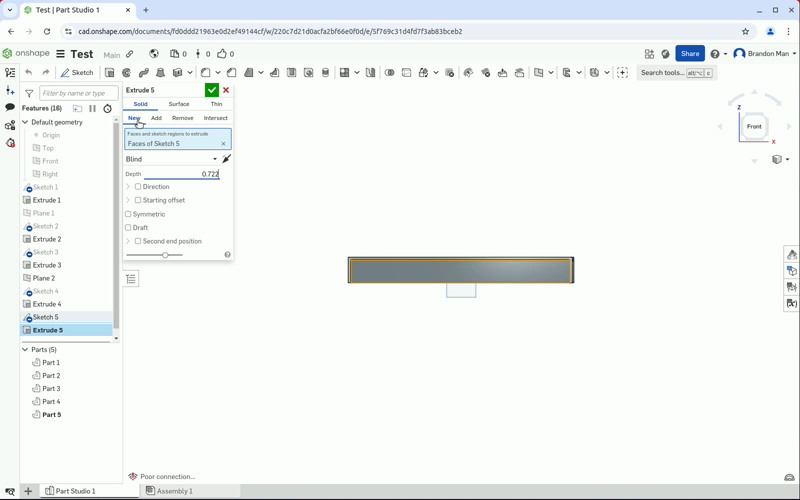
key(enter)
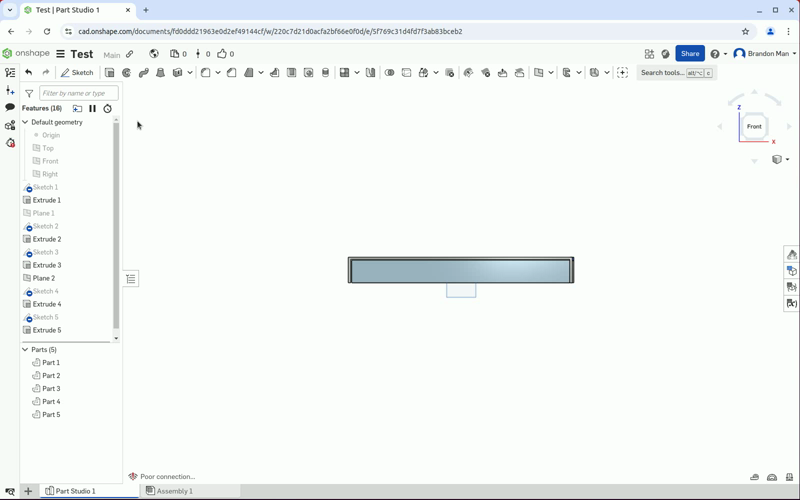
key(shift+h)
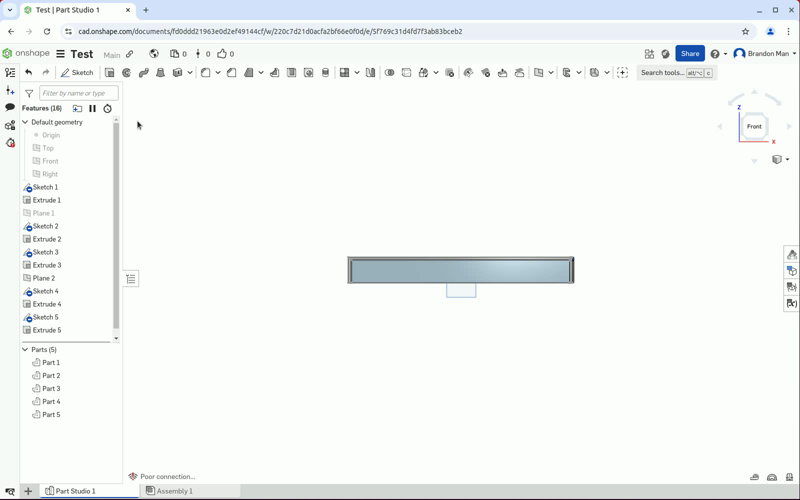
key(shift+h)
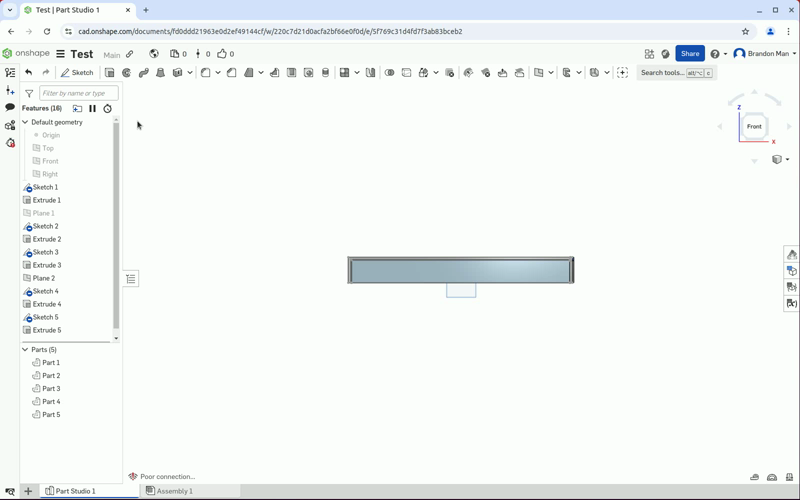
key(shift+7)
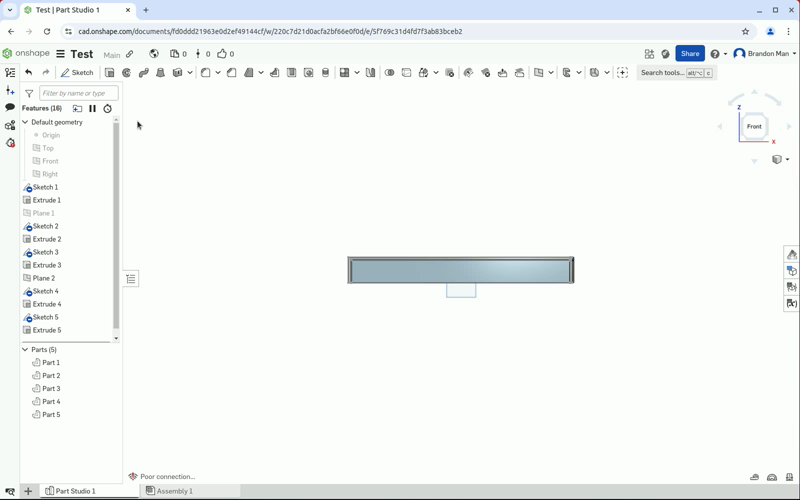
key(left, 2)
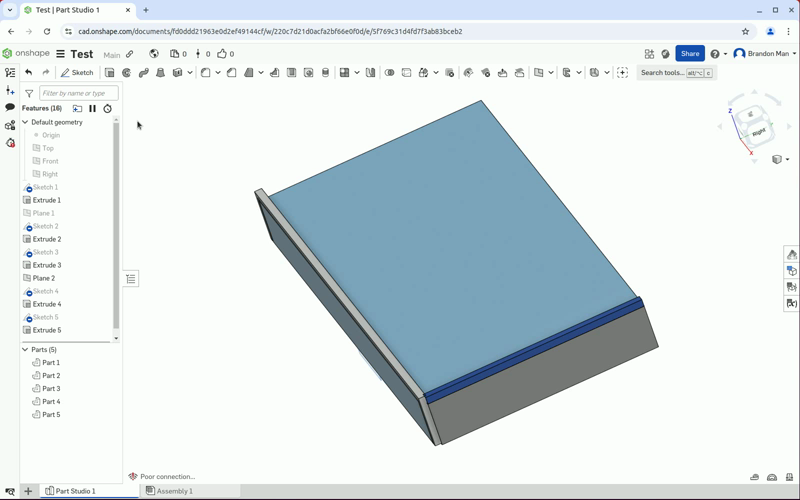
key(down, 2)
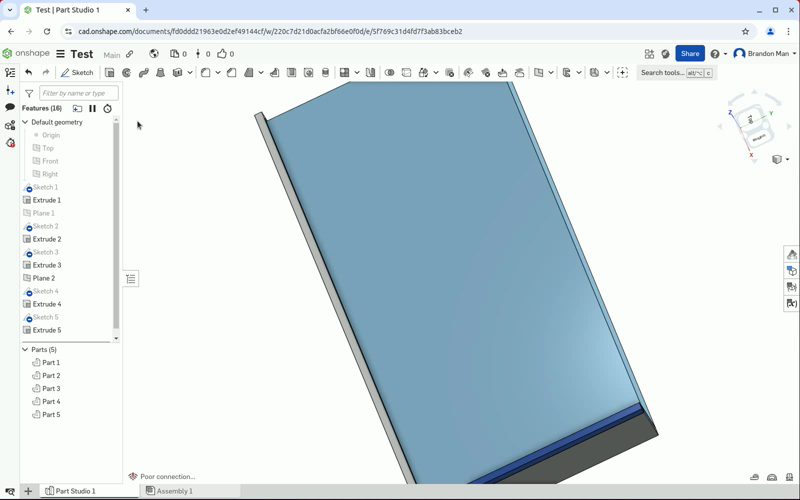
key(up, 2)
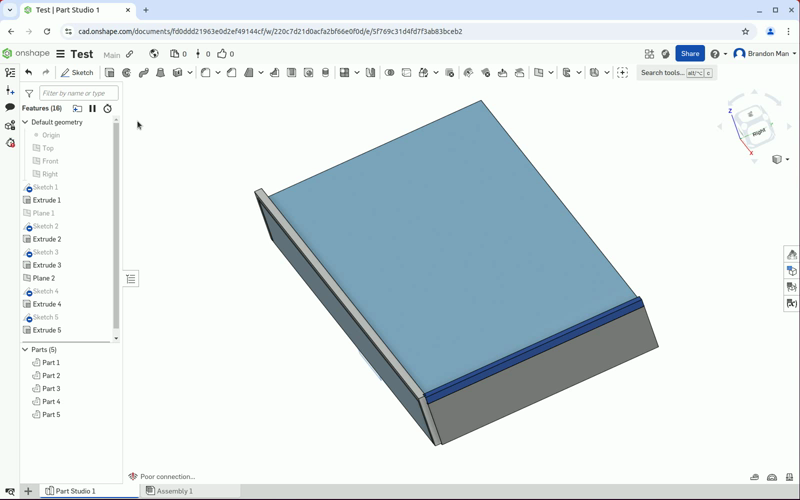
key(right, 2)
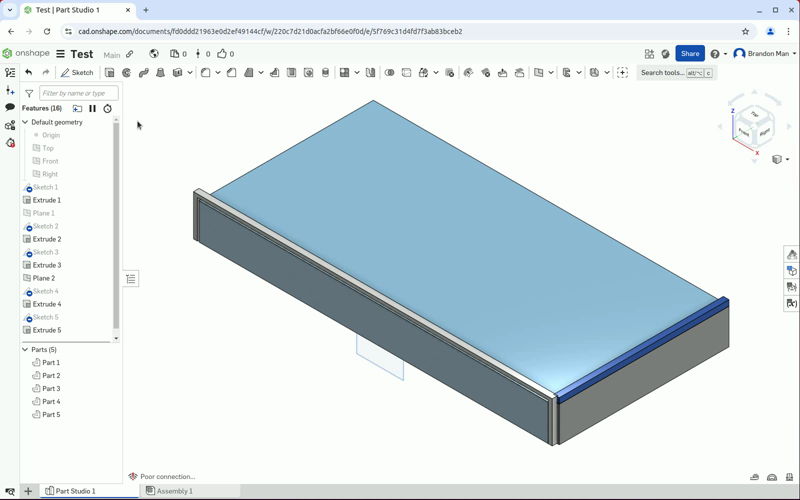
mouse_move(69, 189)
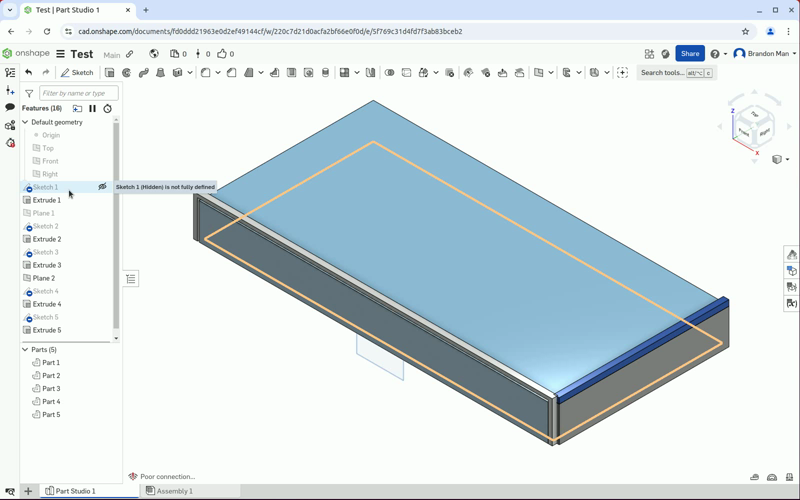
click(69, 189)